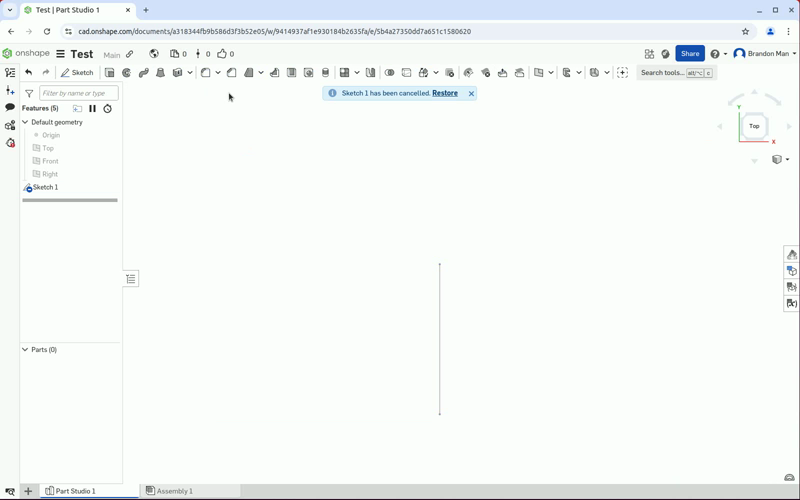
key(shift+h)
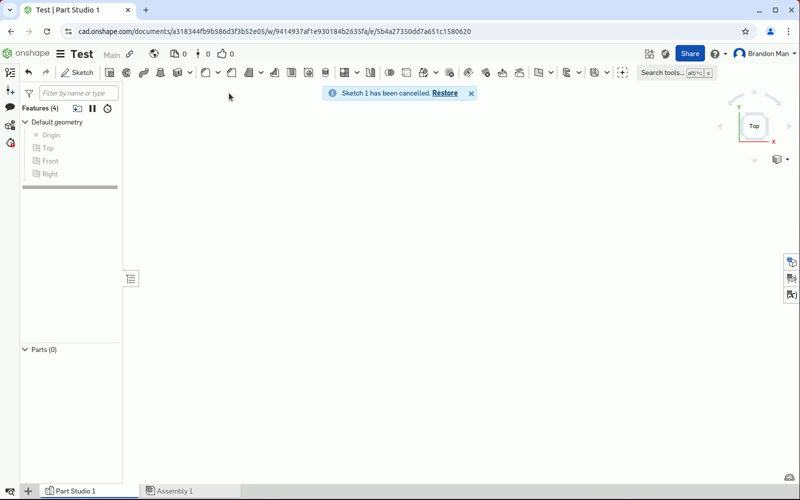
key(shift+s)
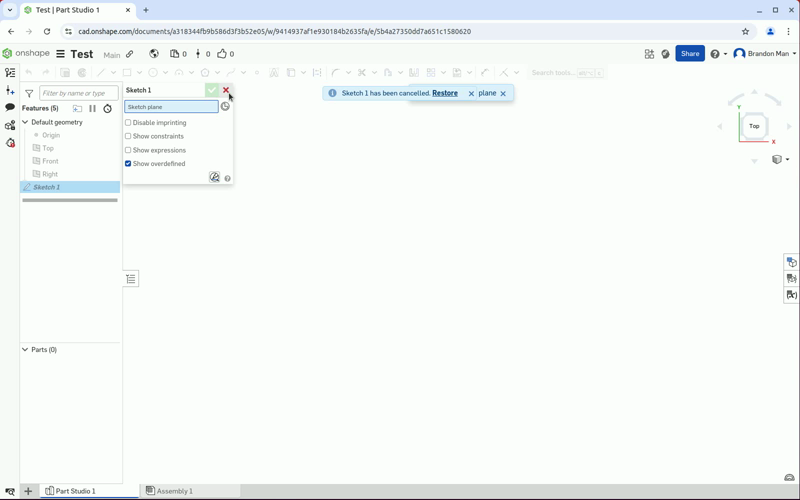
mouse_move(73, 150)
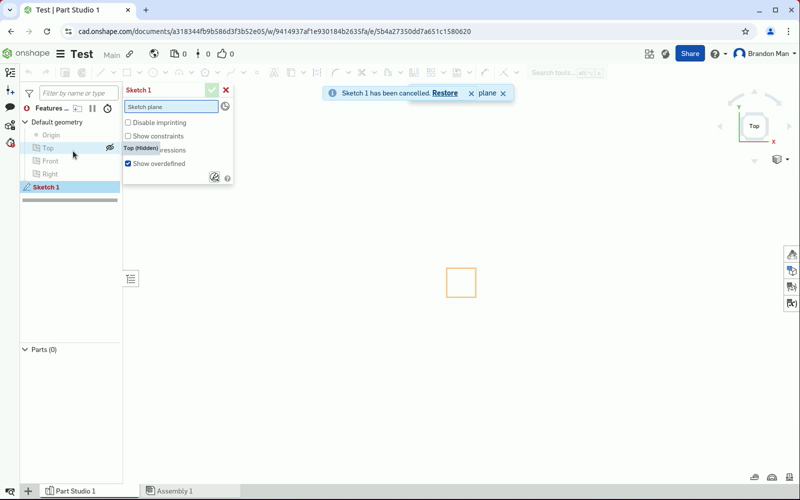
click(73, 150)
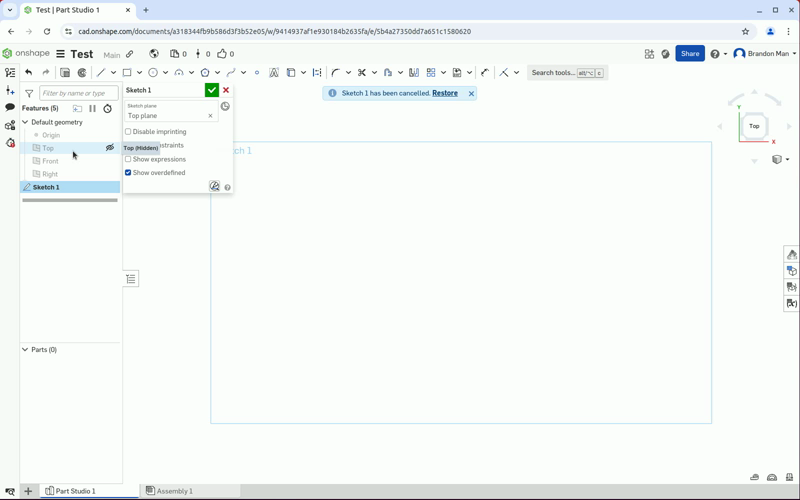
mouse_move(73, 352)
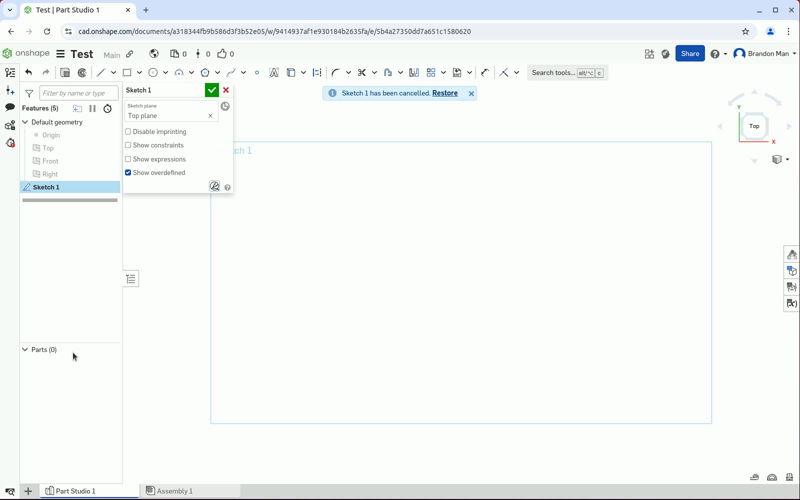
key(y)
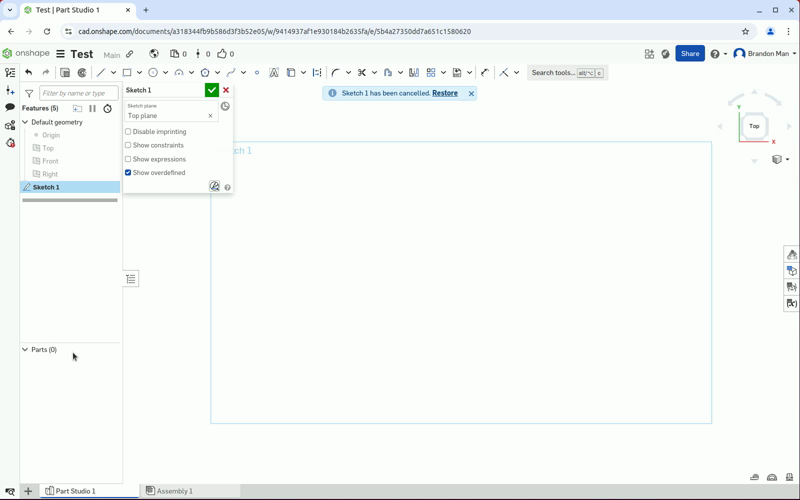
key(a)
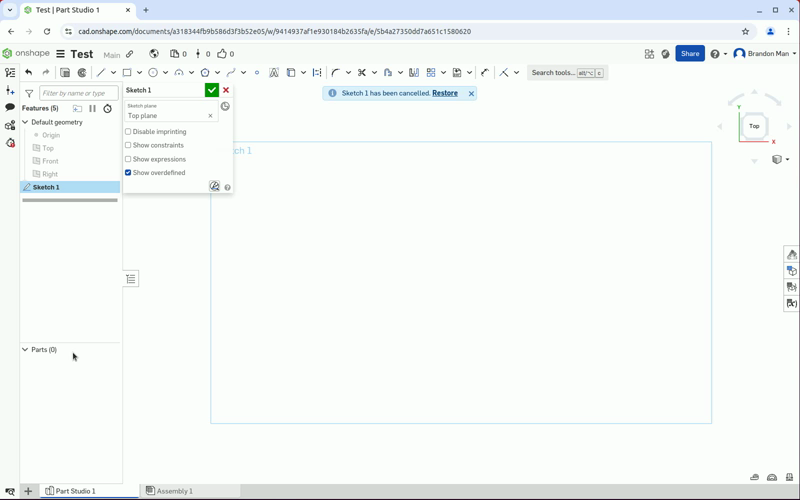
key_down(shift)
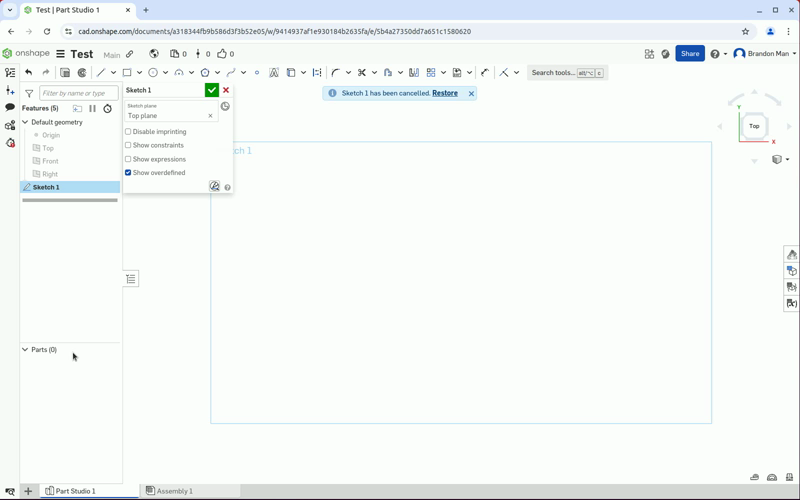
mouse_move(350, 282)
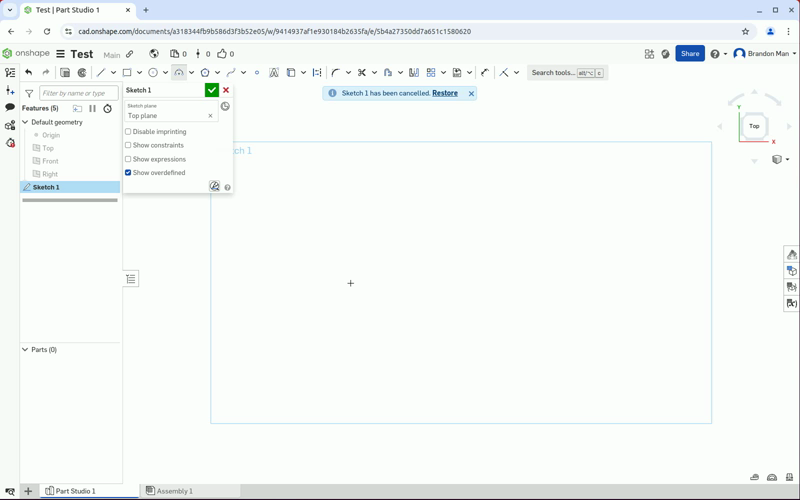
click(350, 282)
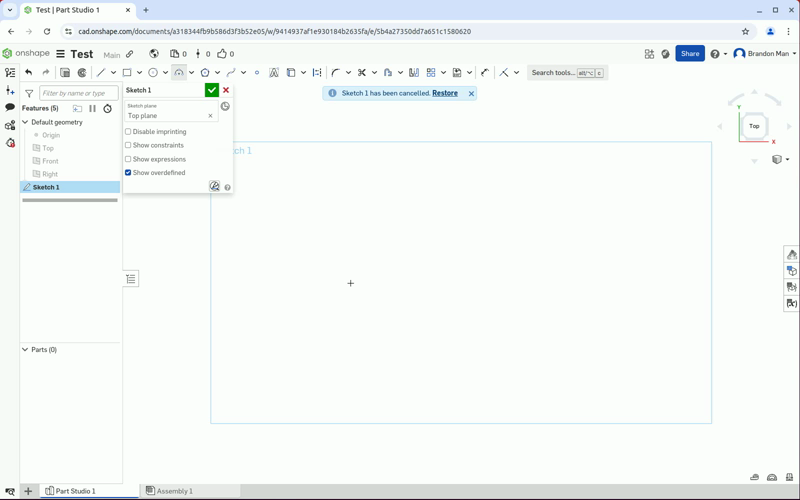
key_up(shift)
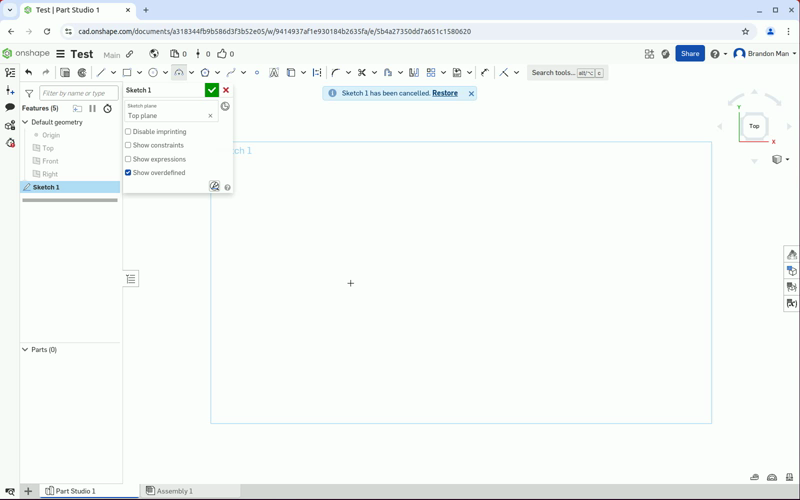
key_down(shift)
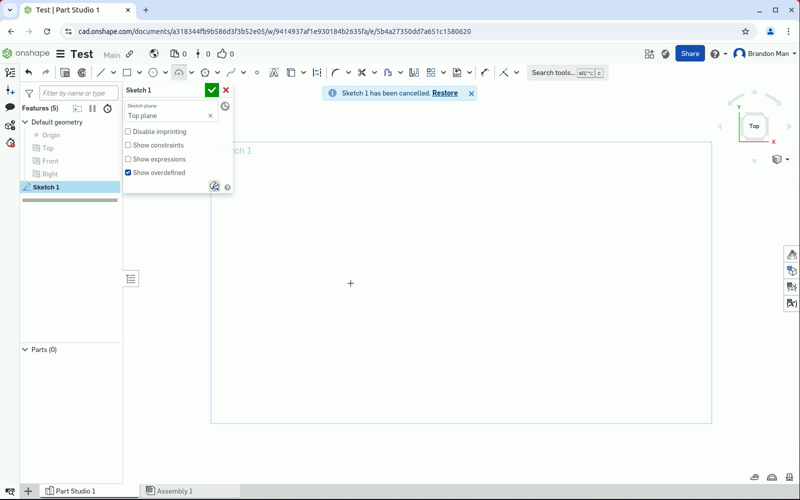
mouse_move(423, 386)
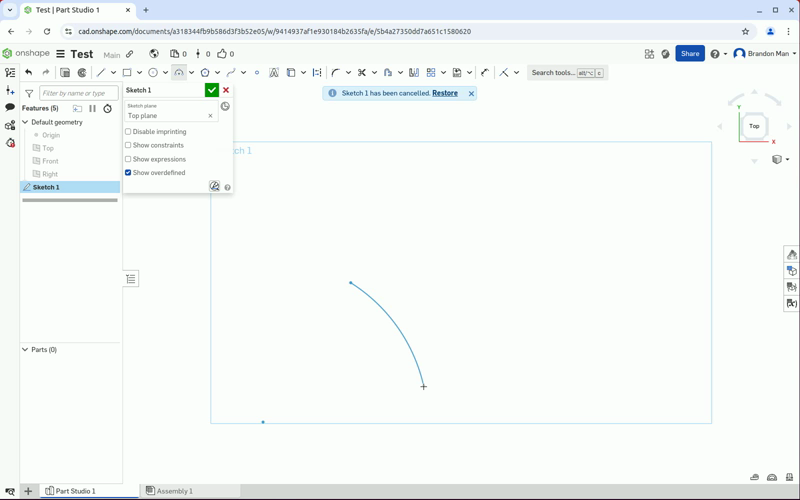
click(423, 386)
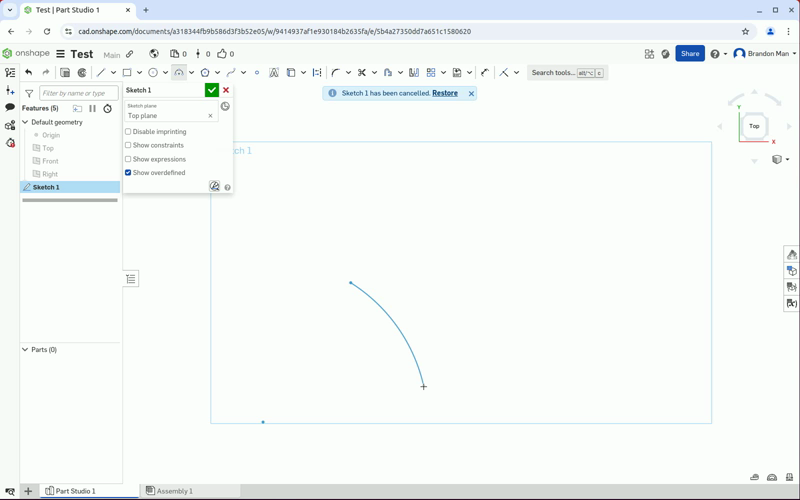
mouse_move(370, 345)
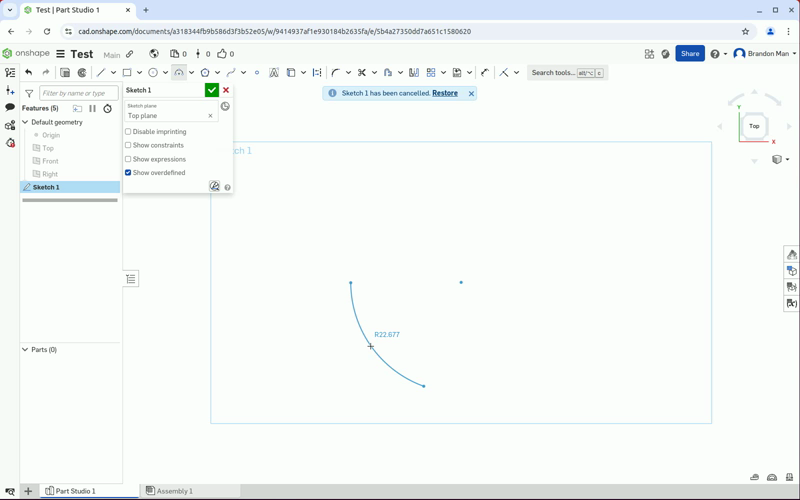
click(370, 345)
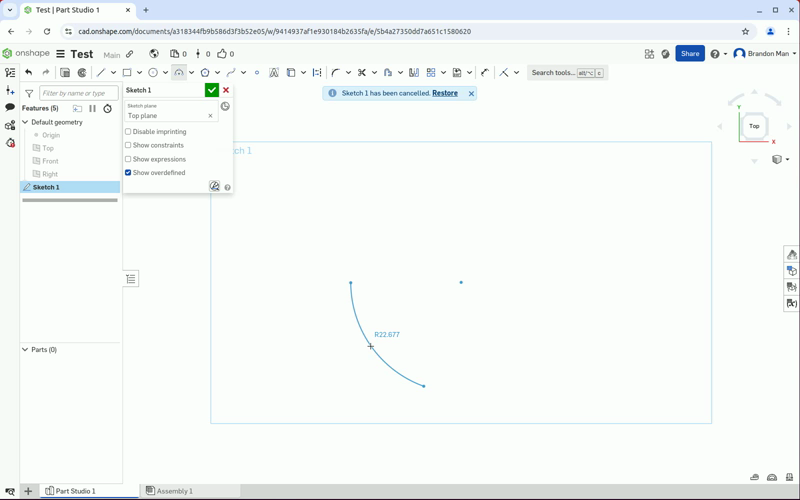
key_up(shift)
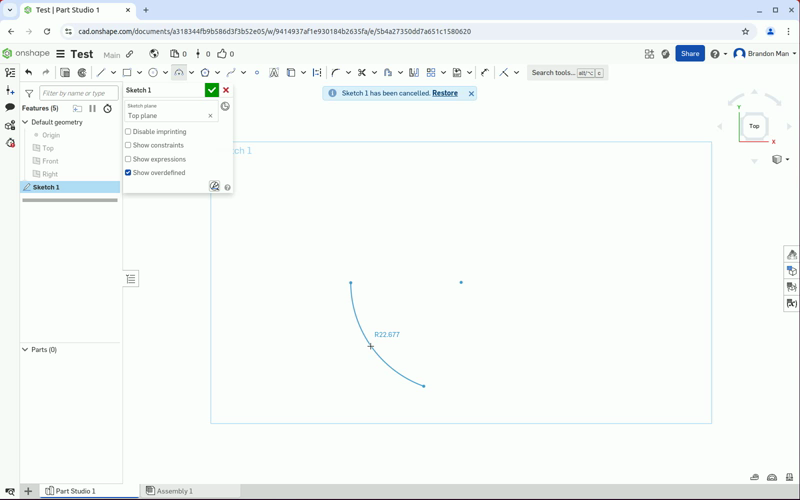
key(esc)
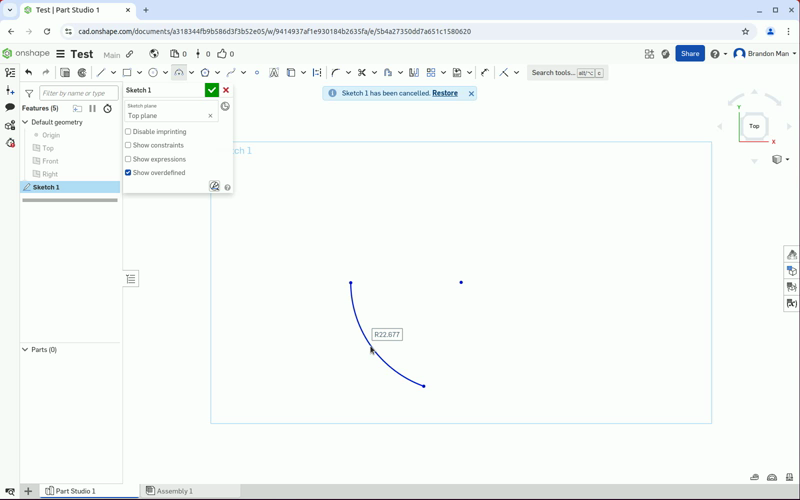
key(l)
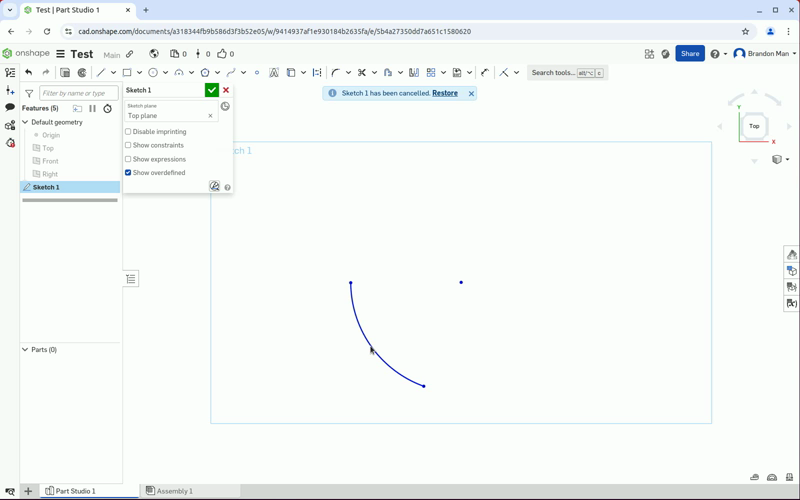
mouse_move(423, 386)
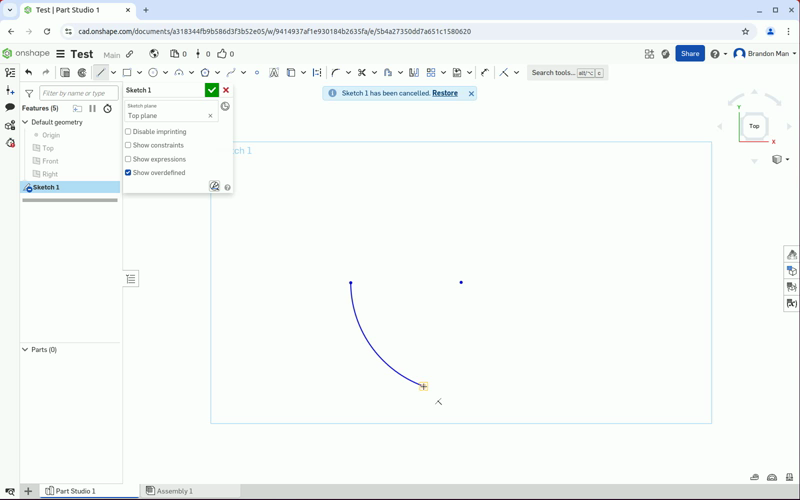
click(423, 386)
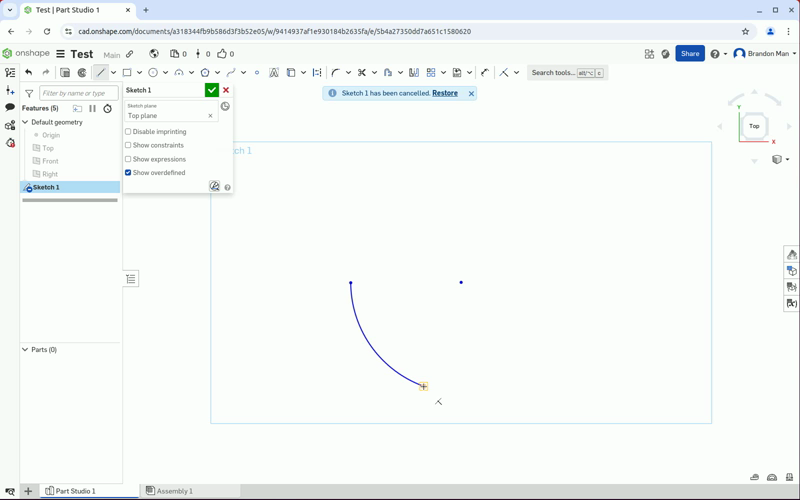
key_down(shift)
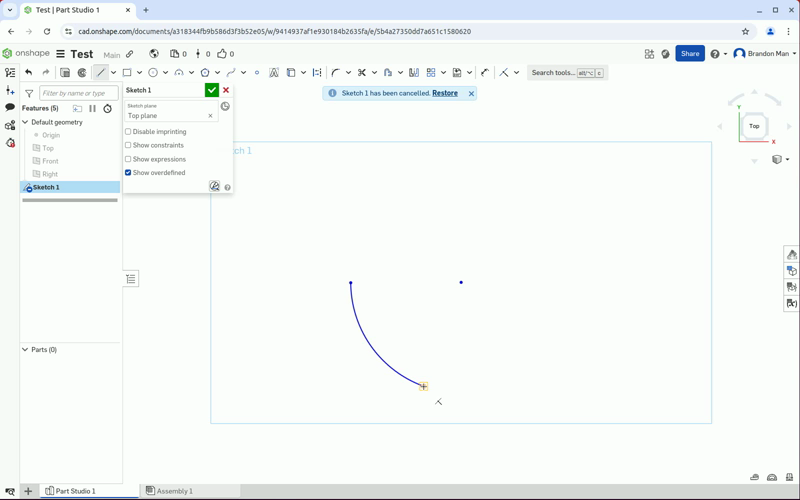
mouse_move(453, 386)
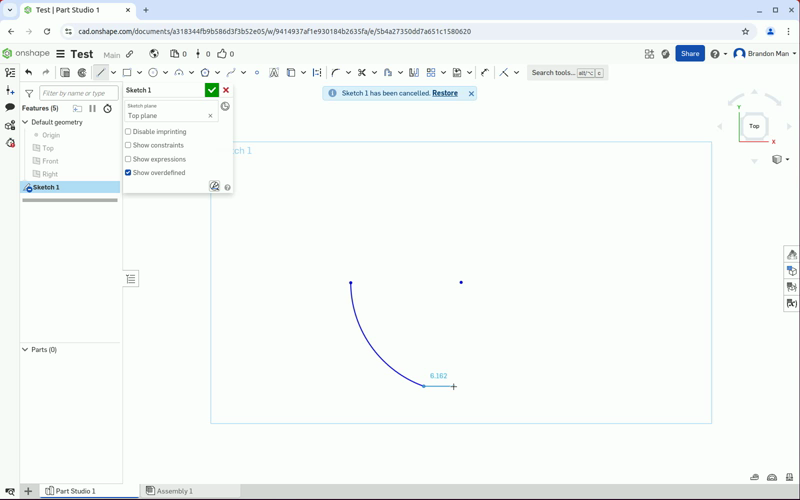
mouse_move(423, 384)
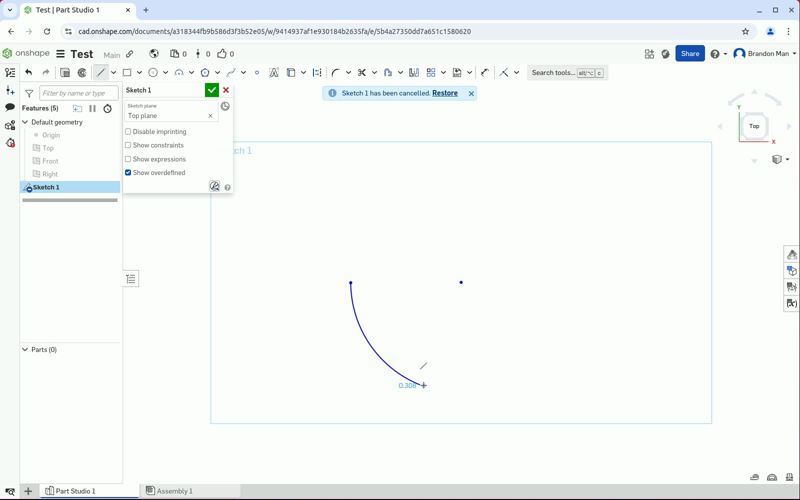
scroll(6)
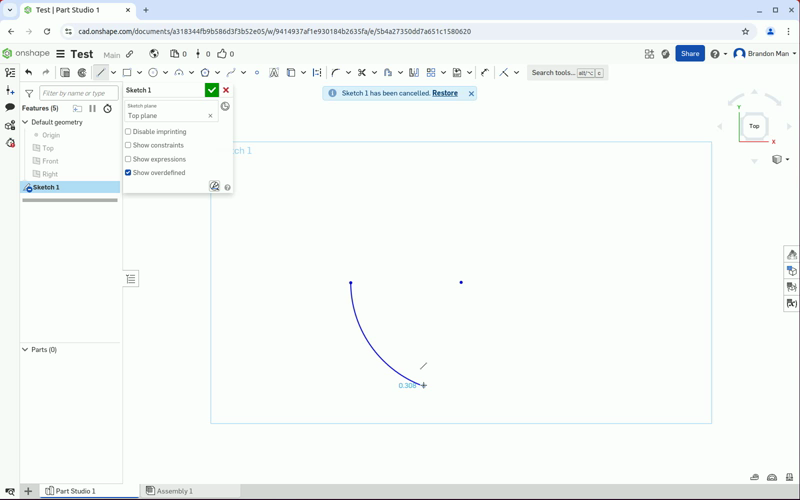
scroll(6)
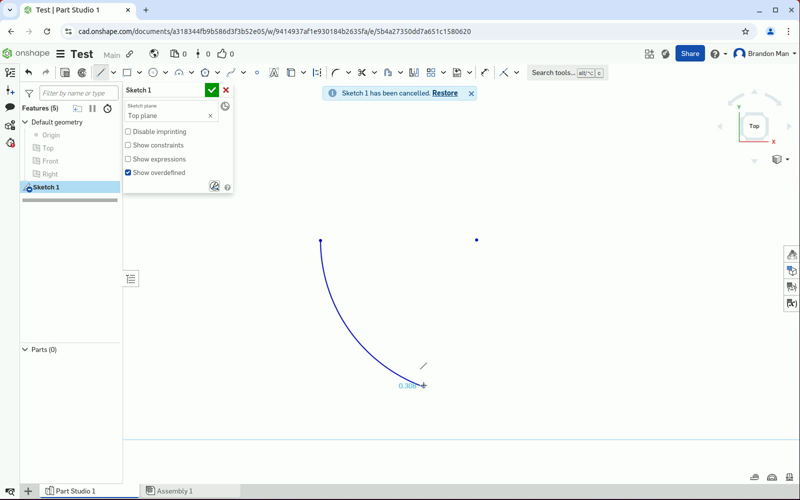
scroll(6)
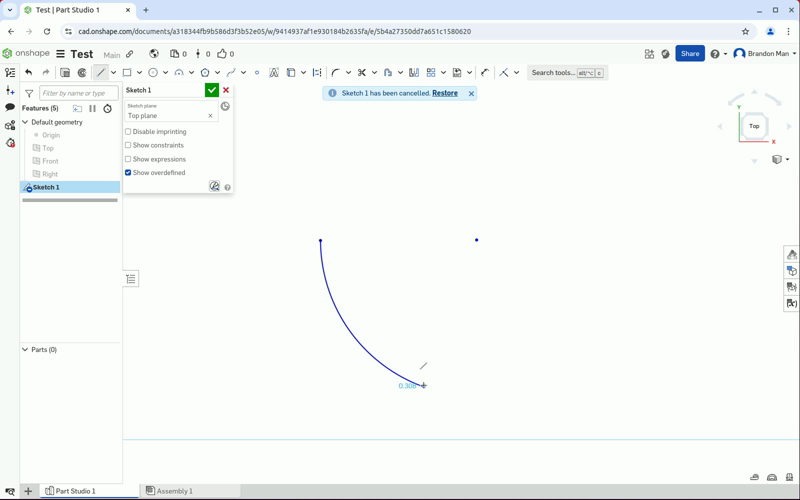
scroll(6)
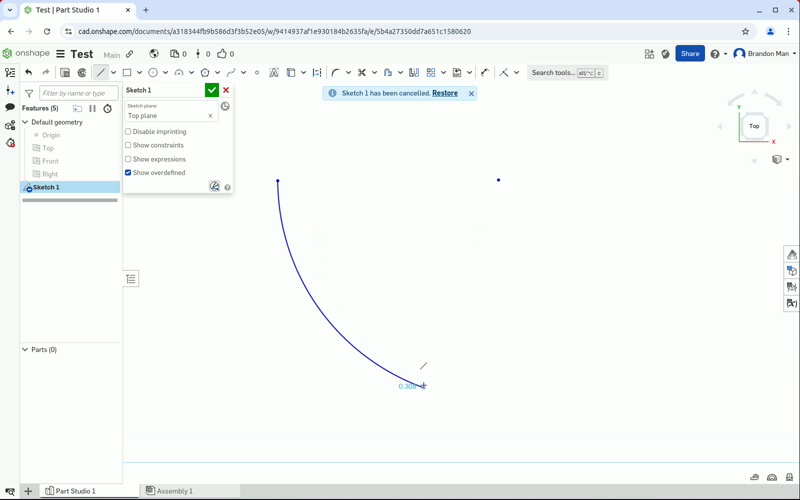
scroll(6)
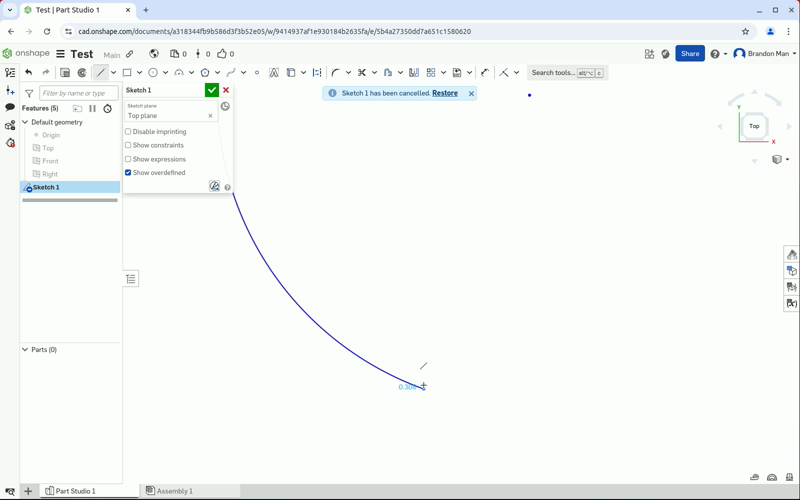
scroll(6)
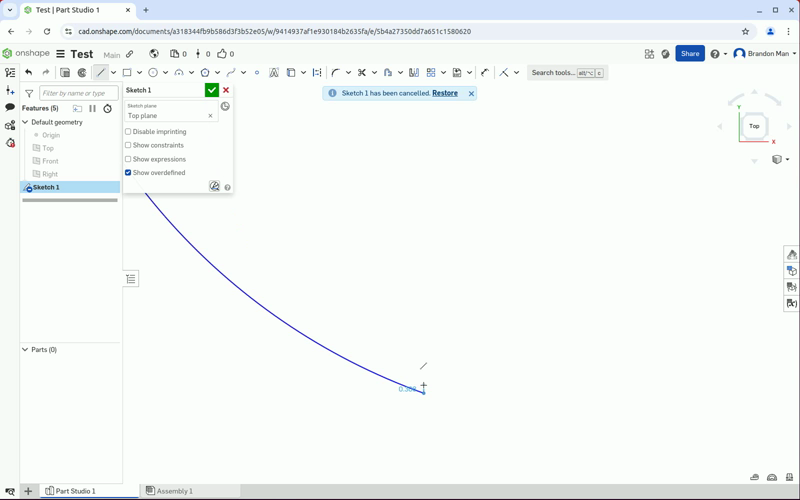
scroll(6)
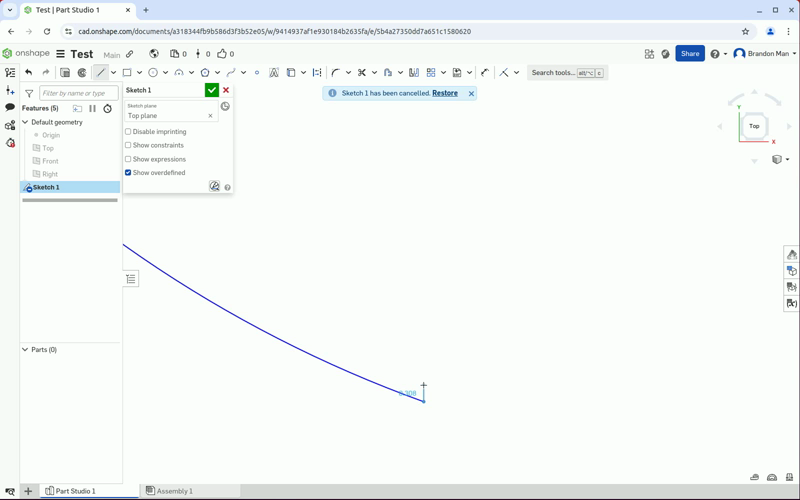
click(423, 384)
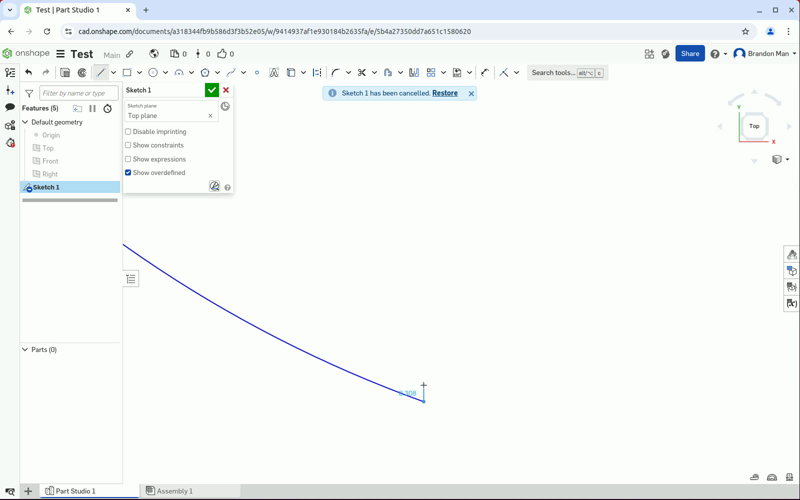
scroll(-6)
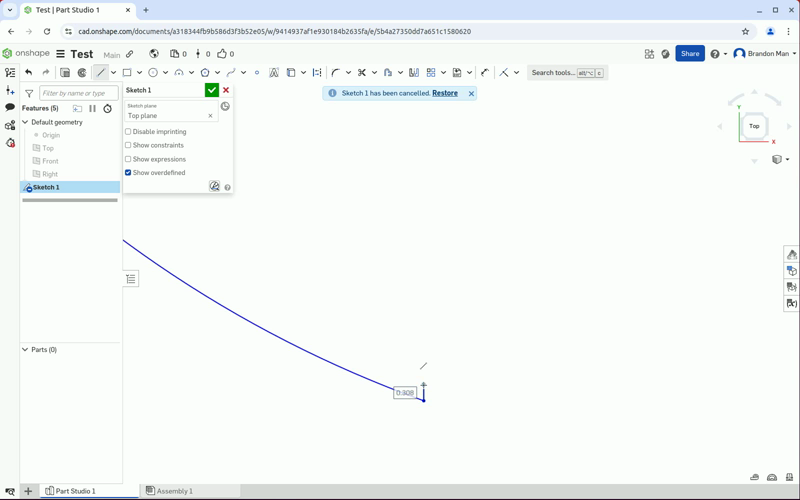
scroll(-6)
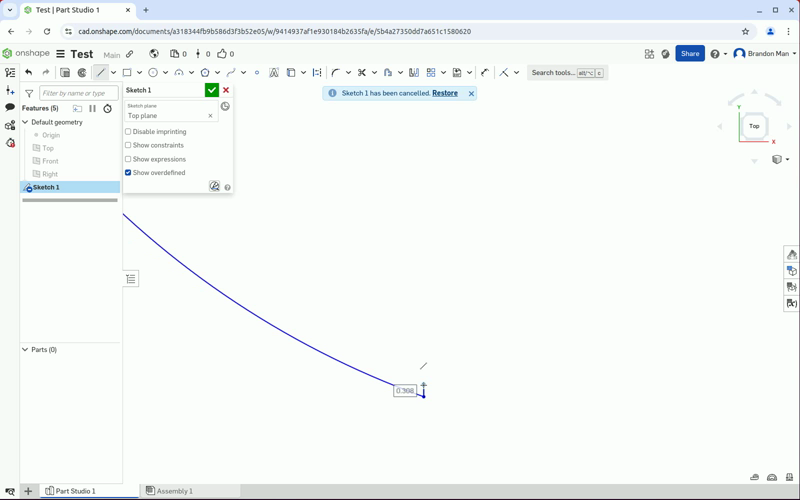
scroll(-6)
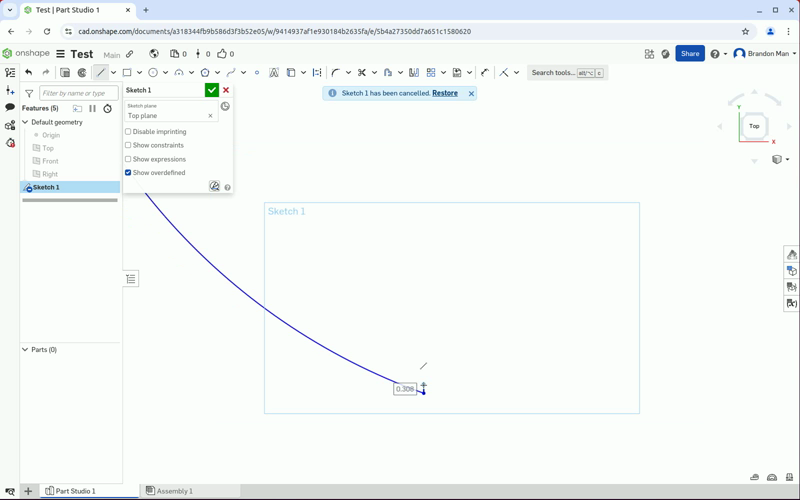
scroll(-6)
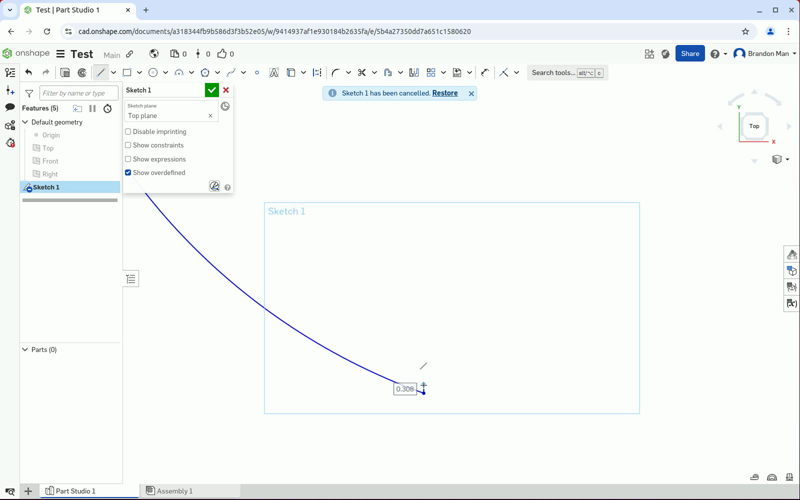
scroll(-6)
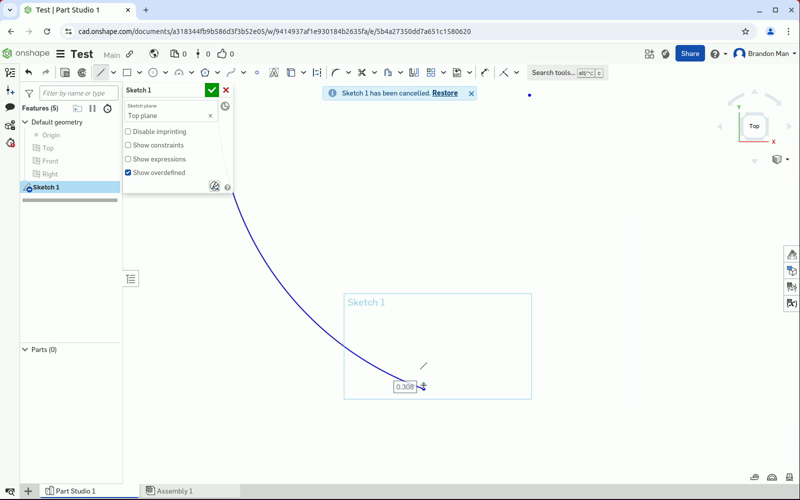
scroll(-6)
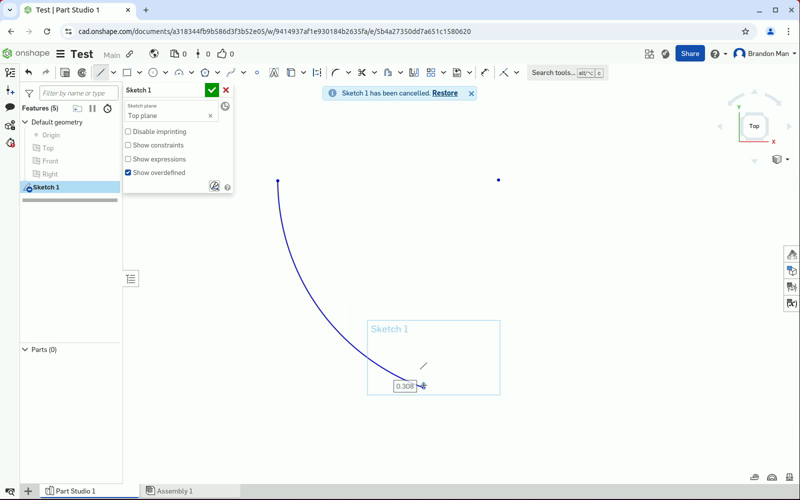
scroll(-6)
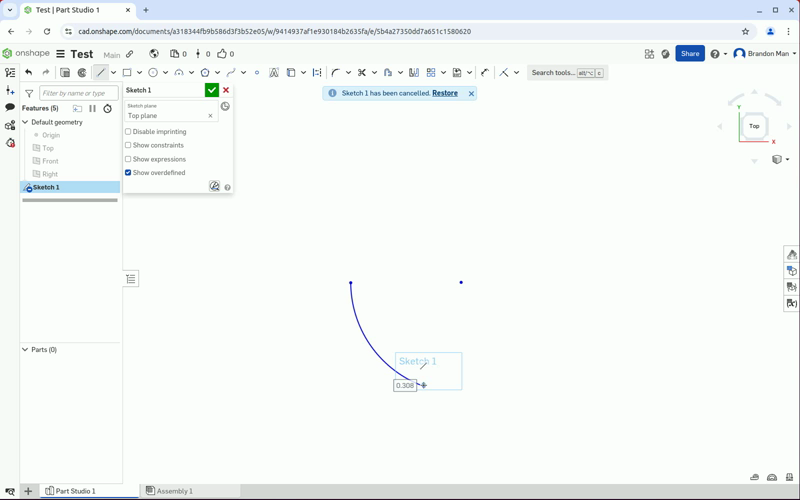
key_up(shift)
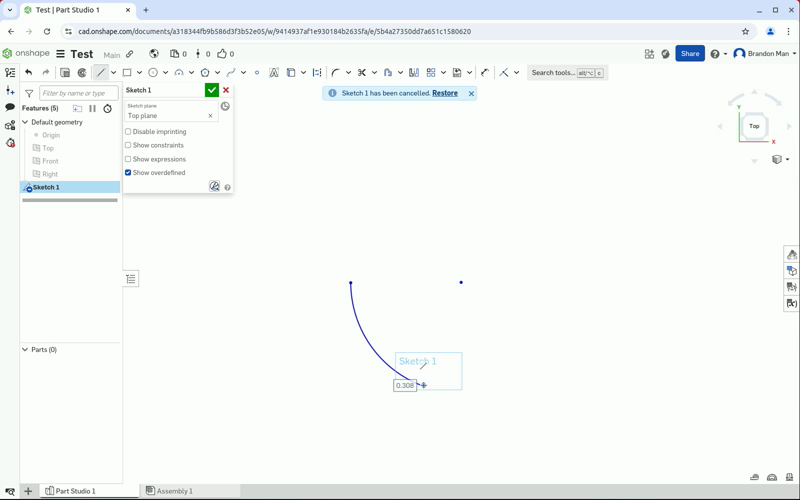
key(esc)
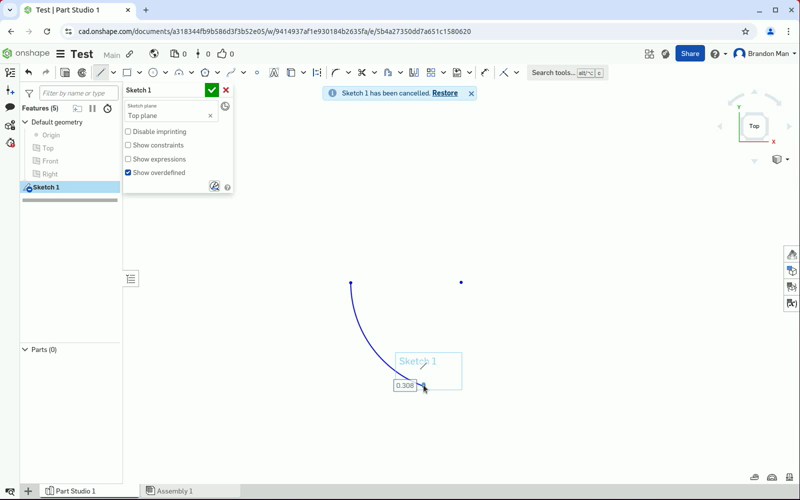
key(a)
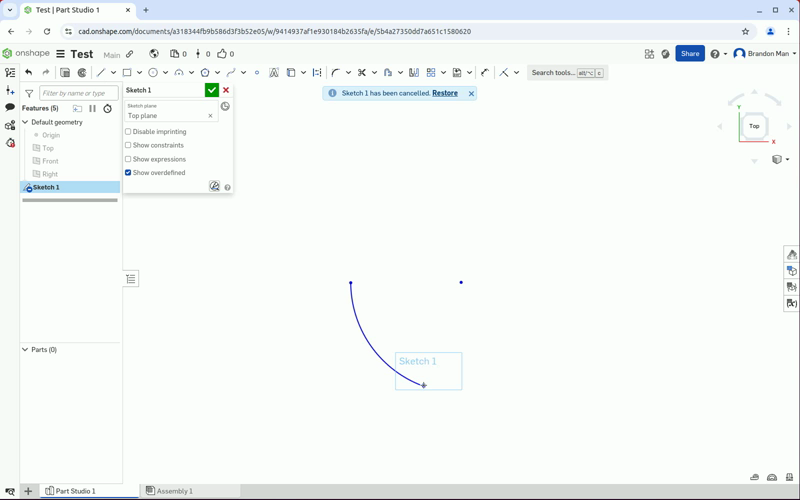
mouse_move(423, 384)
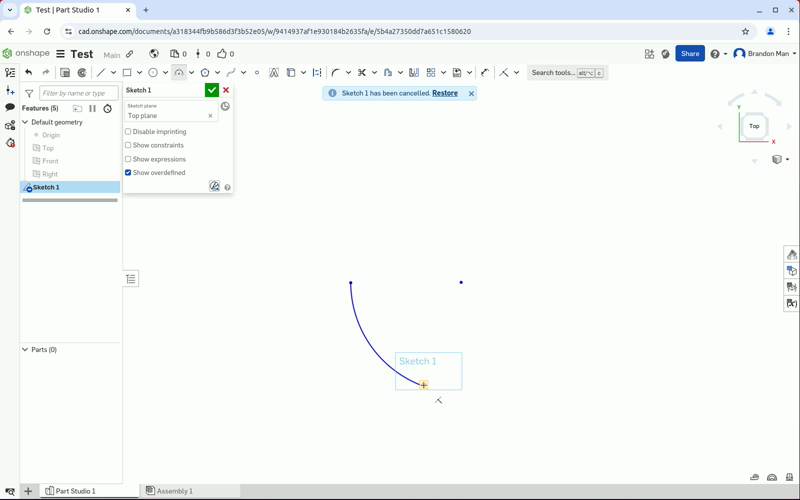
scroll(6)
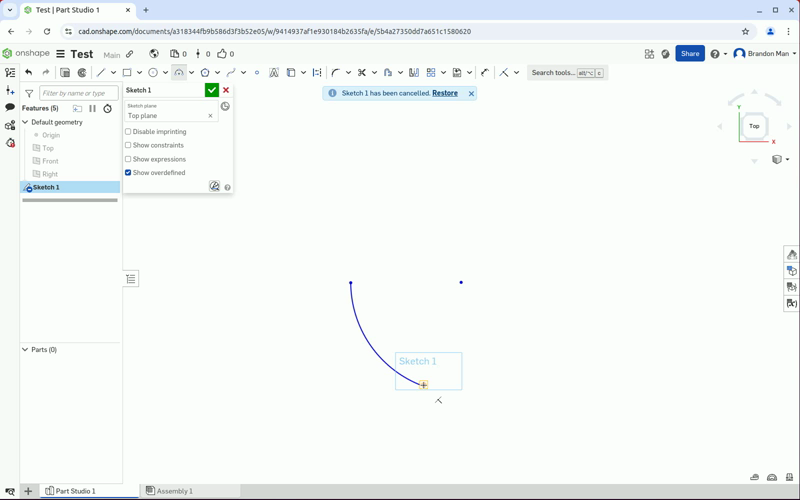
scroll(6)
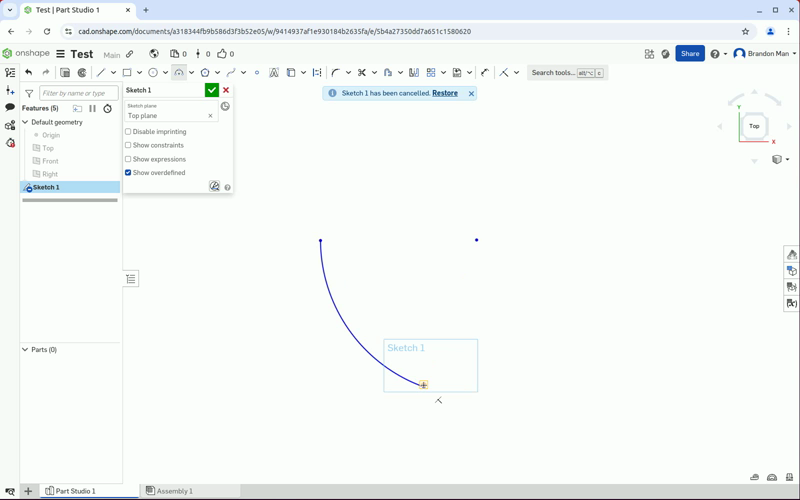
scroll(6)
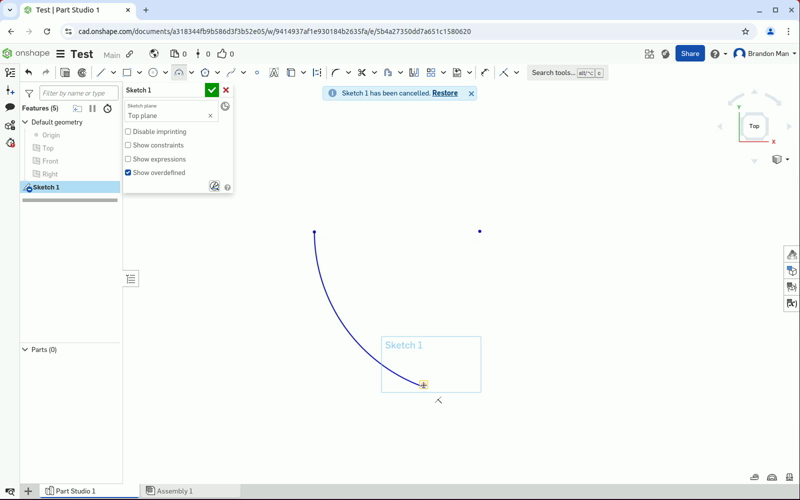
scroll(6)
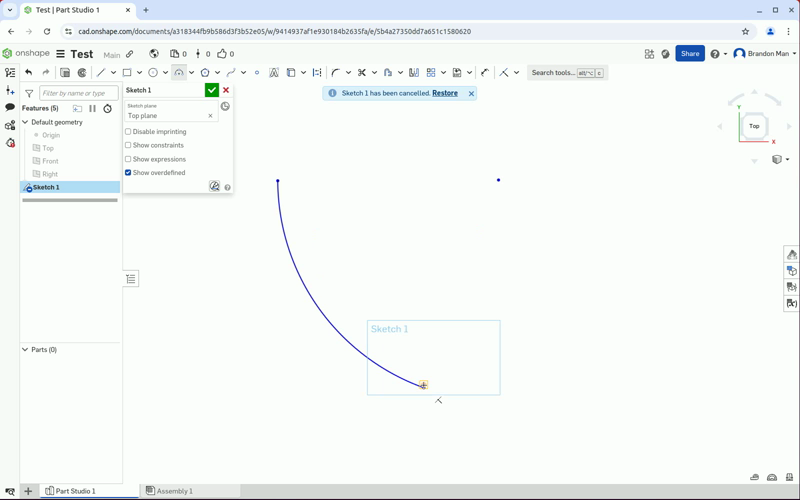
scroll(6)
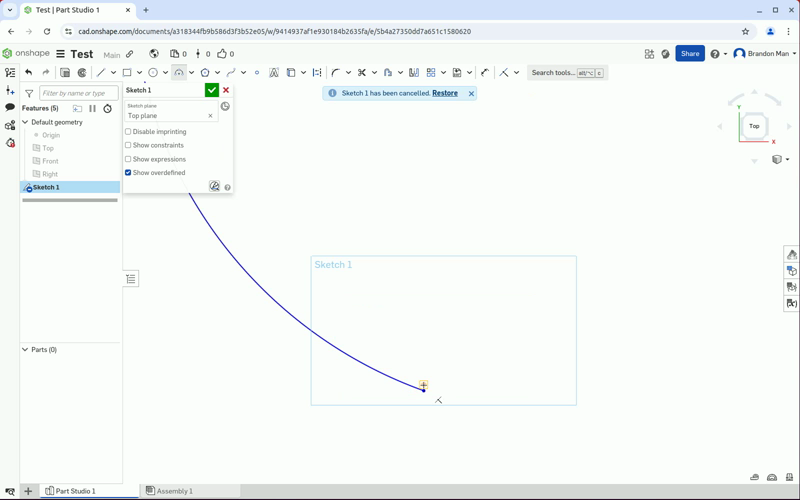
scroll(6)
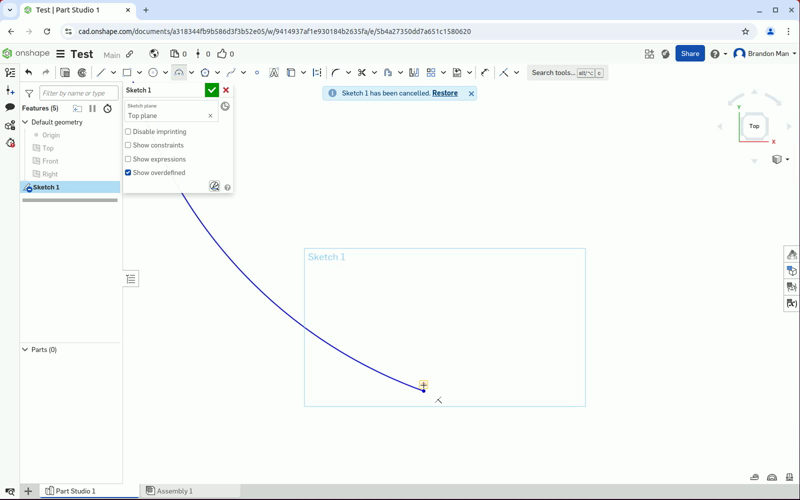
scroll(6)
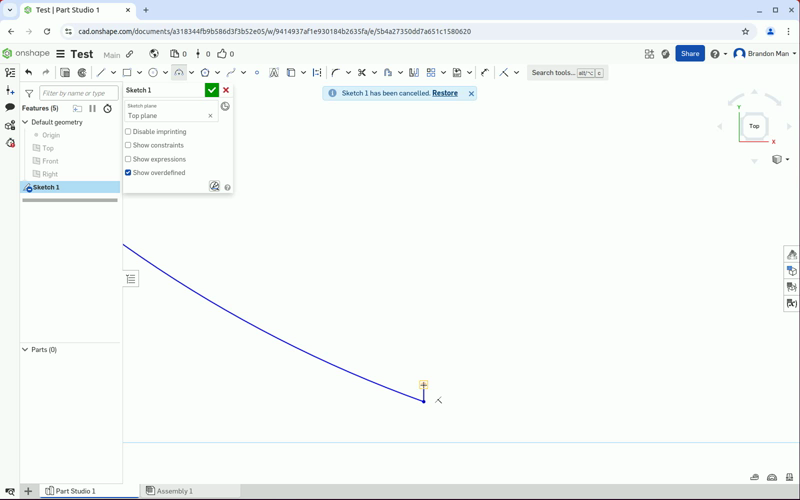
click(423, 384)
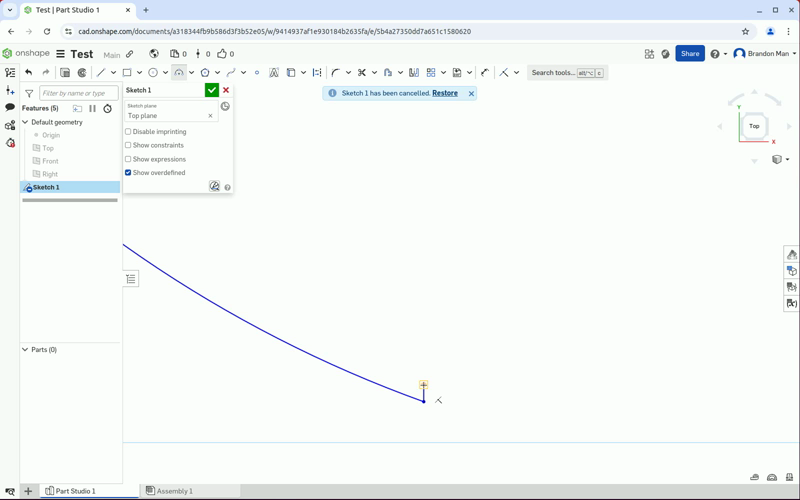
scroll(-6)
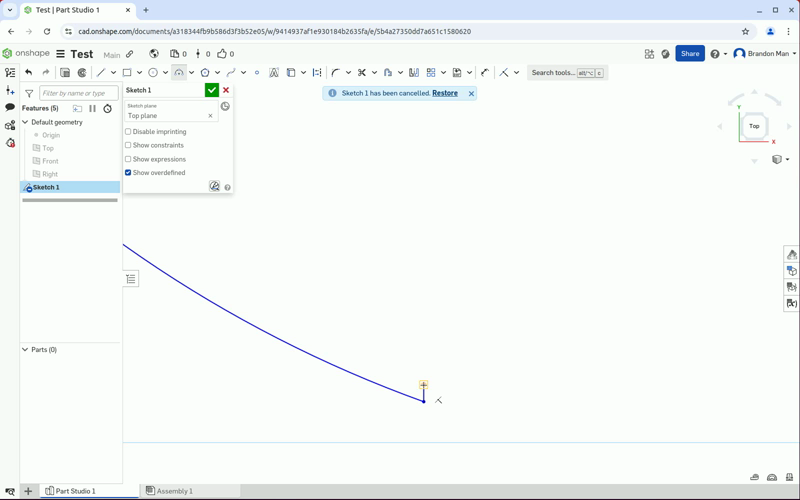
scroll(-6)
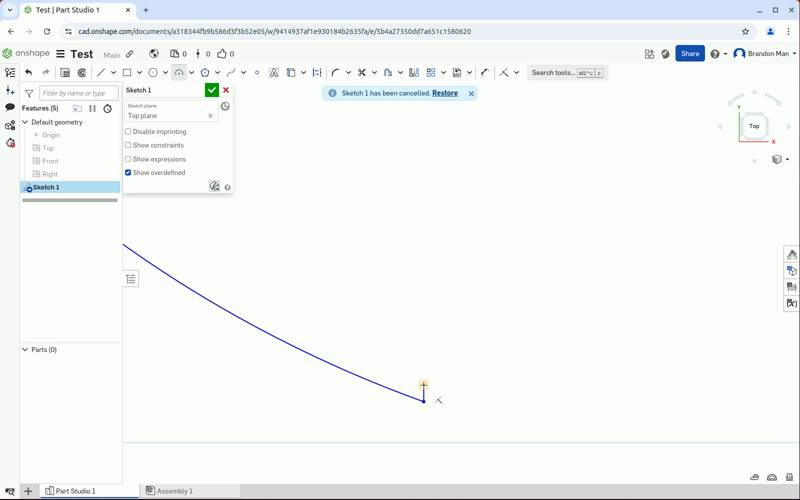
scroll(-6)
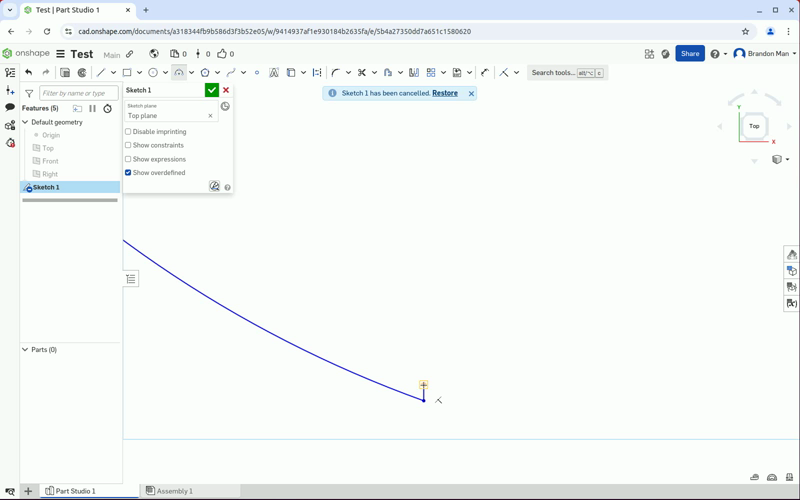
scroll(-6)
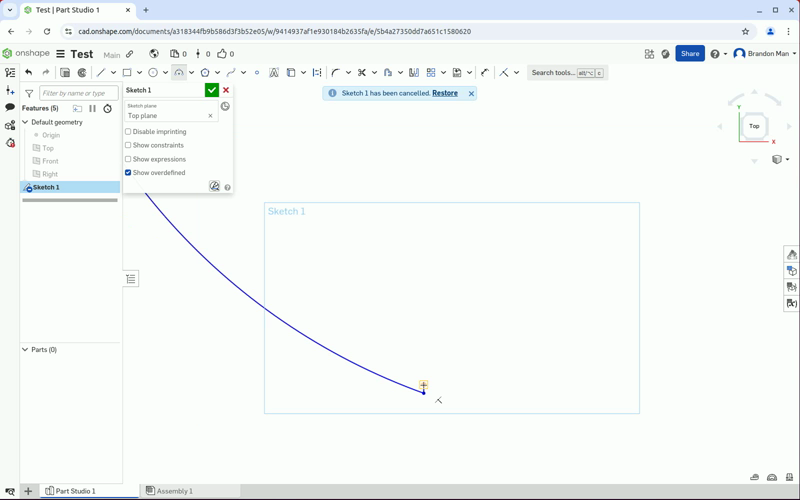
scroll(-6)
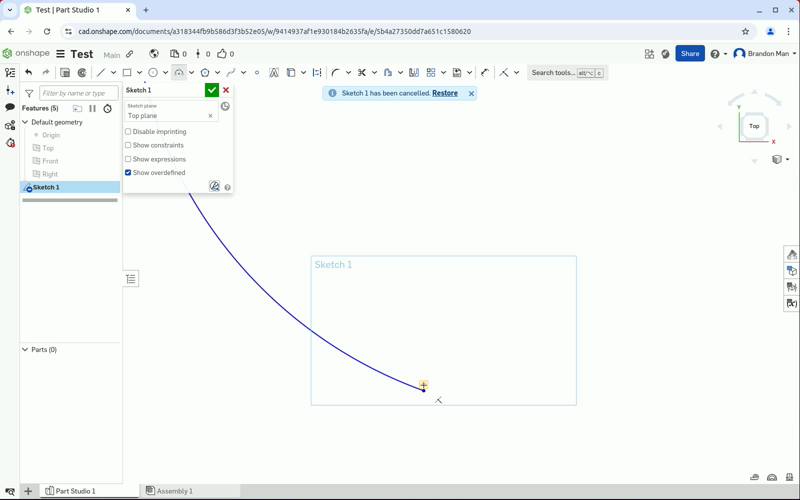
scroll(-6)
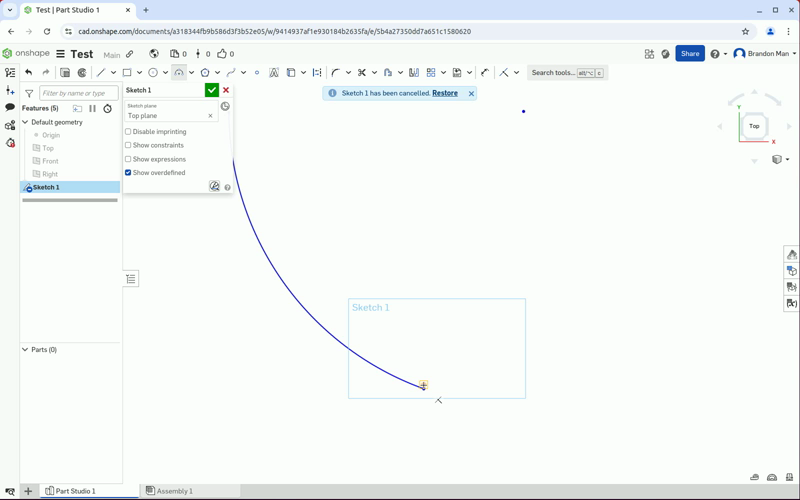
scroll(-6)
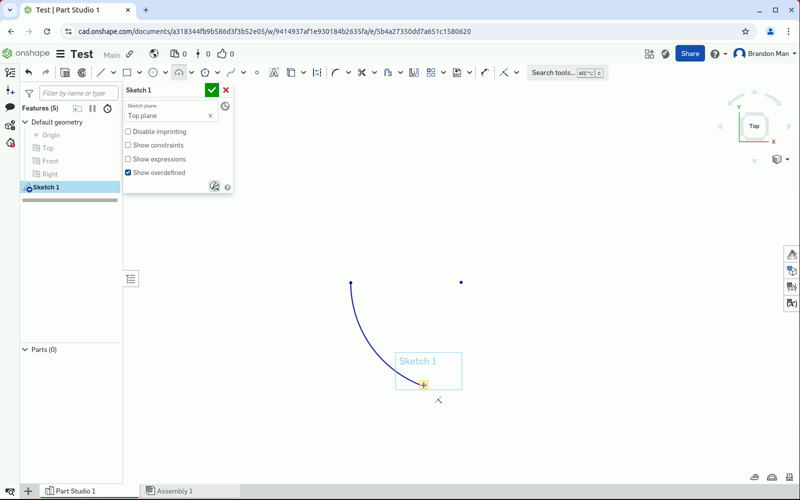
key_down(shift)
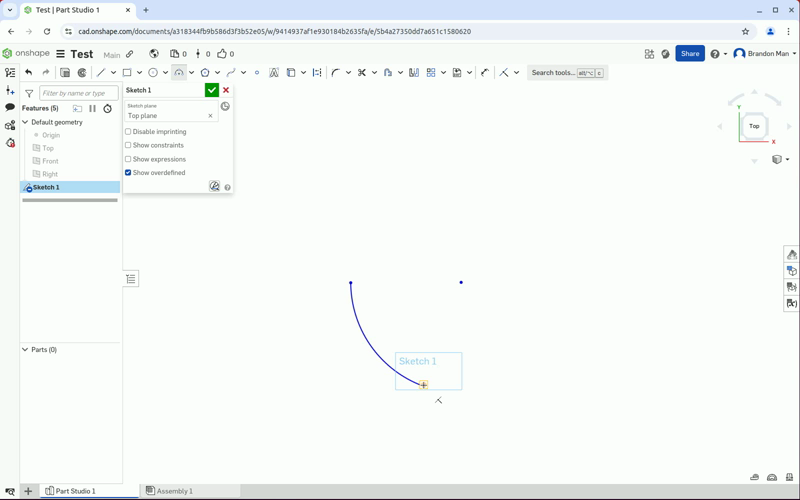
mouse_move(351, 282)
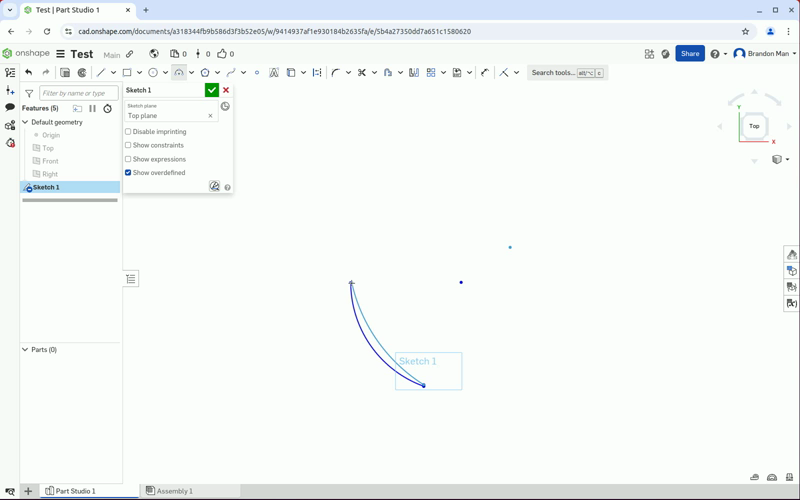
scroll(6)
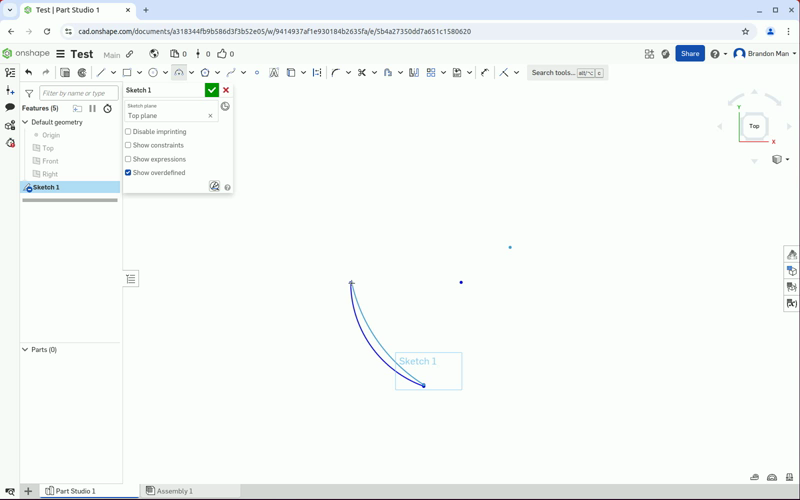
scroll(6)
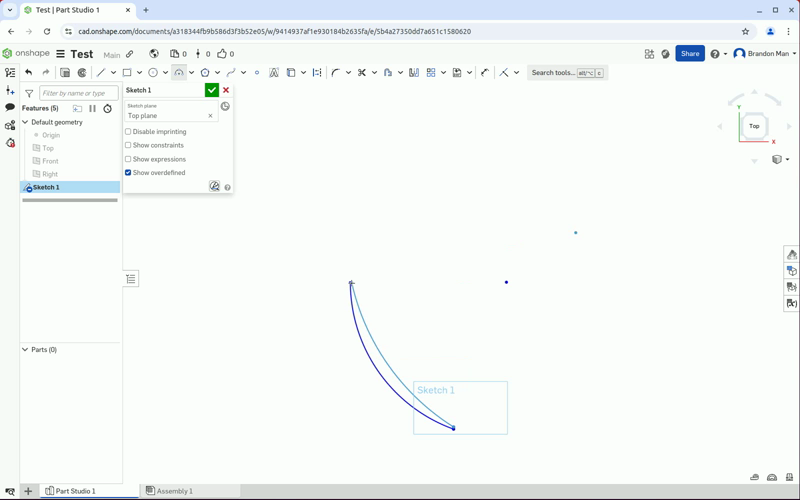
scroll(6)
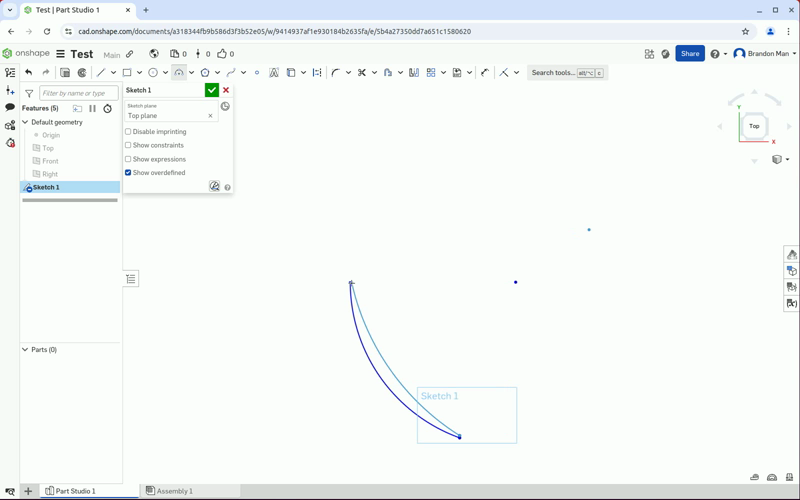
scroll(6)
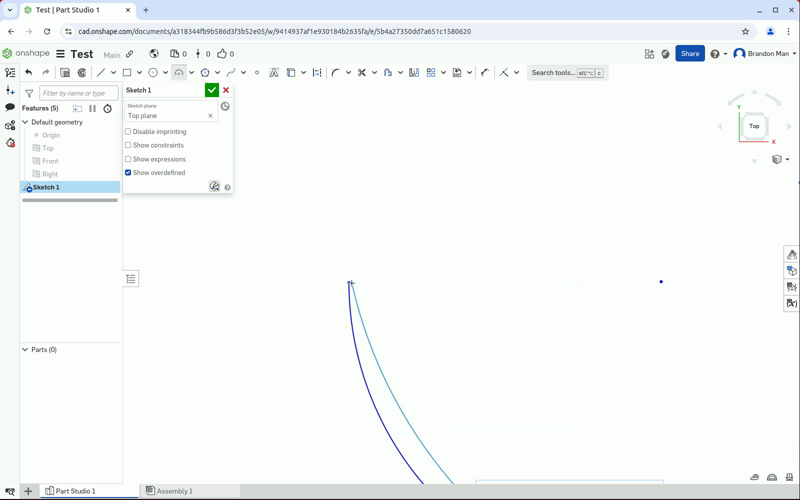
scroll(6)
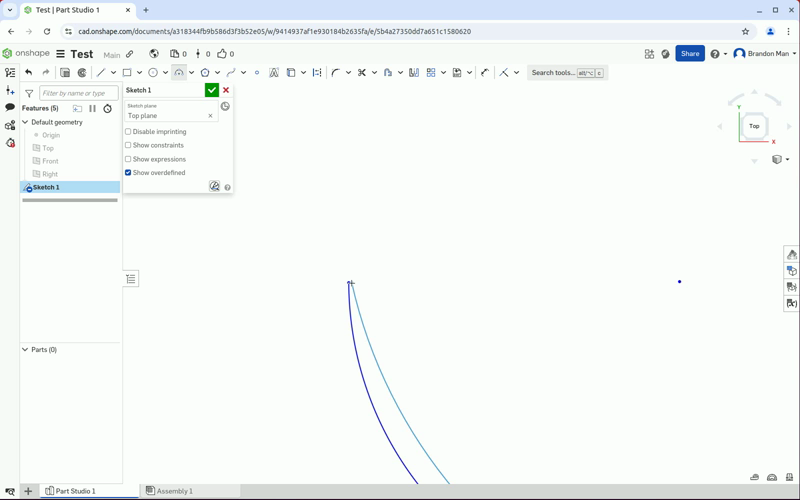
scroll(6)
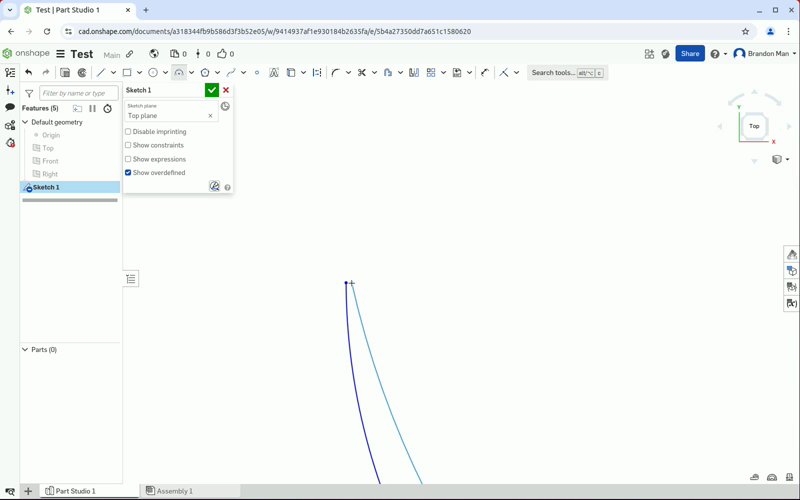
scroll(6)
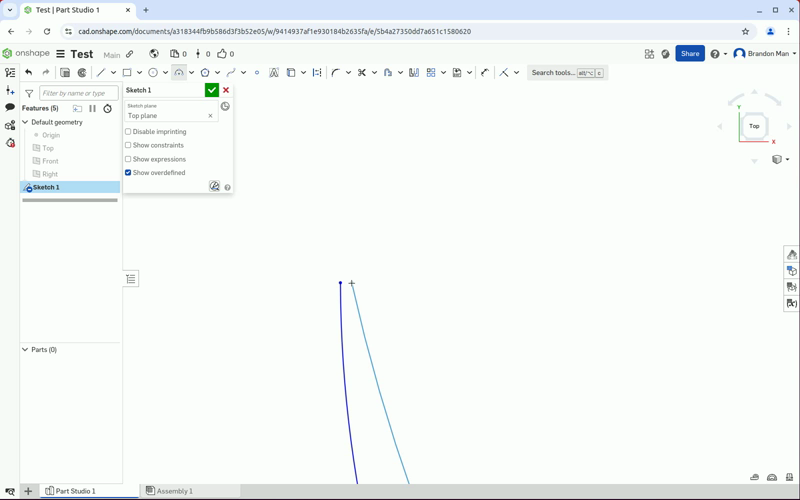
click(351, 282)
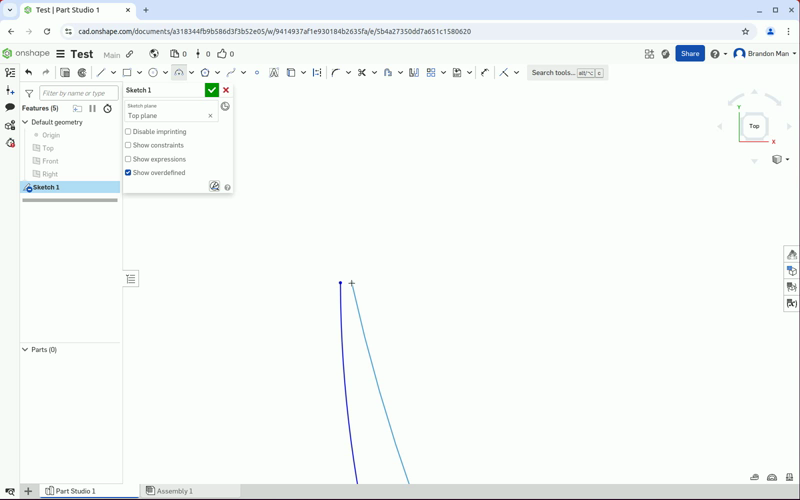
scroll(-6)
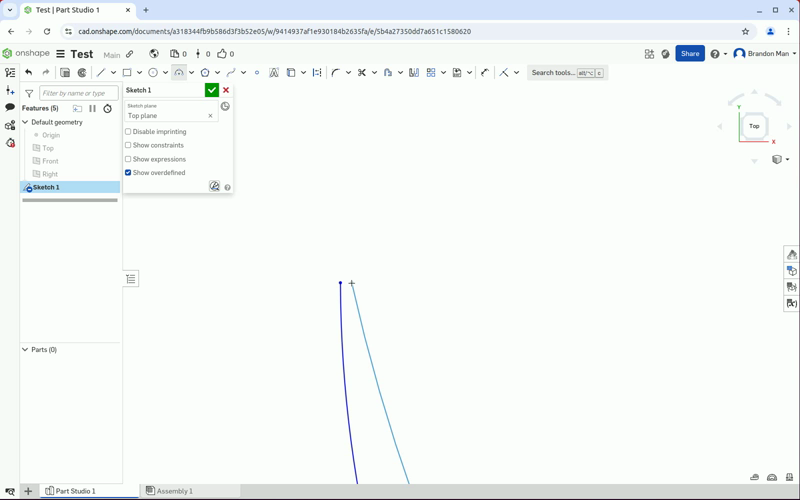
scroll(-6)
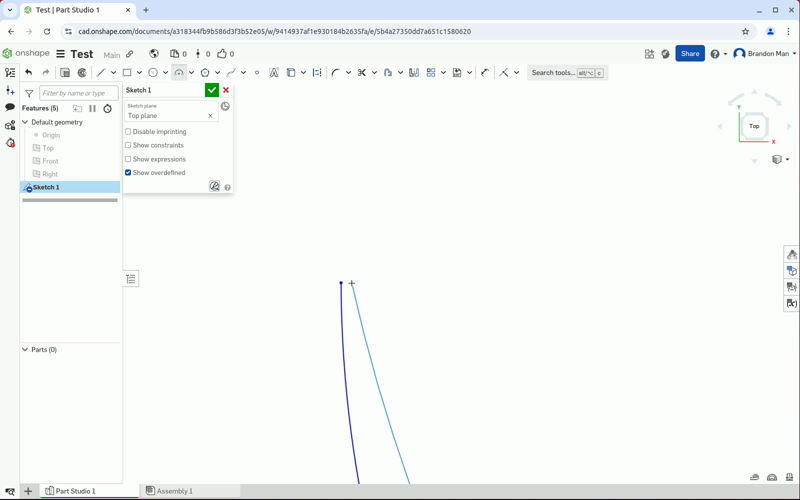
scroll(-6)
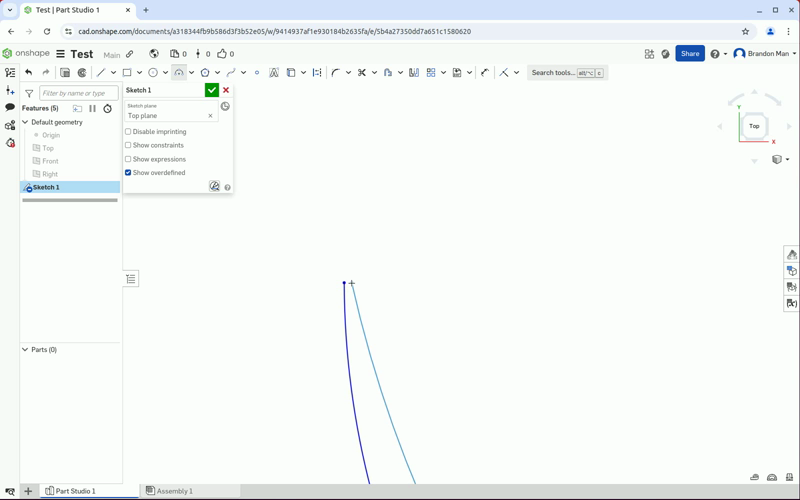
scroll(-6)
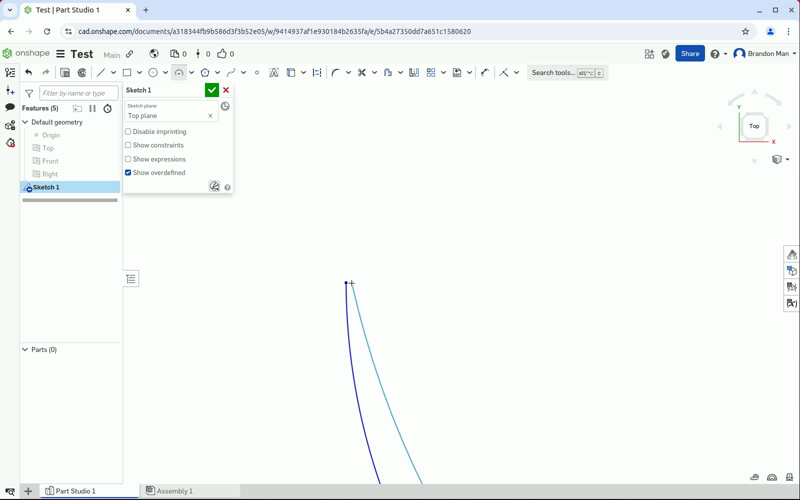
scroll(-6)
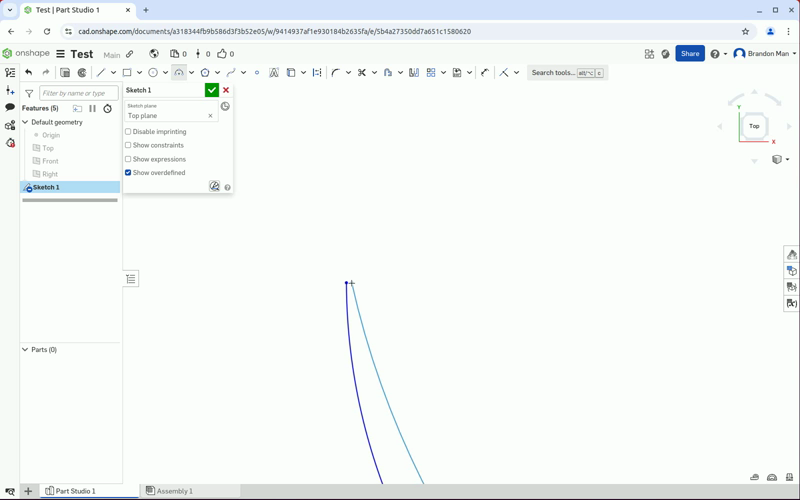
scroll(-6)
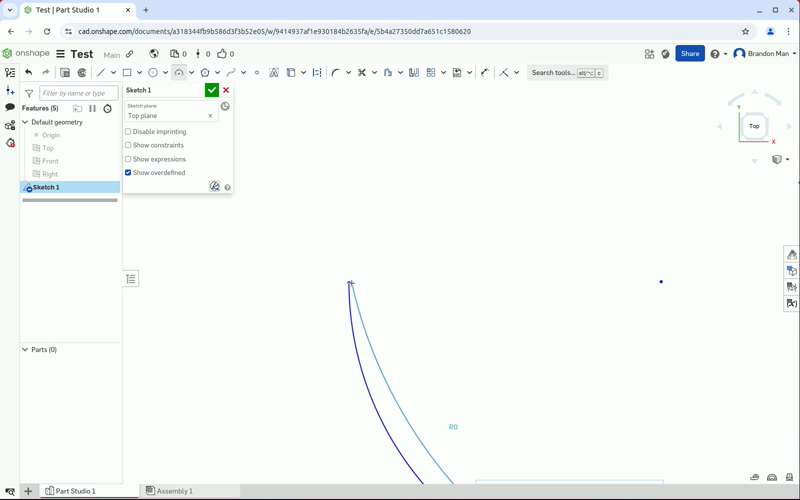
scroll(-6)
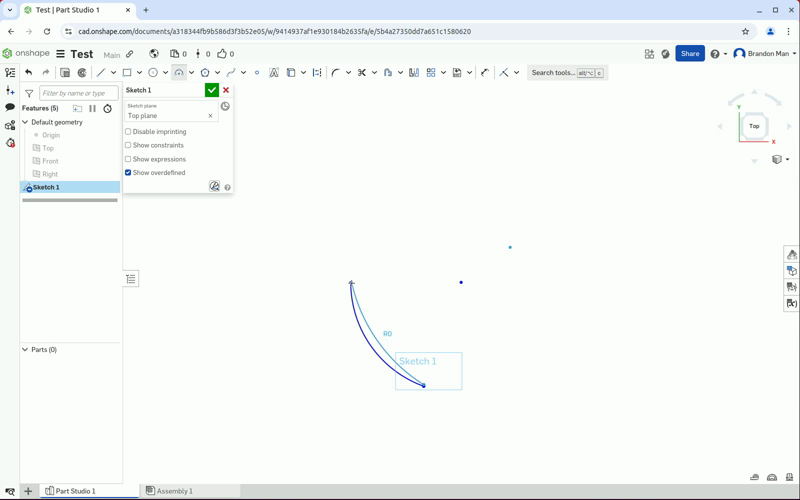
mouse_move(371, 345)
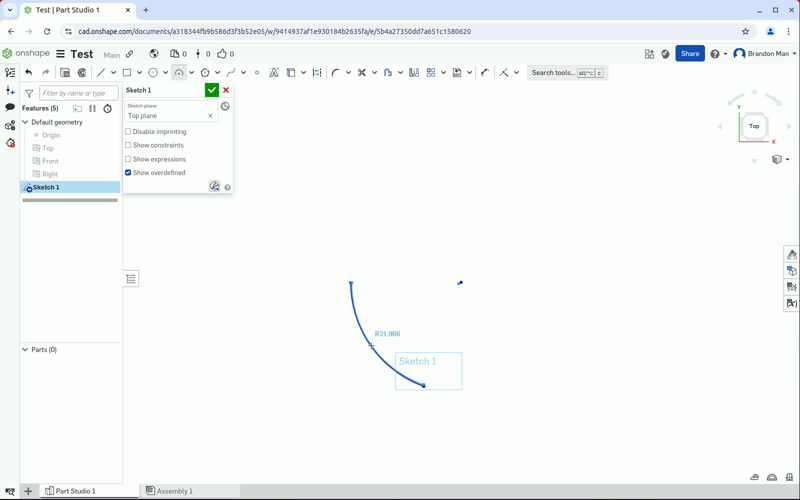
scroll(6)
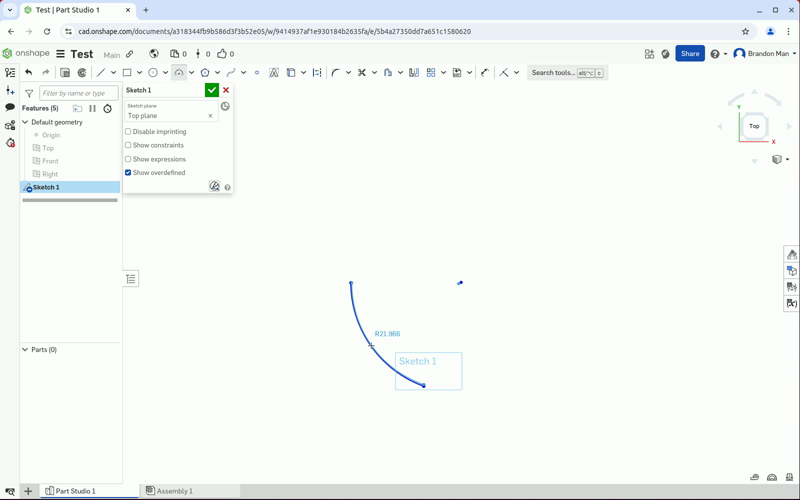
scroll(6)
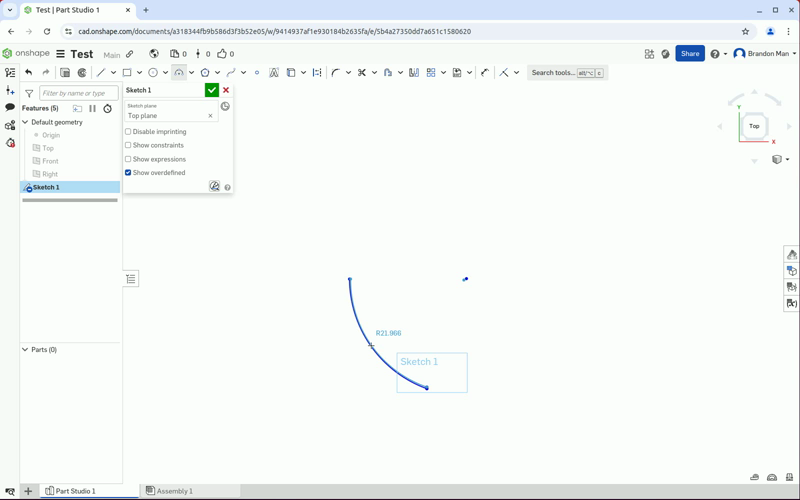
scroll(6)
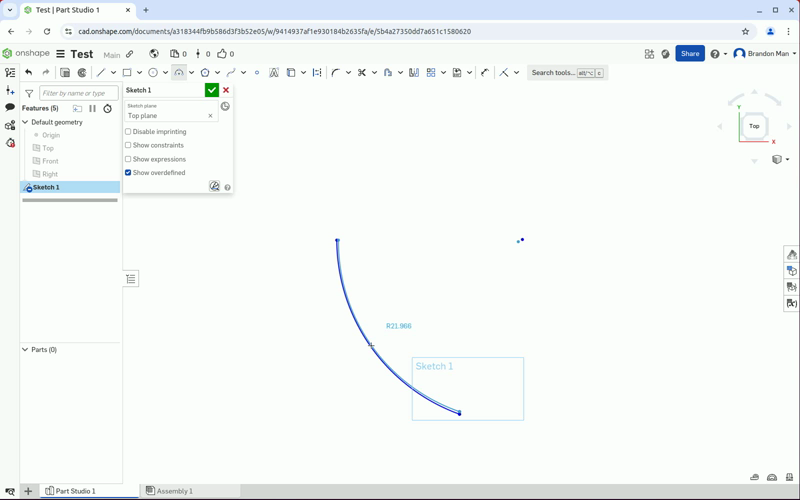
scroll(6)
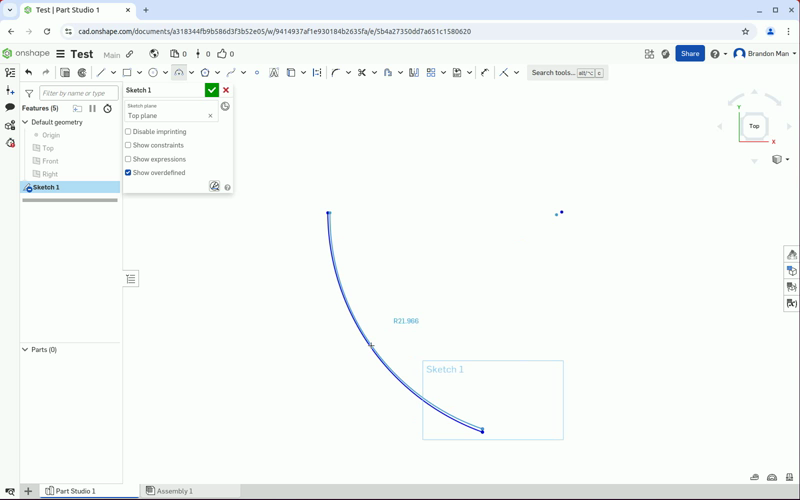
scroll(6)
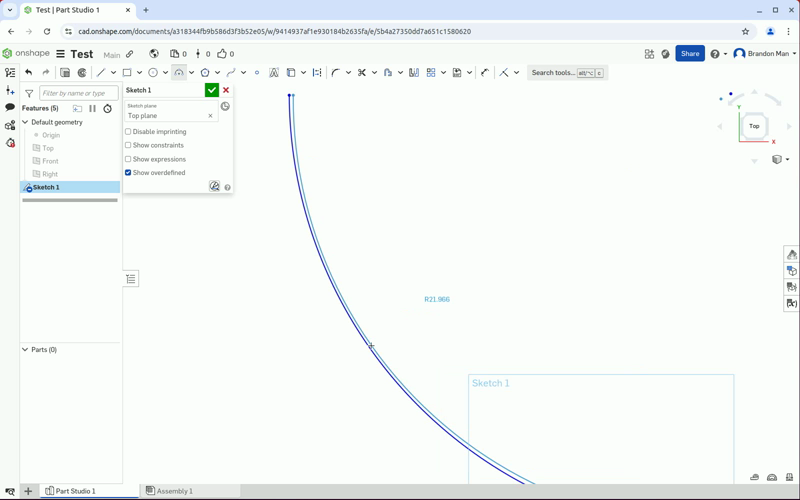
scroll(6)
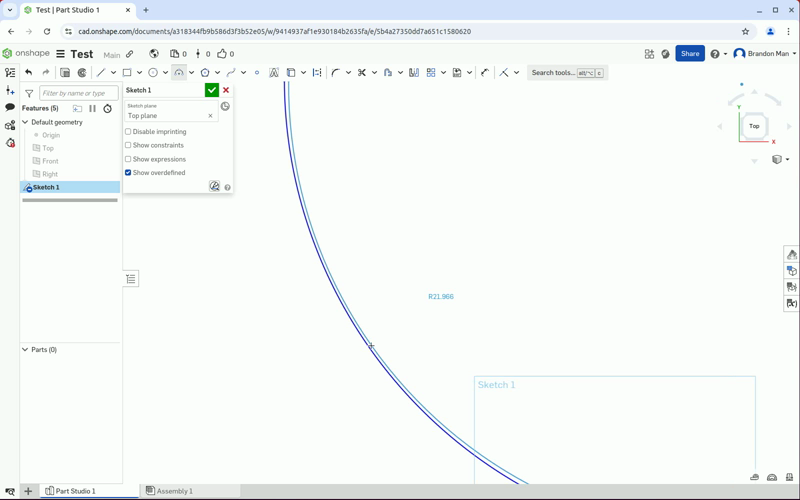
scroll(6)
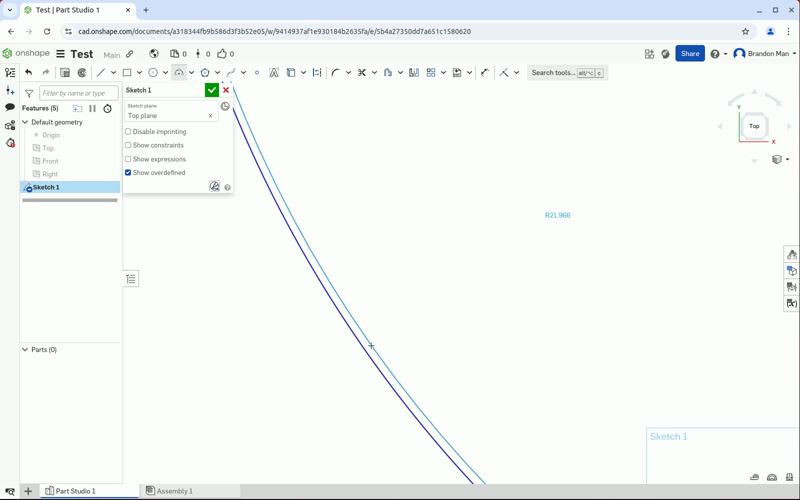
click(371, 345)
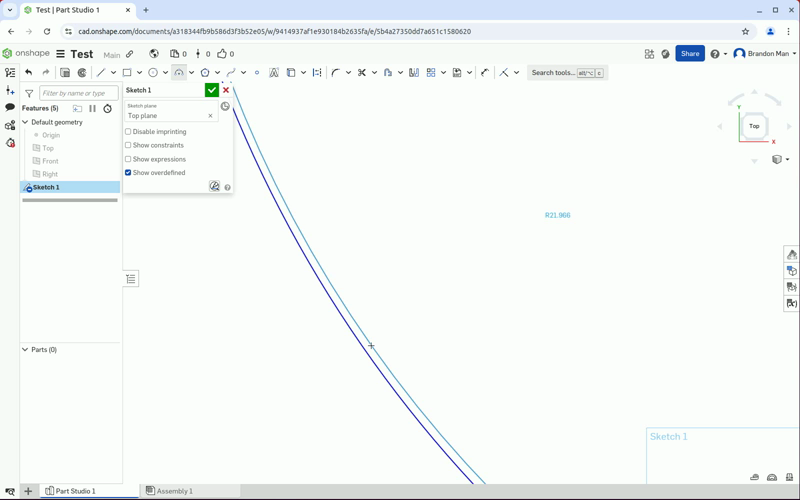
scroll(-6)
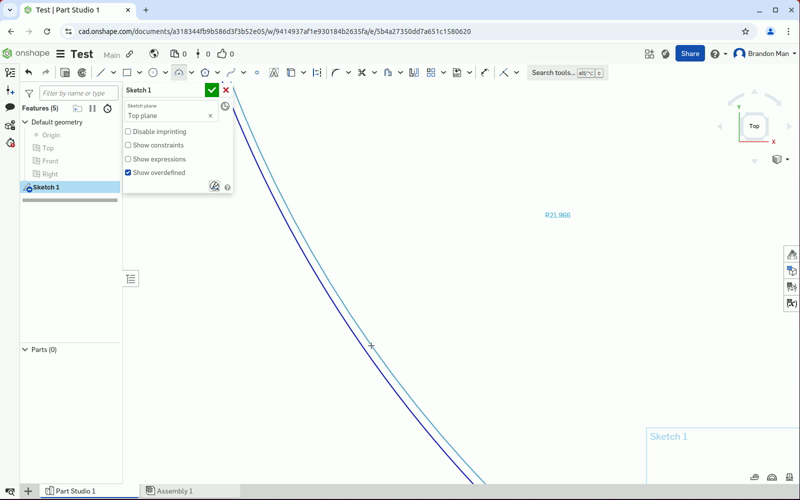
scroll(-6)
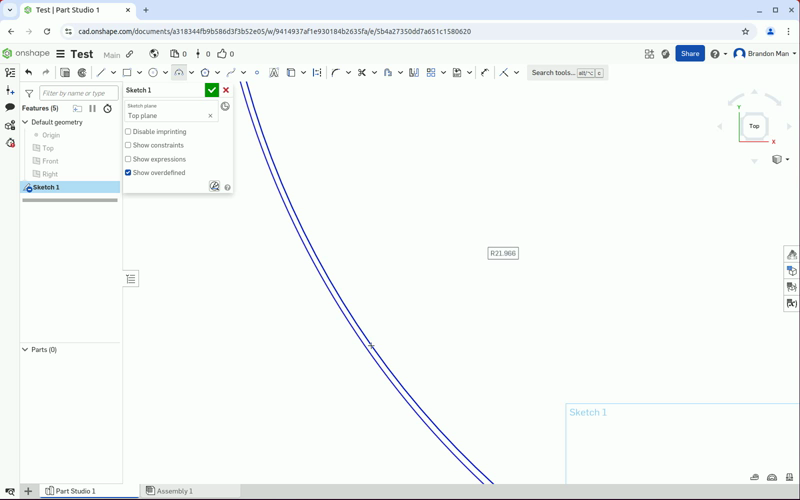
scroll(-6)
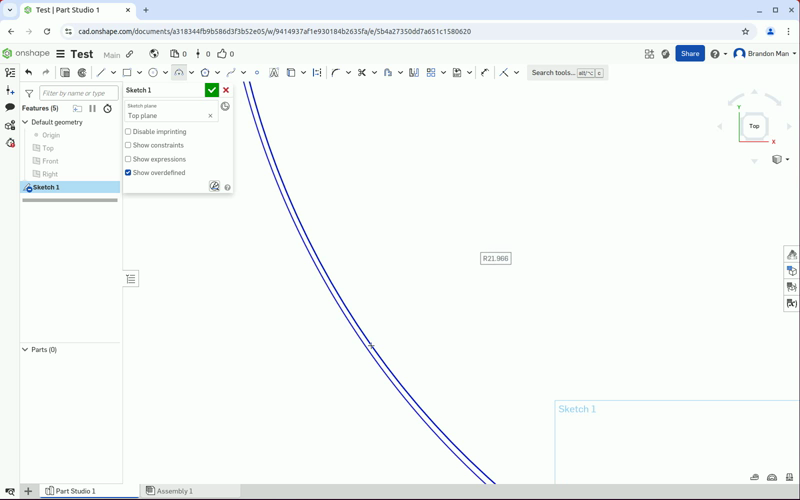
scroll(-6)
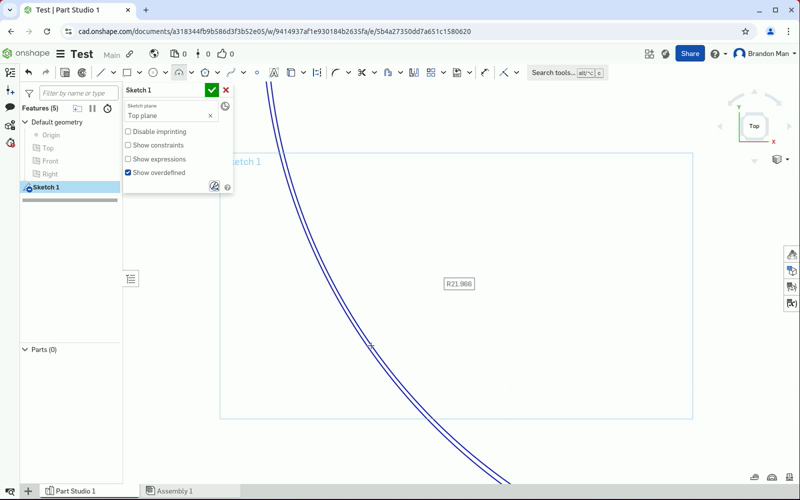
scroll(-6)
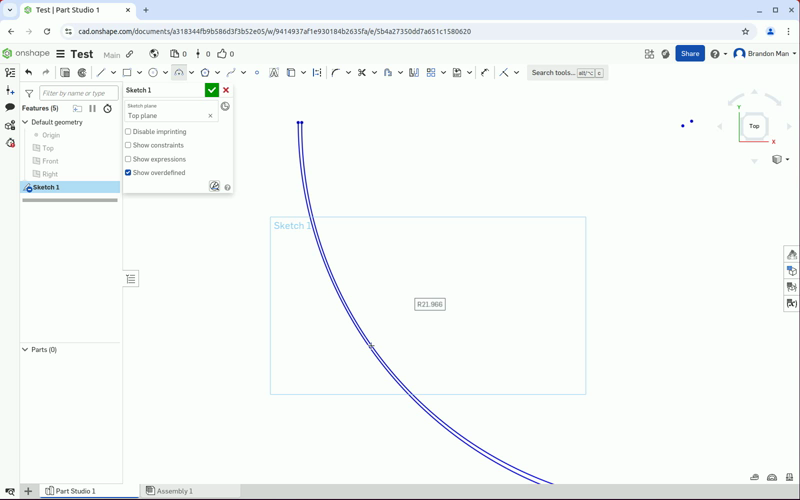
scroll(-6)
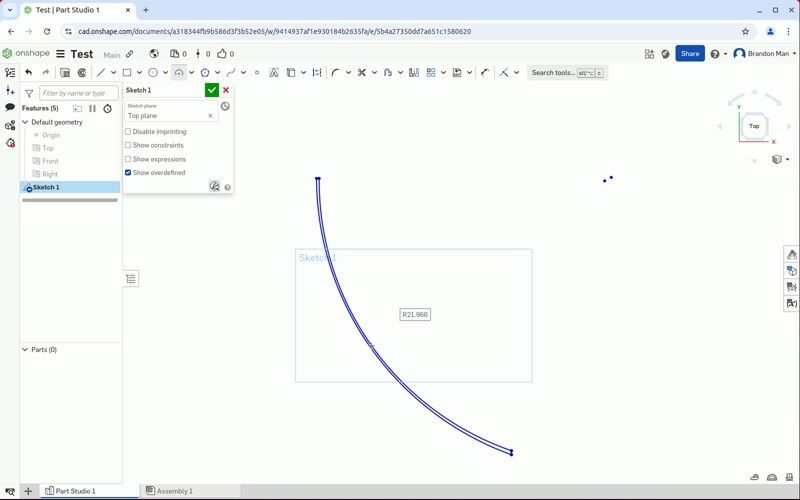
scroll(-6)
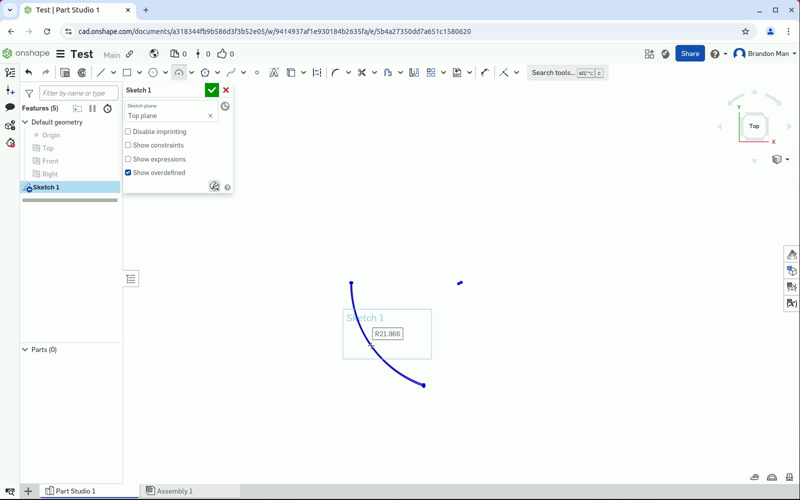
key_up(shift)
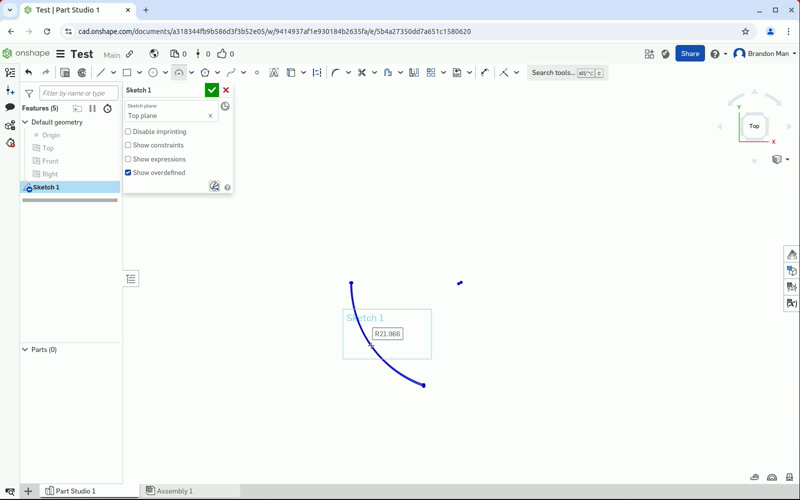
key(esc)
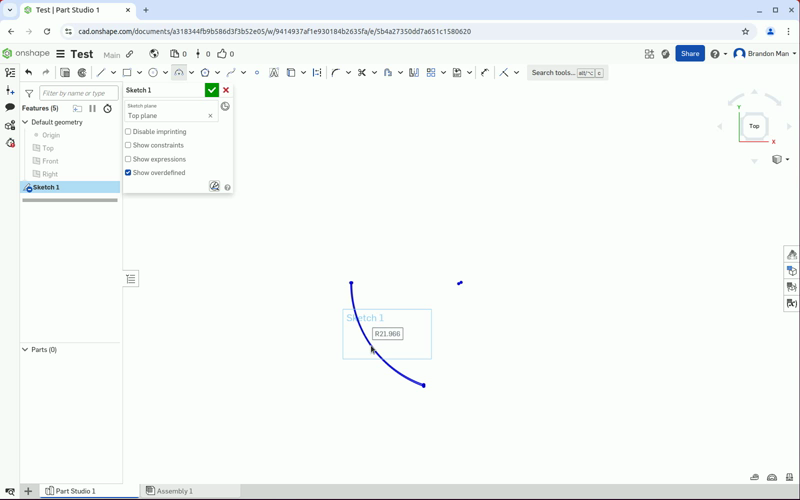
key(l)
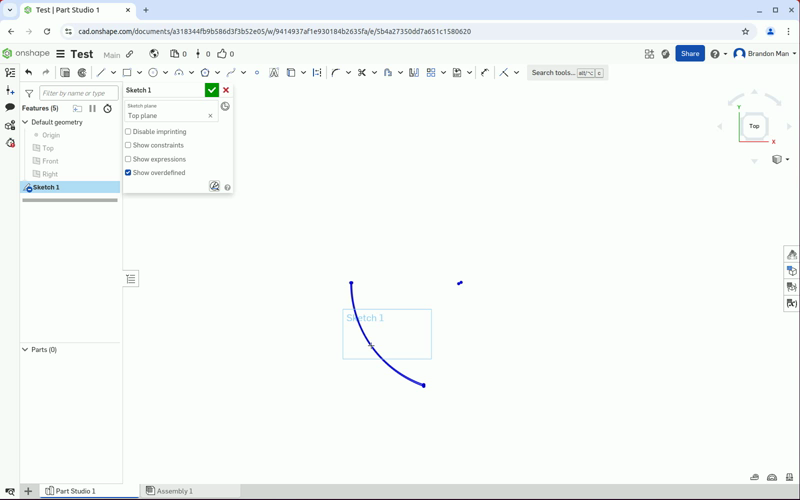
mouse_move(351, 282)
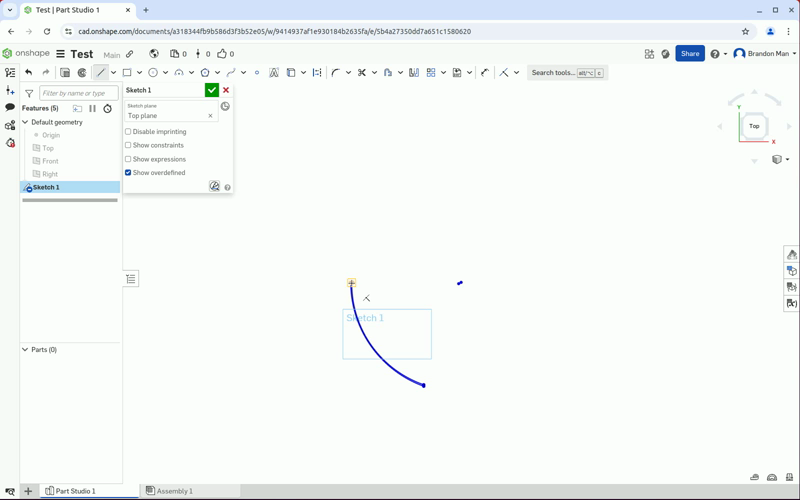
scroll(6)
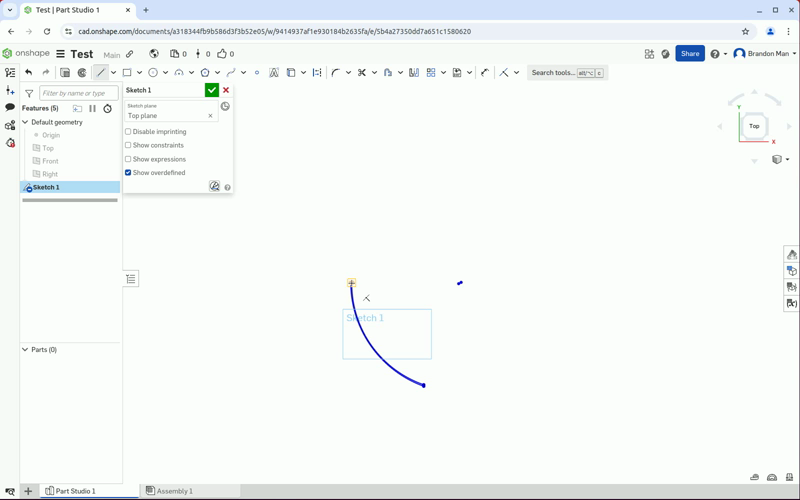
scroll(6)
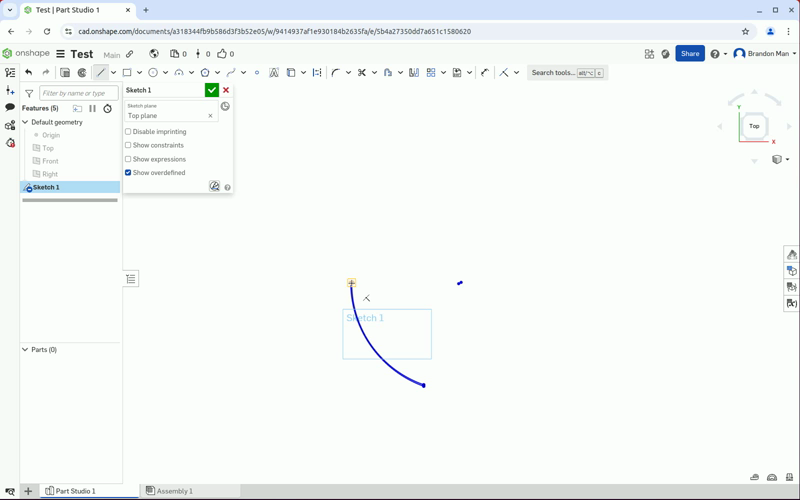
scroll(6)
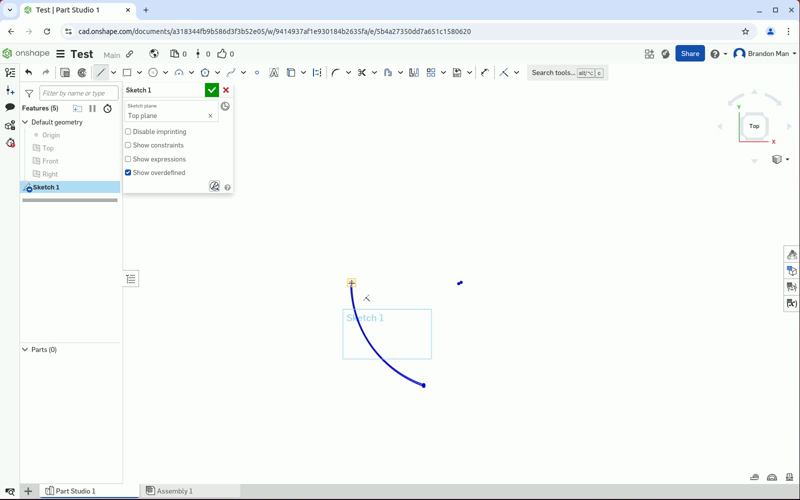
scroll(6)
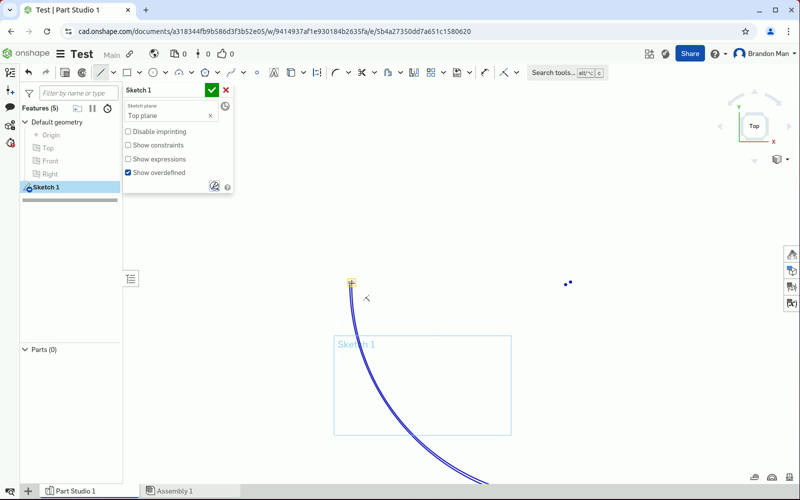
scroll(6)
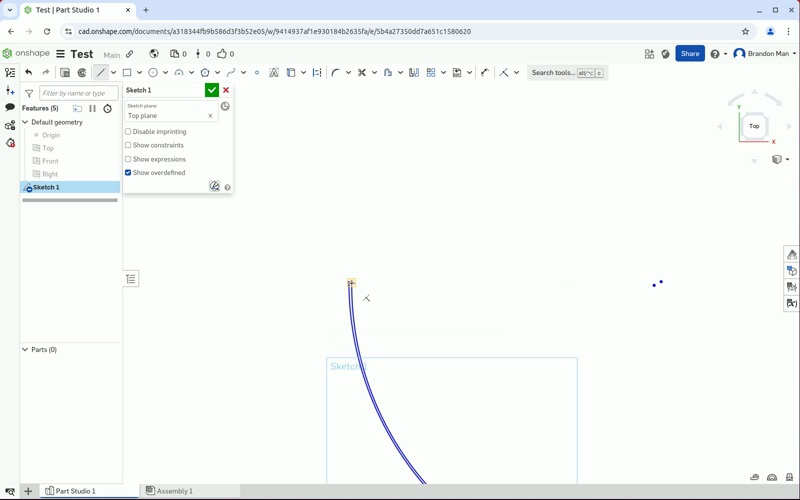
scroll(6)
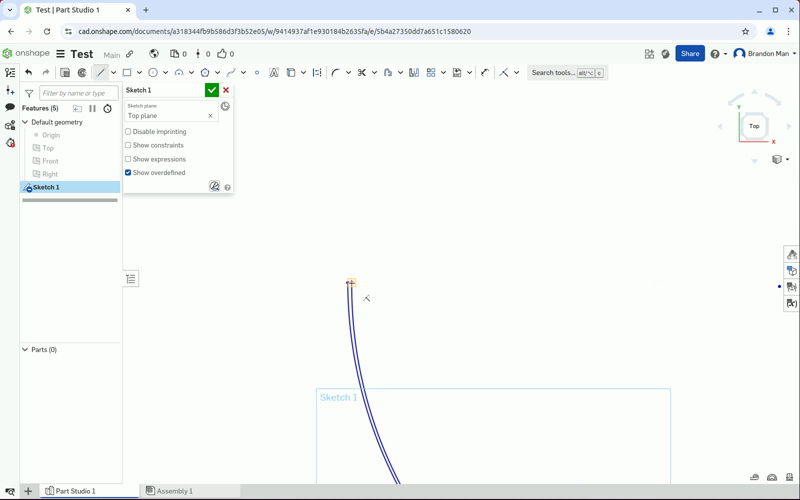
scroll(6)
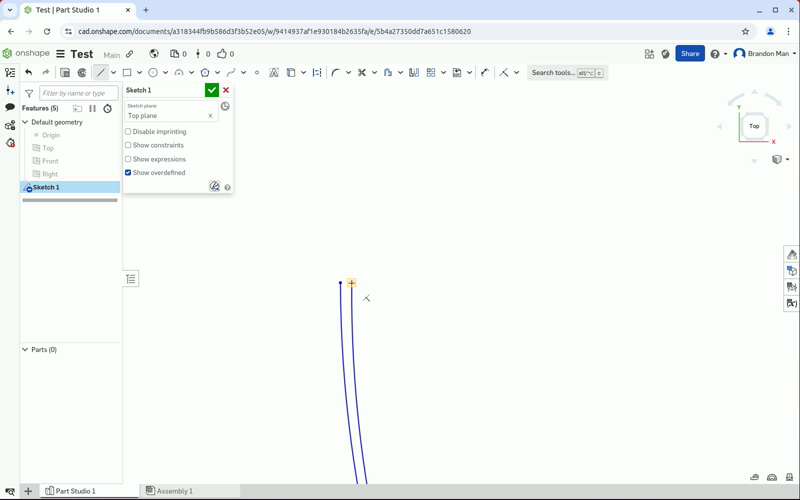
click(351, 282)
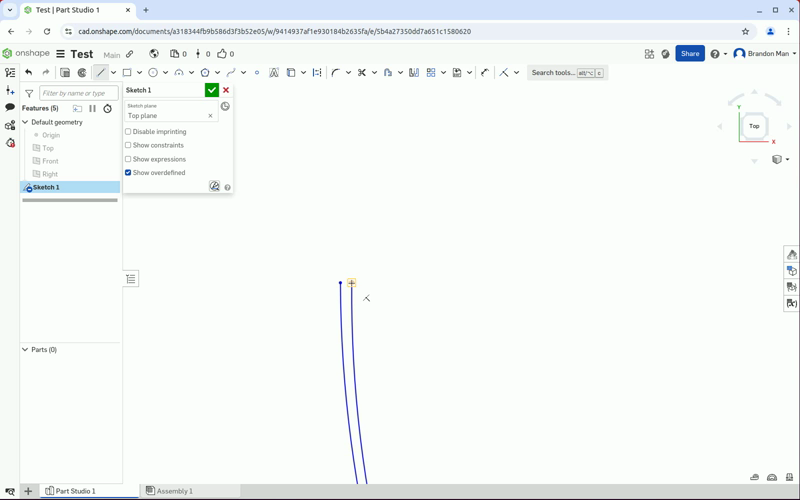
scroll(-6)
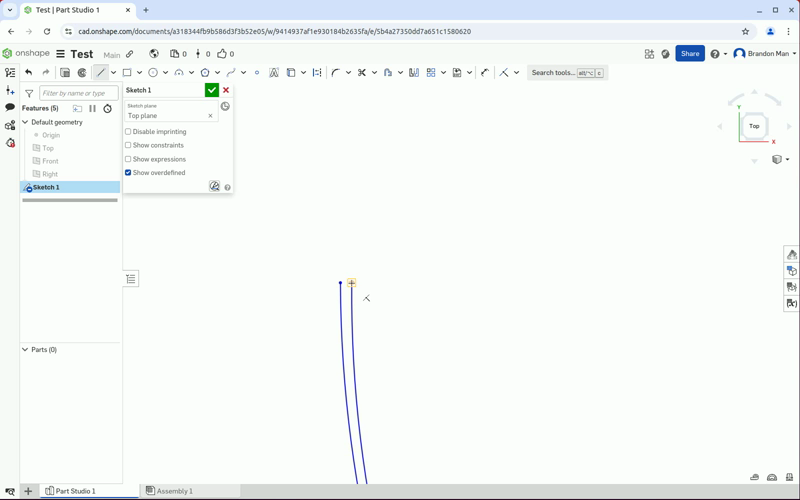
scroll(-6)
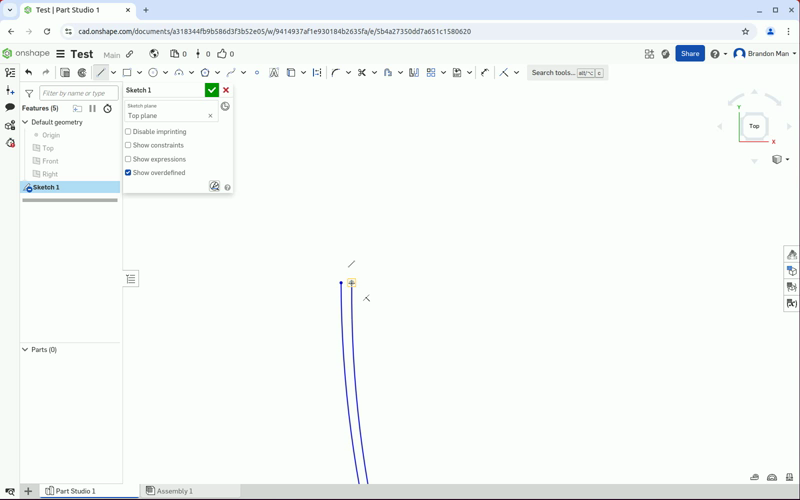
scroll(-6)
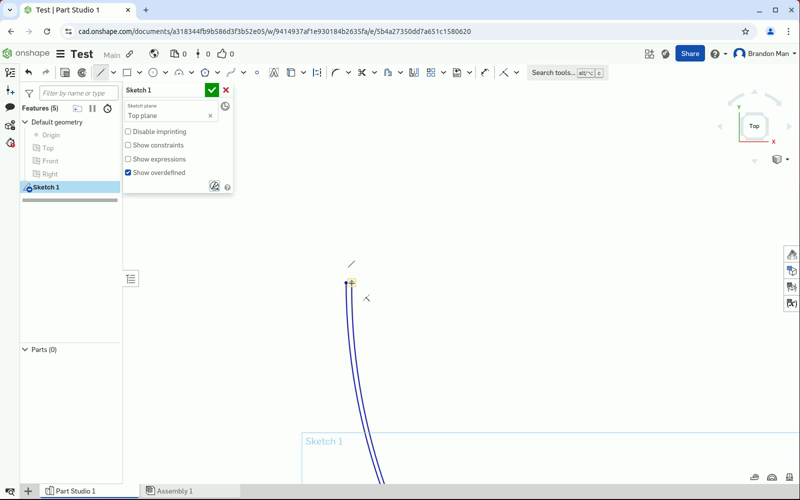
scroll(-6)
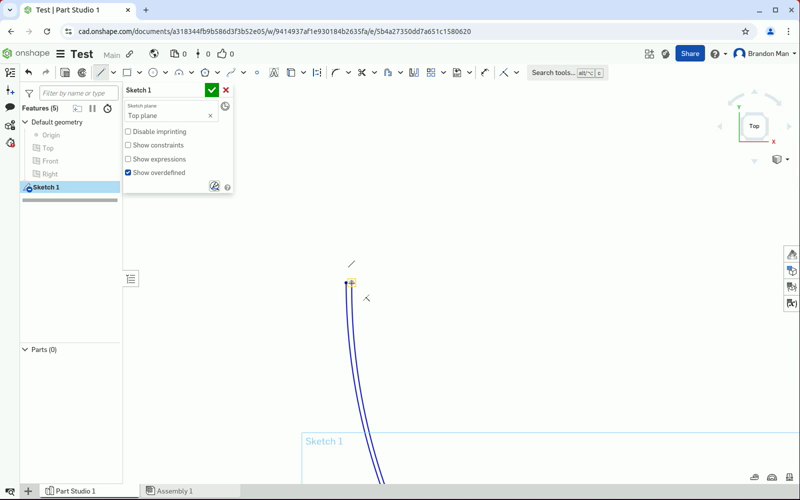
scroll(-6)
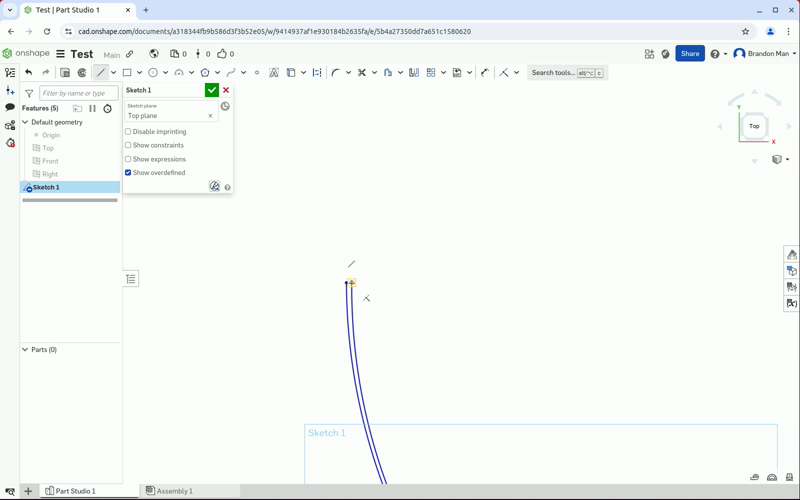
scroll(-6)
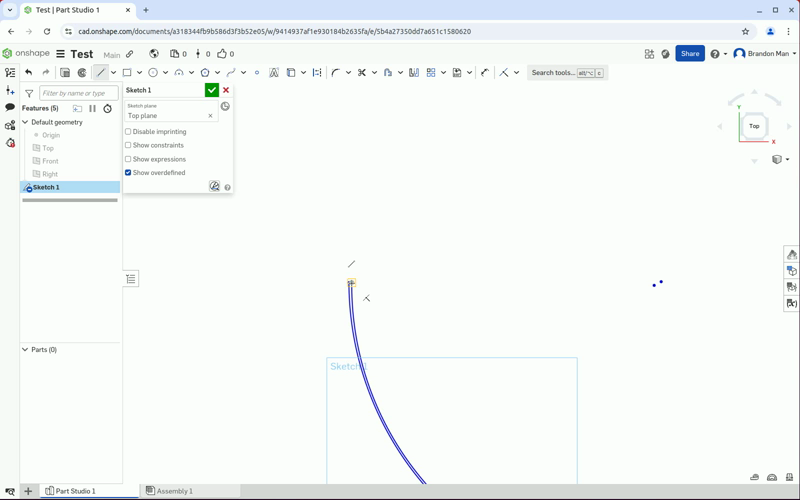
scroll(-6)
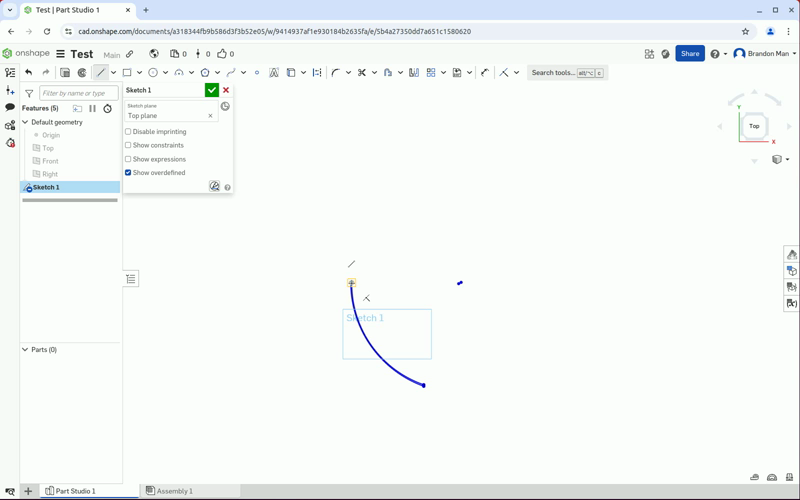
mouse_move(381, 282)
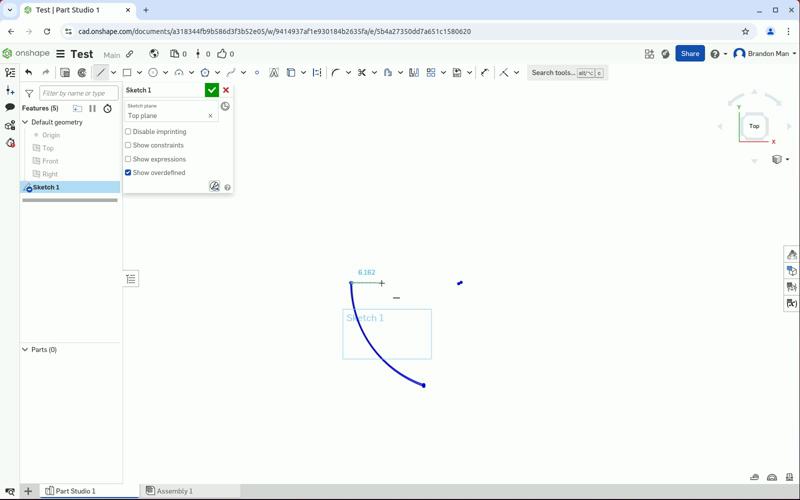
key_down(shift)
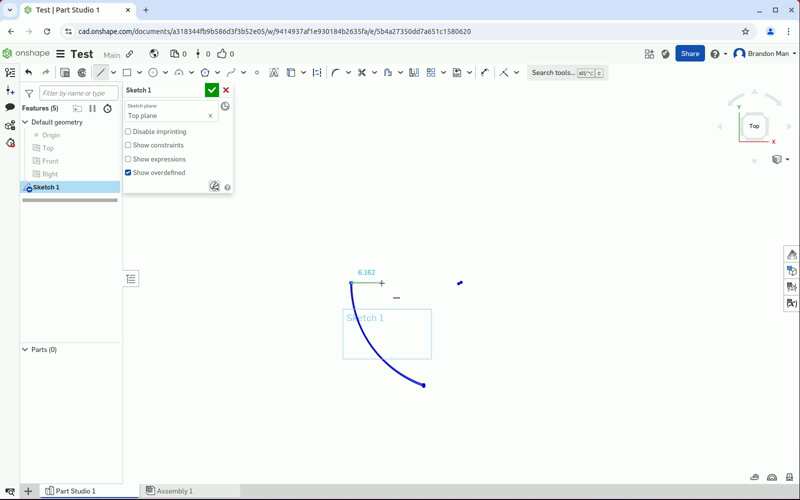
mouse_move(350, 282)
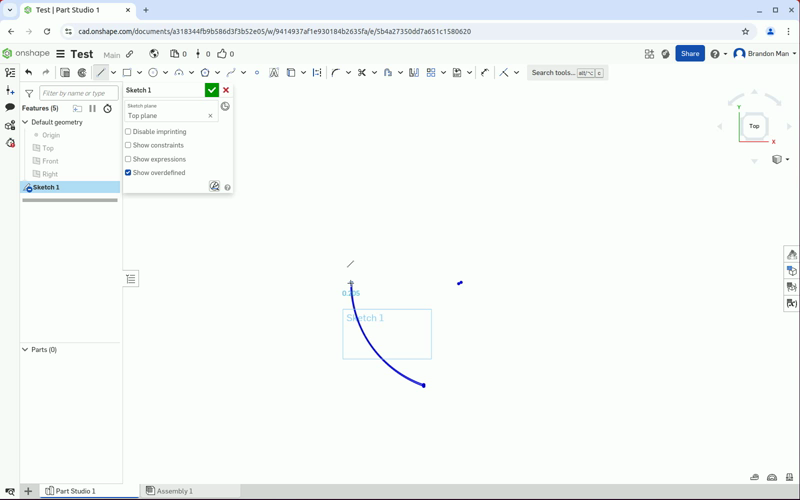
scroll(6)
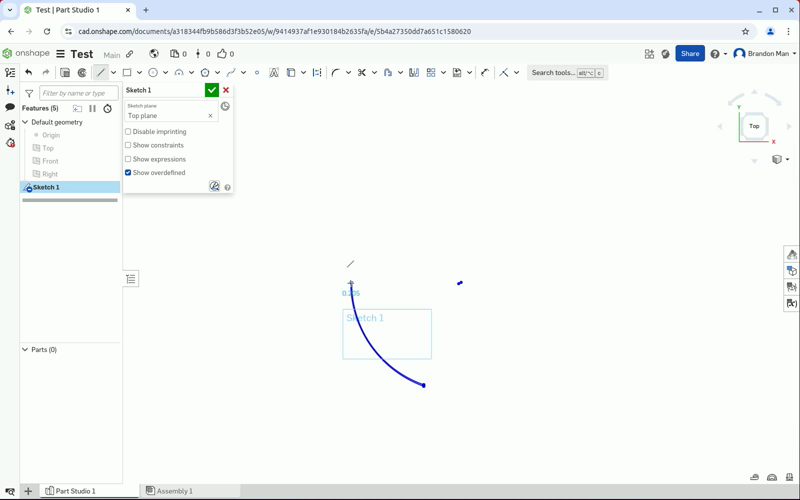
scroll(6)
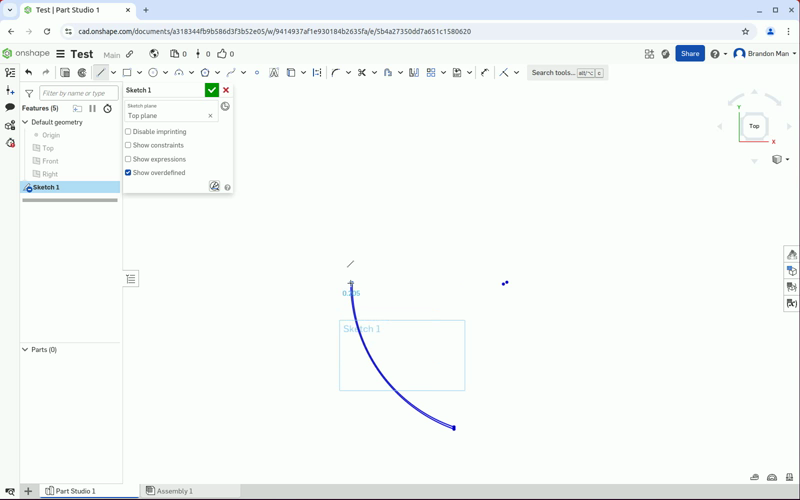
scroll(6)
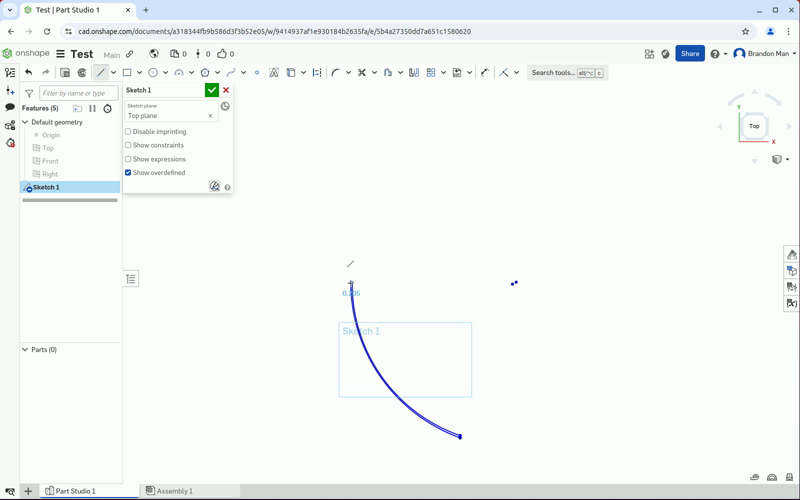
scroll(6)
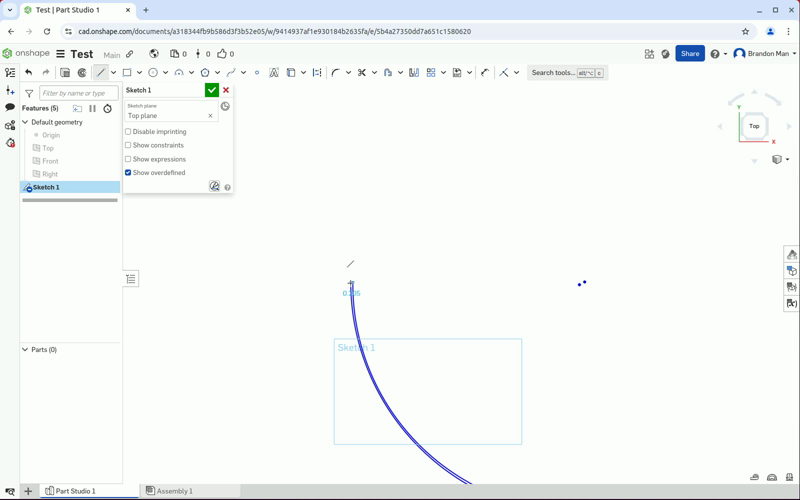
scroll(6)
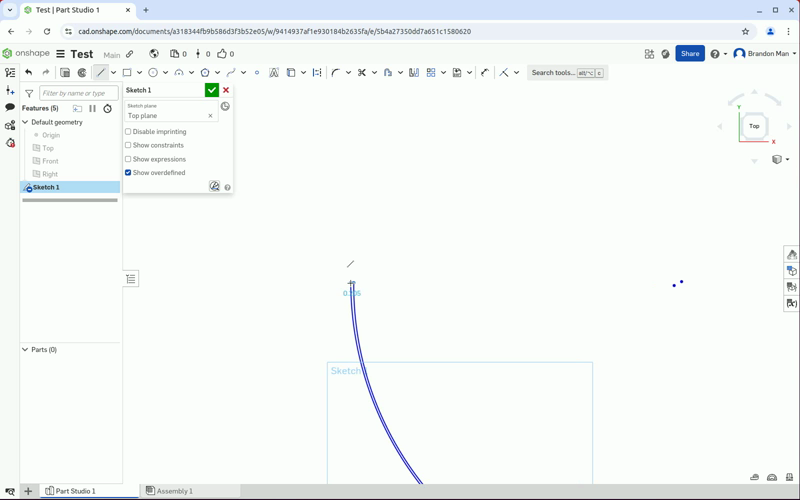
scroll(6)
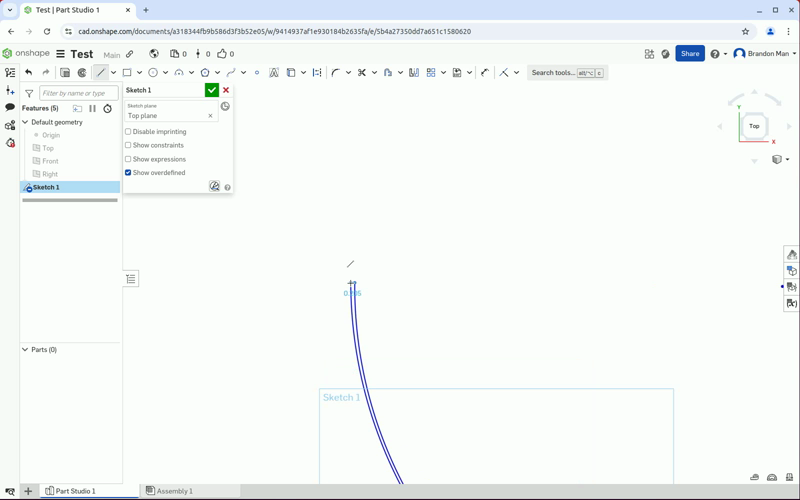
scroll(6)
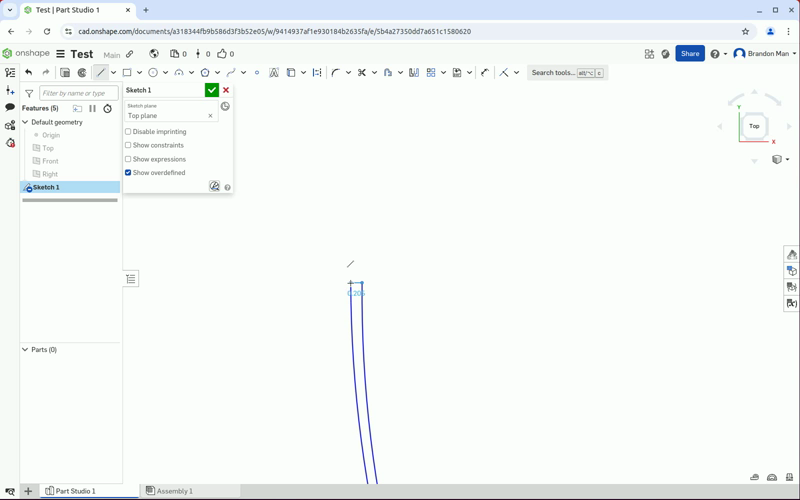
key_up(shift)
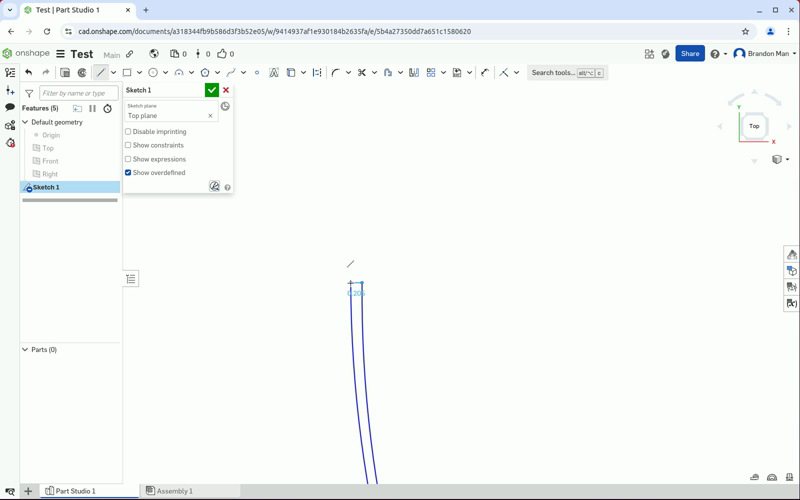
click(350, 282)
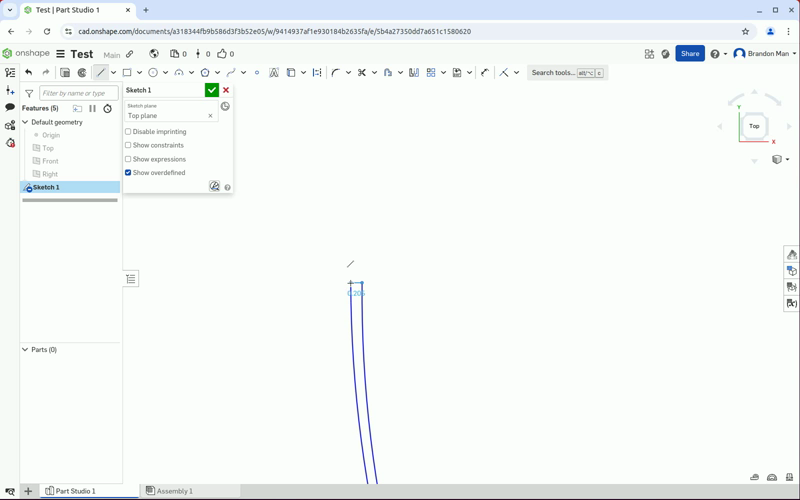
scroll(-6)
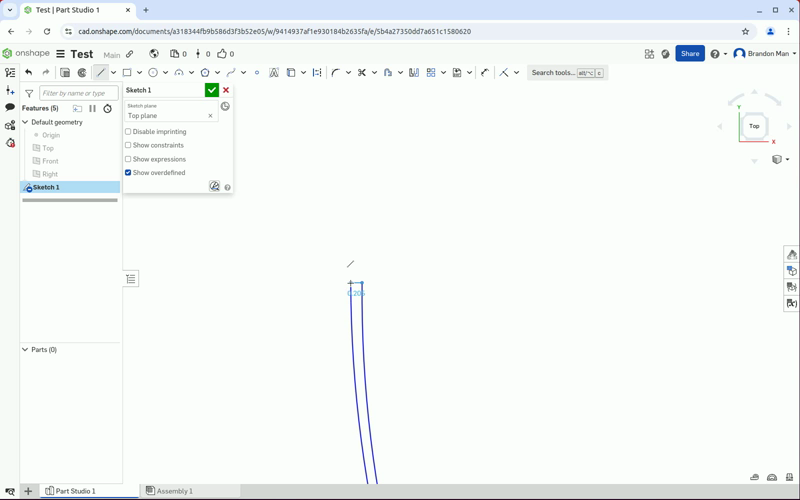
scroll(-6)
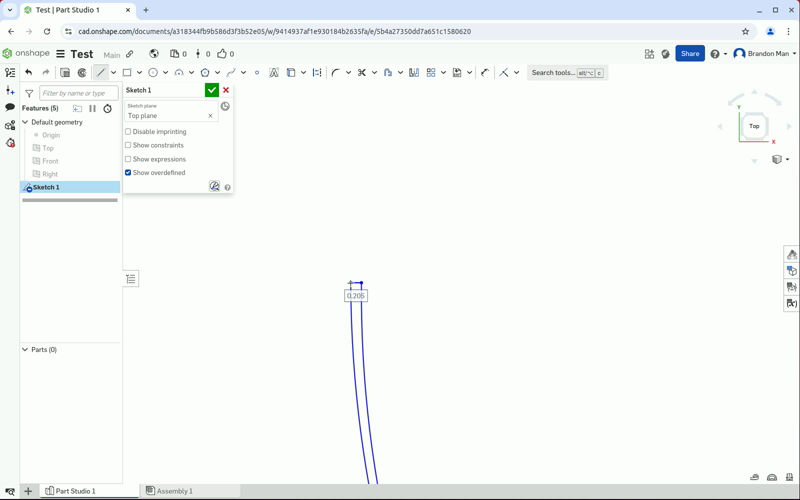
scroll(-6)
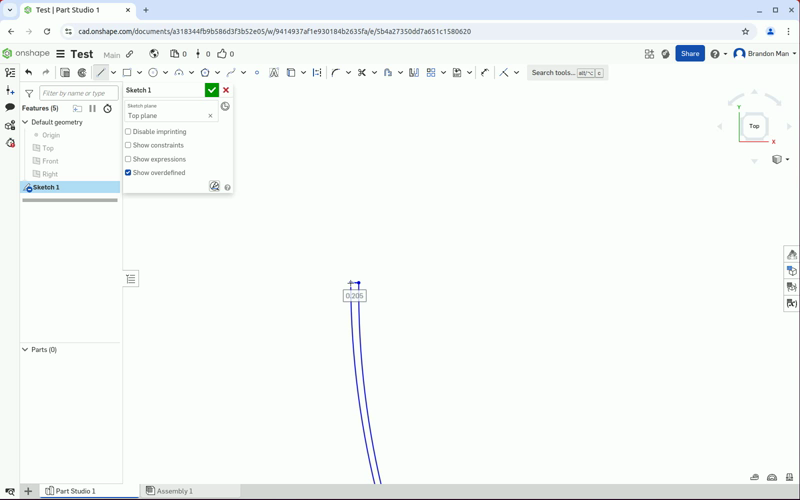
scroll(-6)
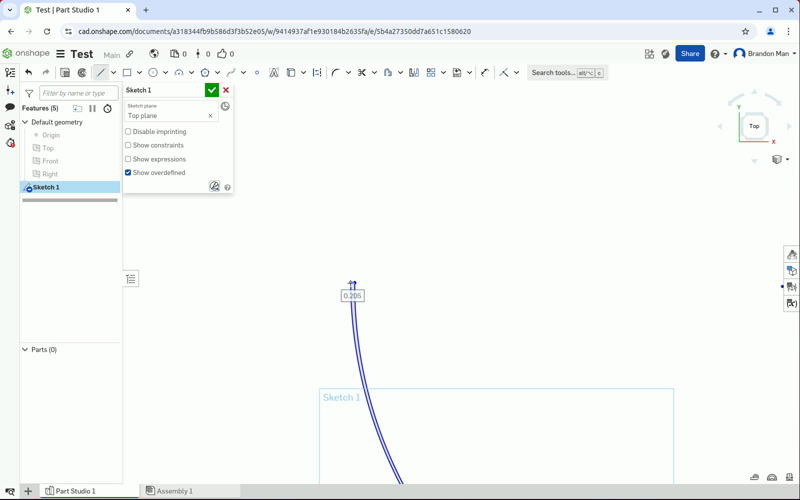
scroll(-6)
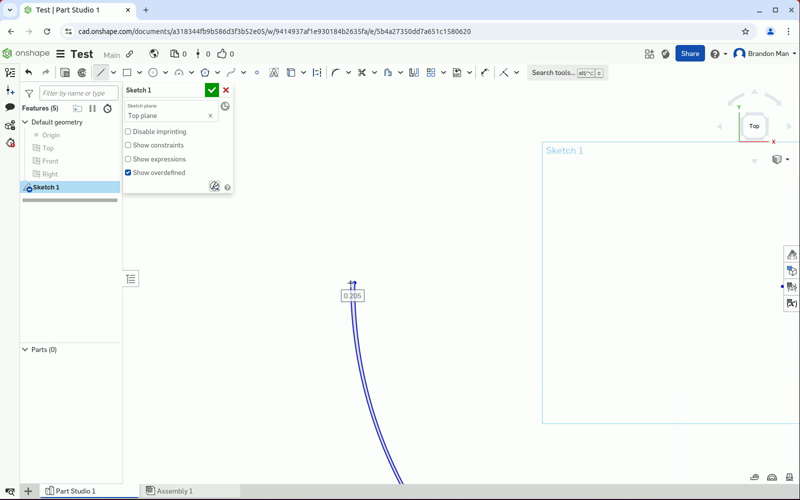
scroll(-6)
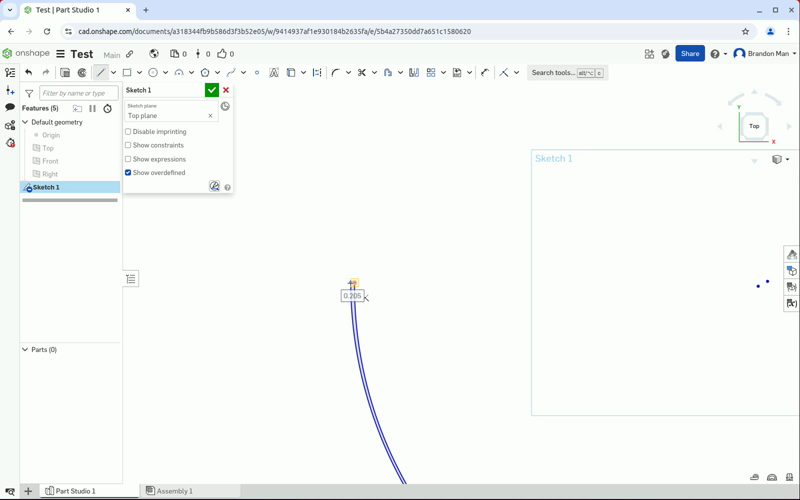
scroll(-6)
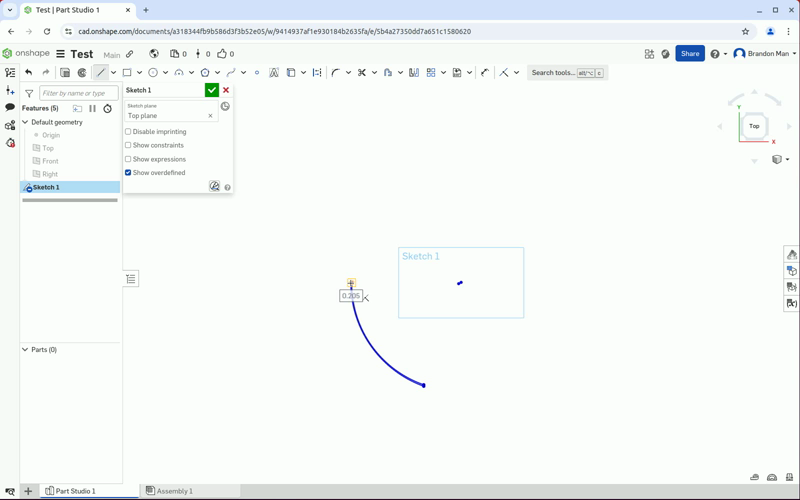
key(esc)
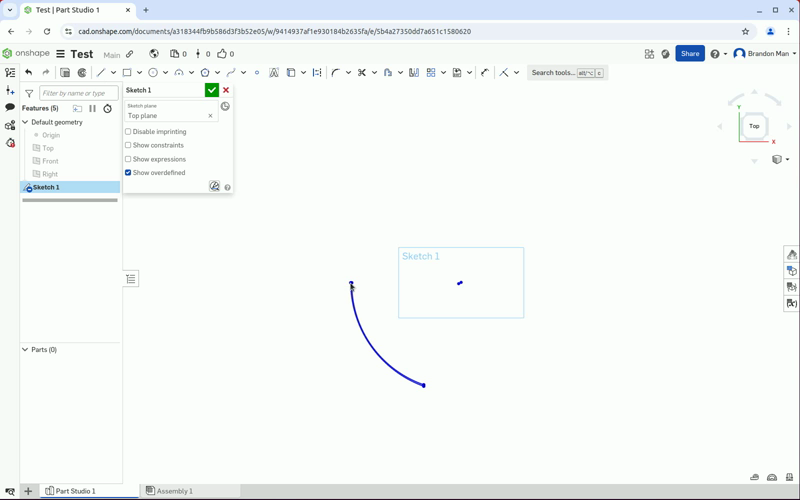
mouse_move(402, 374)
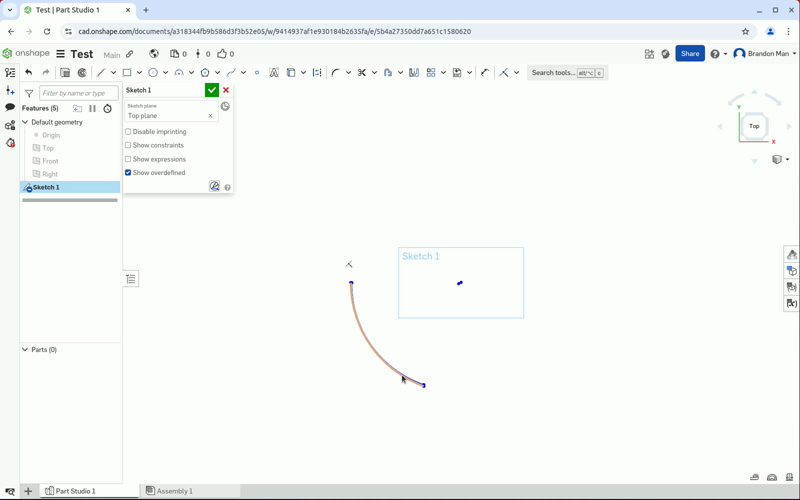
scroll(6)
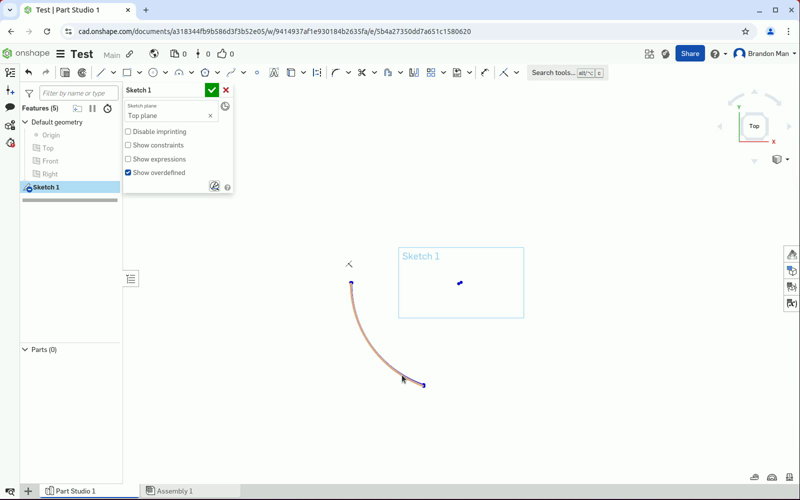
scroll(6)
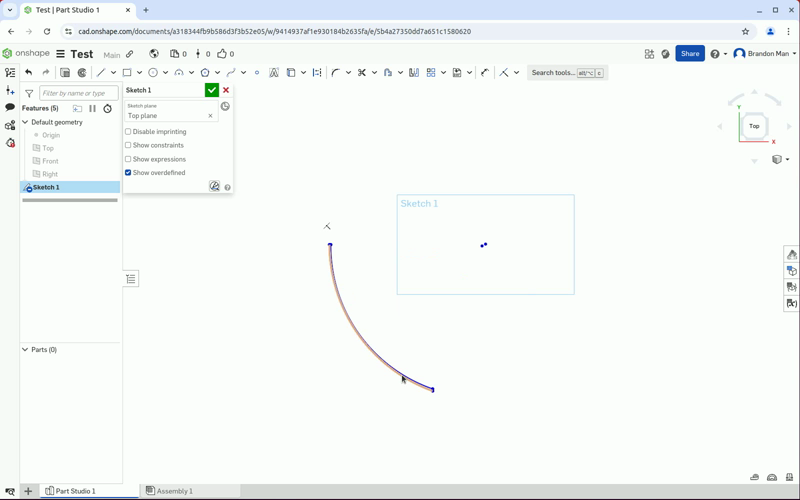
scroll(6)
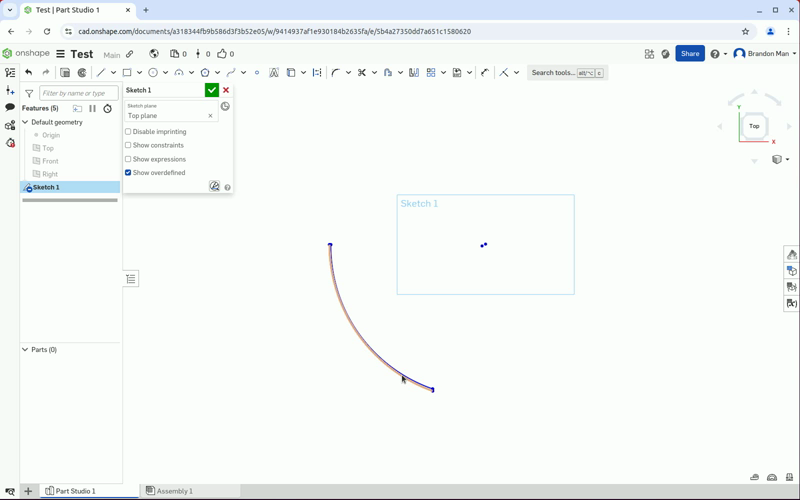
scroll(6)
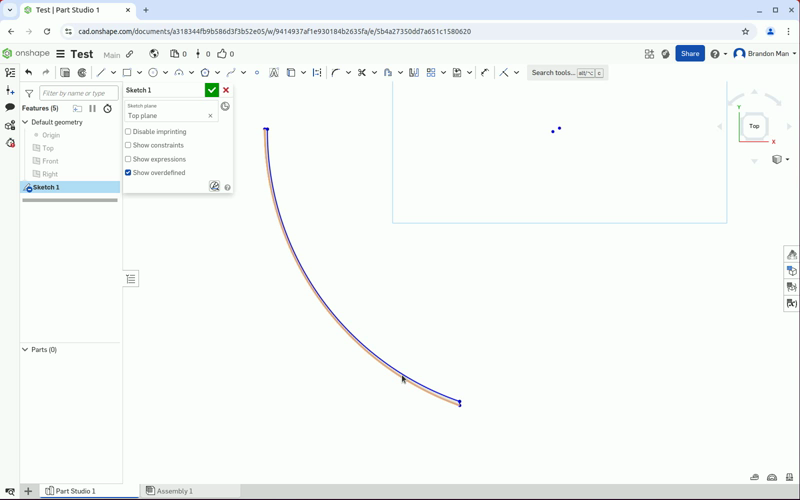
scroll(6)
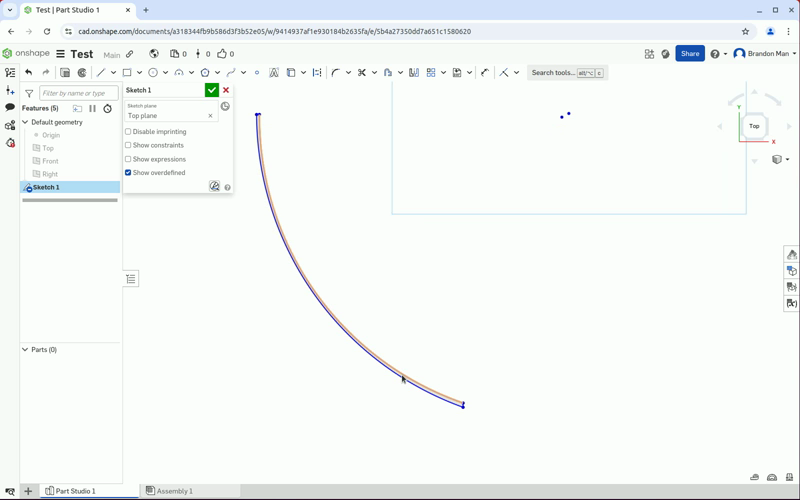
scroll(6)
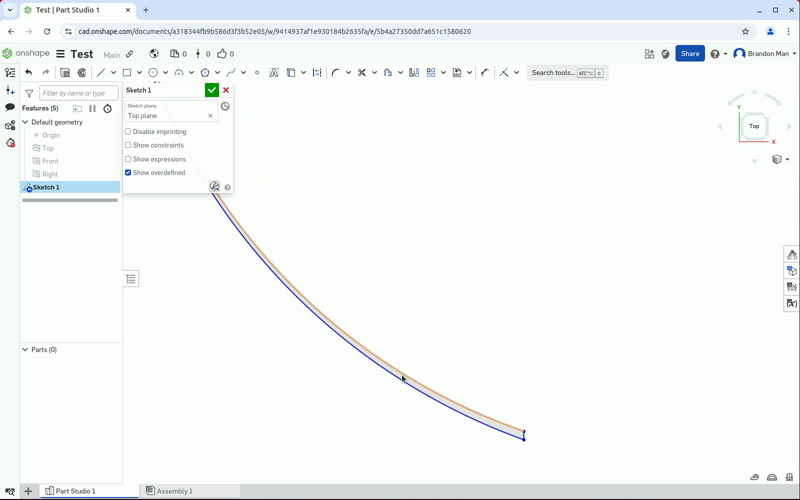
scroll(6)
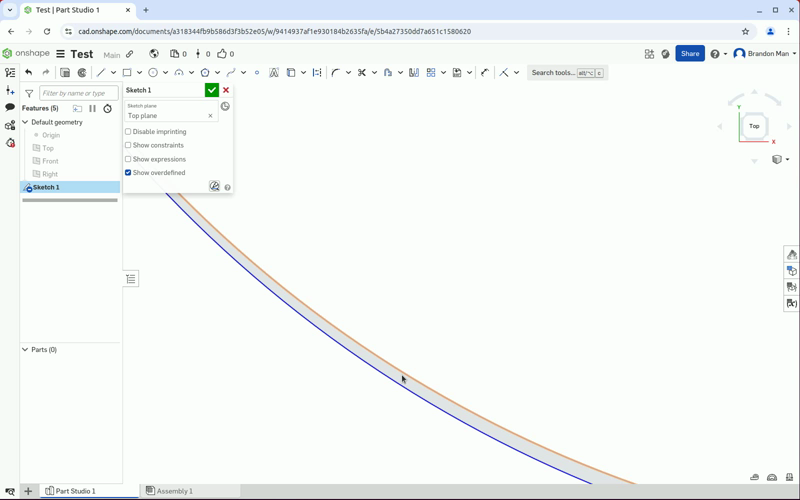
click(402, 374)
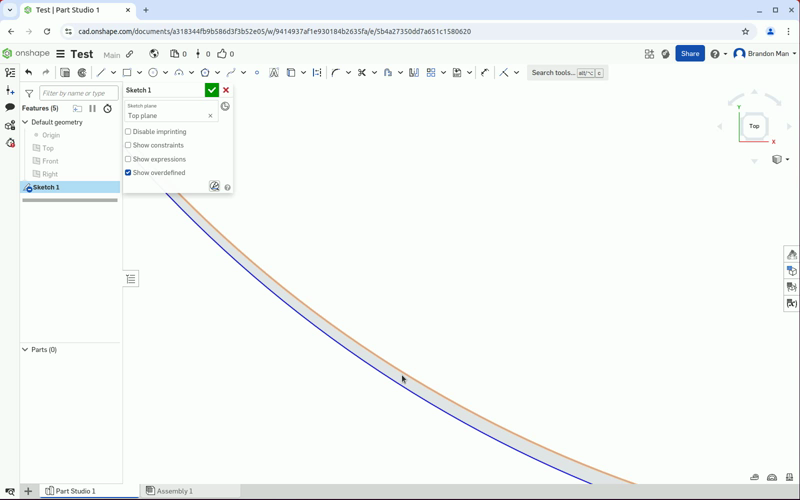
scroll(-6)
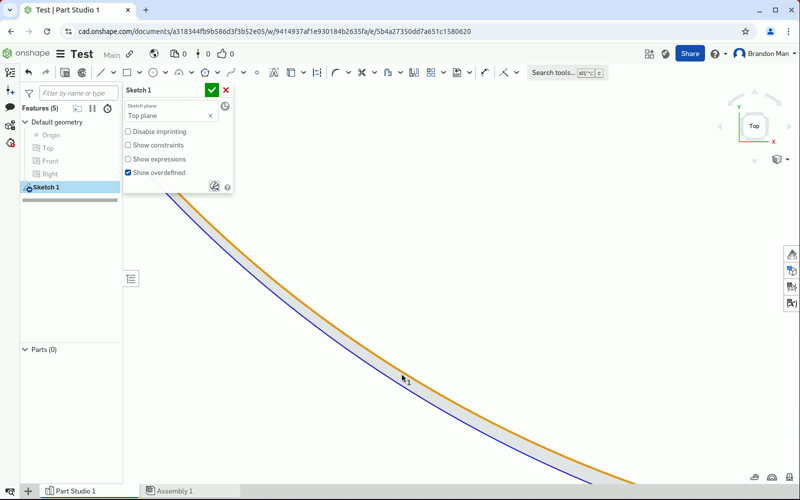
scroll(-6)
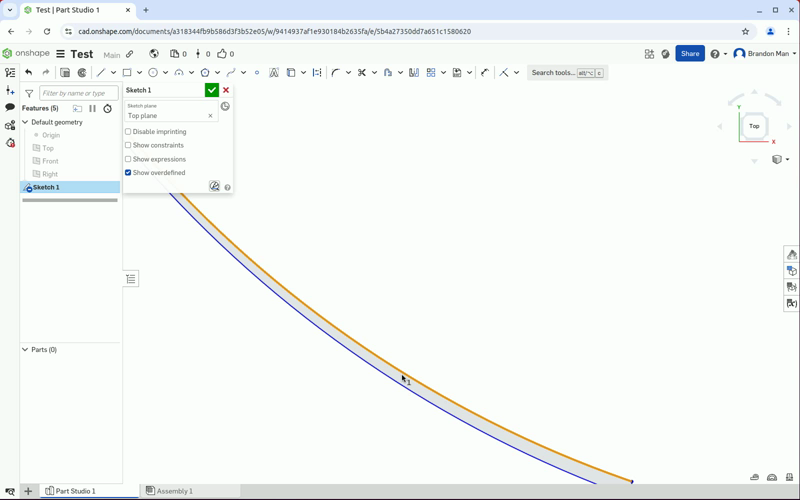
scroll(-6)
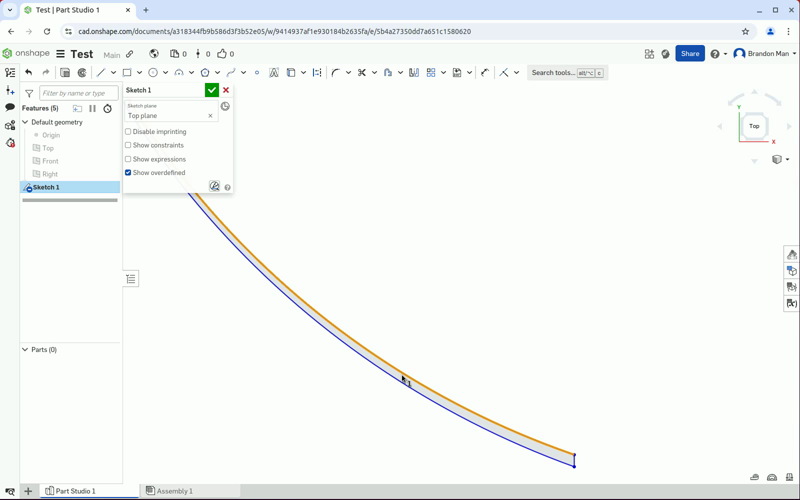
scroll(-6)
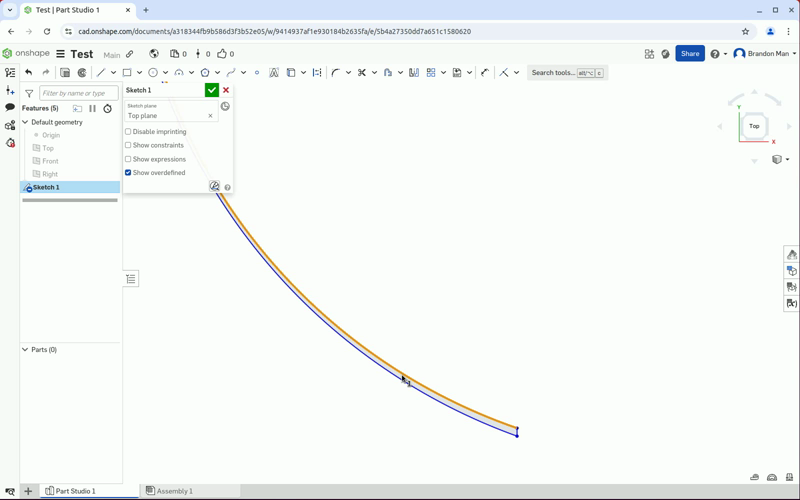
scroll(-6)
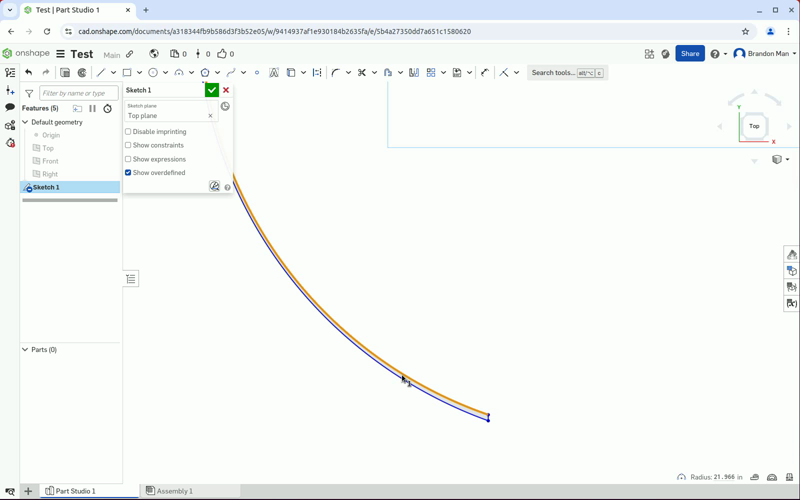
scroll(-6)
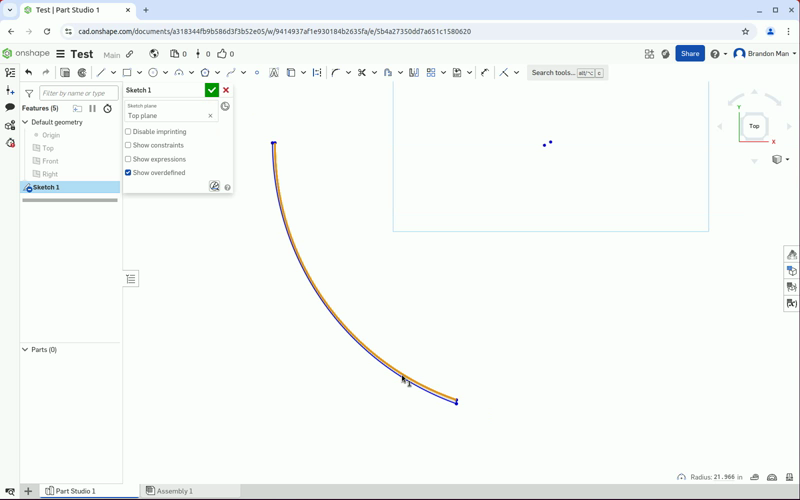
scroll(-6)
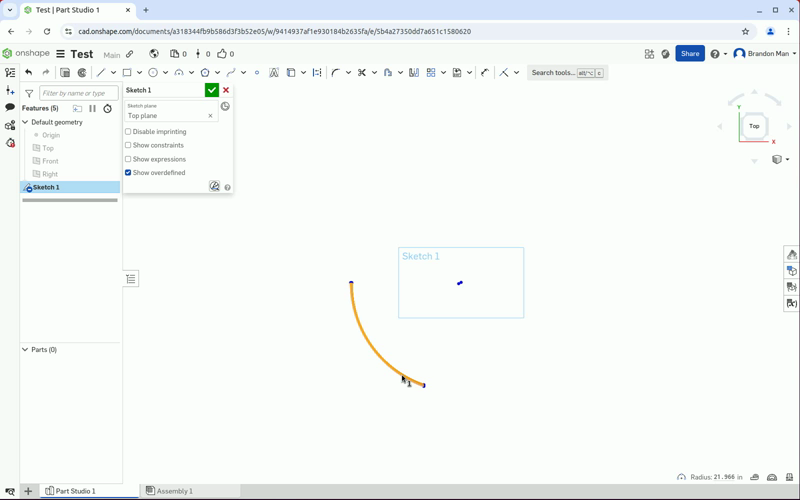
mouse_move(73, 352)
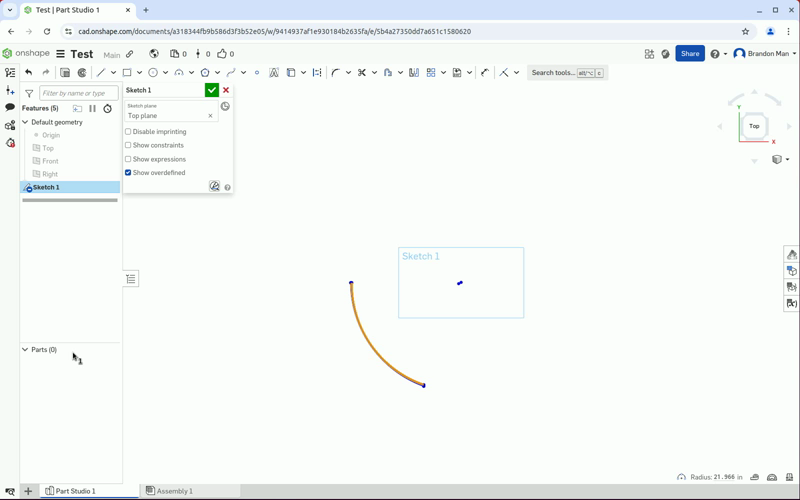
key(shift+y)
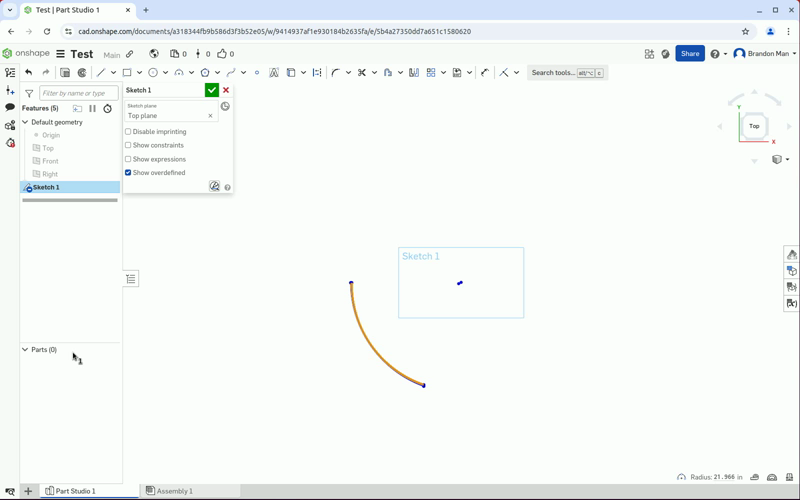
key(shift+e)
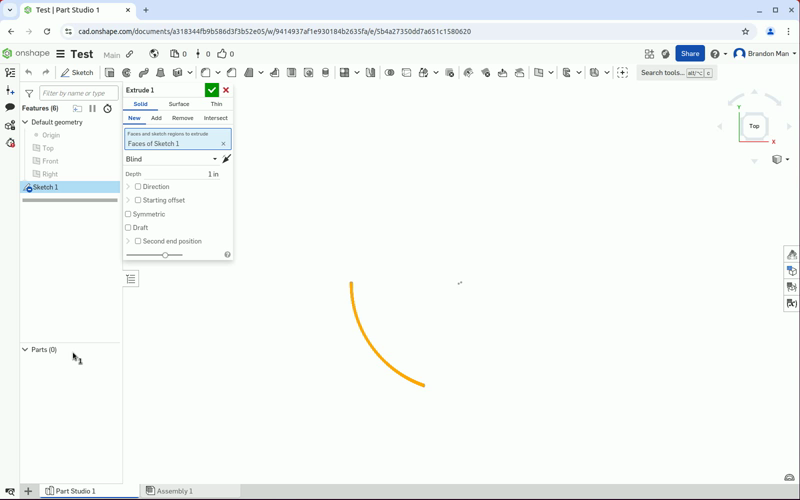
mouse_move(143, 106)
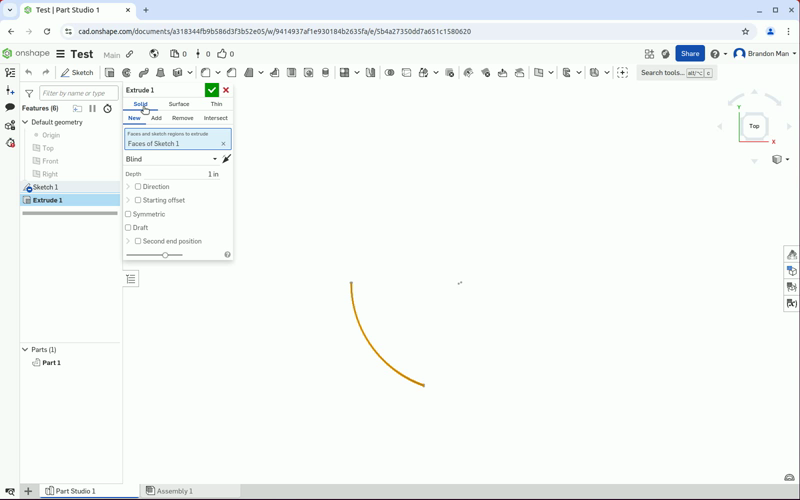
click(143, 106)
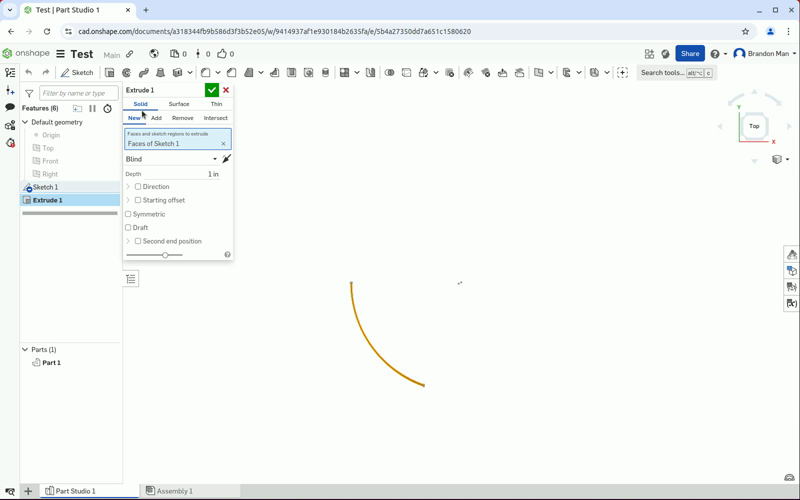
mouse_move(137, 120)
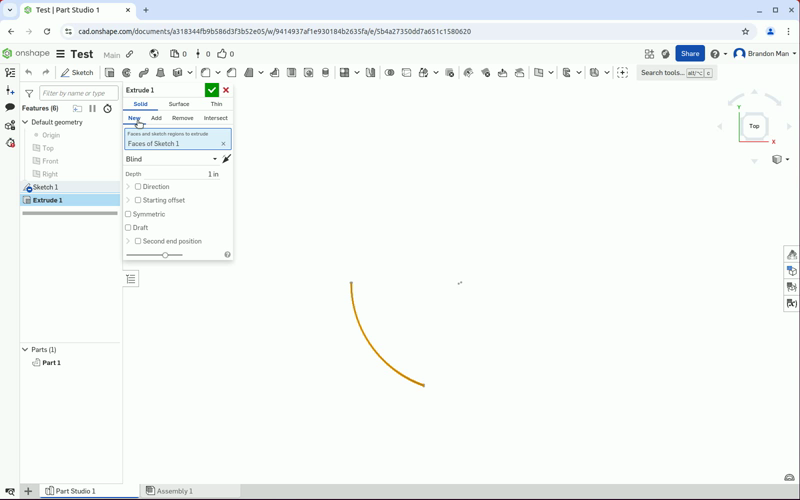
click(137, 120)
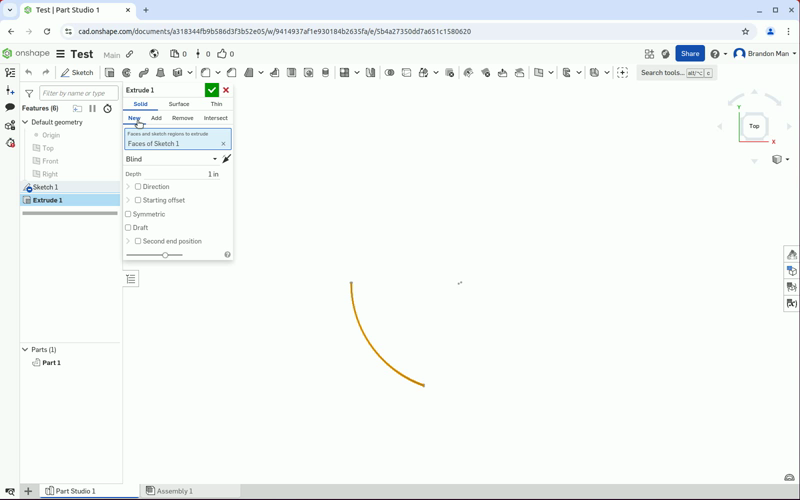
key(tab, 4)
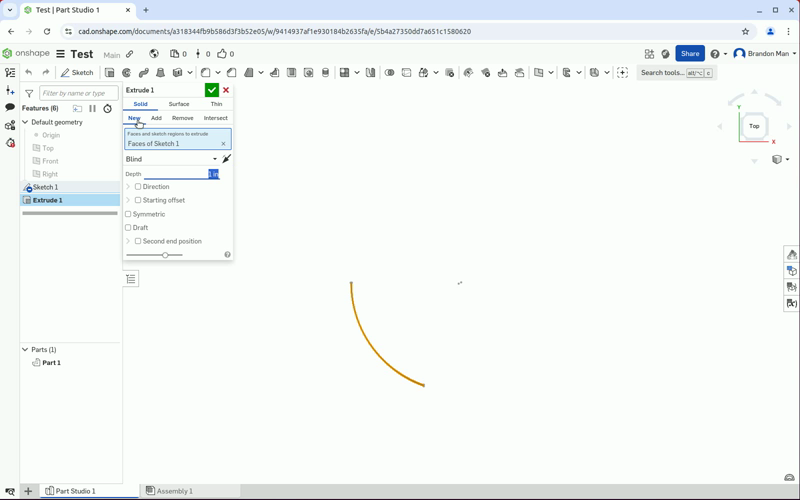
text(5.536)
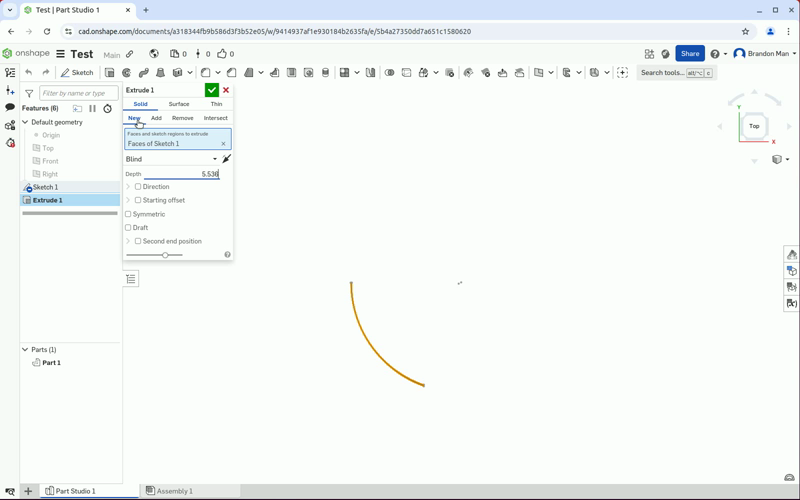
key(enter)
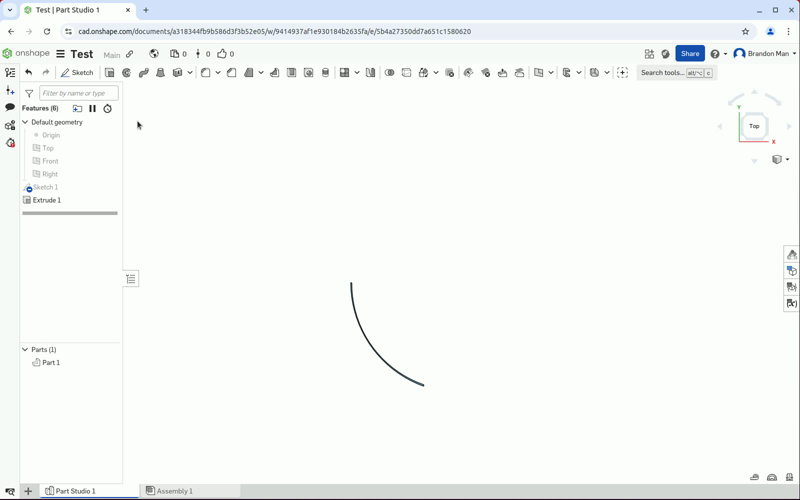
key(shift+h)
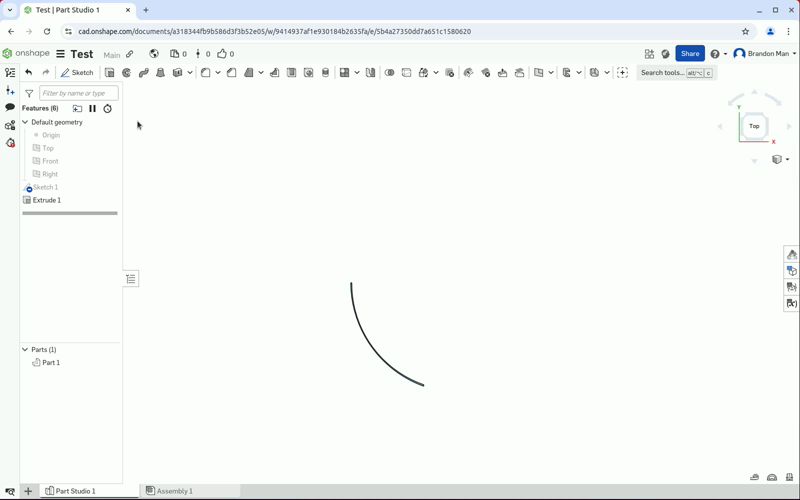
key(shift+h)
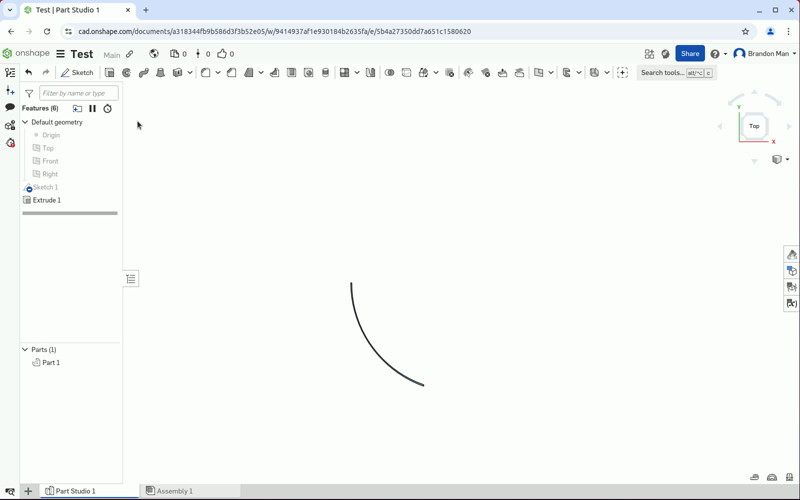
mouse_move(73, 189)
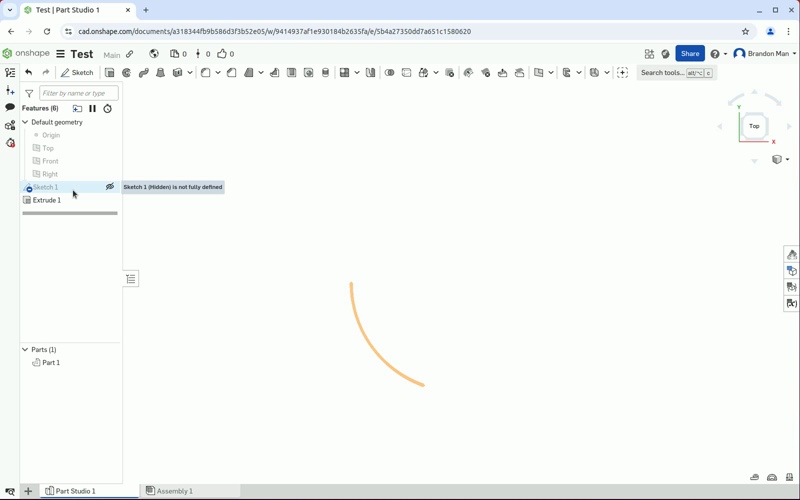
click(73, 189)
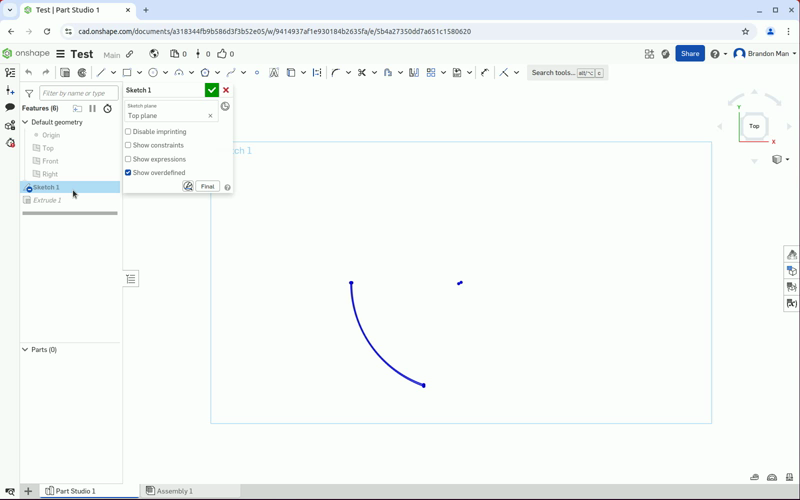
mouse_move(229, 92)
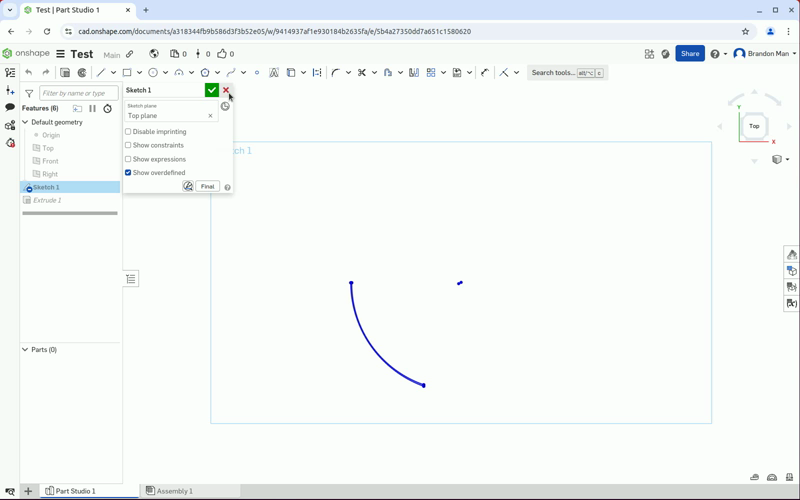
click(229, 92)
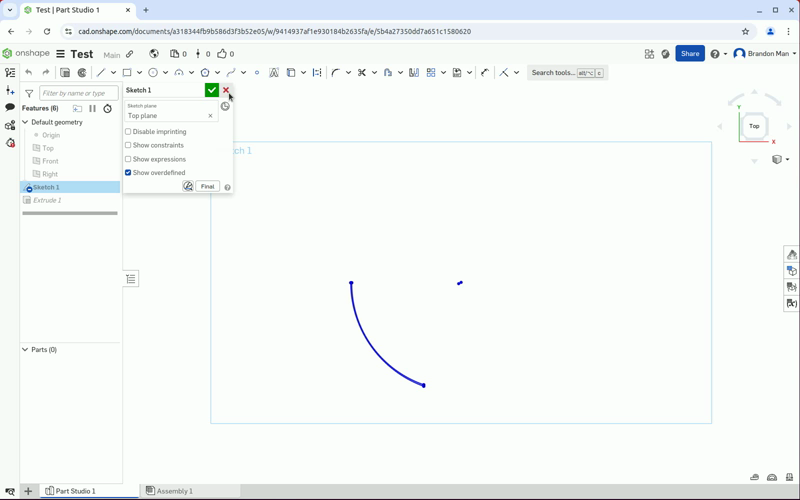
key(shift+s)
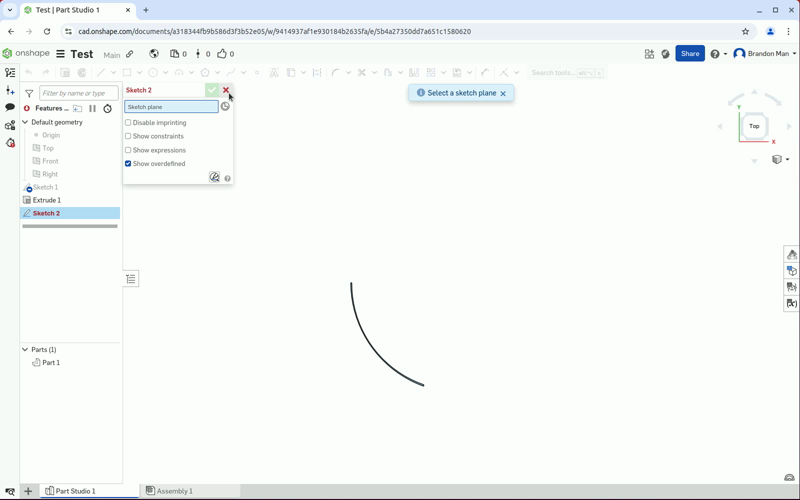
mouse_move(73, 150)
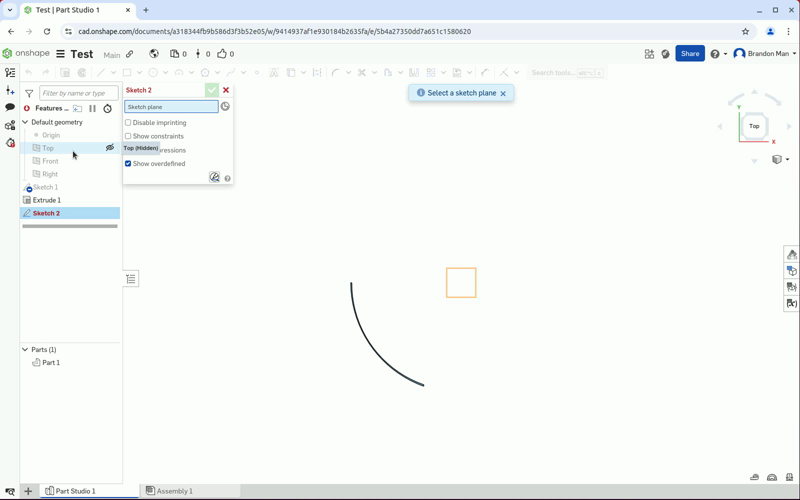
click(73, 150)
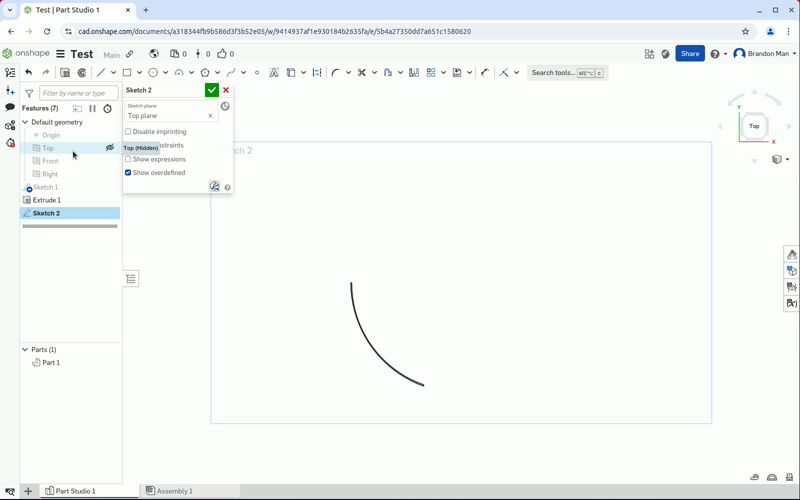
mouse_move(73, 352)
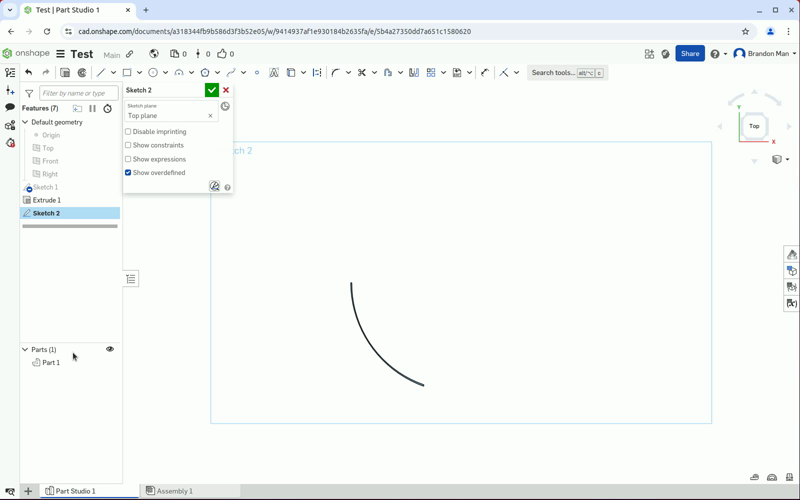
key(y)
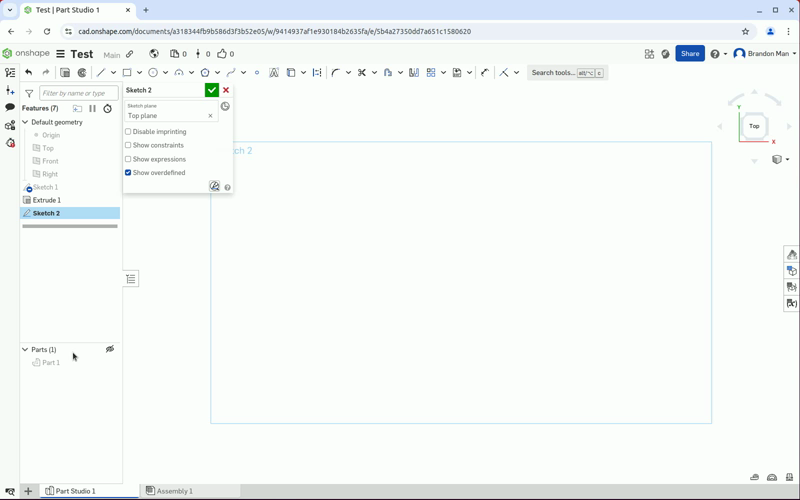
key(l)
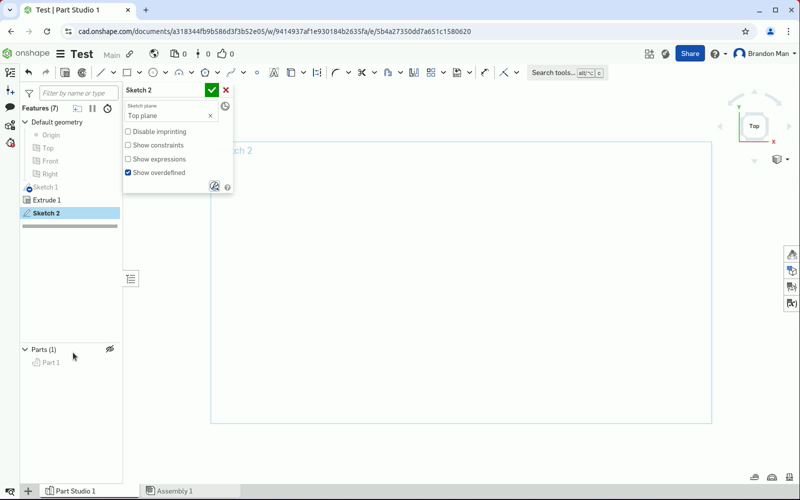
key_down(shift)
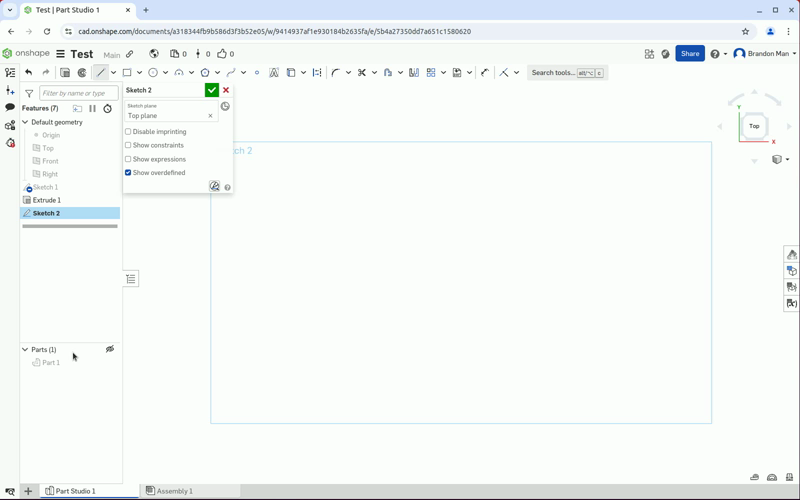
mouse_move(423, 386)
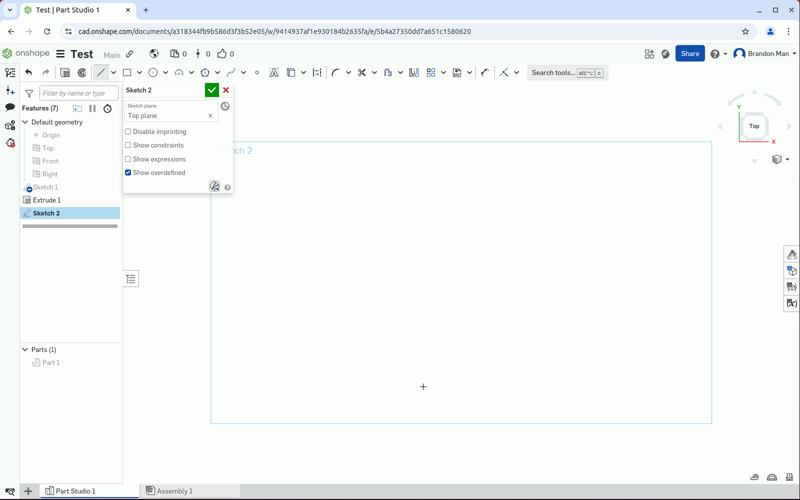
click(423, 386)
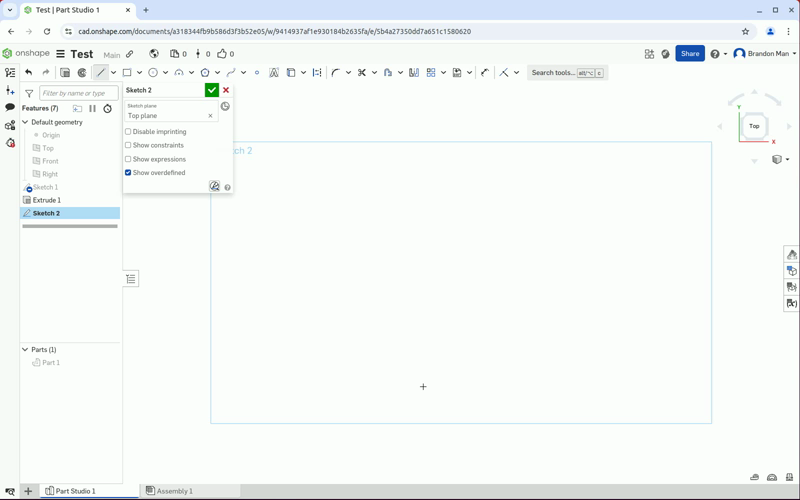
key_up(shift)
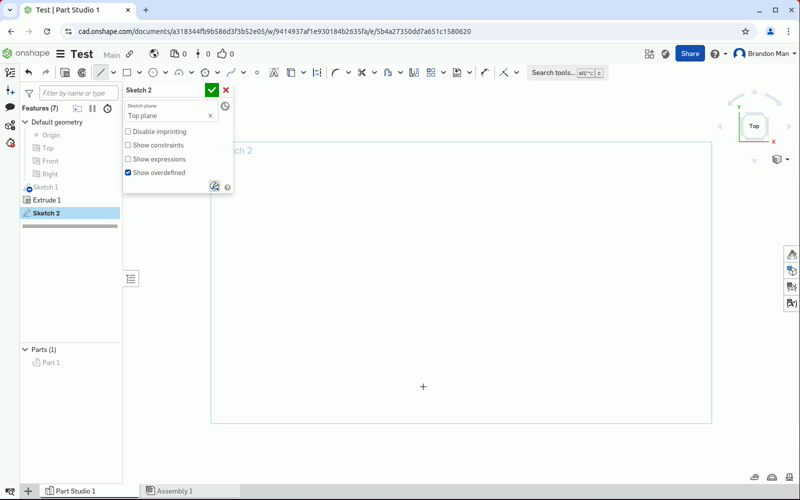
key_down(shift)
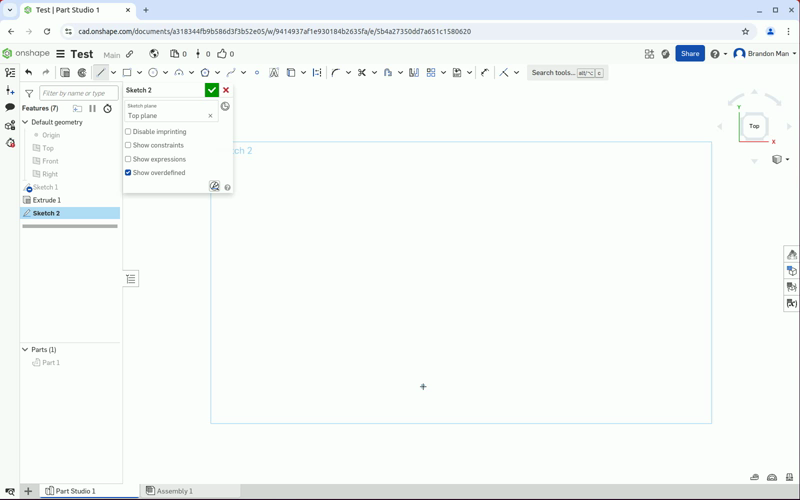
mouse_move(453, 386)
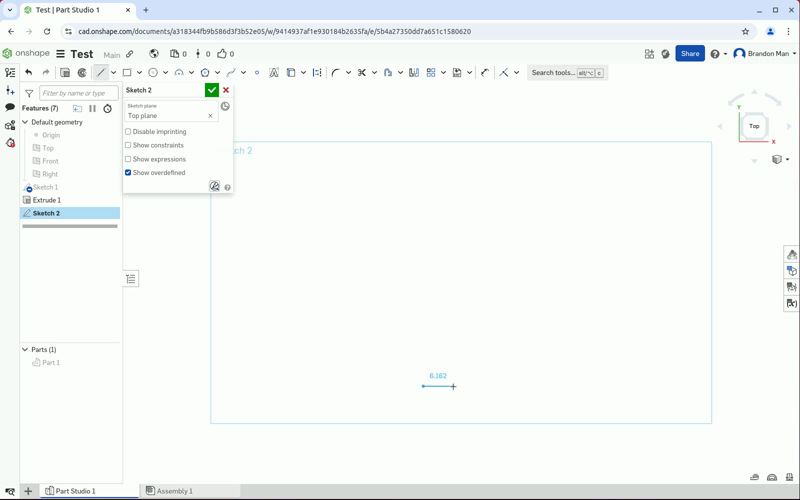
mouse_move(452, 395)
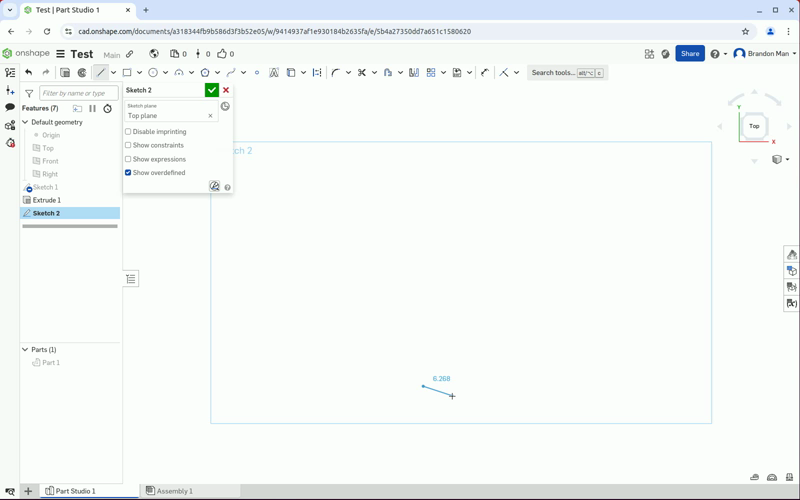
click(452, 395)
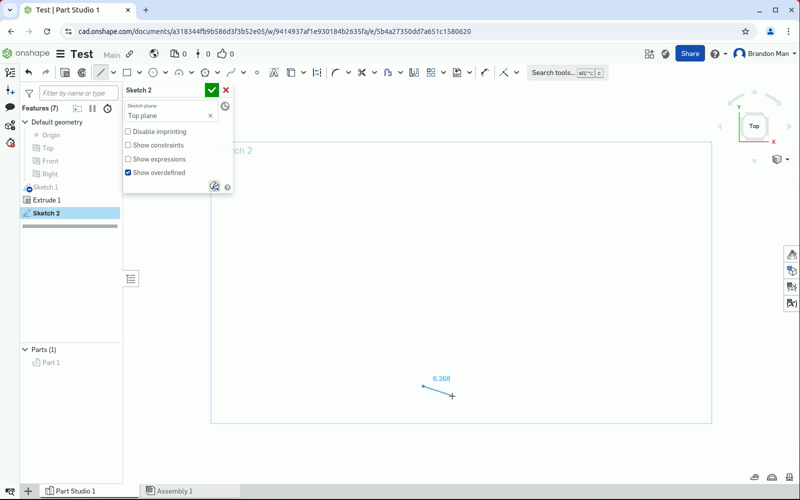
key_up(shift)
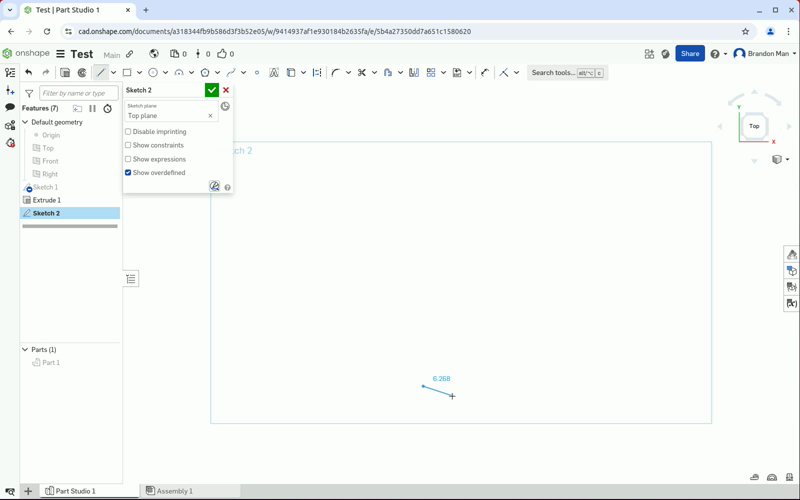
key_down(shift)
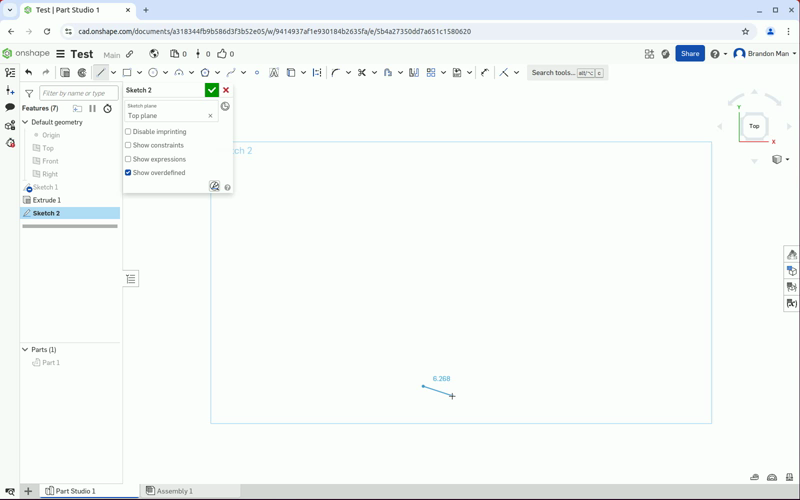
mouse_move(482, 395)
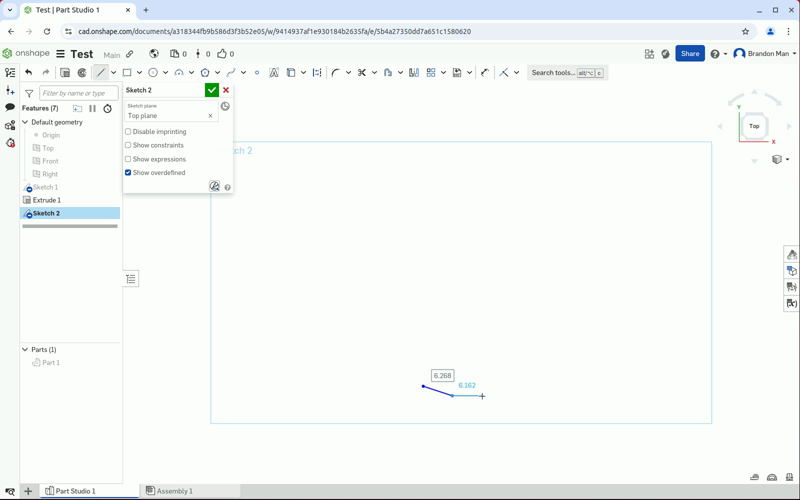
mouse_move(452, 394)
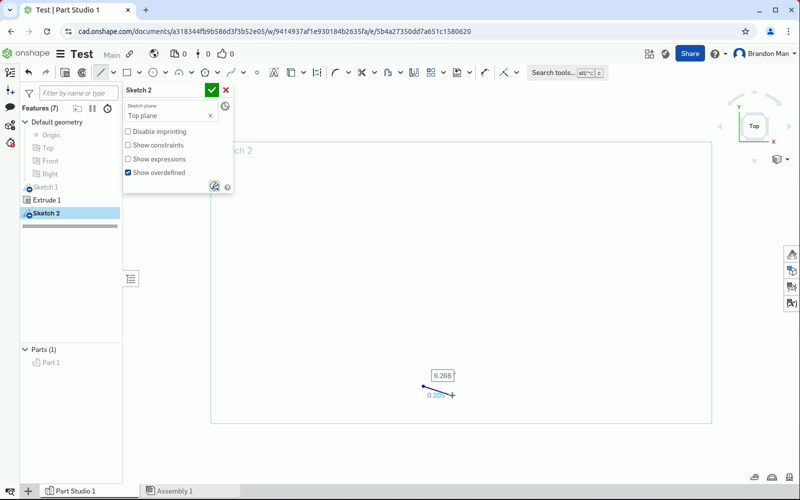
scroll(6)
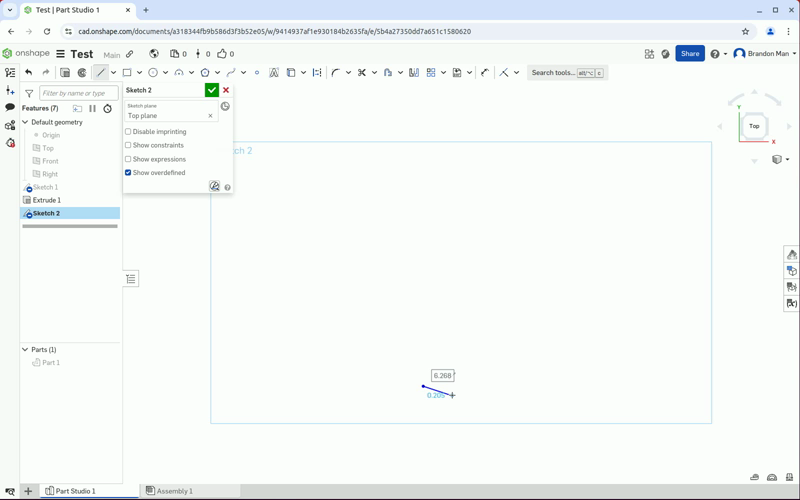
scroll(6)
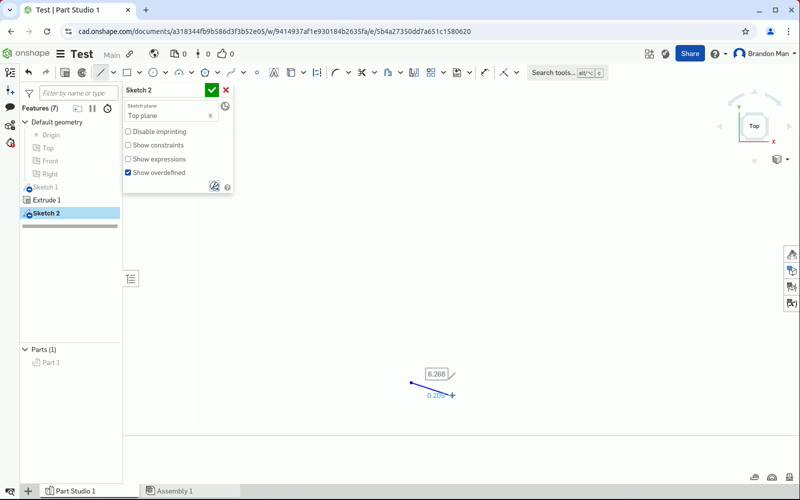
scroll(6)
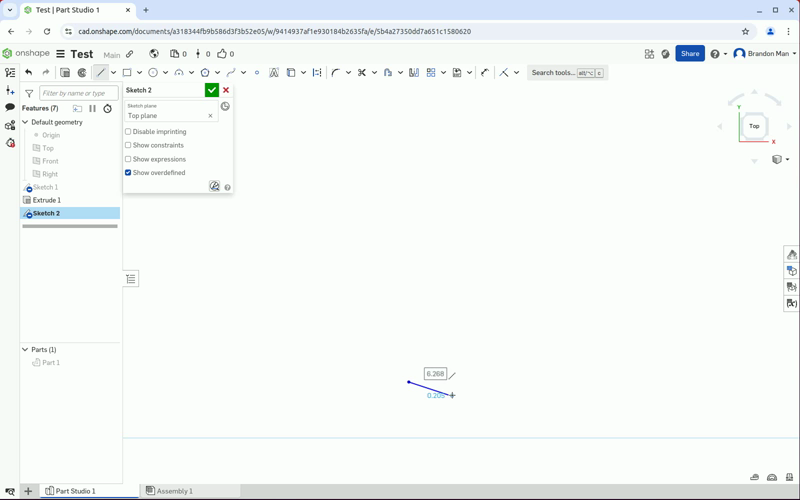
scroll(6)
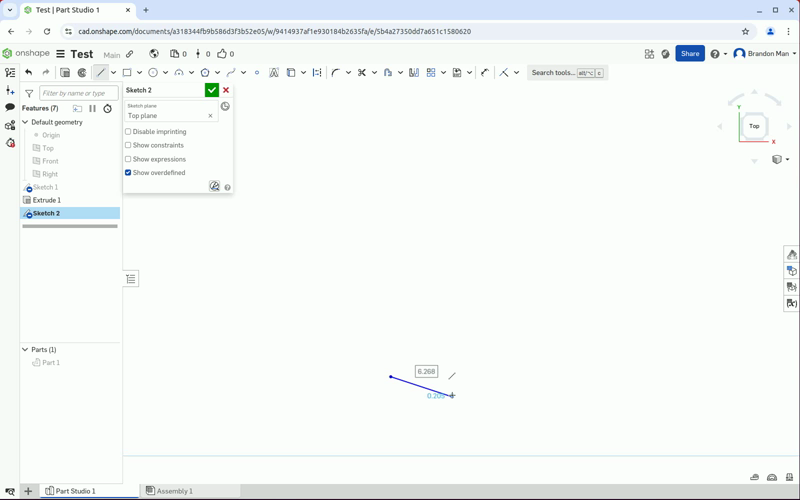
scroll(6)
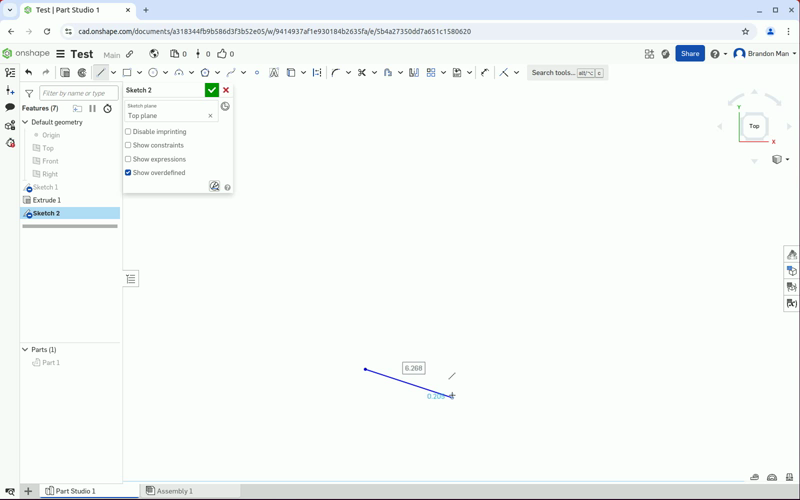
scroll(6)
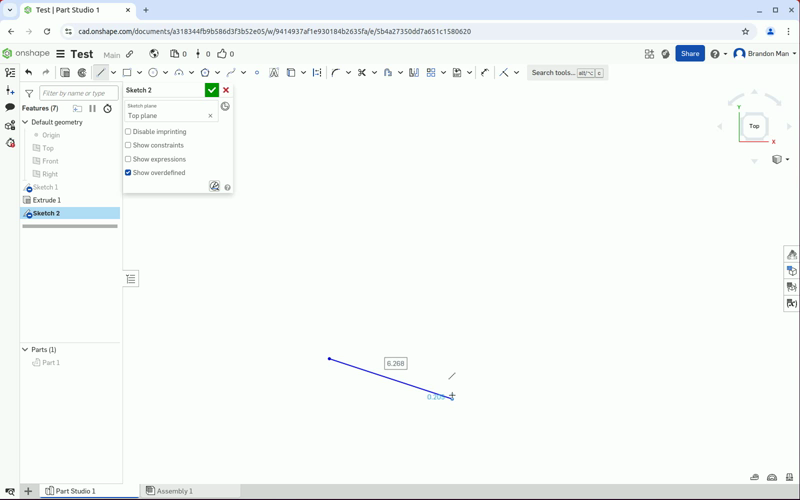
scroll(6)
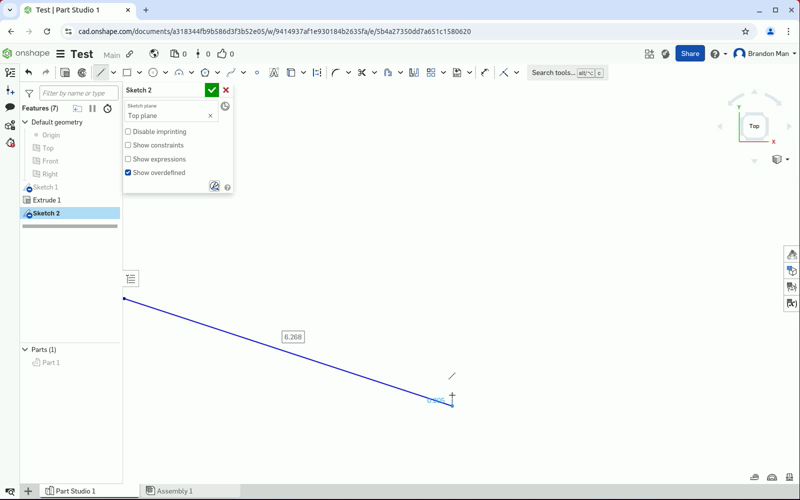
click(452, 394)
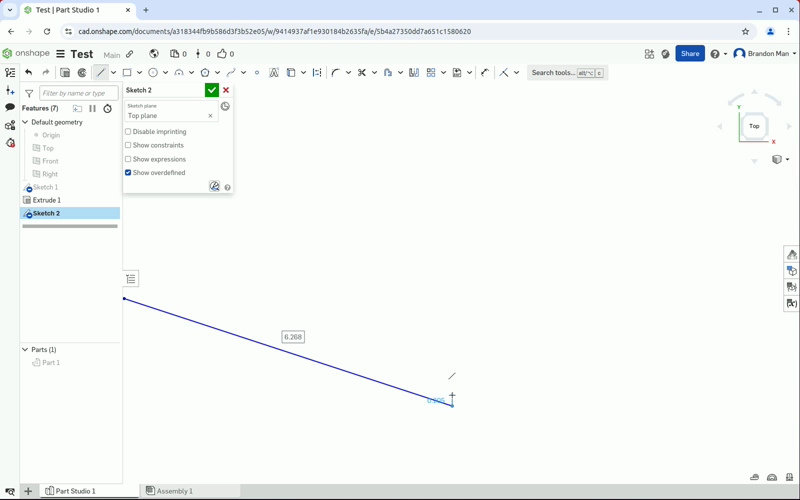
scroll(-6)
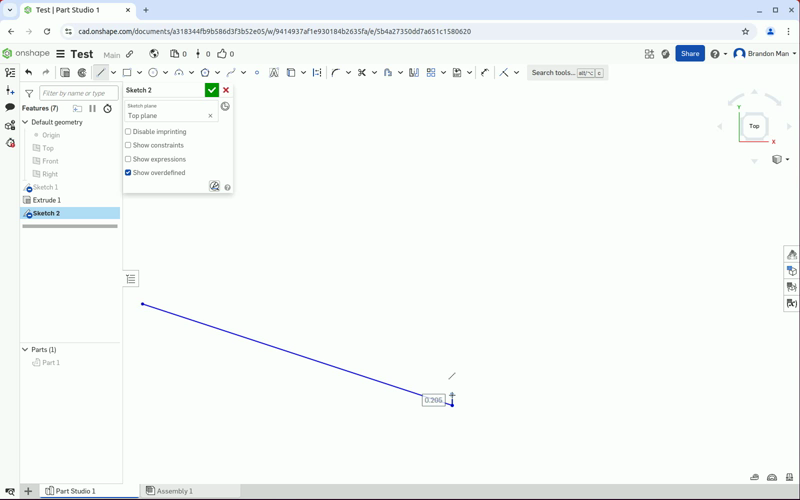
scroll(-6)
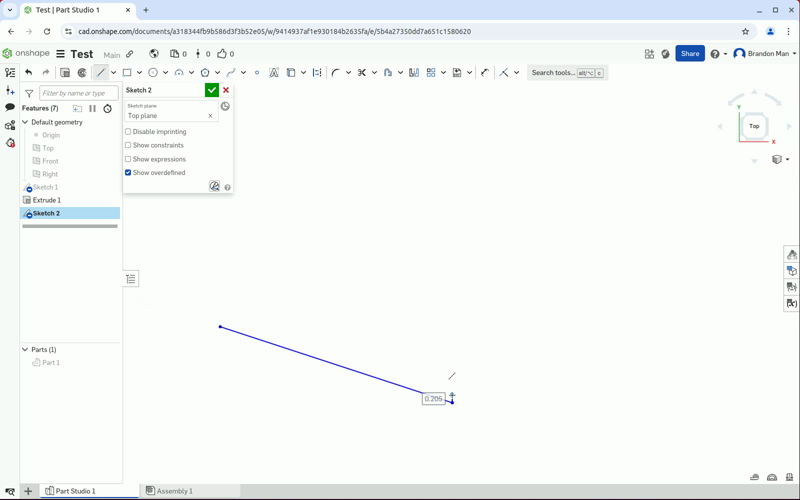
scroll(-6)
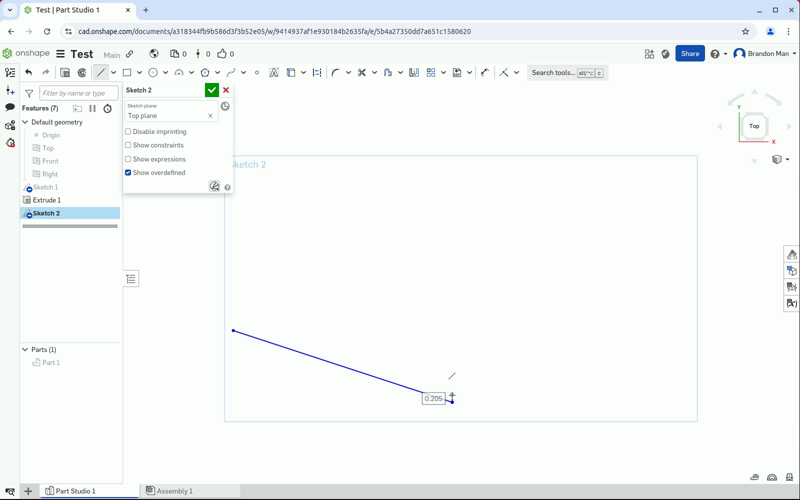
scroll(-6)
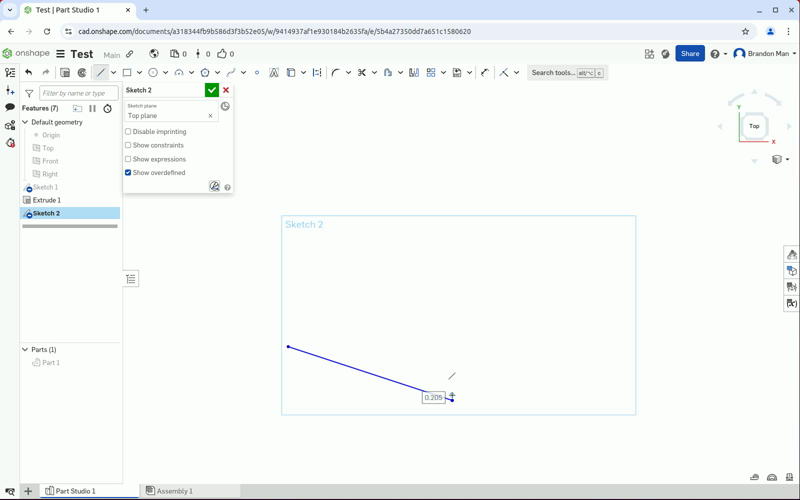
scroll(-6)
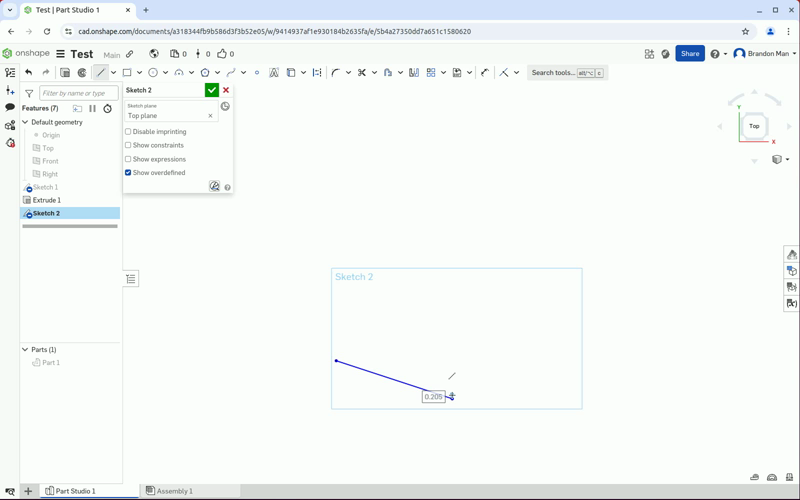
scroll(-6)
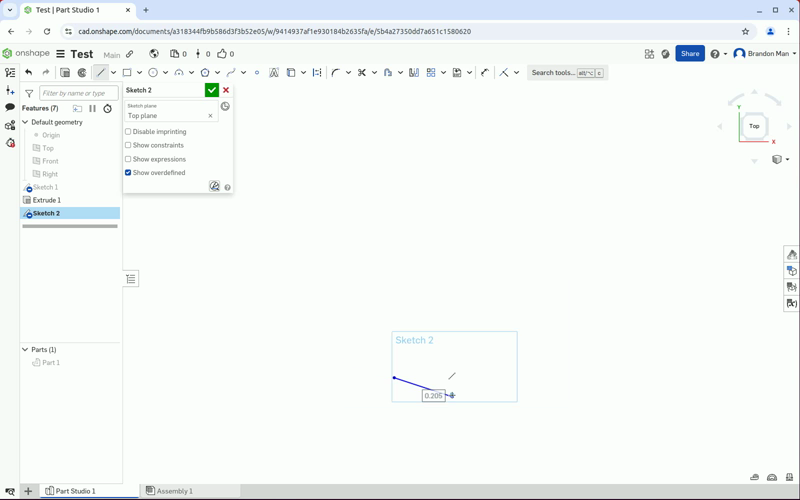
scroll(-6)
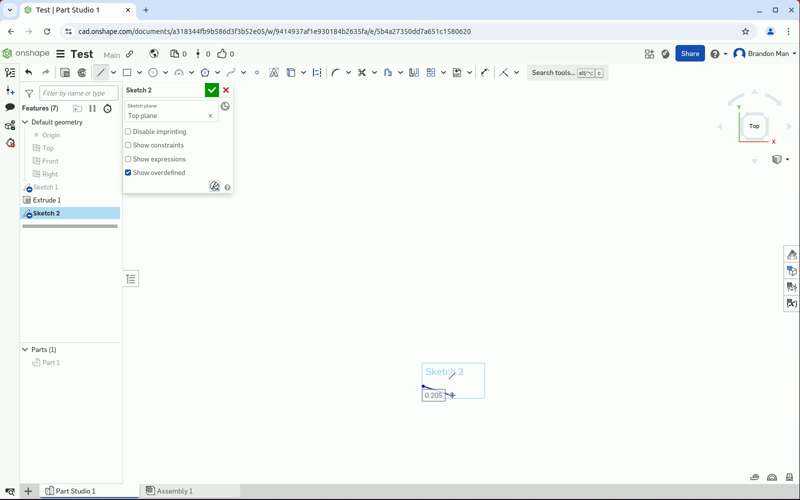
key_up(shift)
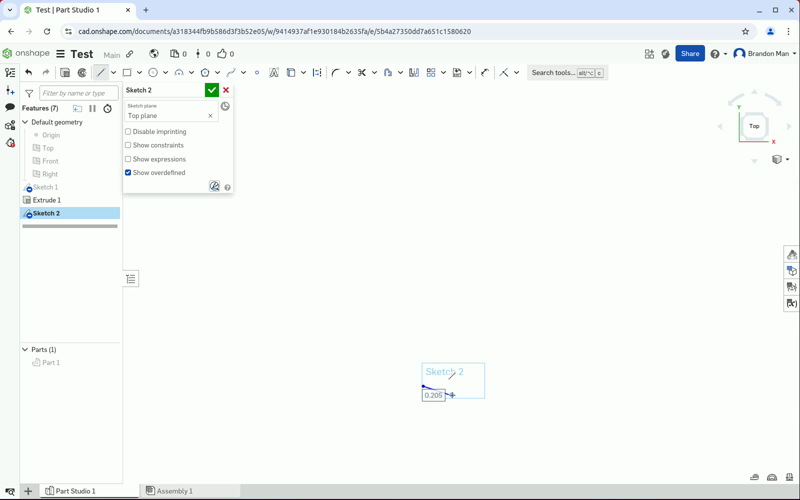
key_down(shift)
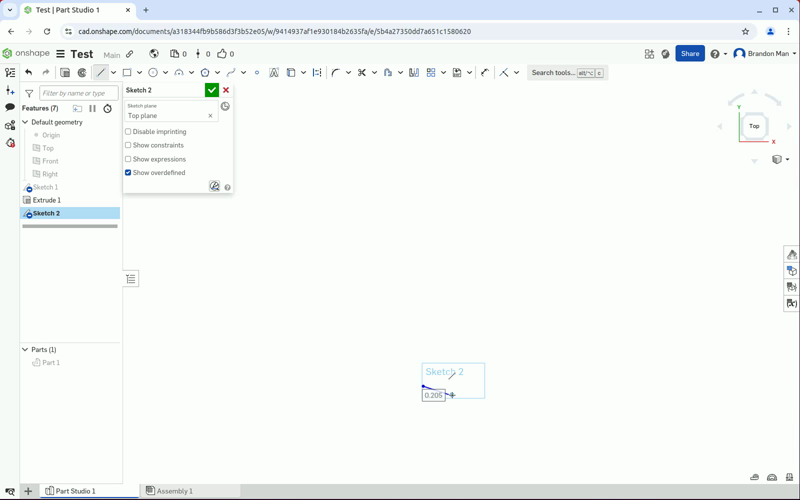
mouse_move(482, 394)
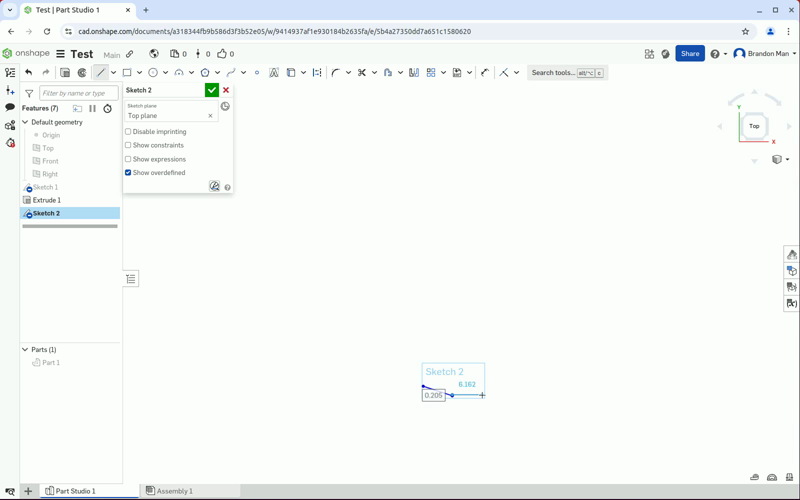
mouse_move(423, 385)
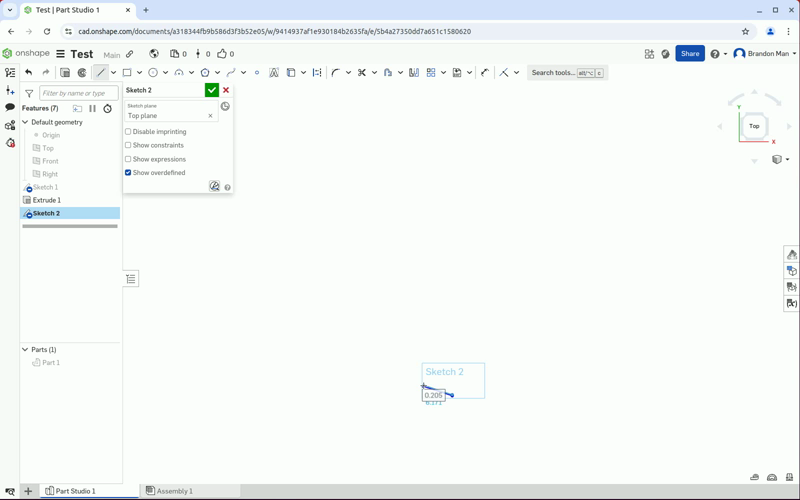
scroll(6)
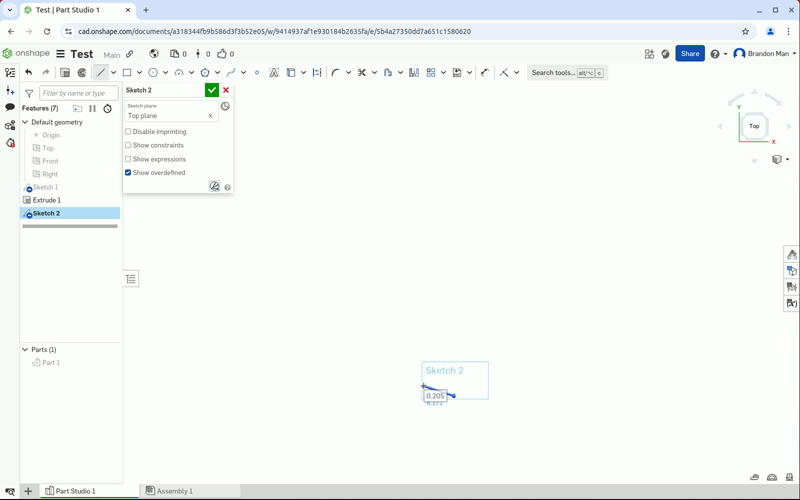
scroll(6)
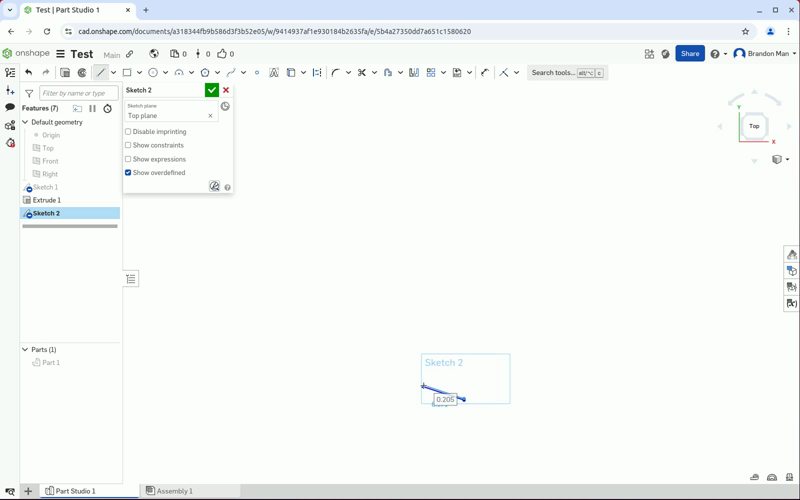
scroll(6)
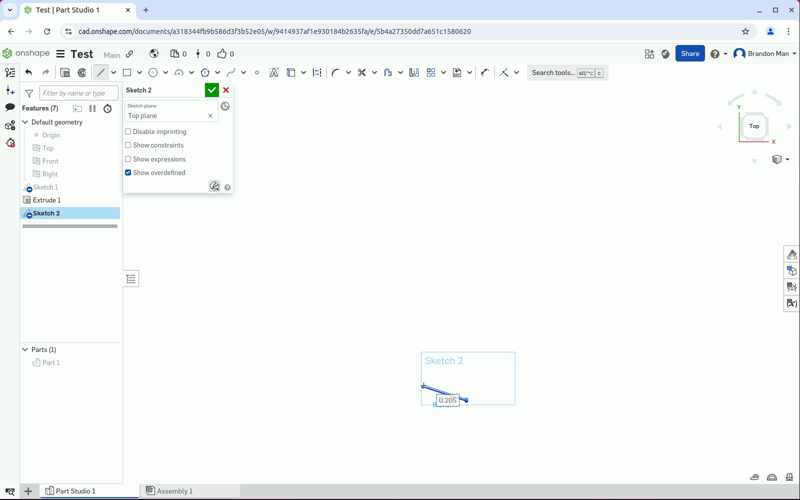
scroll(6)
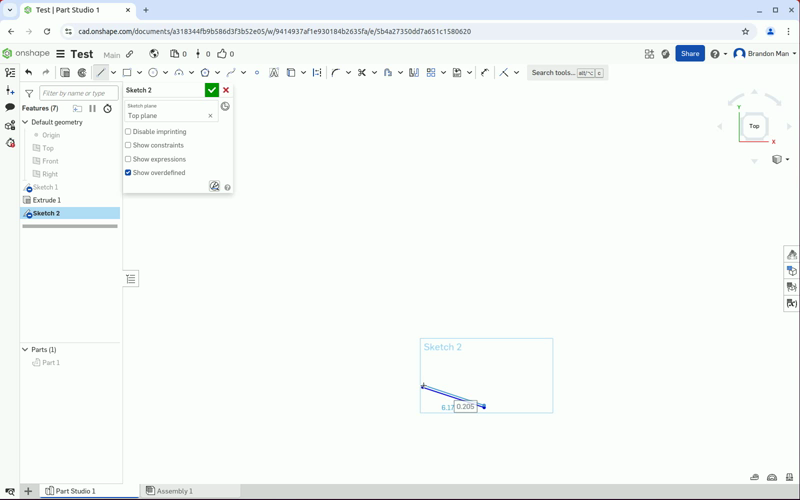
scroll(6)
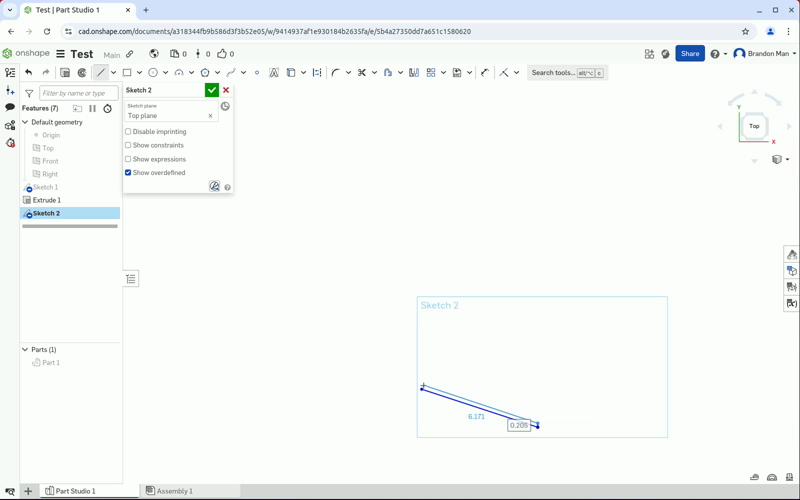
scroll(6)
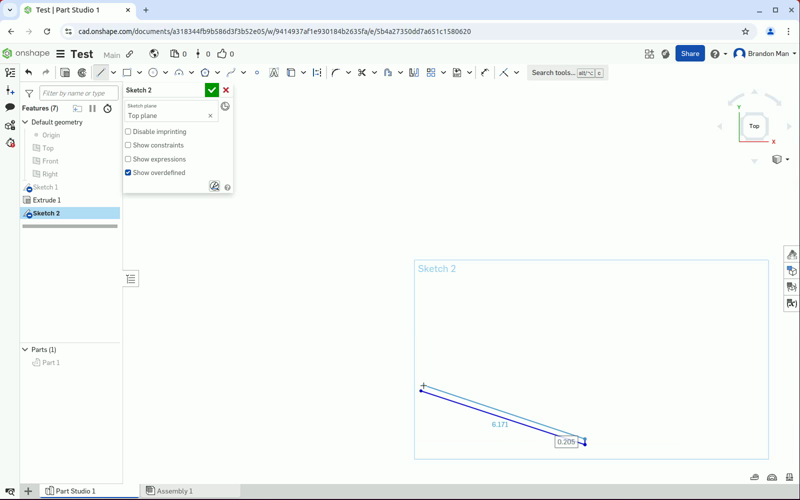
scroll(6)
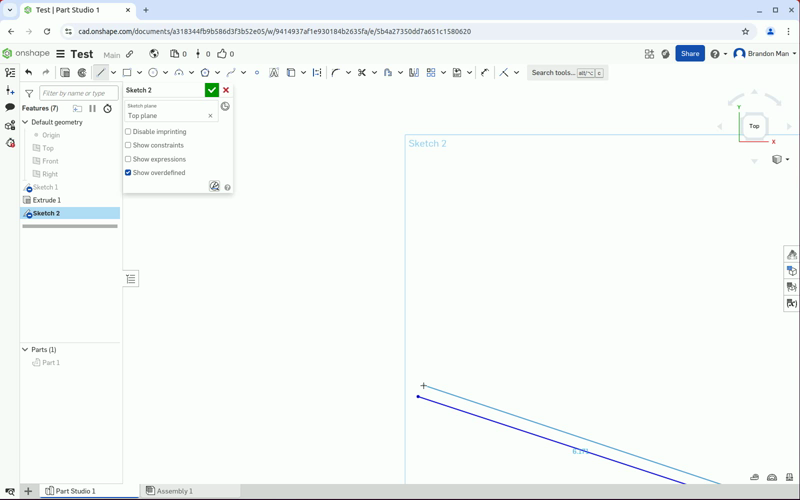
click(423, 385)
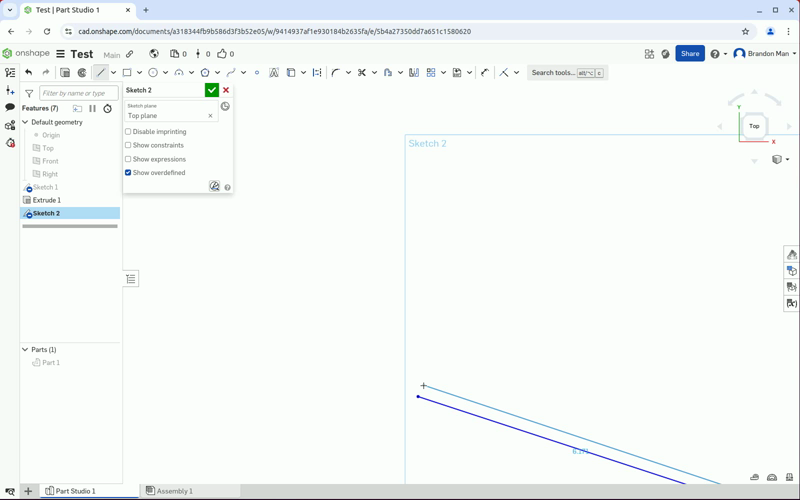
scroll(-6)
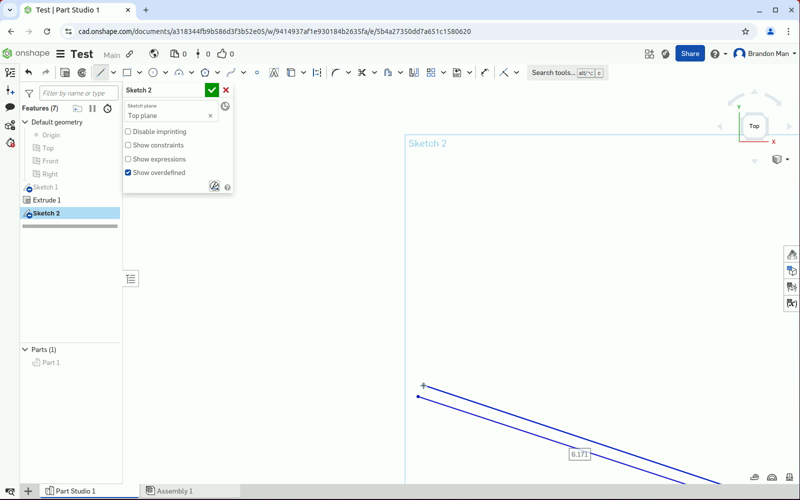
scroll(-6)
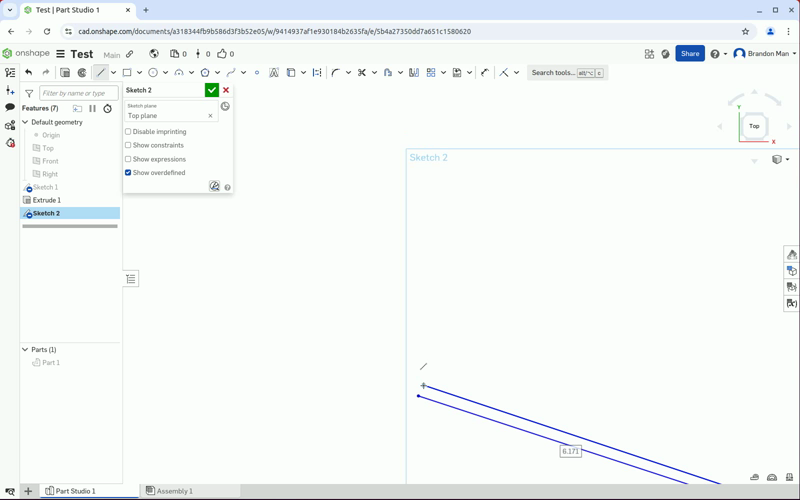
scroll(-6)
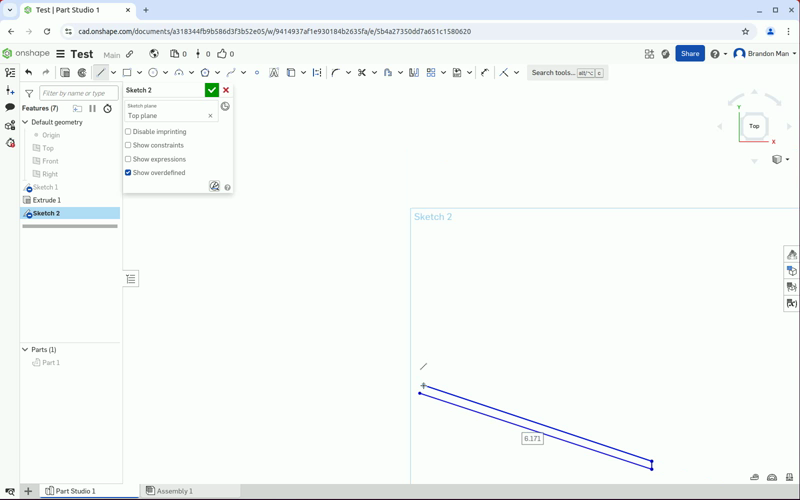
scroll(-6)
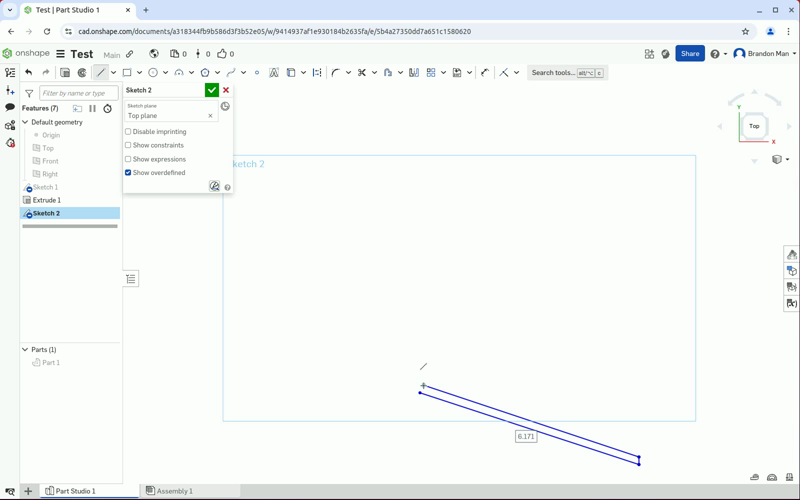
scroll(-6)
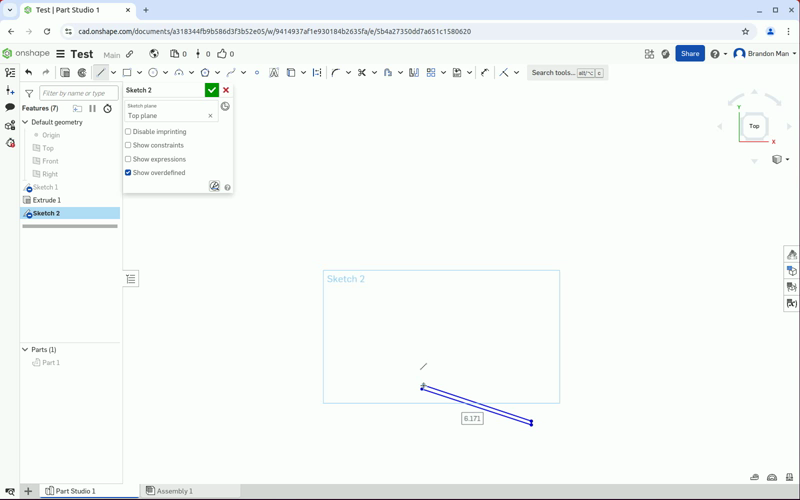
scroll(-6)
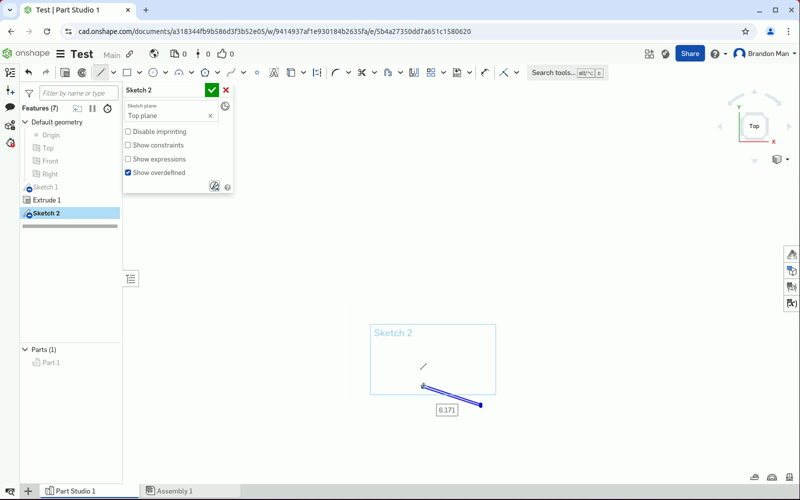
scroll(-6)
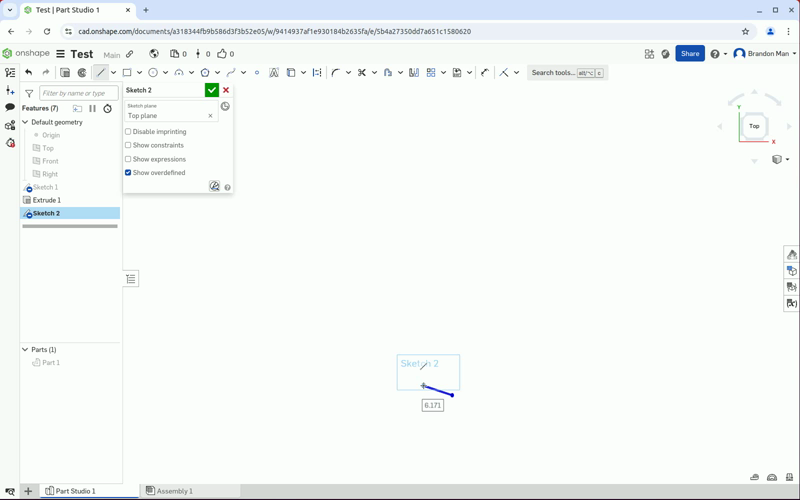
key_up(shift)
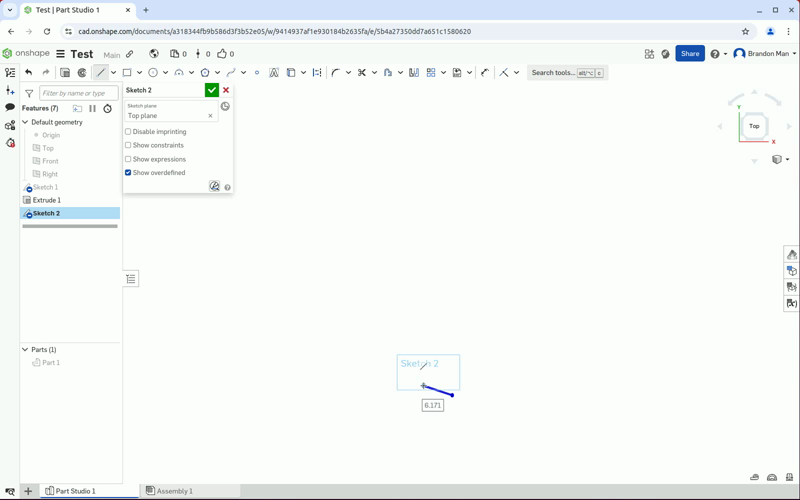
mouse_move(453, 385)
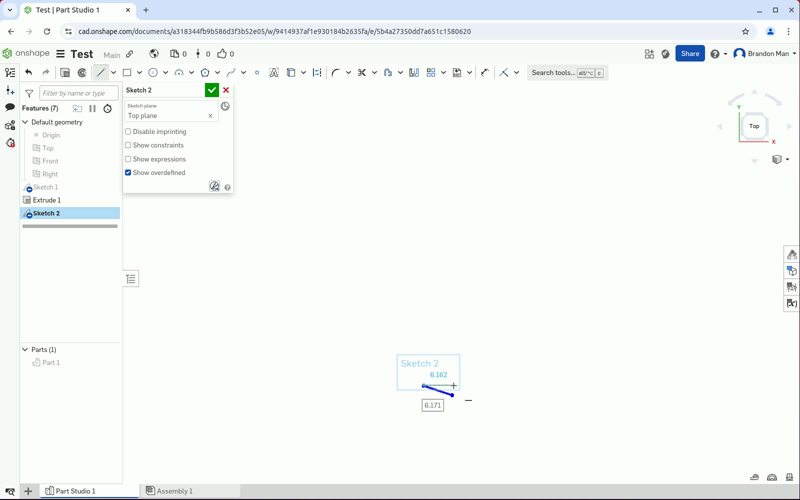
key_down(shift)
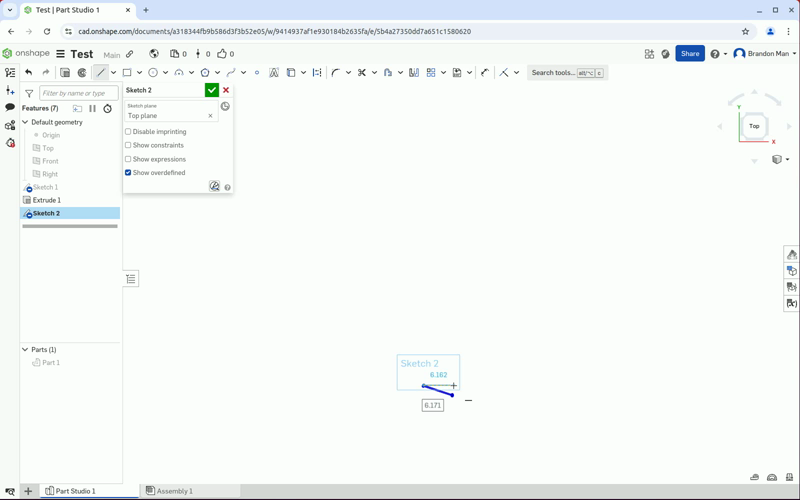
mouse_move(423, 386)
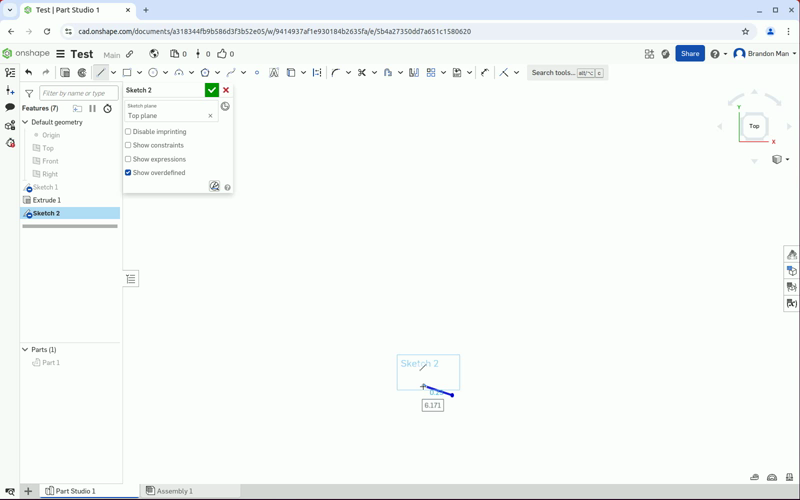
scroll(6)
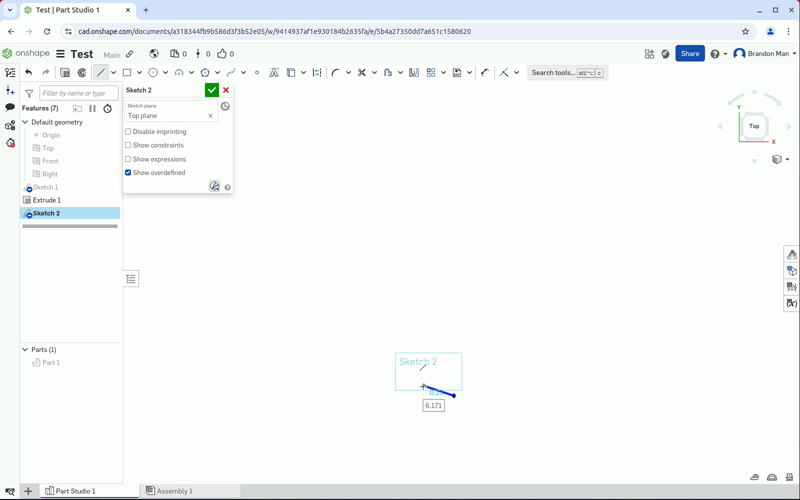
scroll(6)
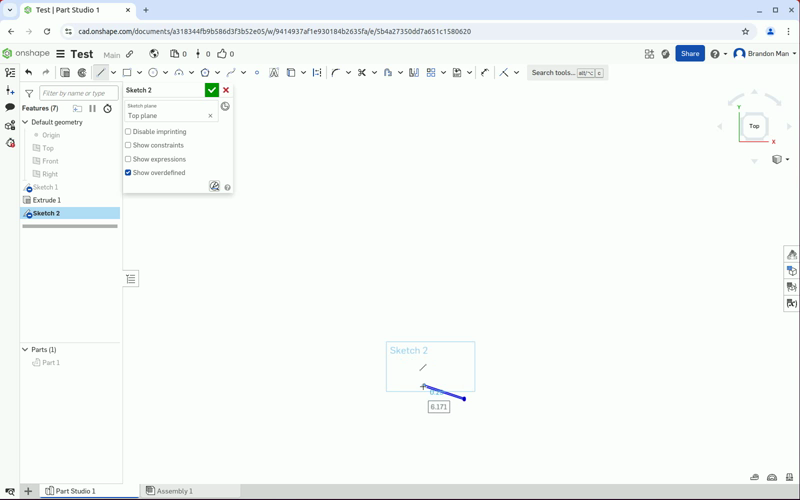
scroll(6)
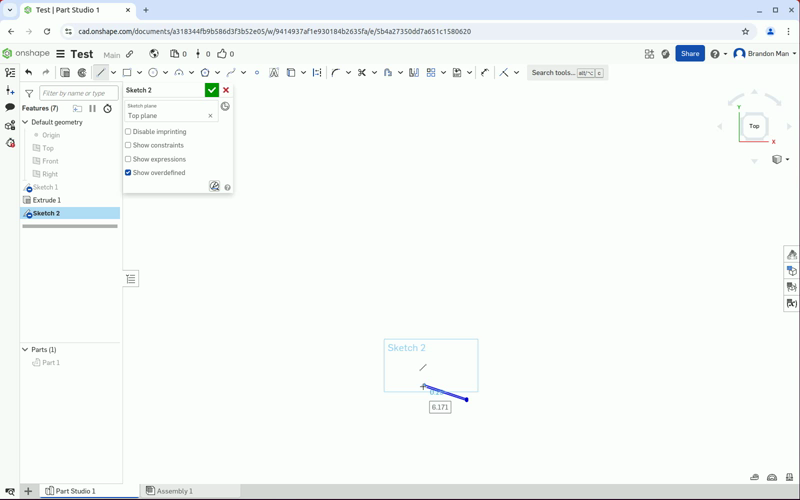
scroll(6)
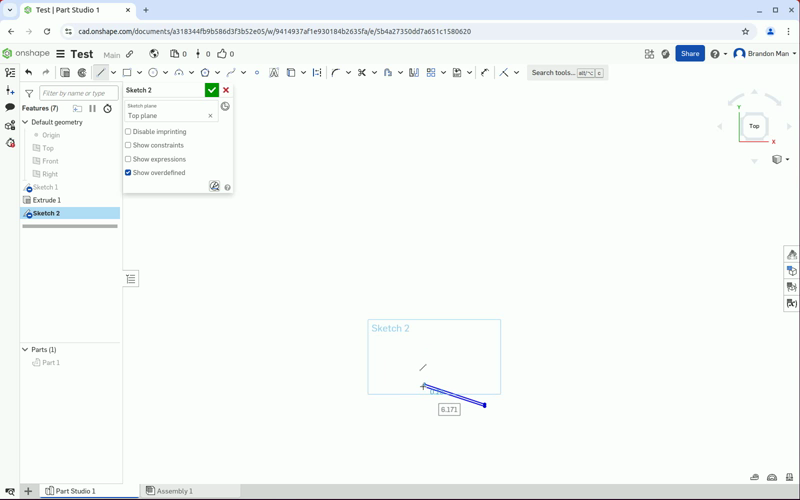
scroll(6)
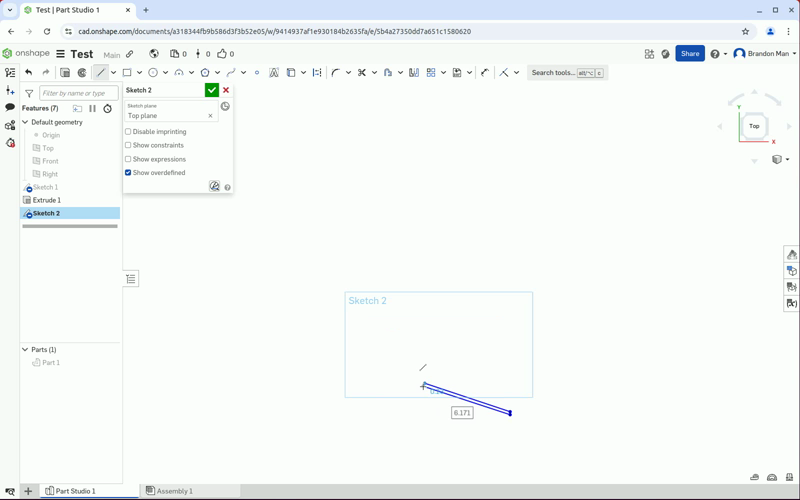
scroll(6)
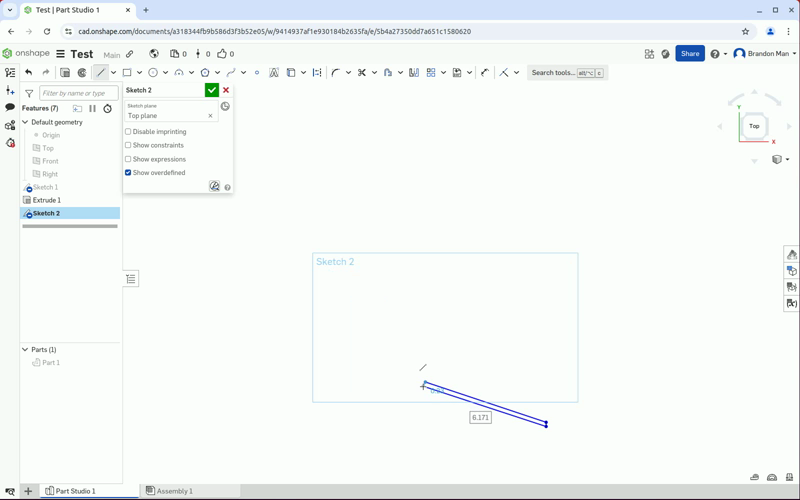
scroll(6)
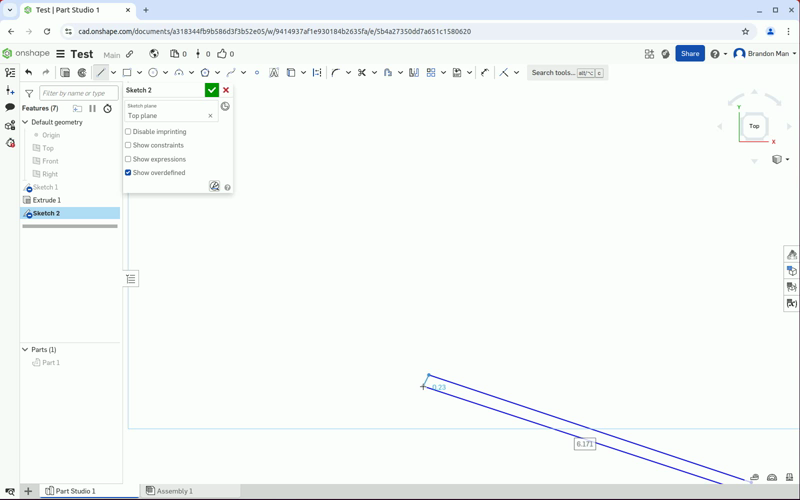
key_up(shift)
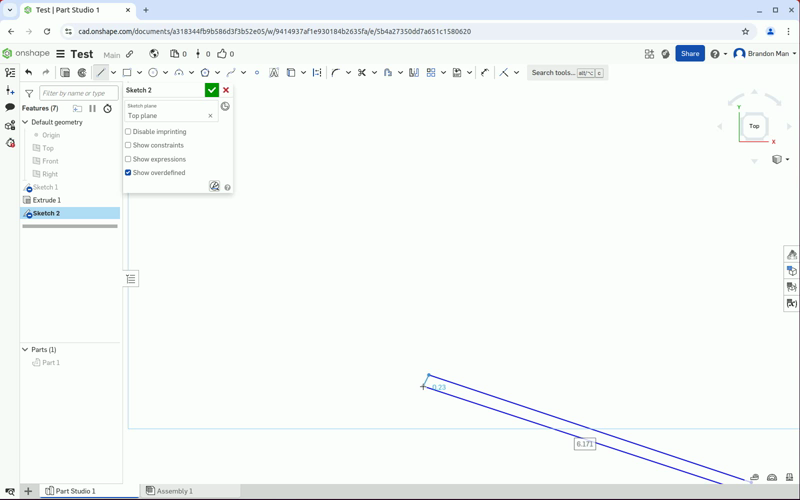
click(423, 386)
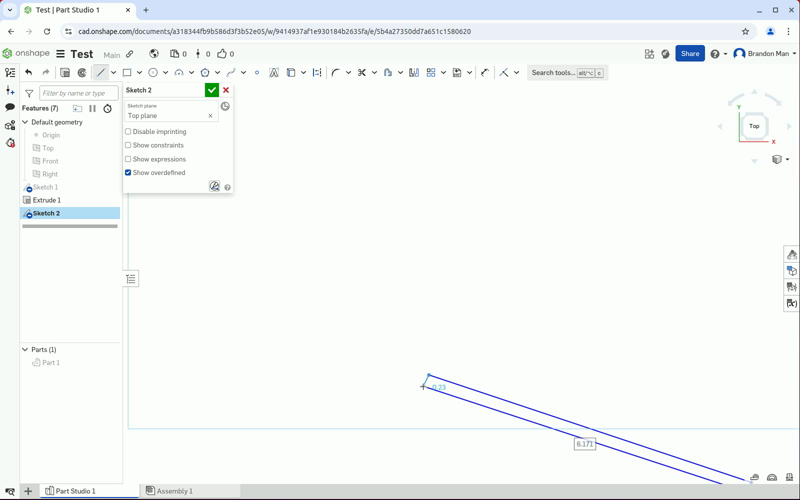
scroll(-6)
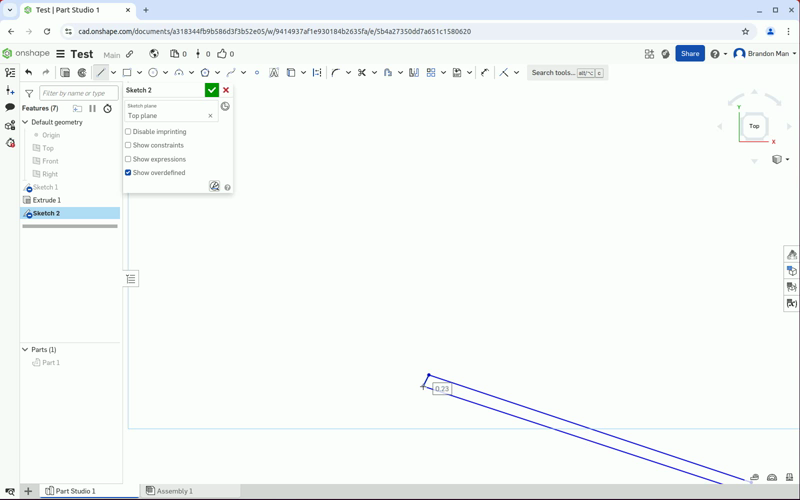
scroll(-6)
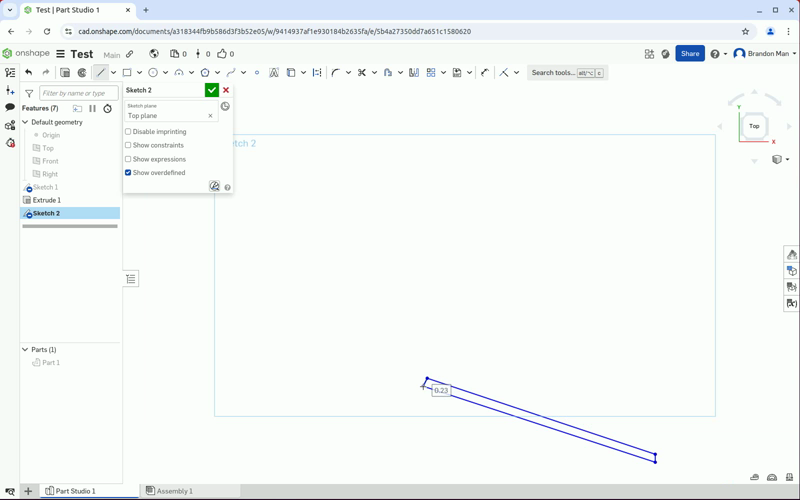
scroll(-6)
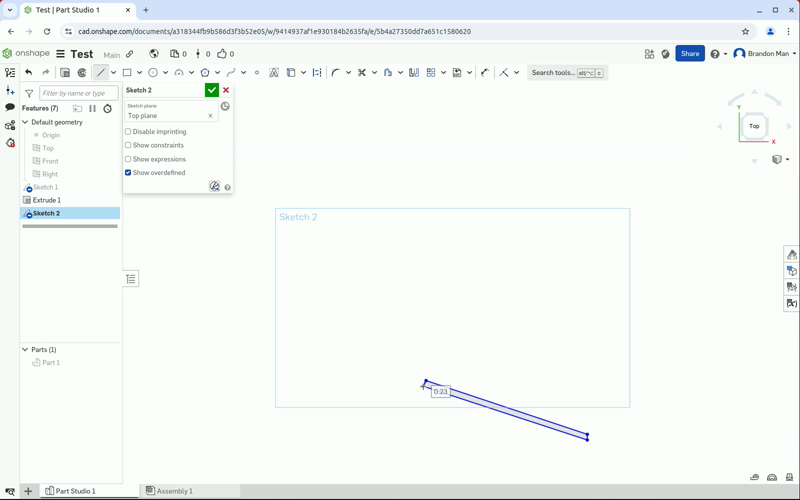
scroll(-6)
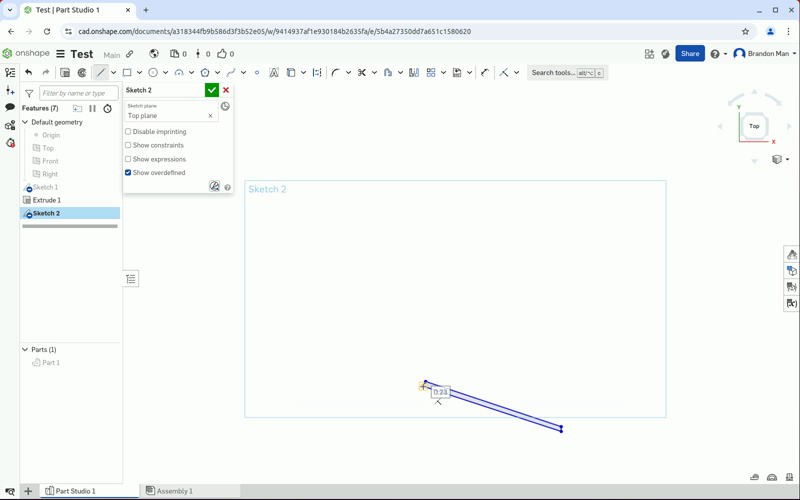
scroll(-6)
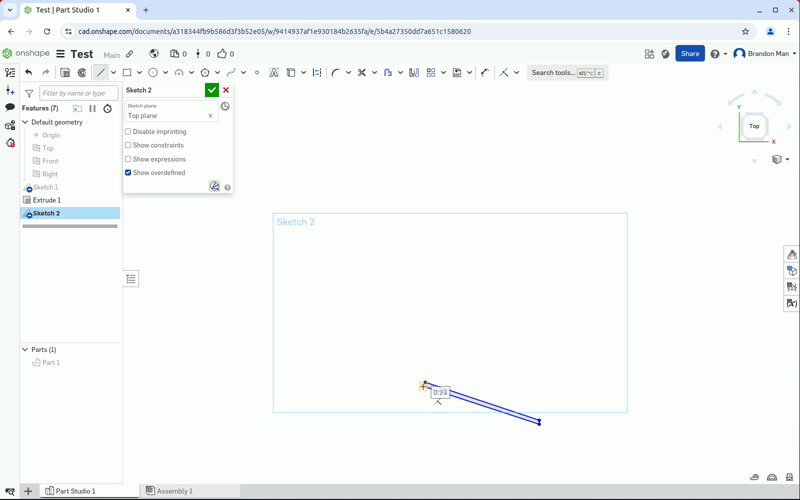
scroll(-6)
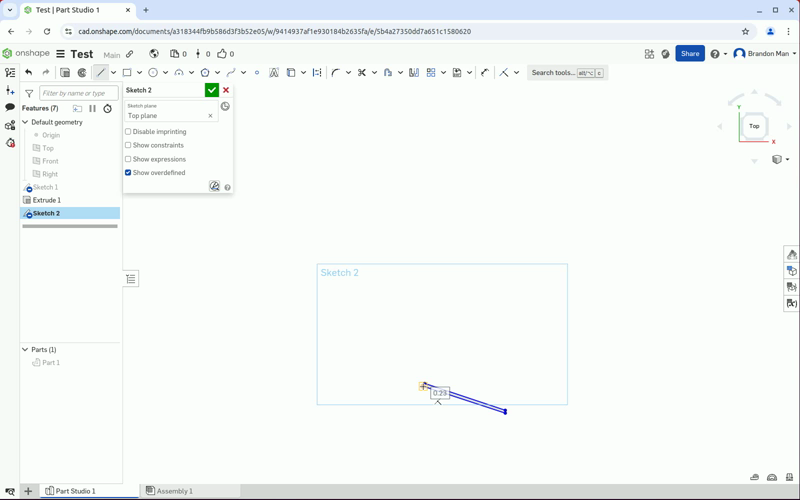
scroll(-6)
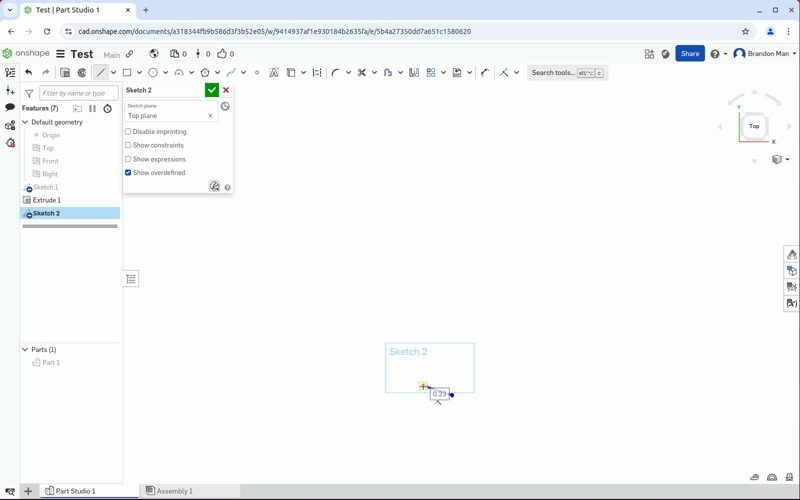
key(esc)
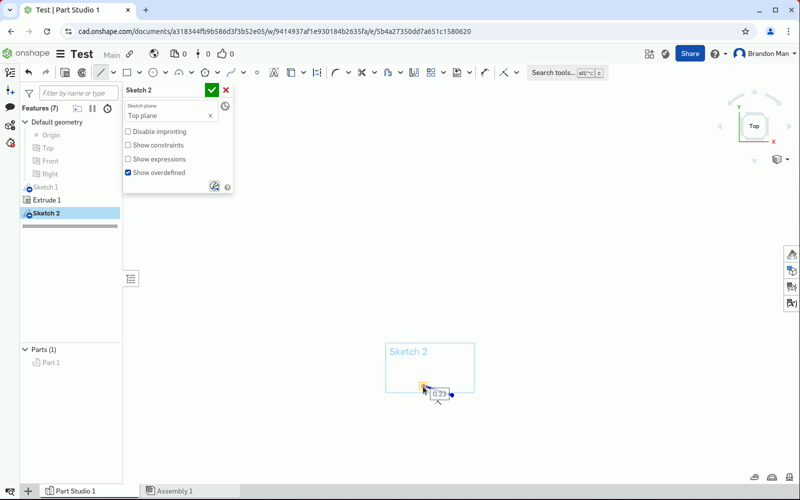
mouse_move(451, 394)
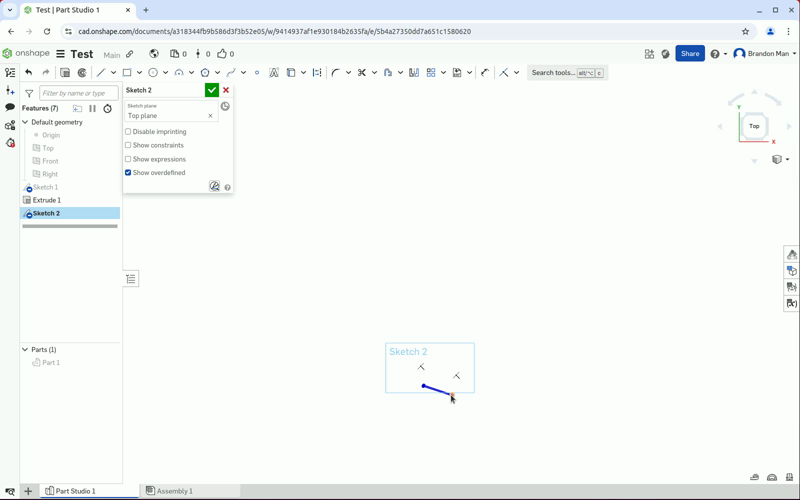
scroll(6)
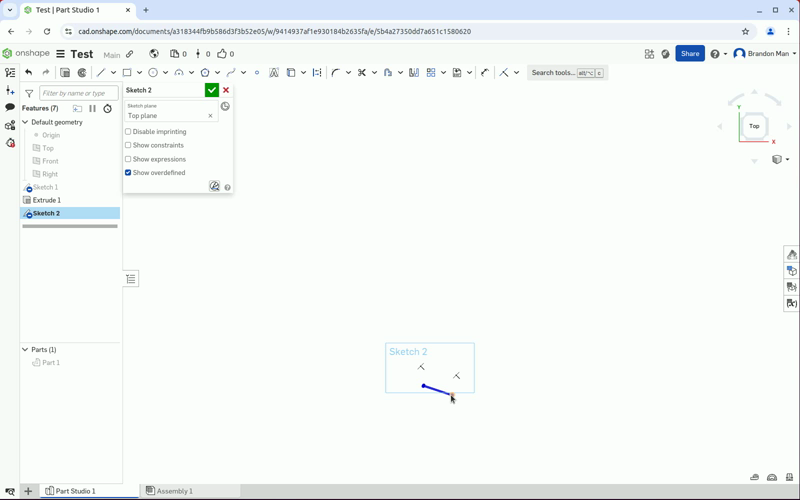
scroll(6)
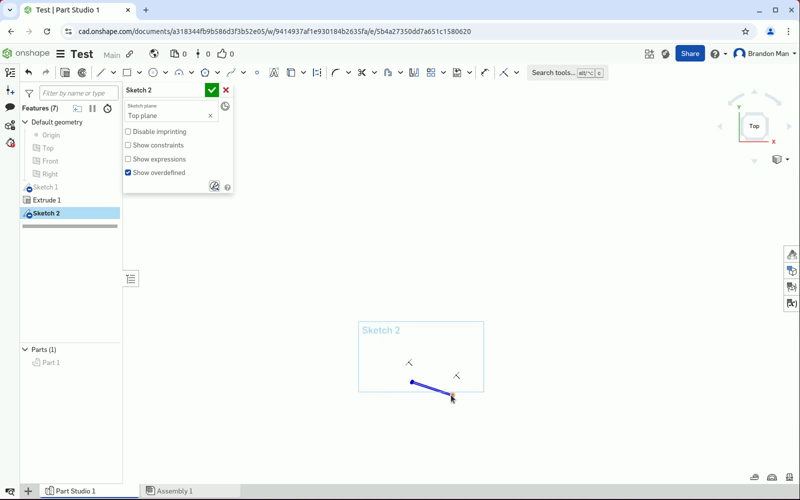
scroll(6)
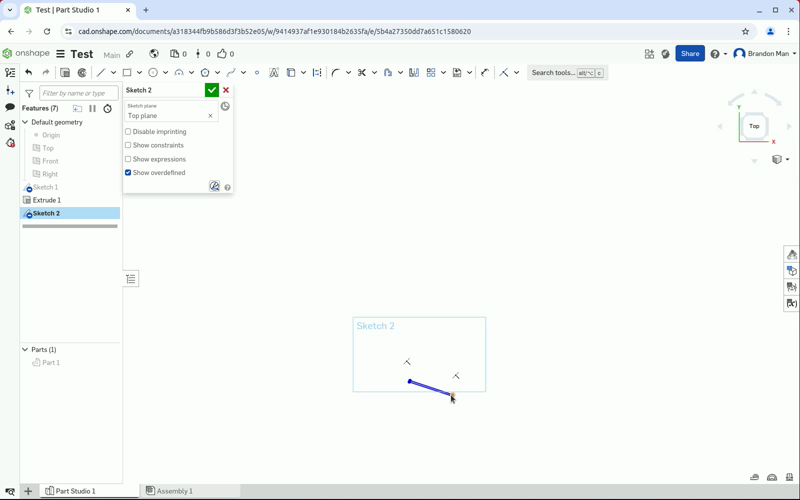
scroll(6)
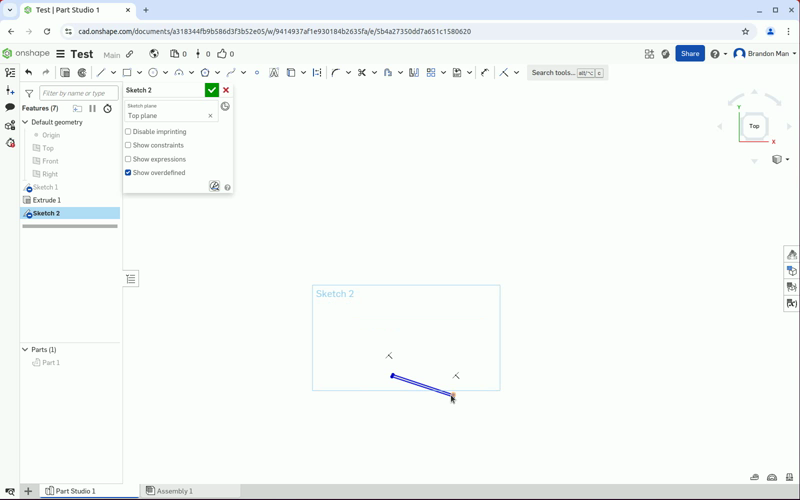
scroll(6)
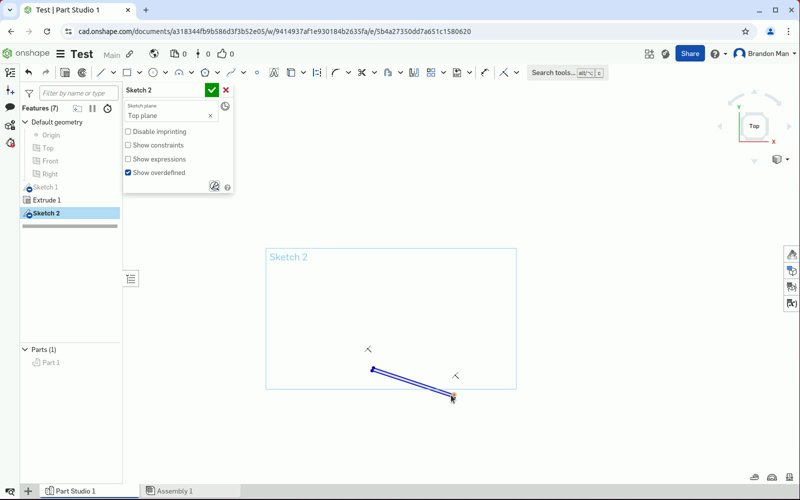
scroll(6)
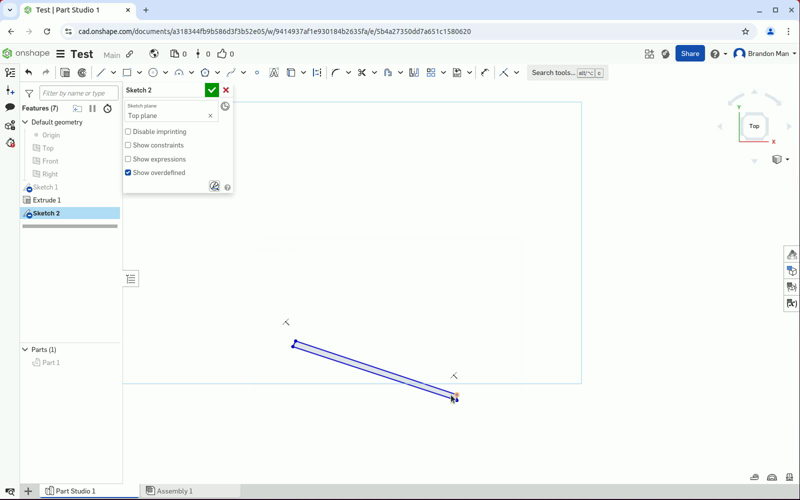
scroll(6)
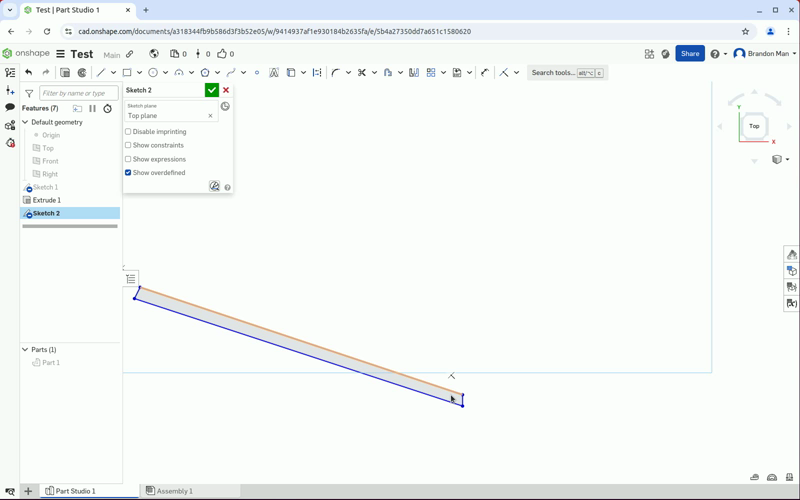
click(451, 394)
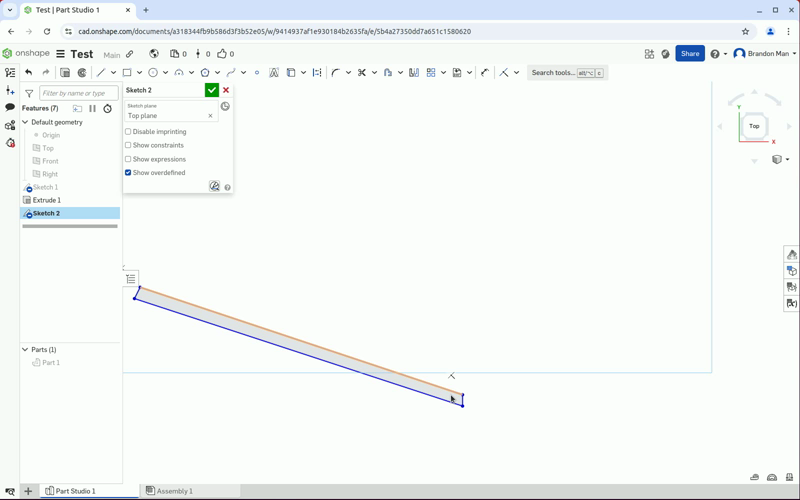
scroll(-6)
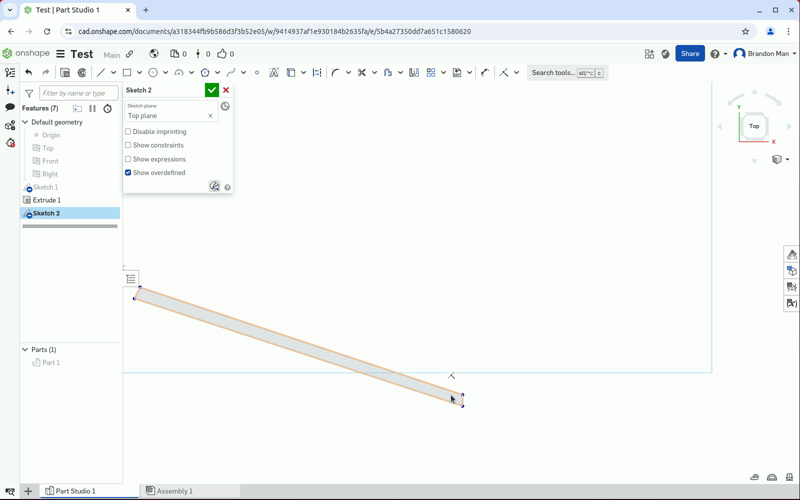
scroll(-6)
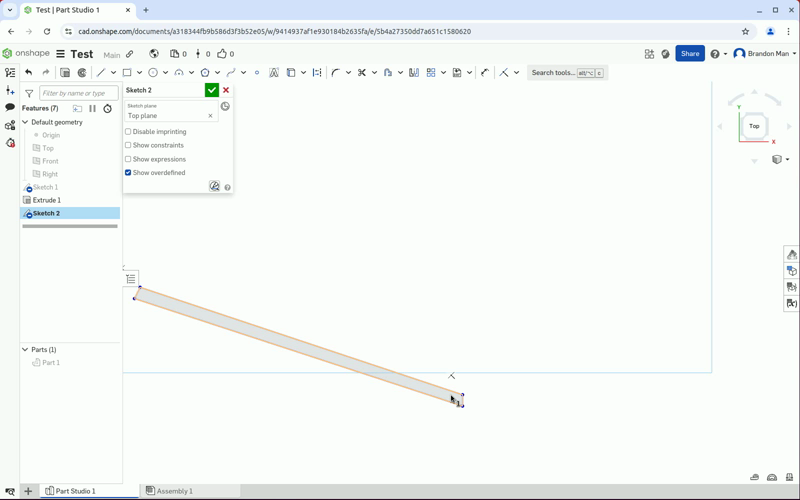
scroll(-6)
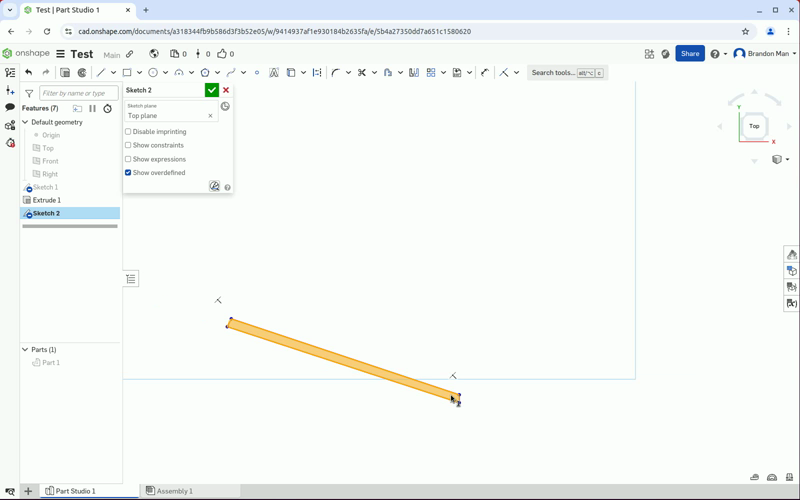
scroll(-6)
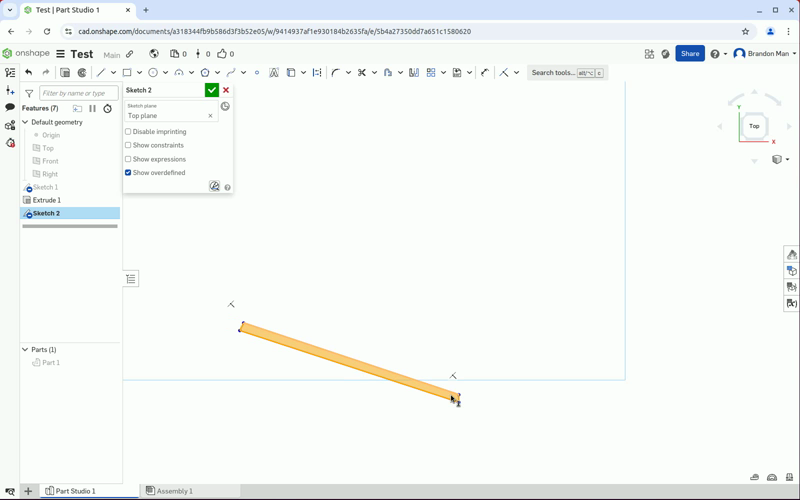
scroll(-6)
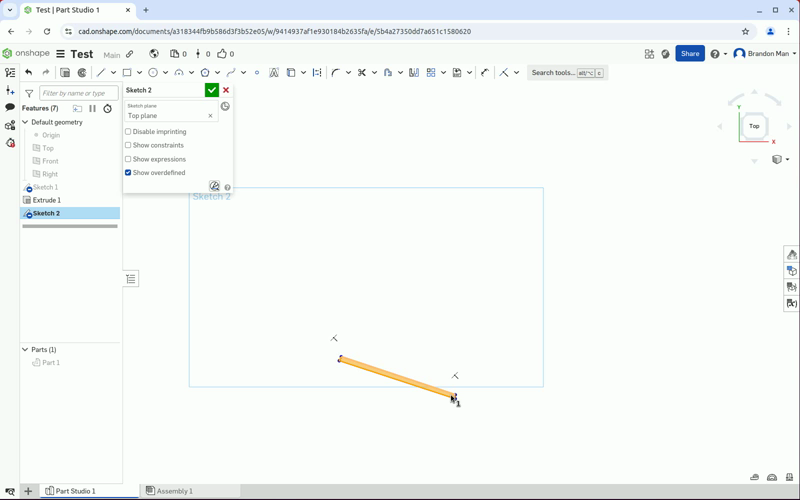
scroll(-6)
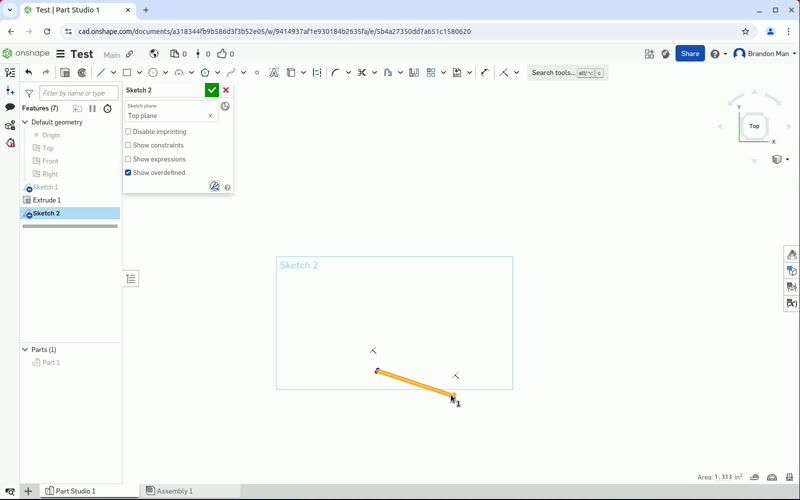
scroll(-6)
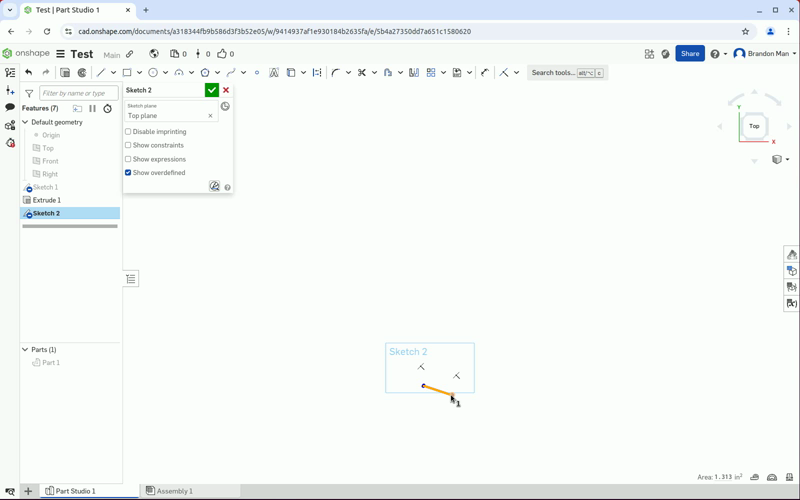
mouse_move(73, 352)
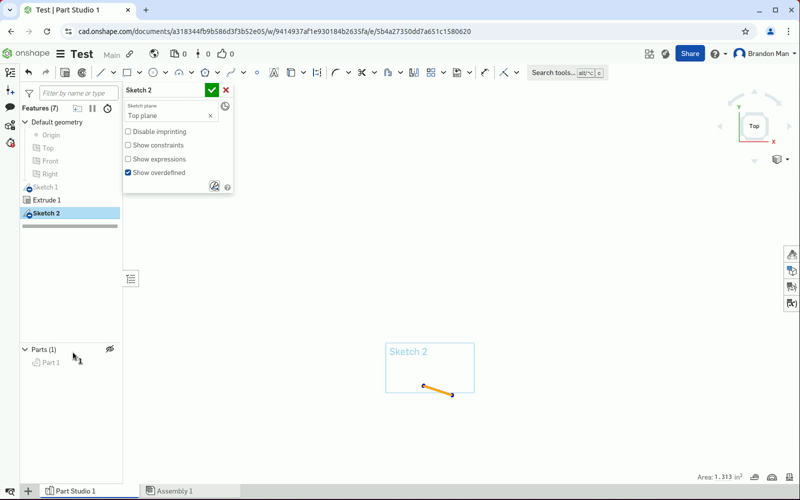
key(shift+y)
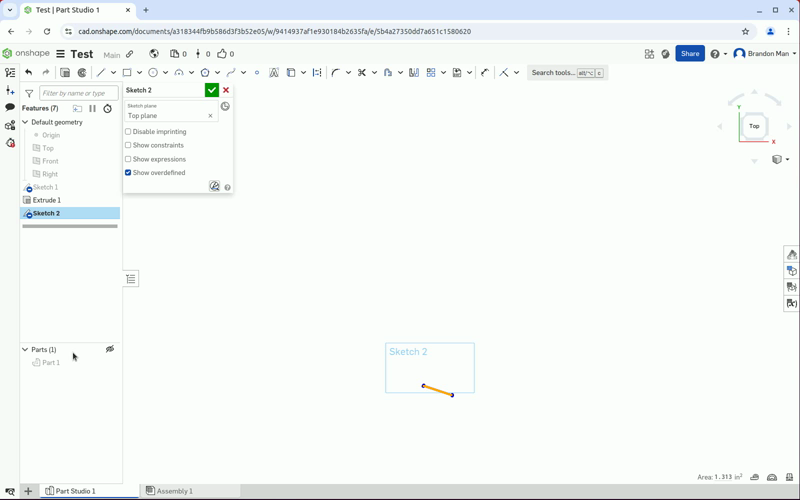
key(shift+e)
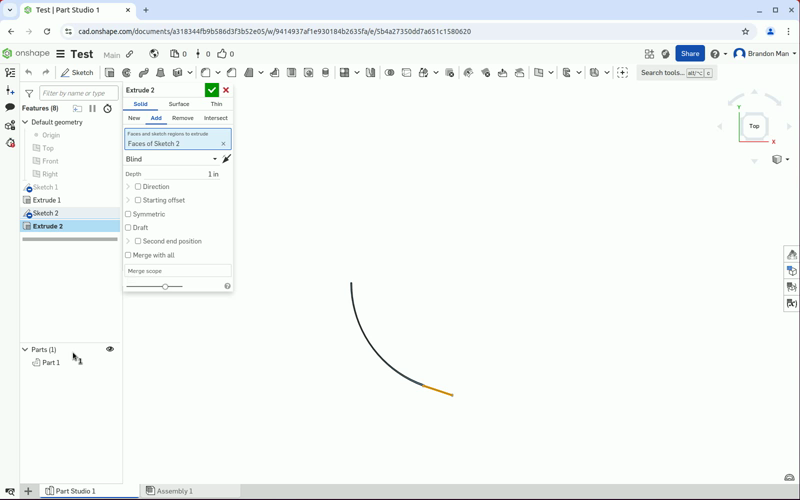
mouse_move(143, 106)
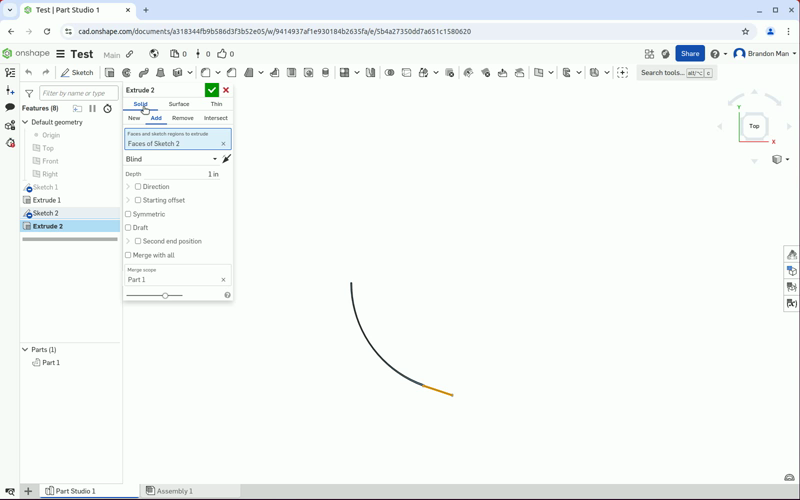
click(143, 106)
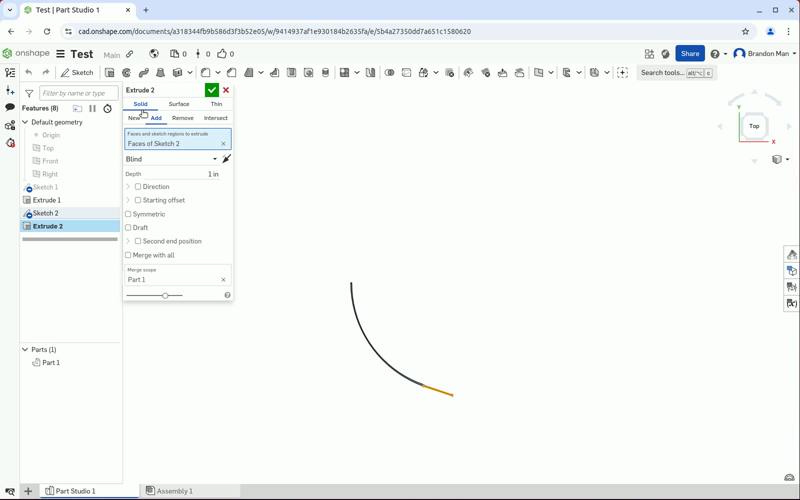
mouse_move(137, 120)
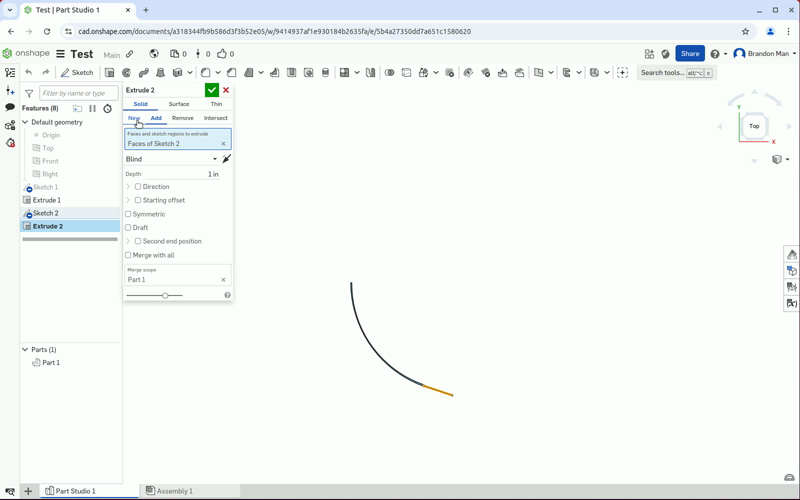
click(137, 120)
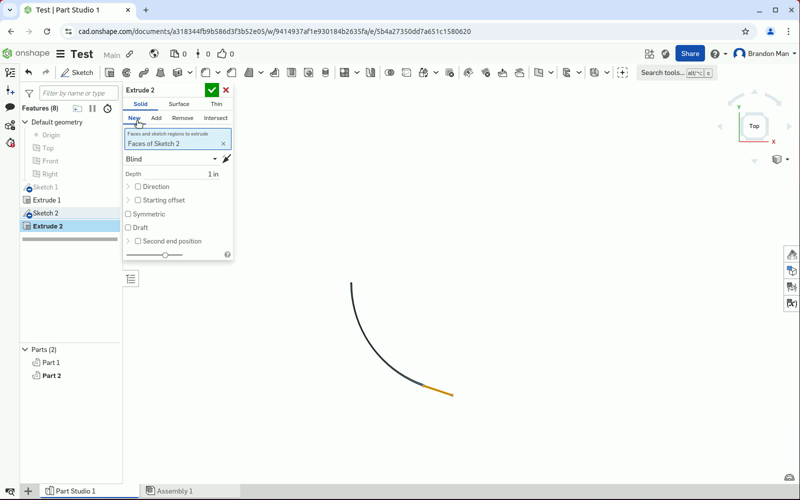
key(tab, 4)
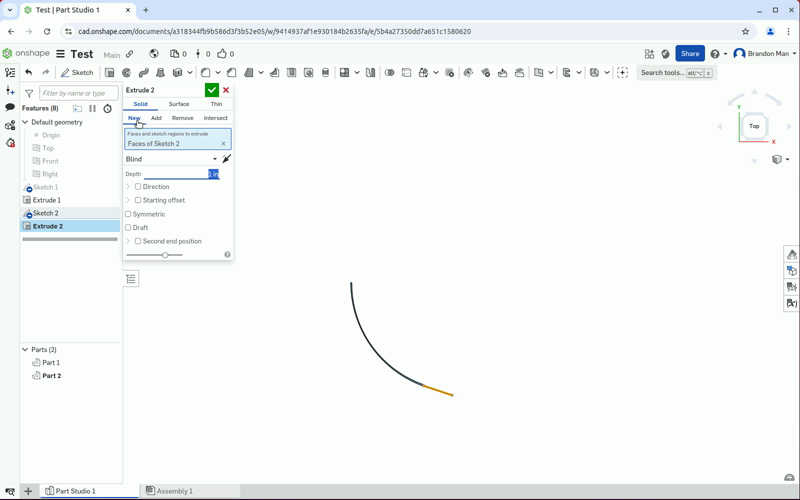
text(5.536)
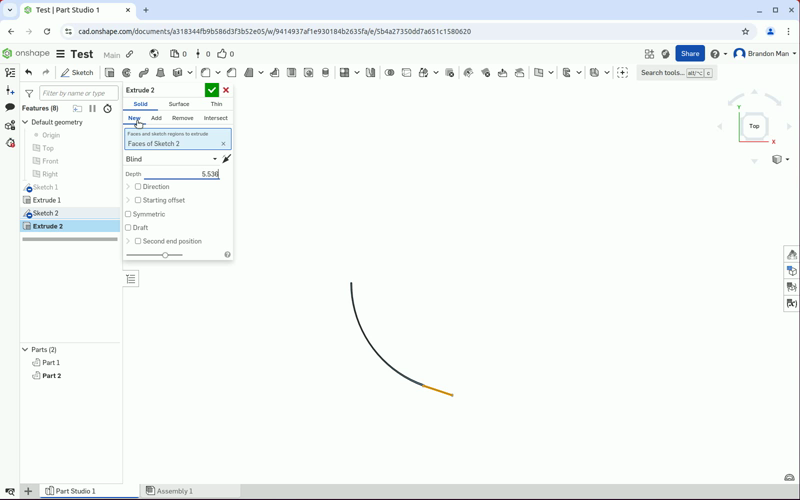
key(enter)
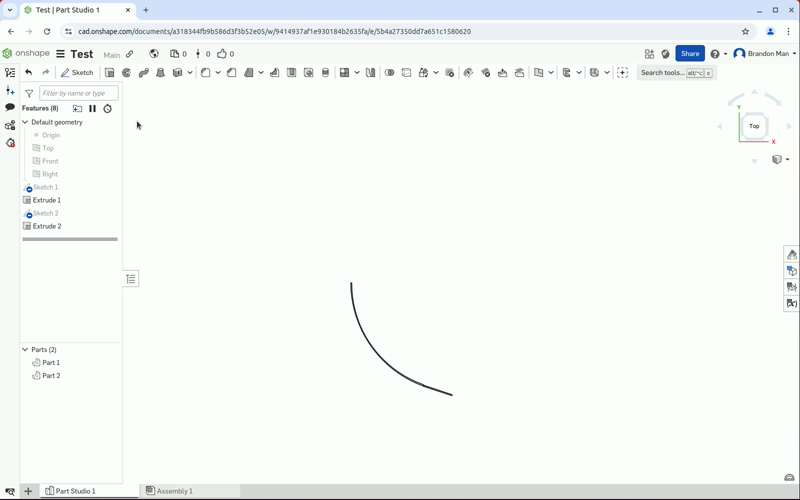
key(shift+h)
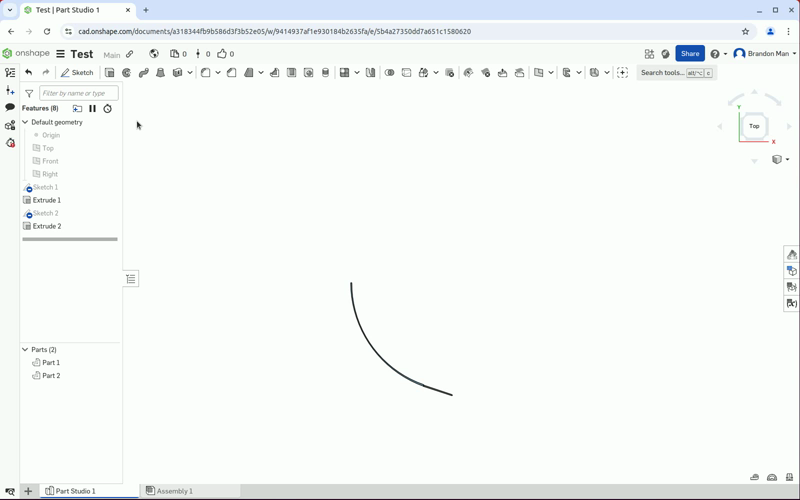
key(shift+h)
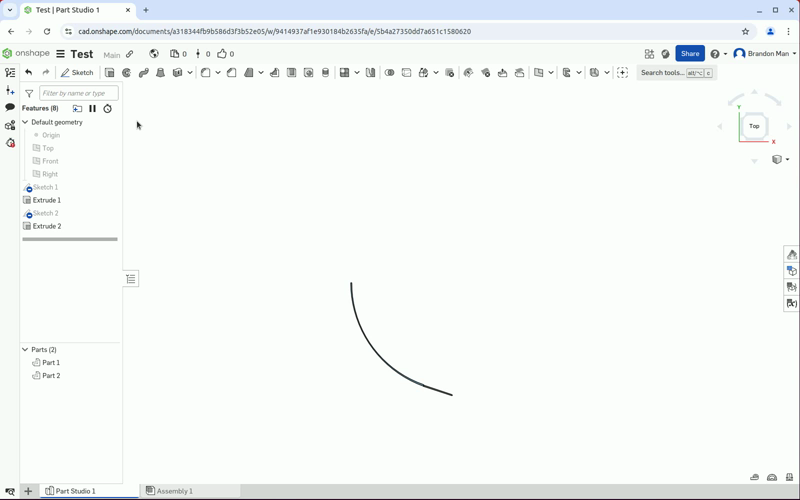
mouse_move(73, 189)
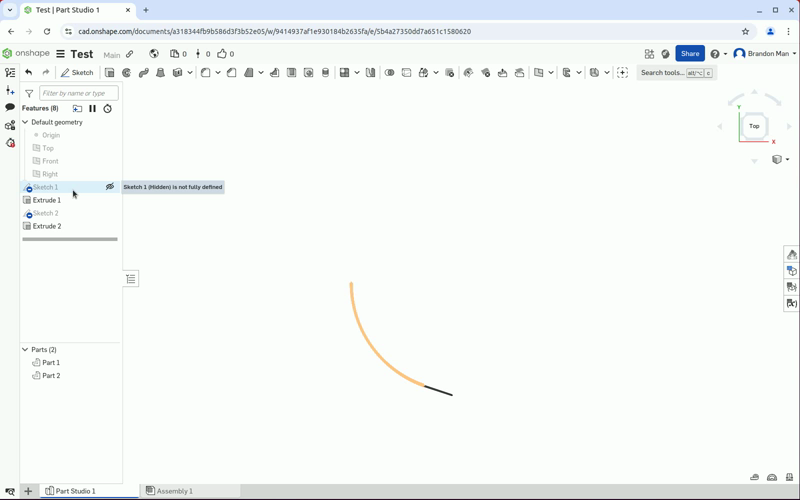
click(73, 189)
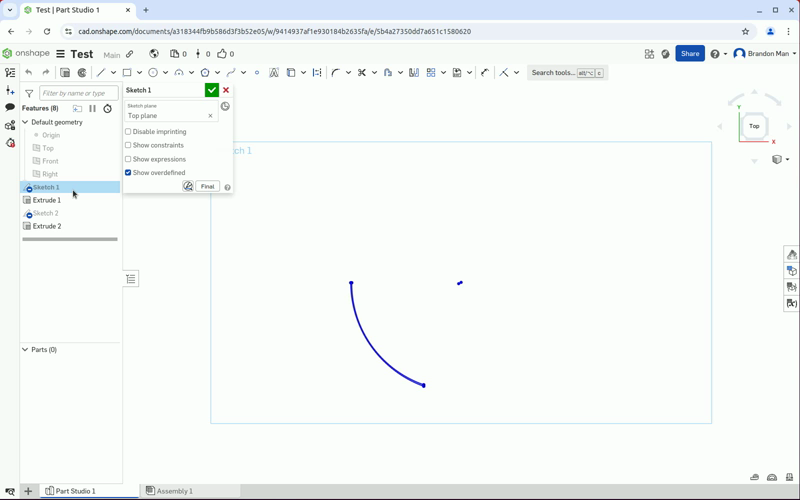
mouse_move(229, 92)
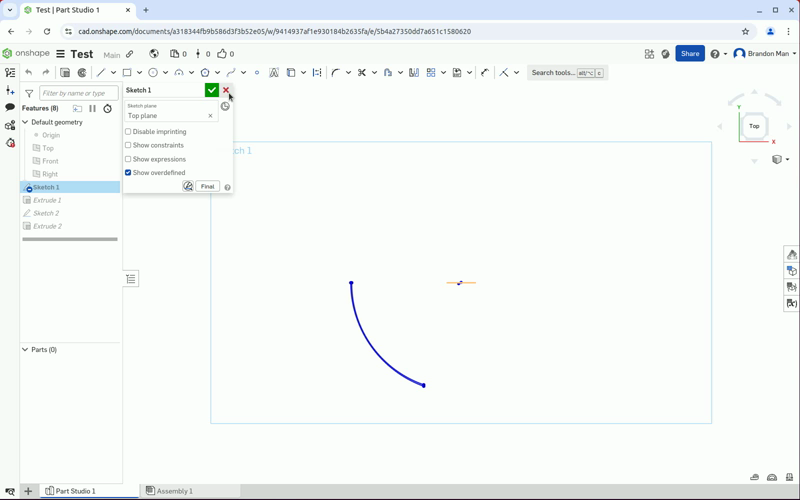
click(229, 92)
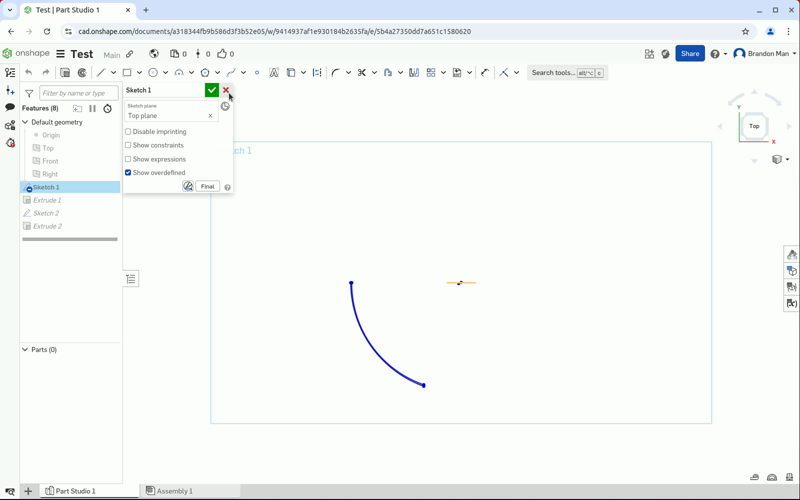
key(shift+s)
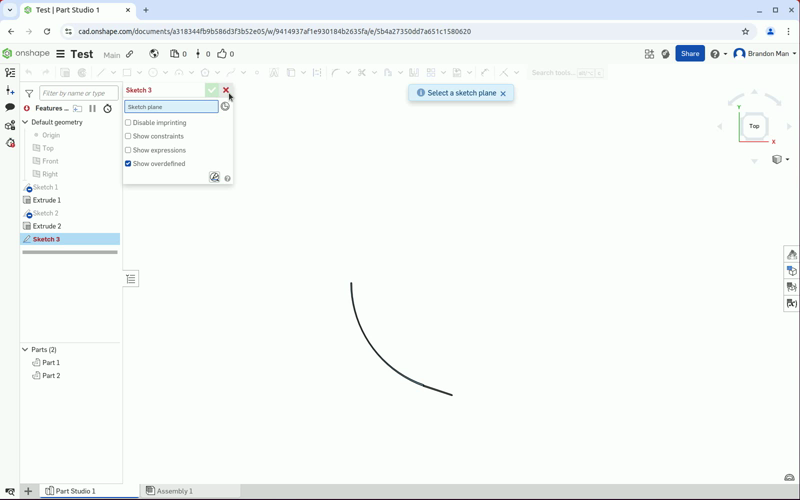
mouse_move(73, 150)
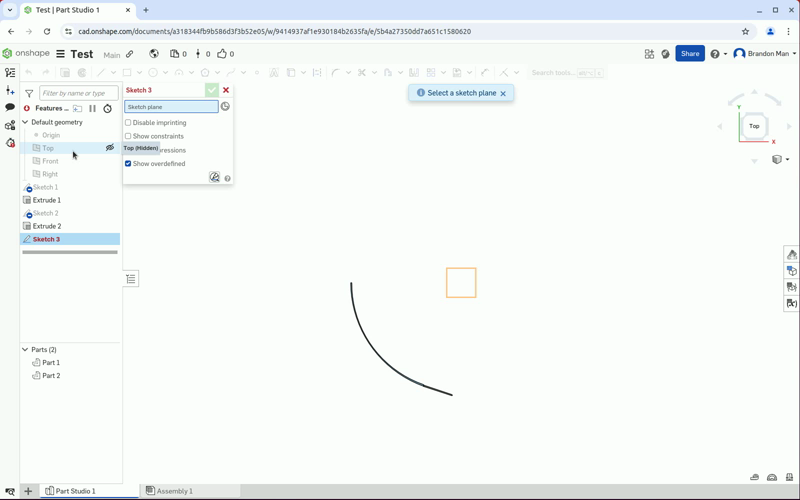
click(73, 150)
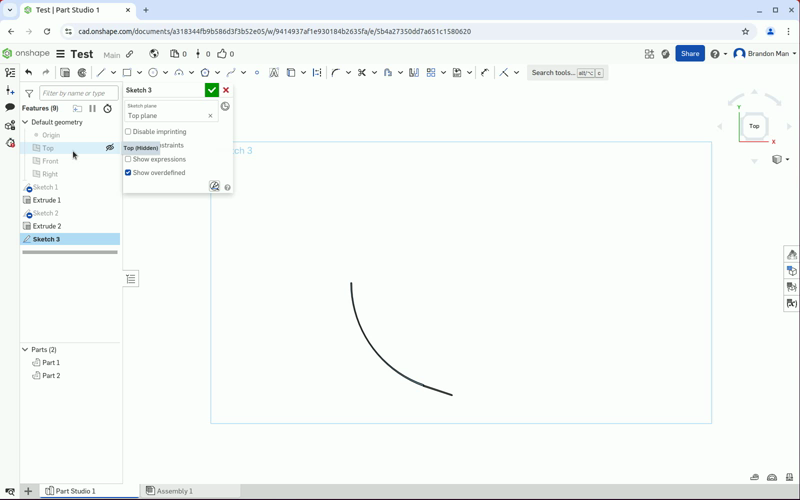
mouse_move(73, 352)
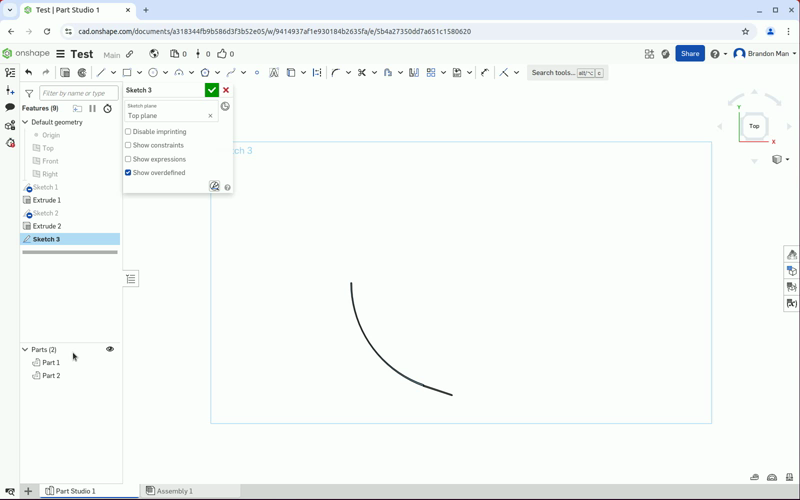
key(y)
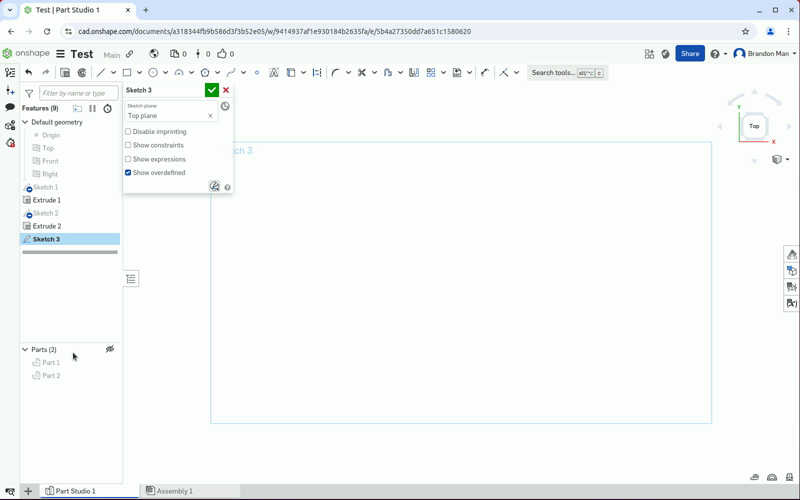
key(l)
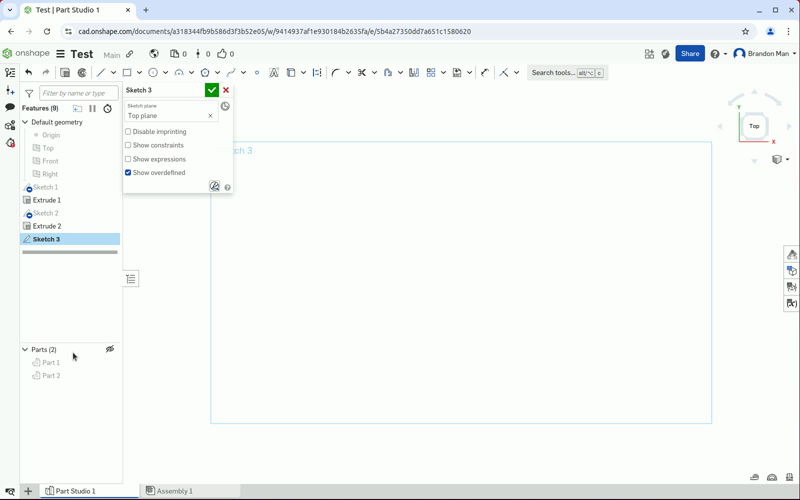
key_down(shift)
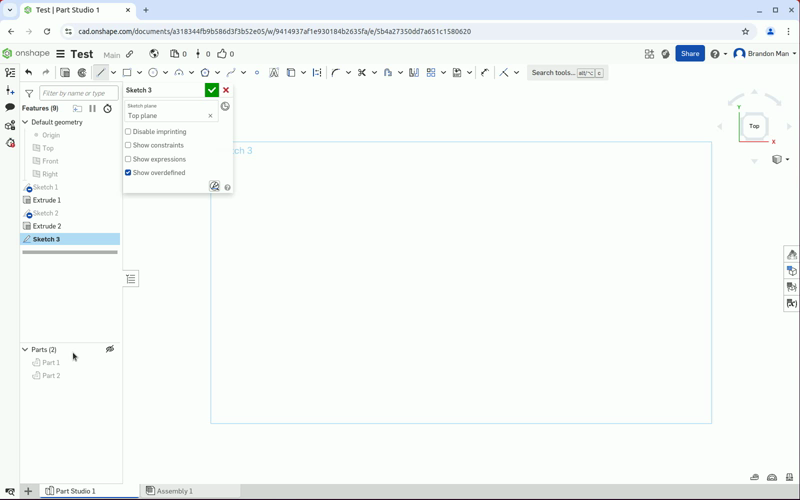
mouse_move(451, 395)
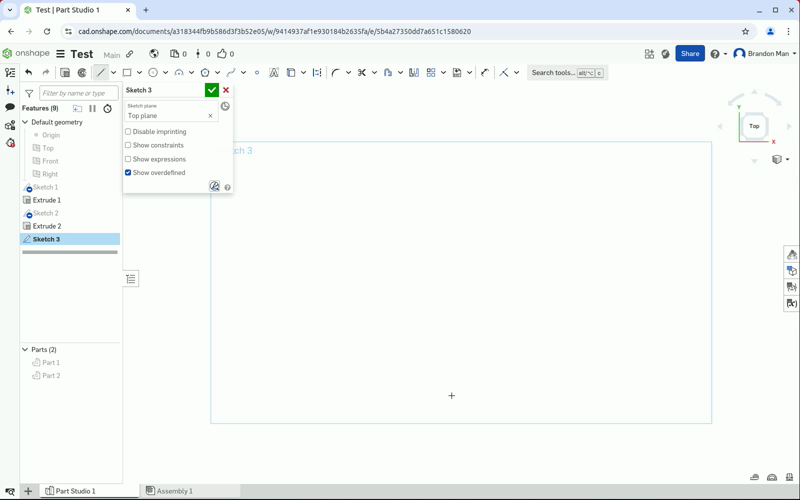
click(451, 395)
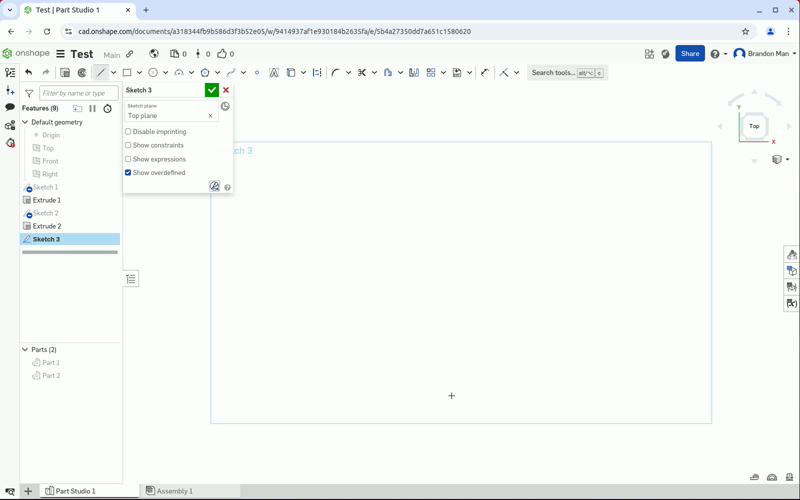
key_up(shift)
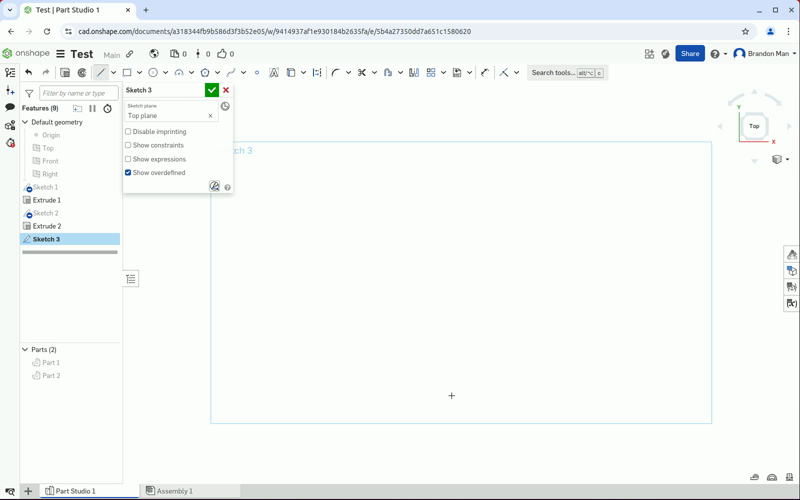
key_down(shift)
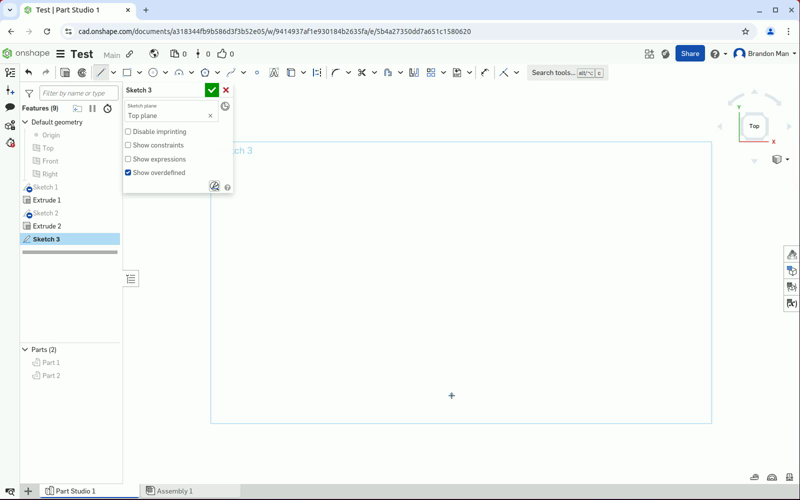
mouse_move(481, 395)
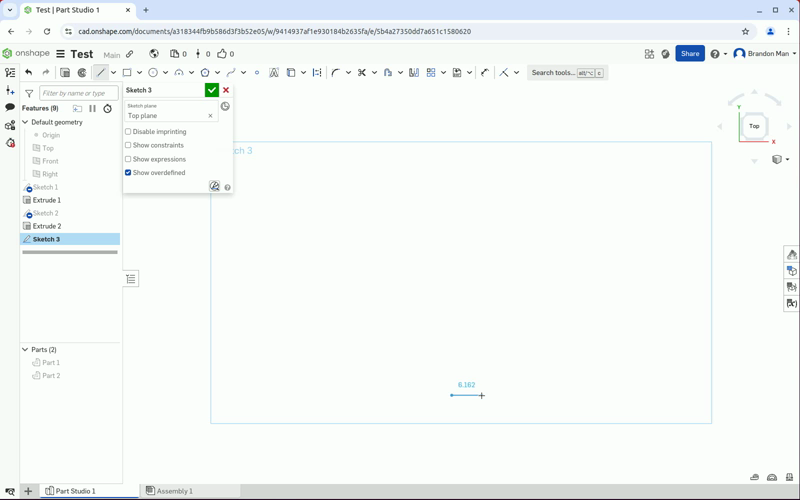
mouse_move(461, 395)
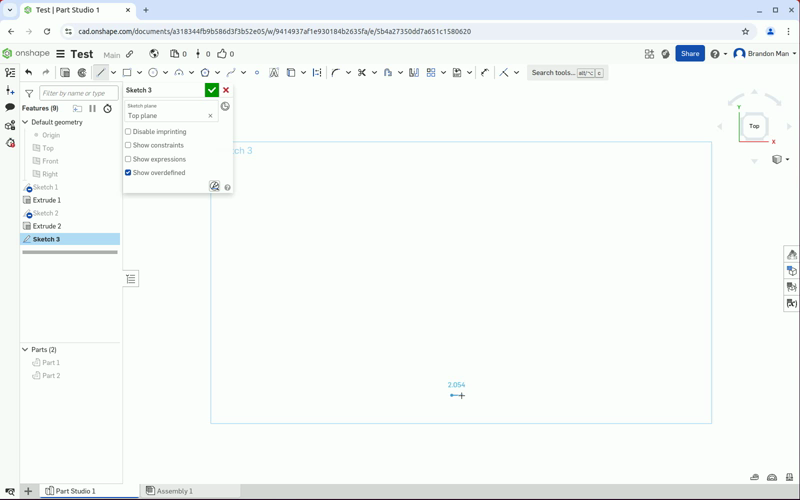
click(461, 395)
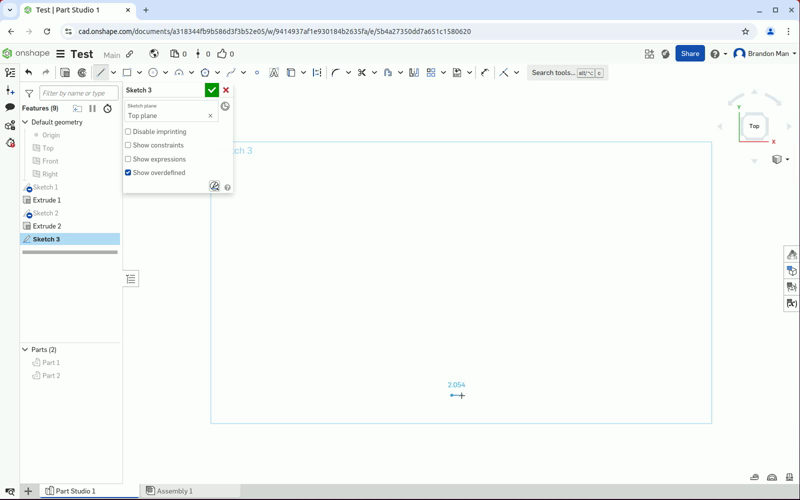
key_up(shift)
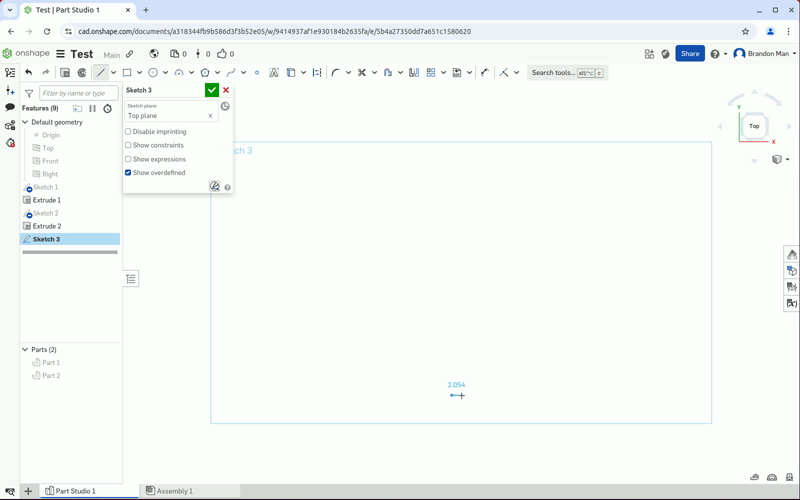
key_down(shift)
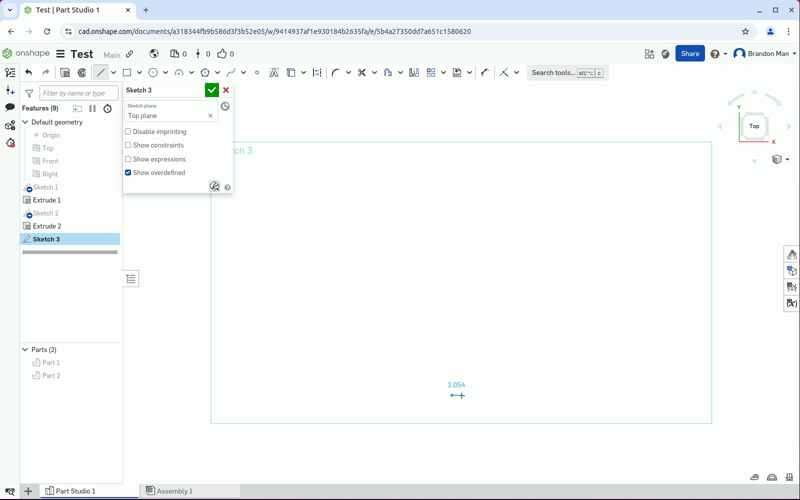
mouse_move(492, 395)
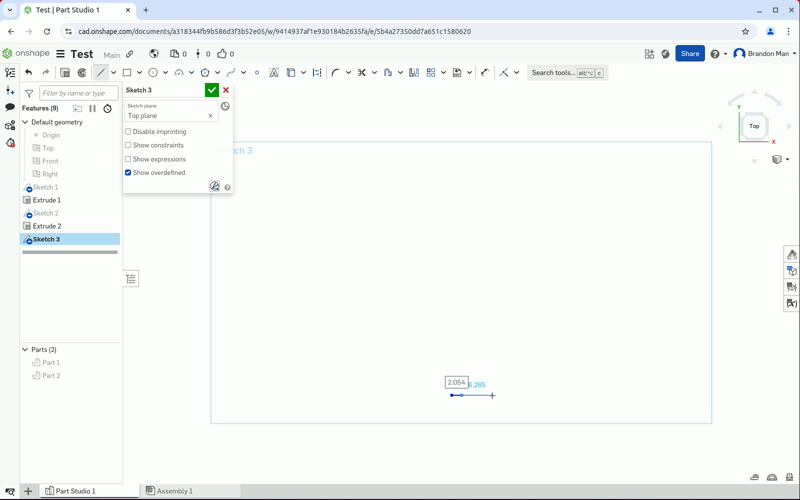
mouse_move(461, 394)
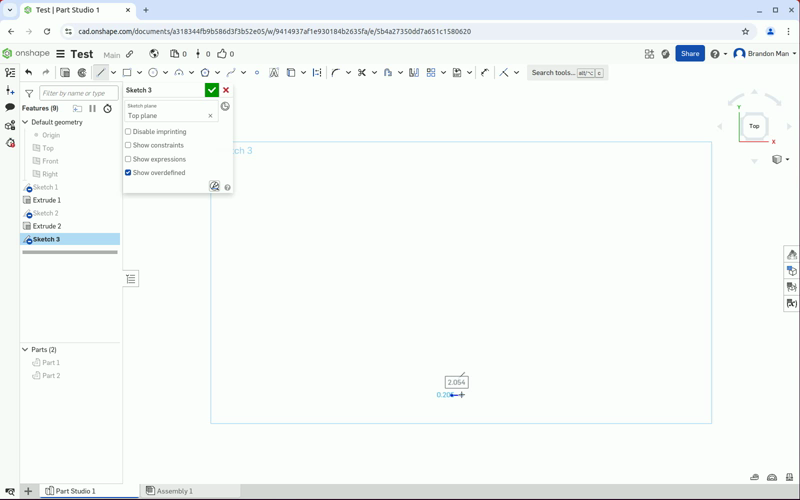
scroll(6)
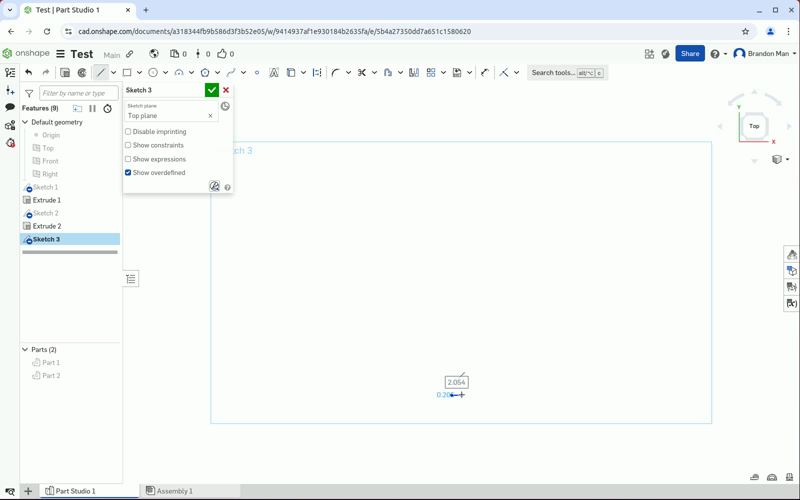
scroll(6)
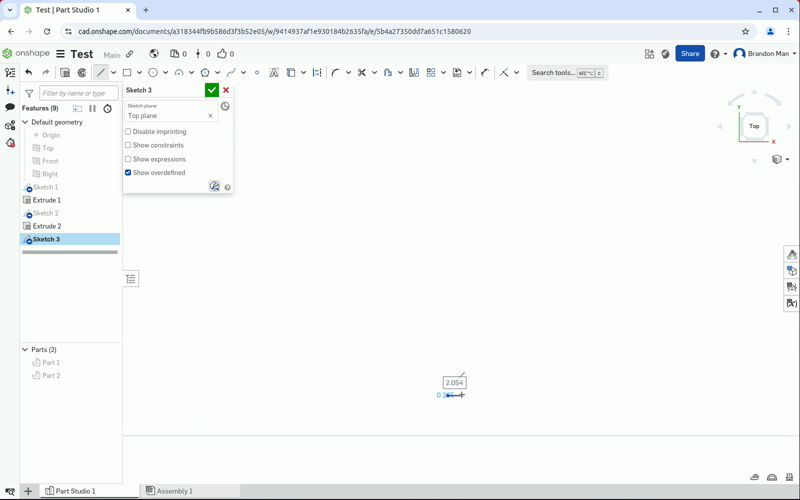
scroll(6)
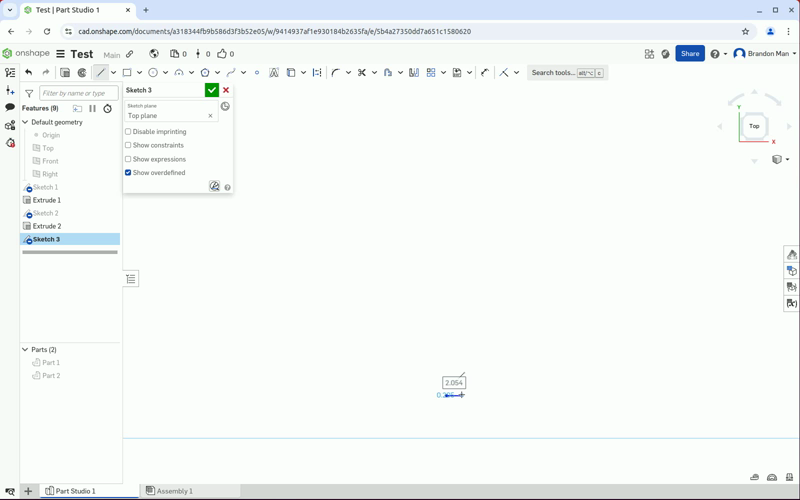
scroll(6)
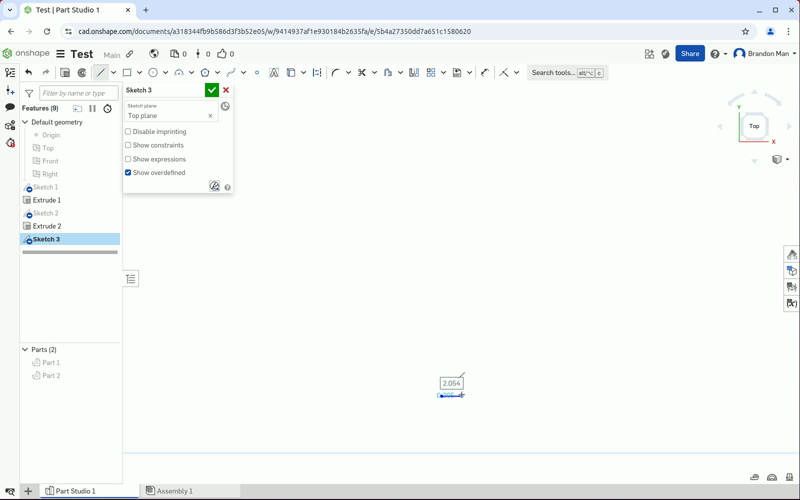
scroll(6)
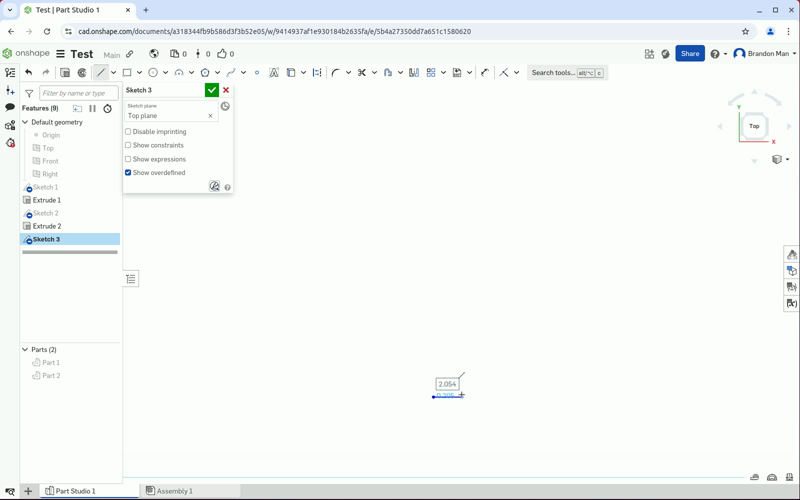
scroll(6)
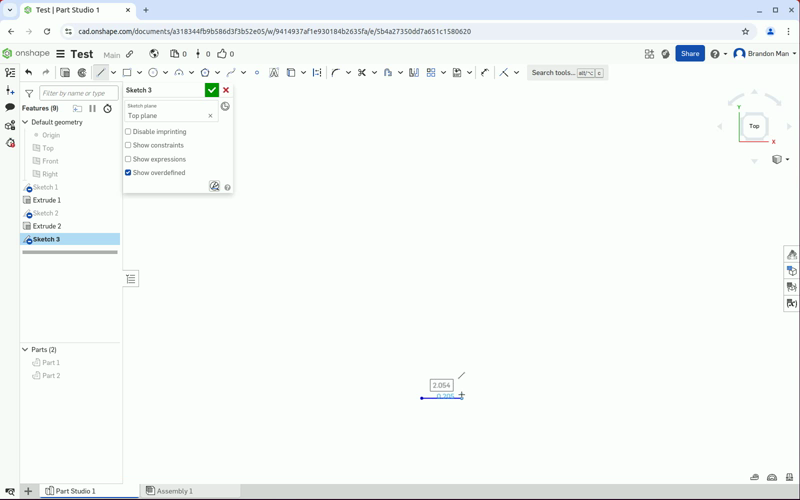
scroll(6)
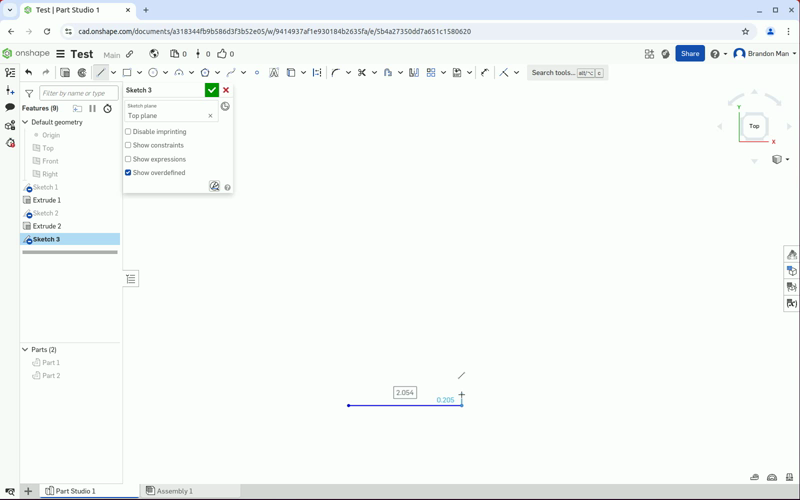
click(461, 394)
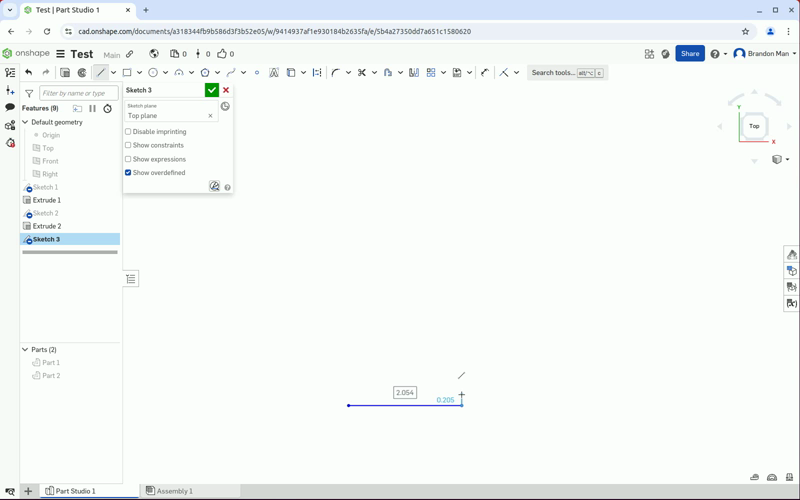
scroll(-6)
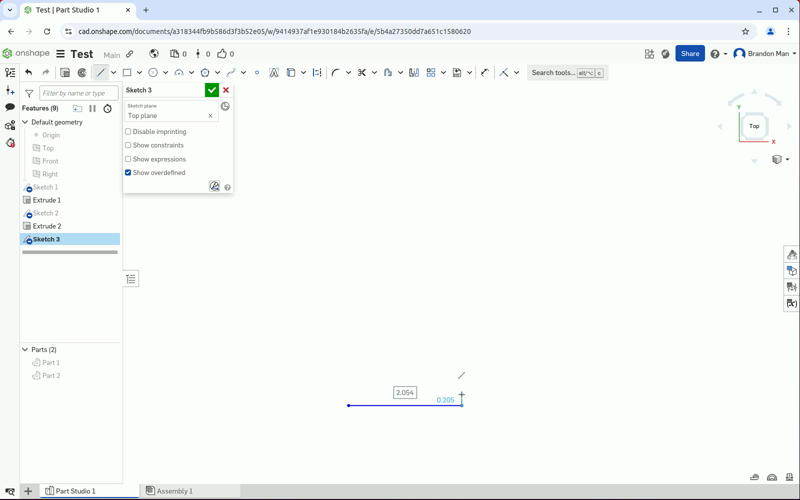
scroll(-6)
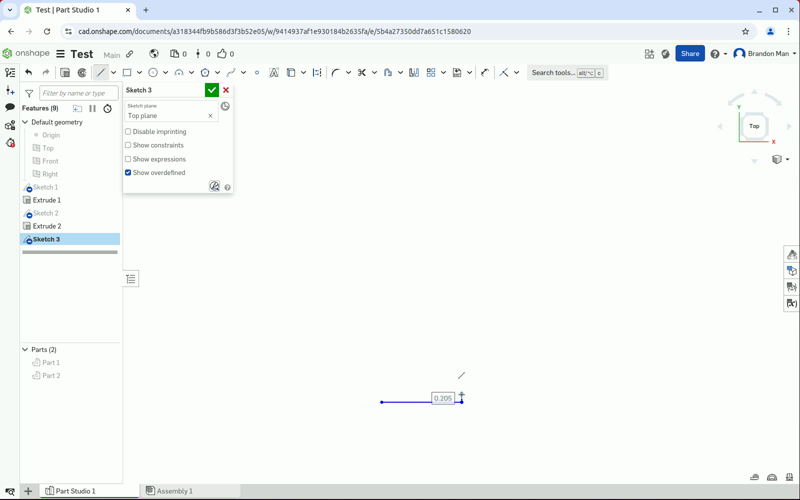
scroll(-6)
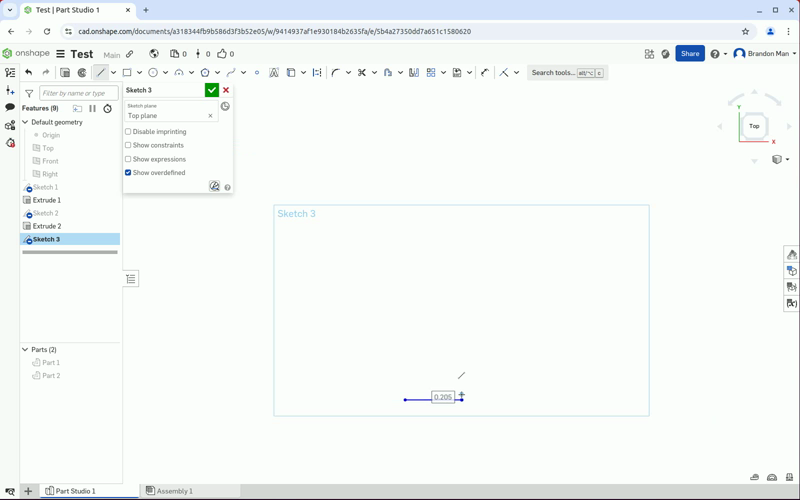
scroll(-6)
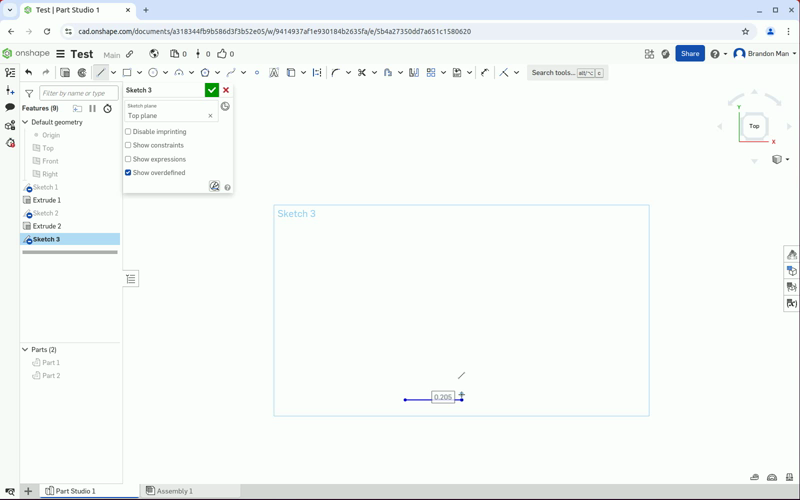
scroll(-6)
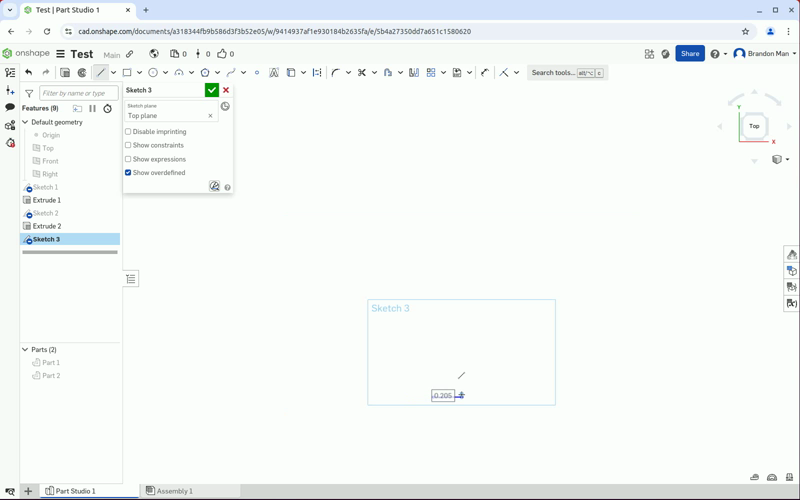
scroll(-6)
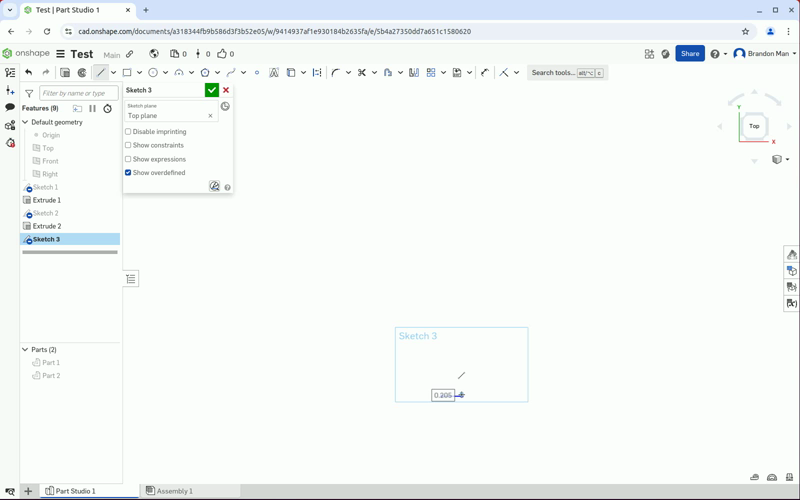
scroll(-6)
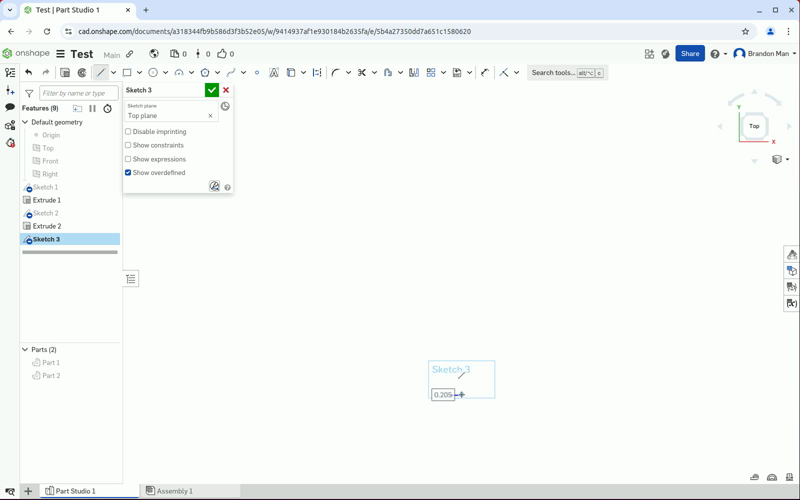
key_up(shift)
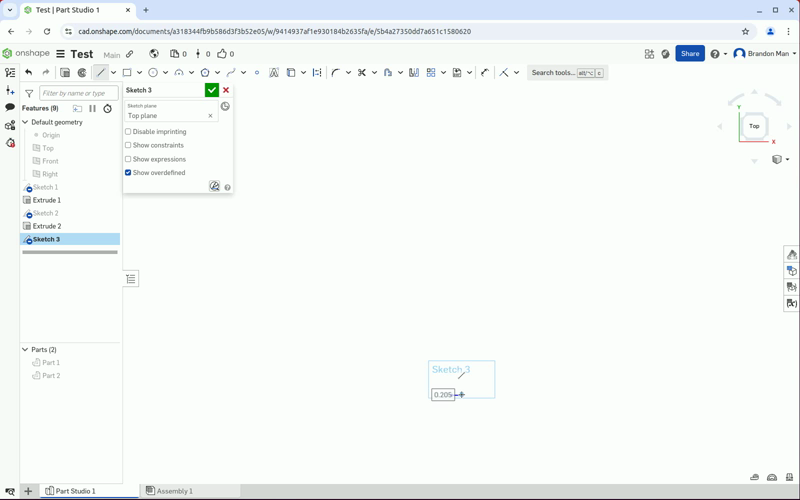
key_down(shift)
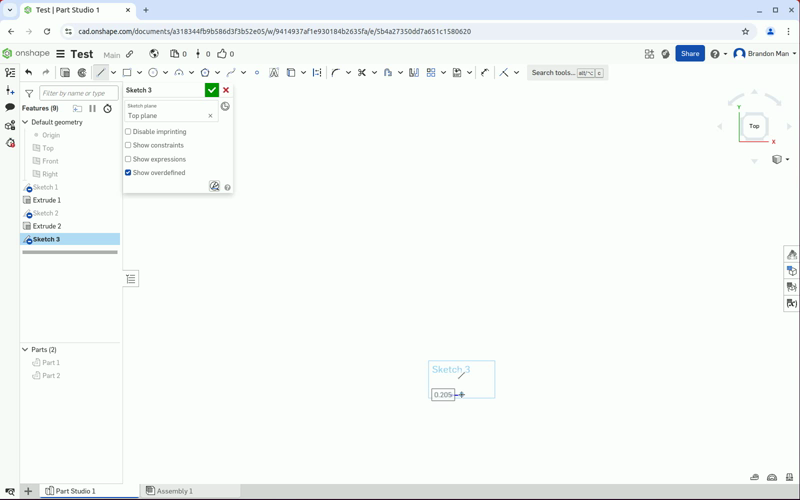
mouse_move(492, 394)
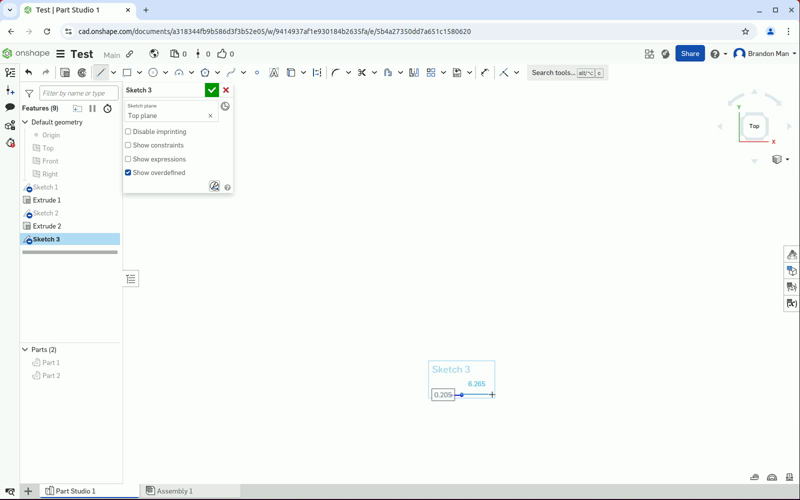
mouse_move(451, 394)
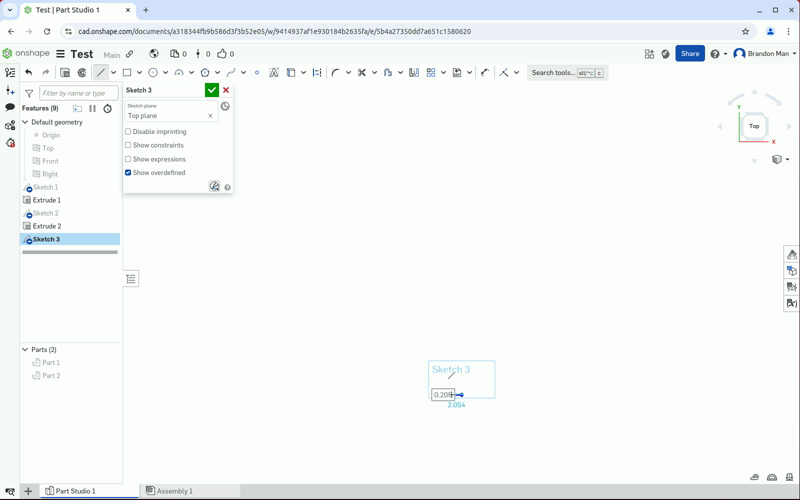
scroll(6)
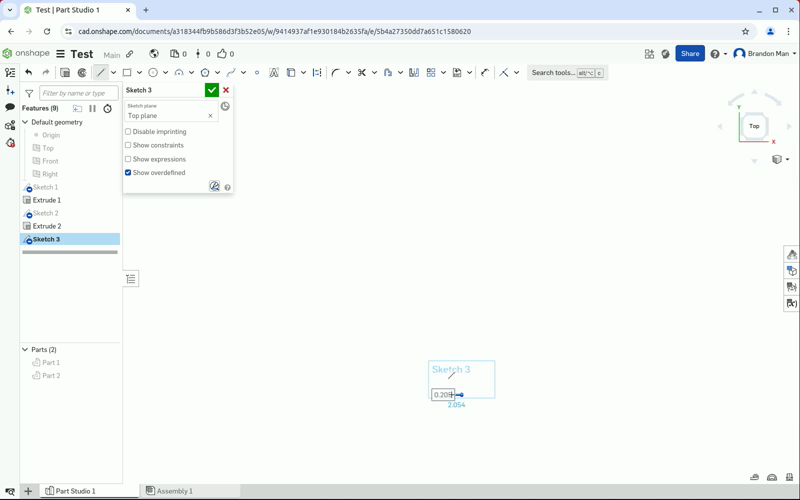
scroll(6)
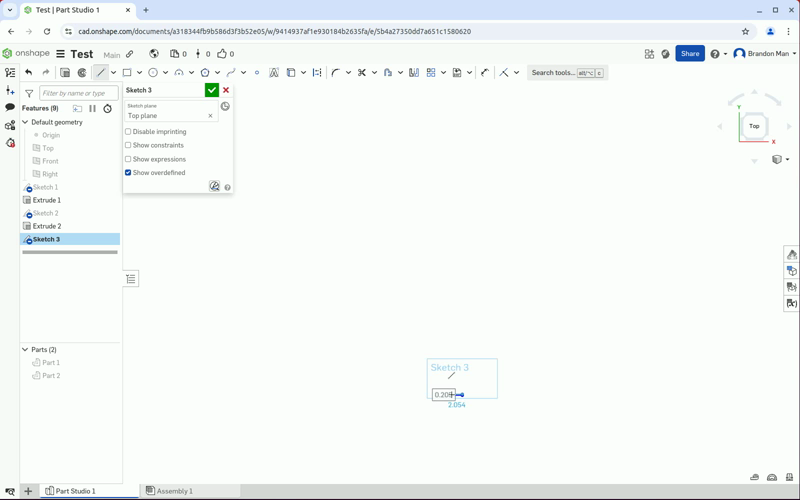
scroll(6)
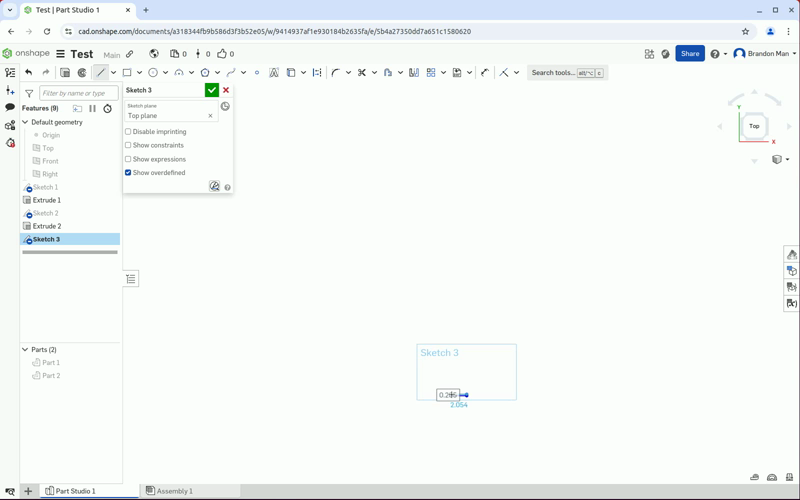
scroll(6)
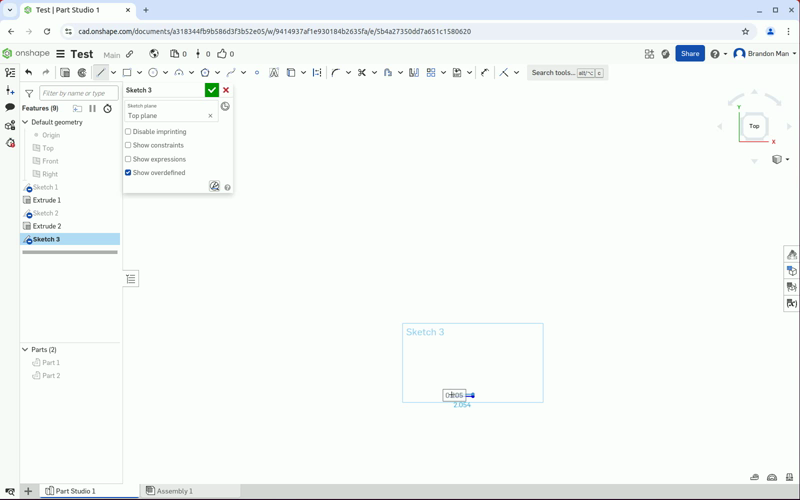
scroll(6)
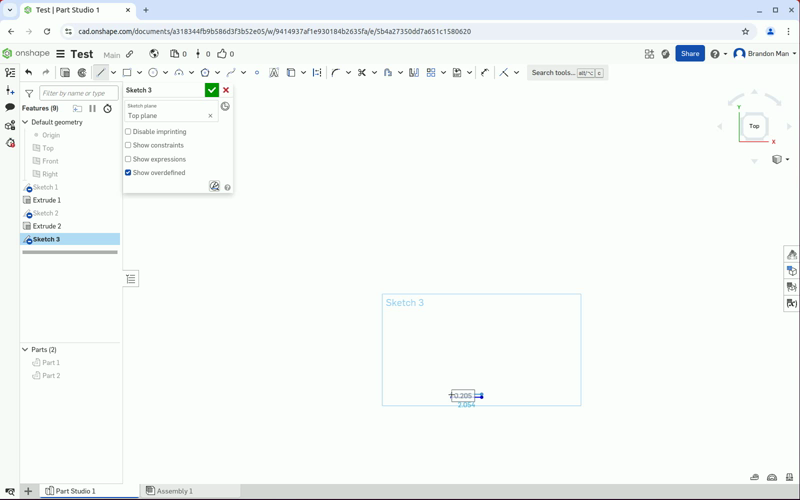
scroll(6)
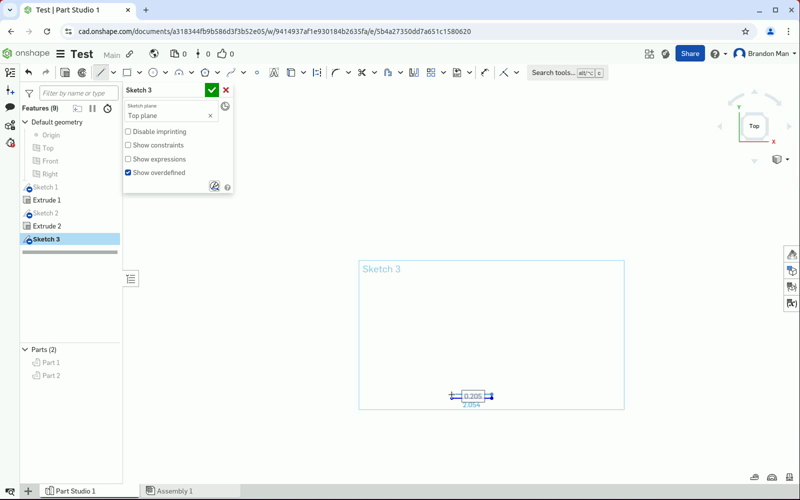
scroll(6)
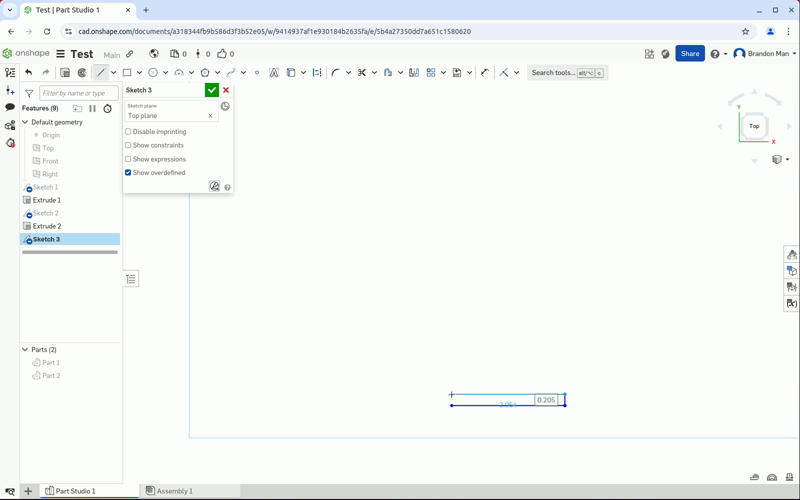
click(451, 394)
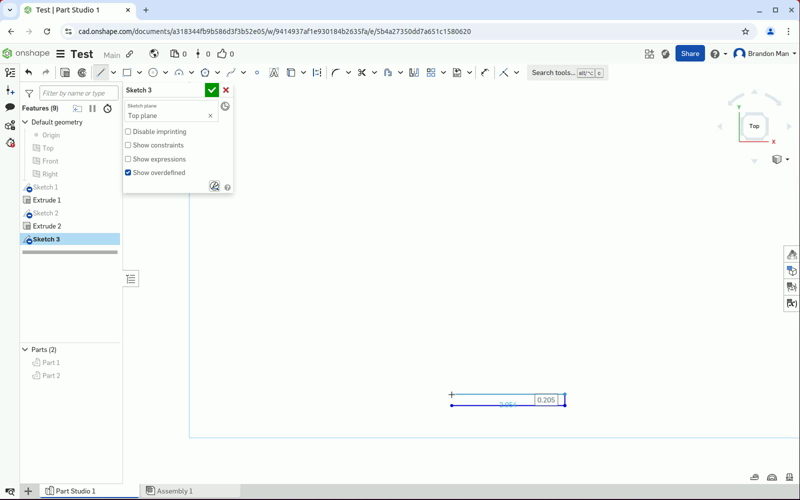
scroll(-6)
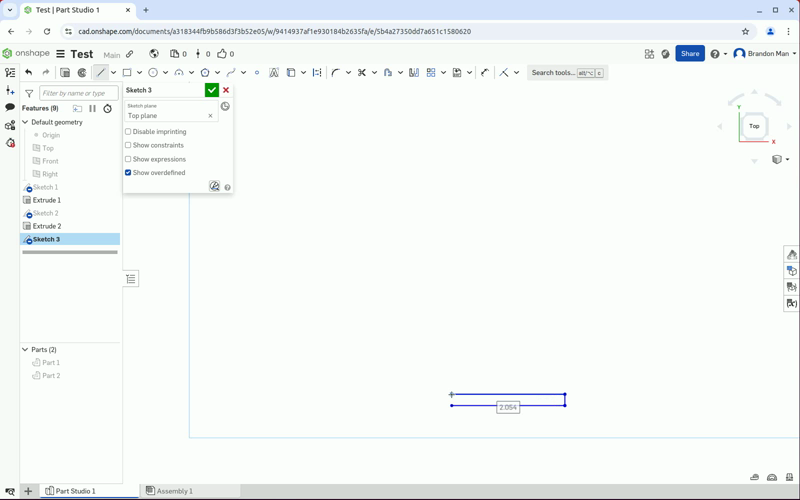
scroll(-6)
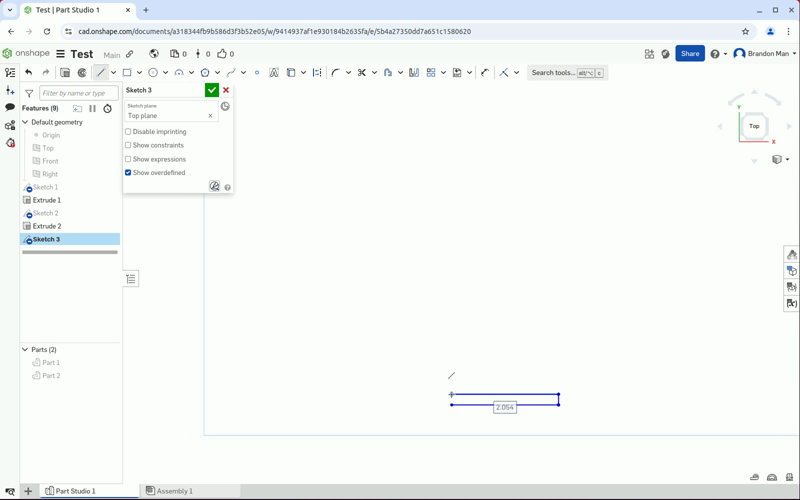
scroll(-6)
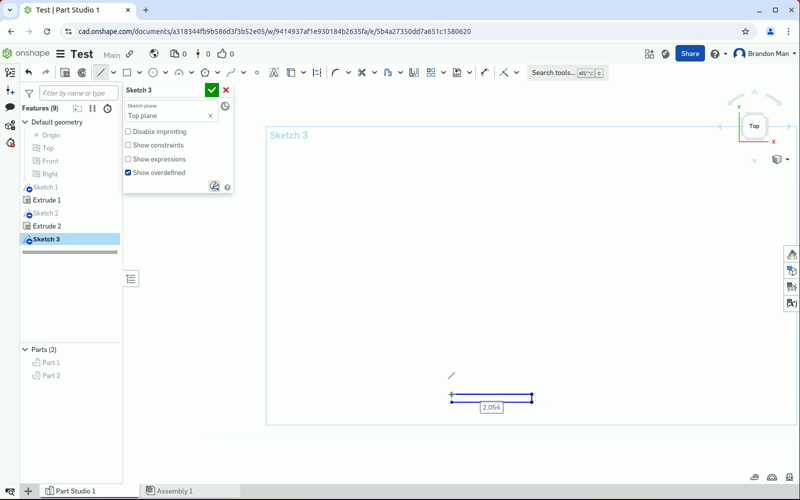
scroll(-6)
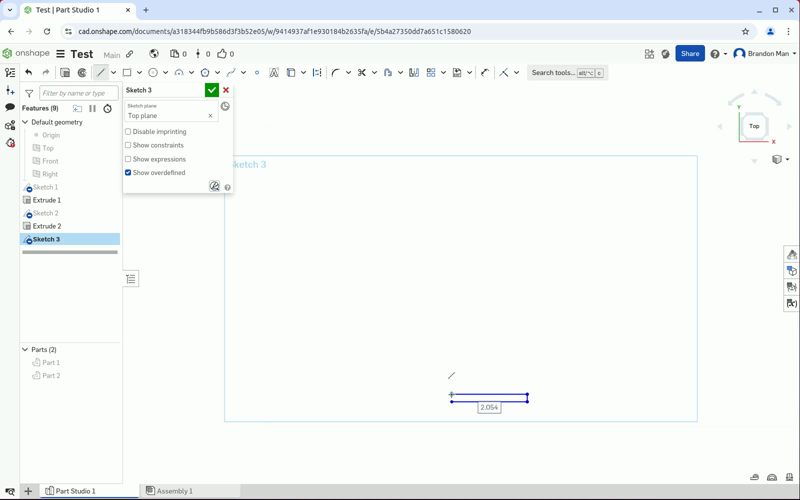
scroll(-6)
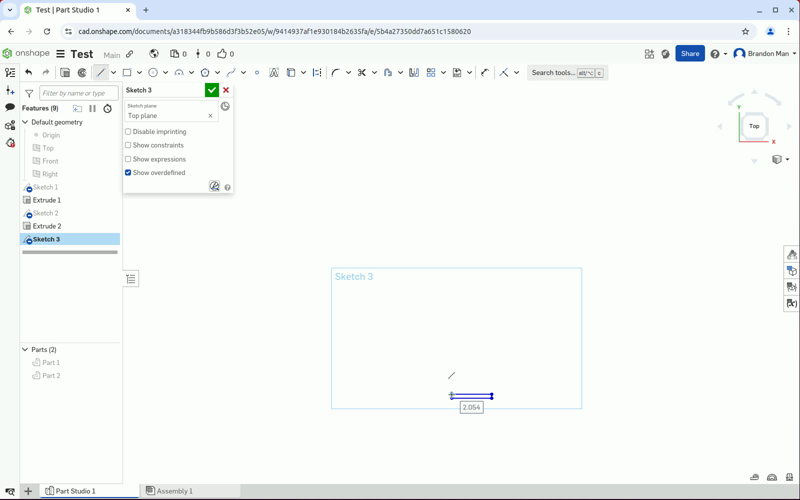
scroll(-6)
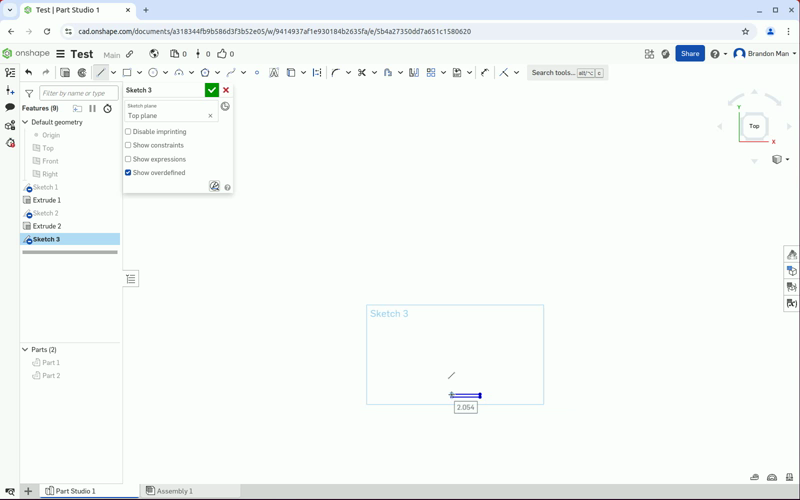
scroll(-6)
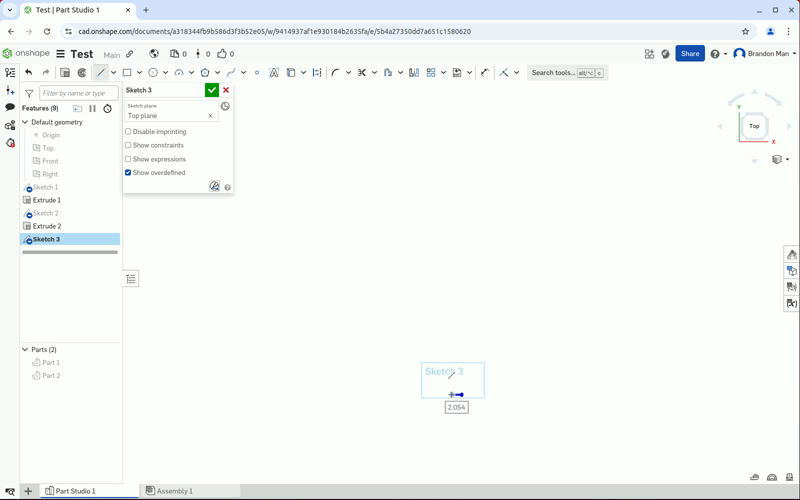
key_up(shift)
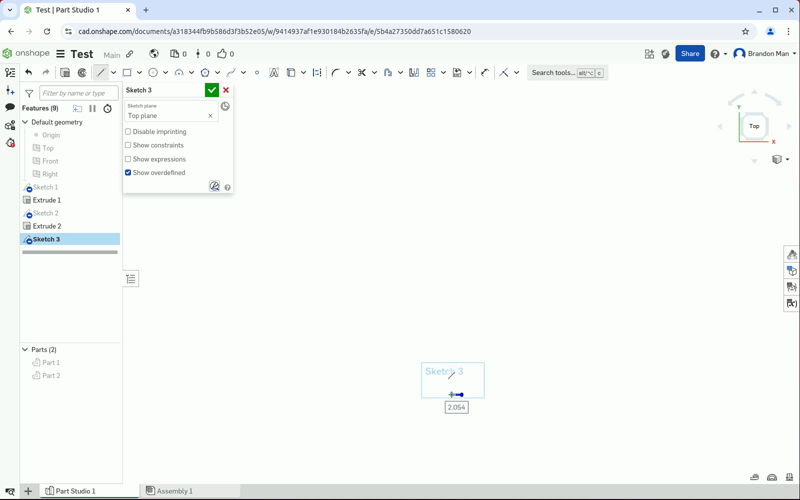
mouse_move(481, 394)
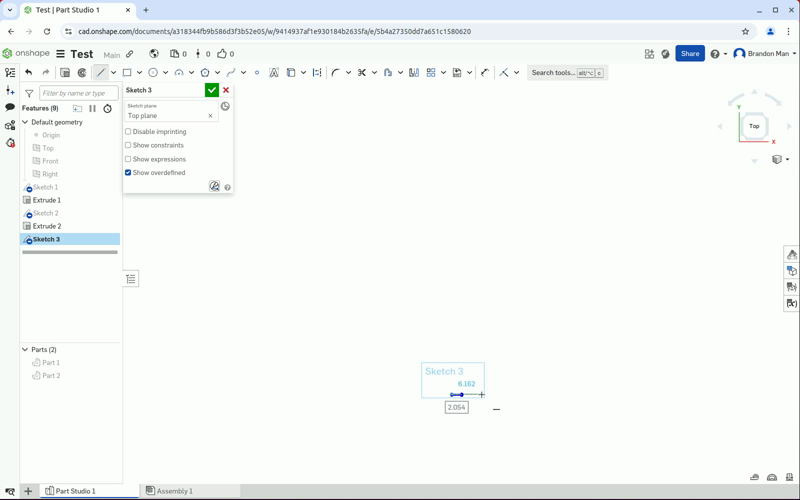
key_down(shift)
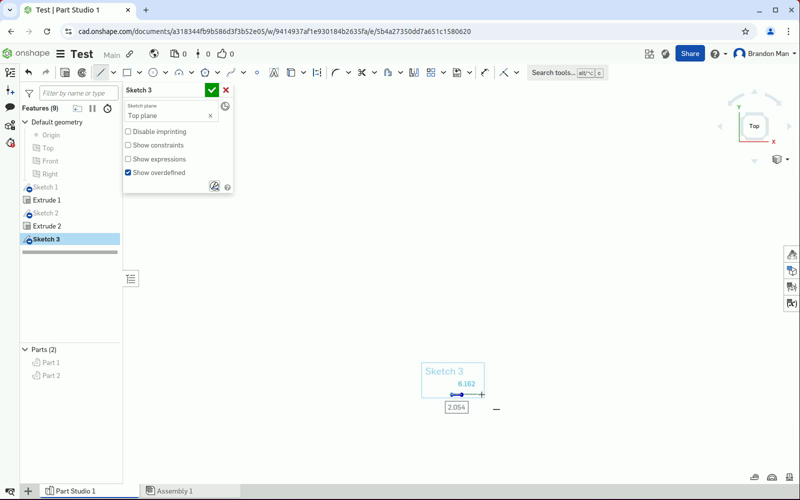
mouse_move(451, 395)
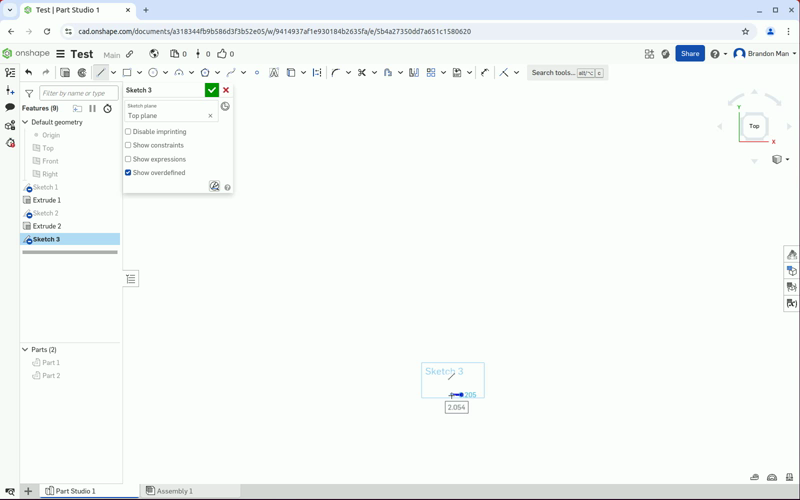
scroll(6)
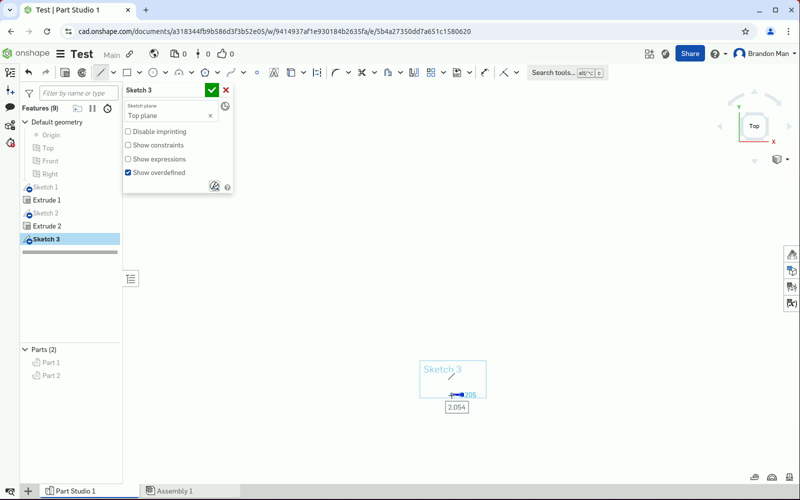
scroll(6)
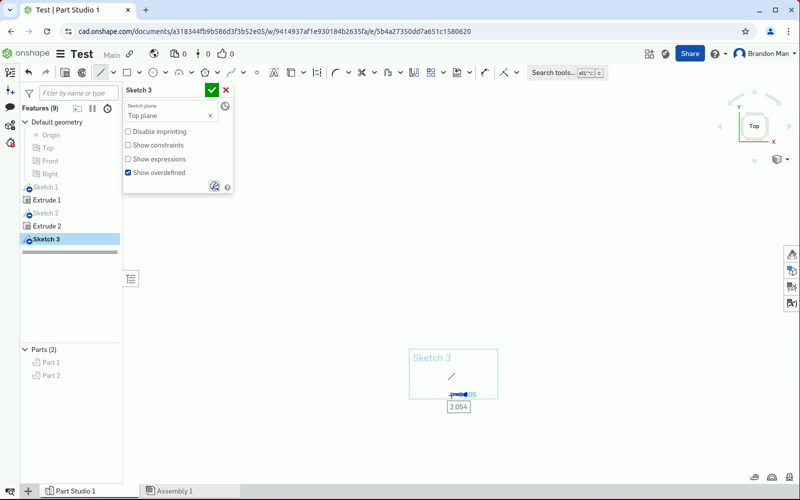
scroll(6)
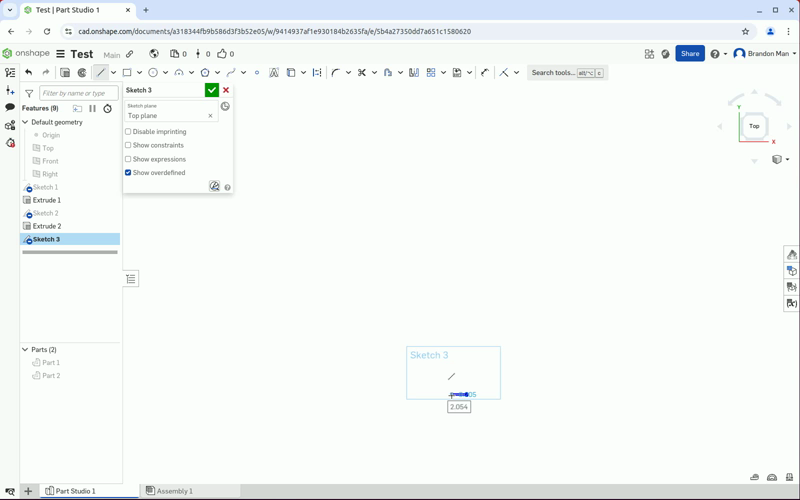
scroll(6)
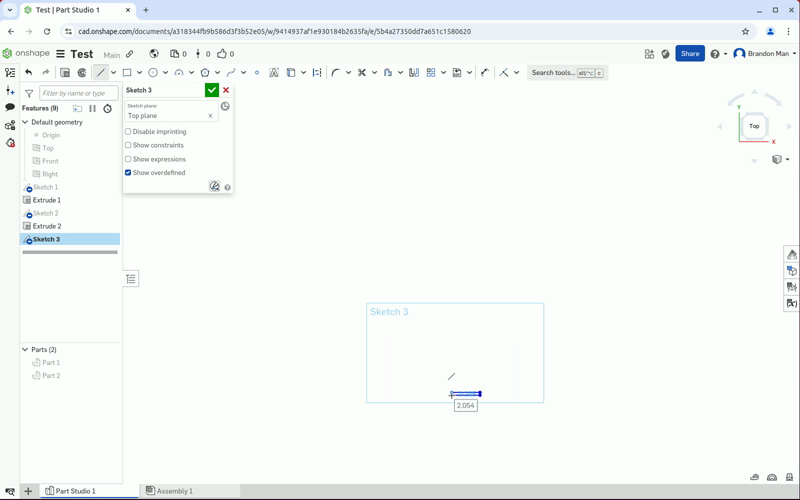
scroll(6)
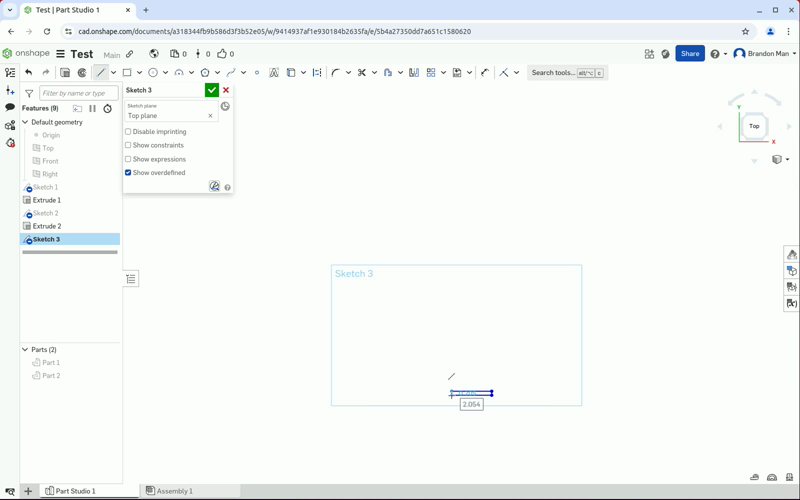
scroll(6)
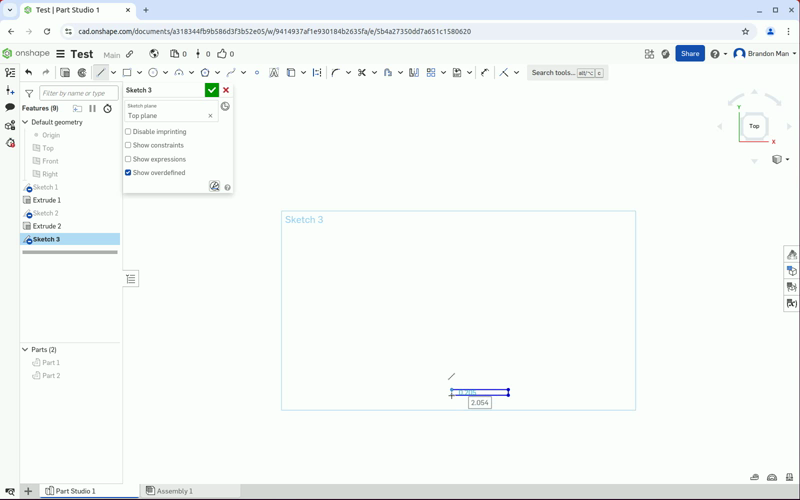
scroll(6)
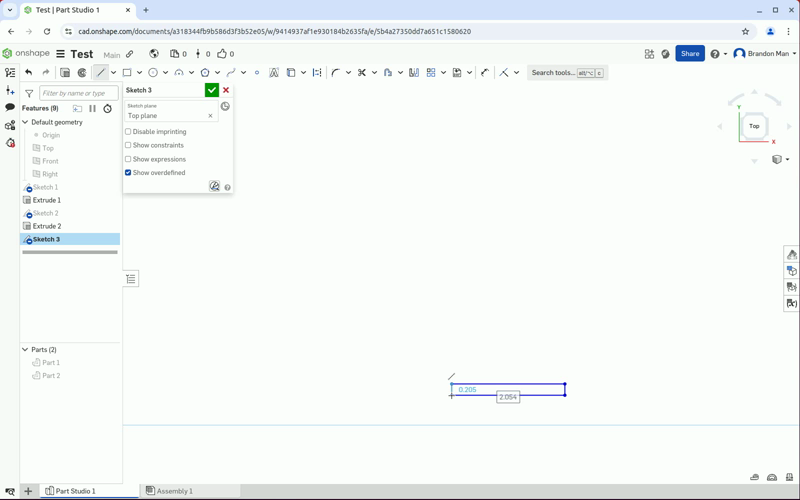
key_up(shift)
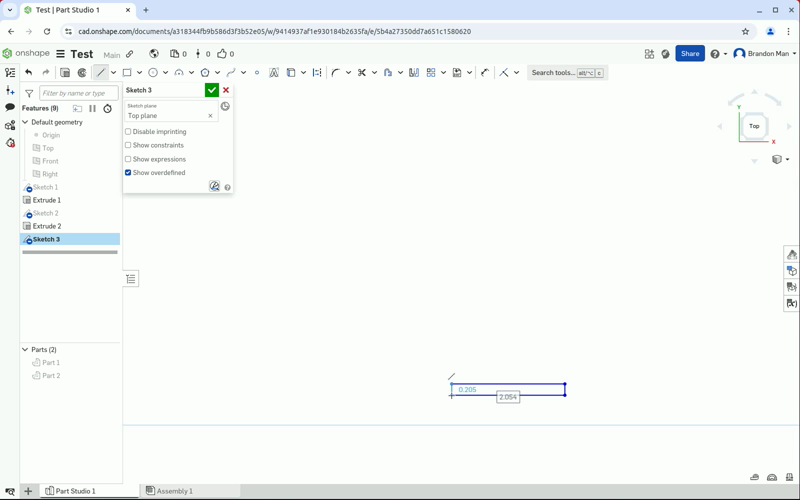
click(451, 395)
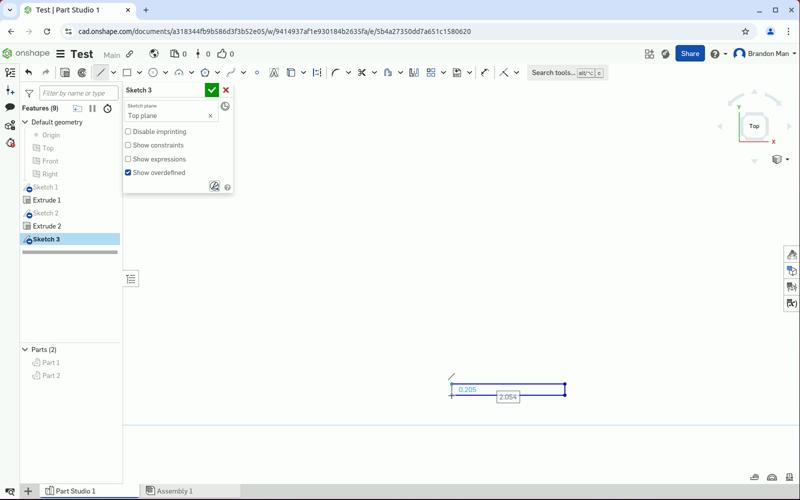
scroll(-6)
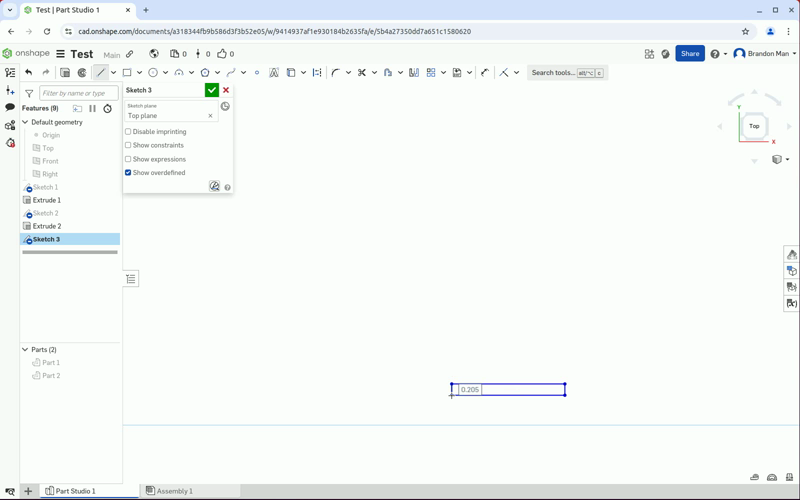
scroll(-6)
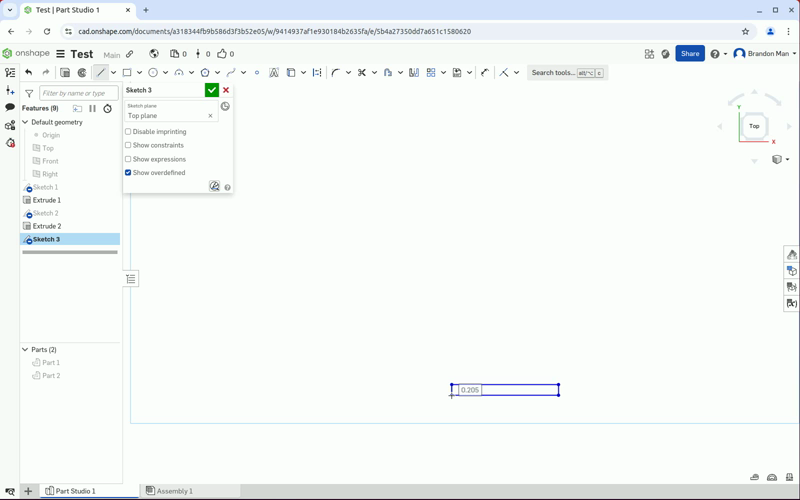
scroll(-6)
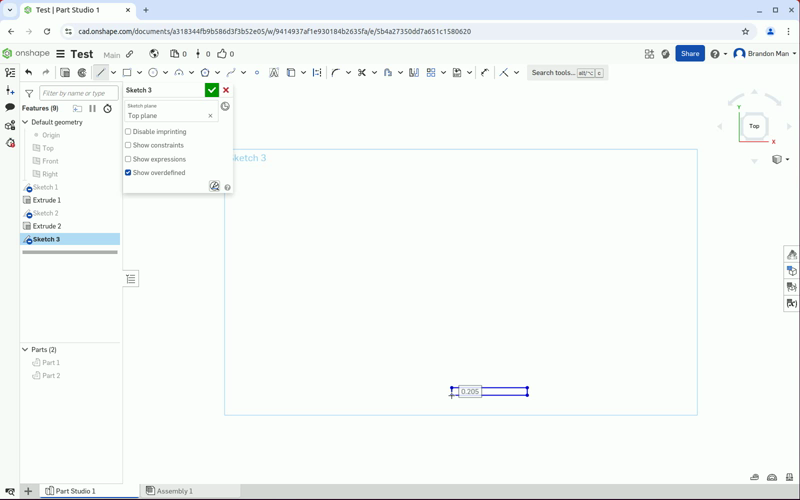
scroll(-6)
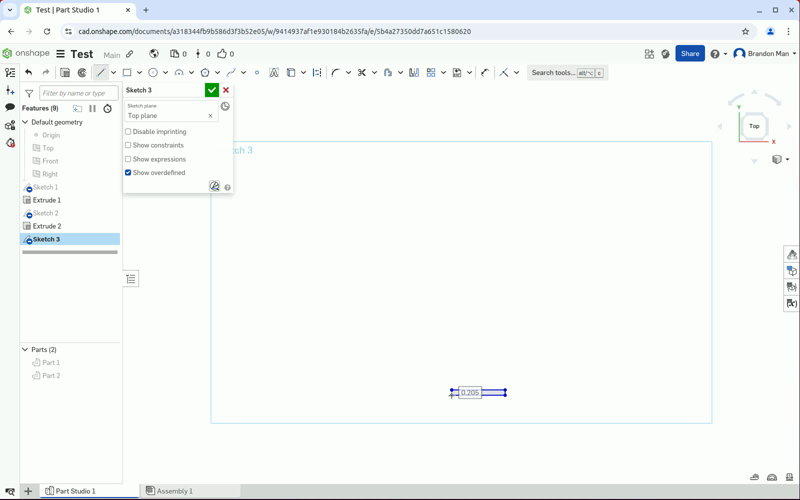
scroll(-6)
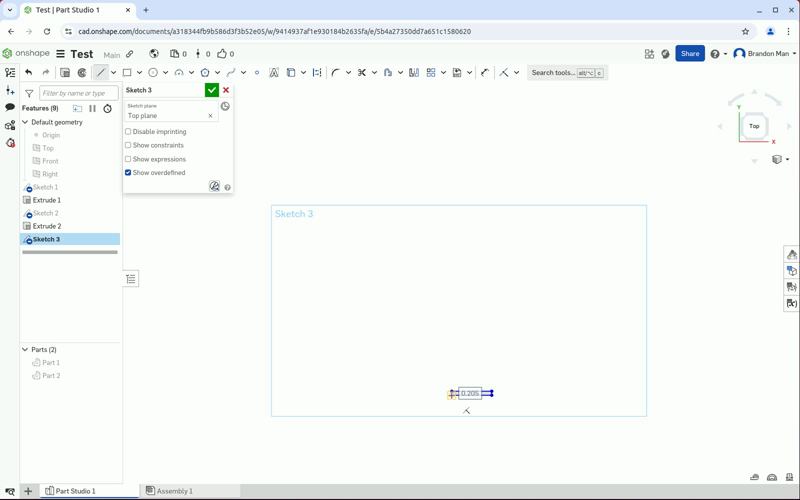
scroll(-6)
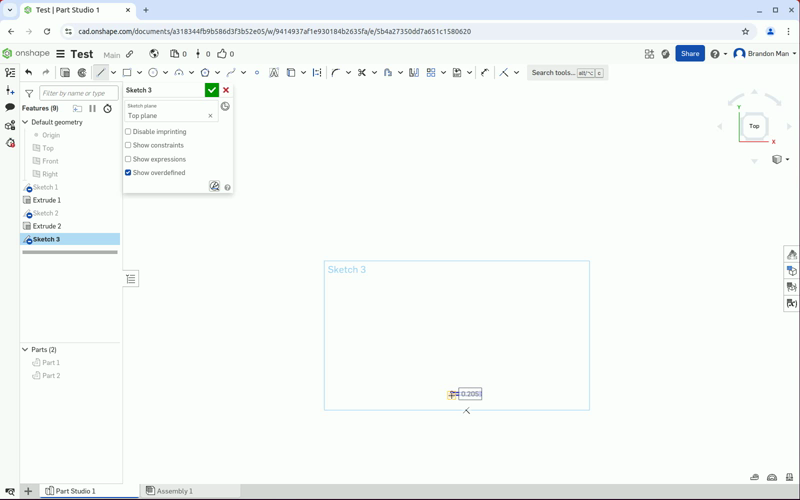
scroll(-6)
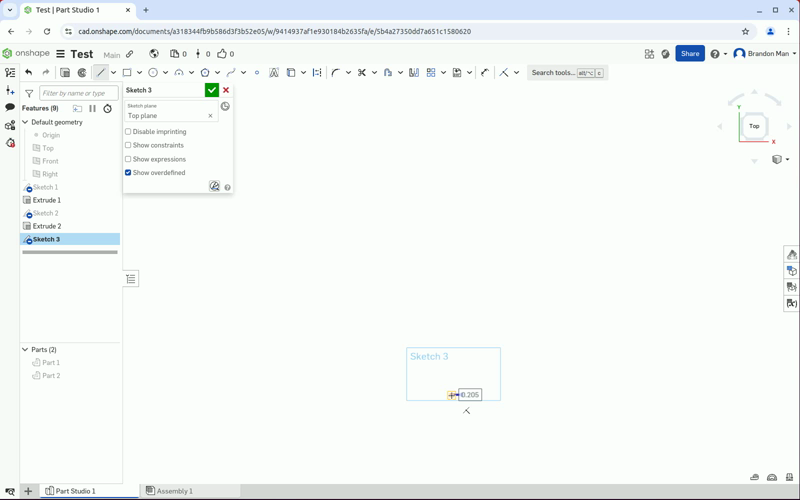
key(esc)
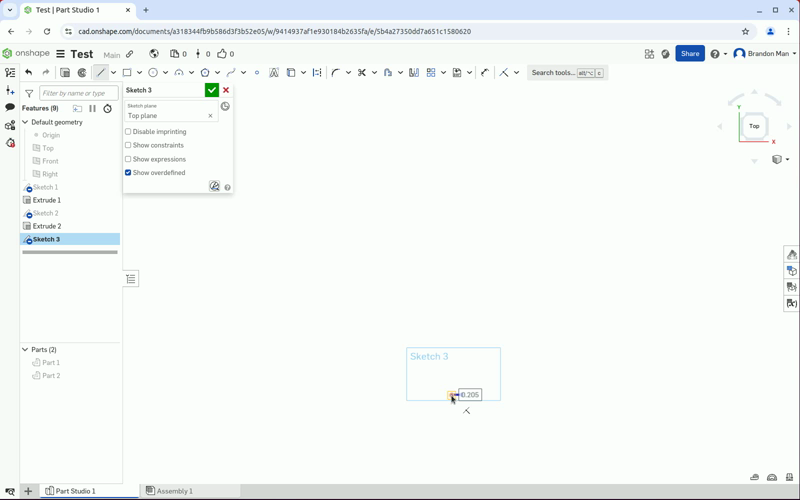
mouse_move(456, 394)
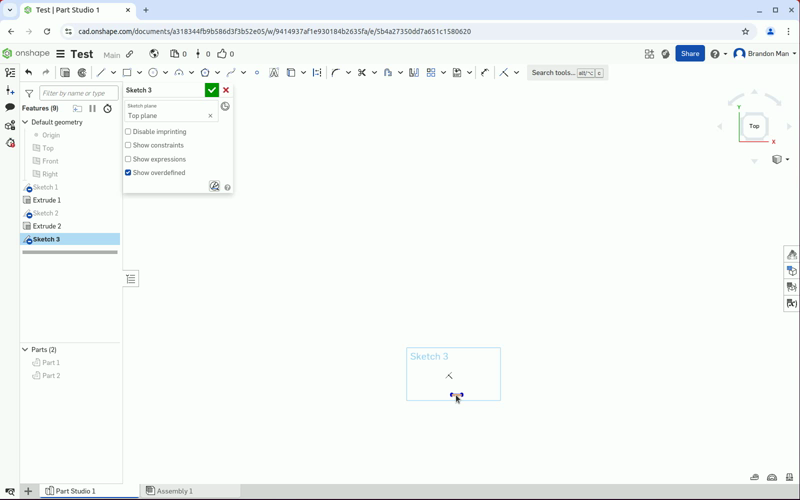
scroll(6)
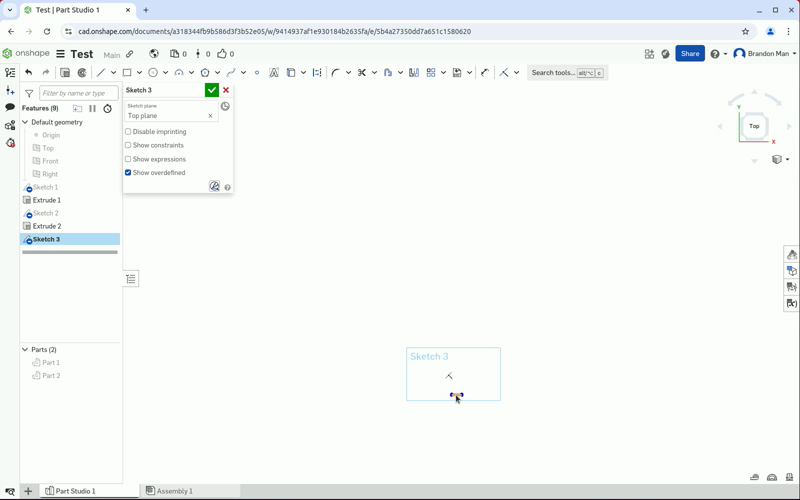
scroll(6)
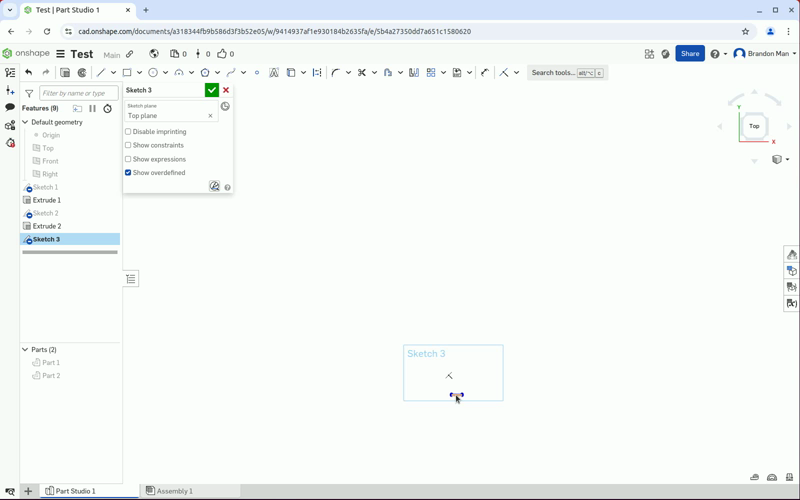
scroll(6)
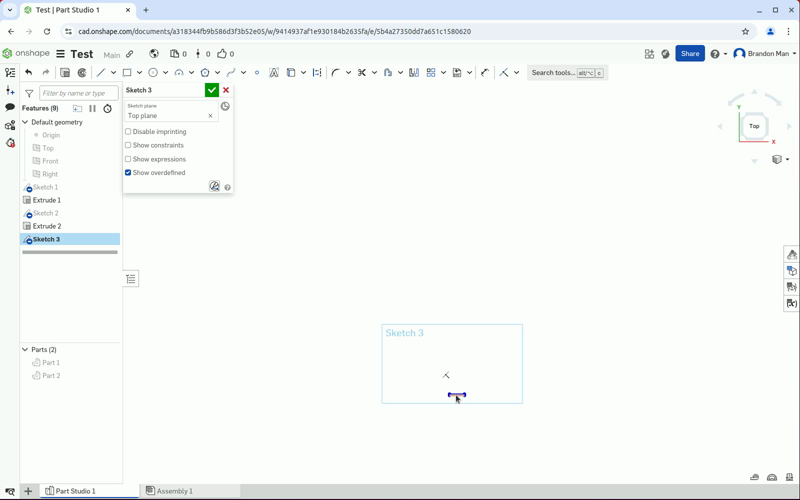
scroll(6)
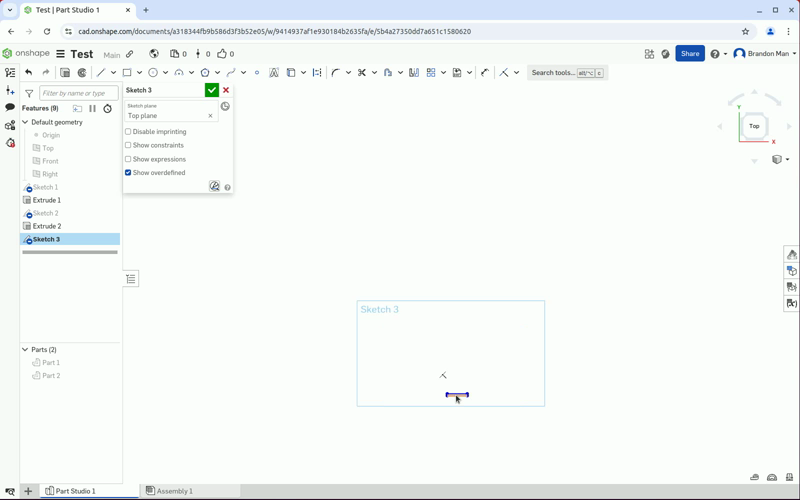
scroll(6)
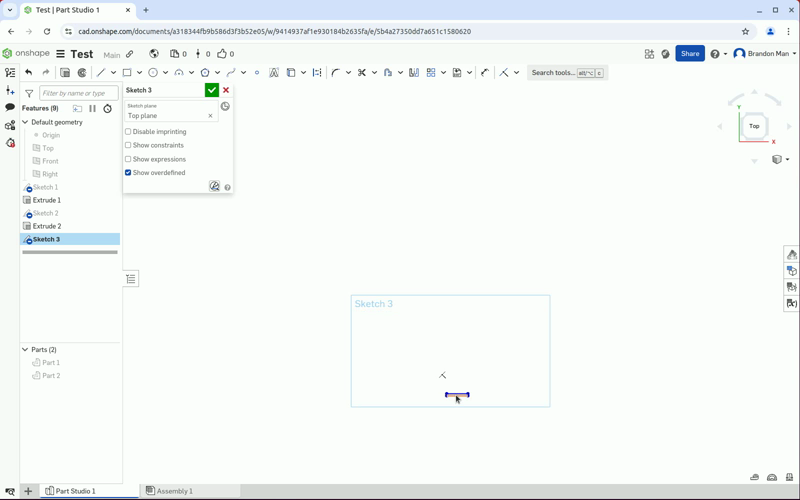
scroll(6)
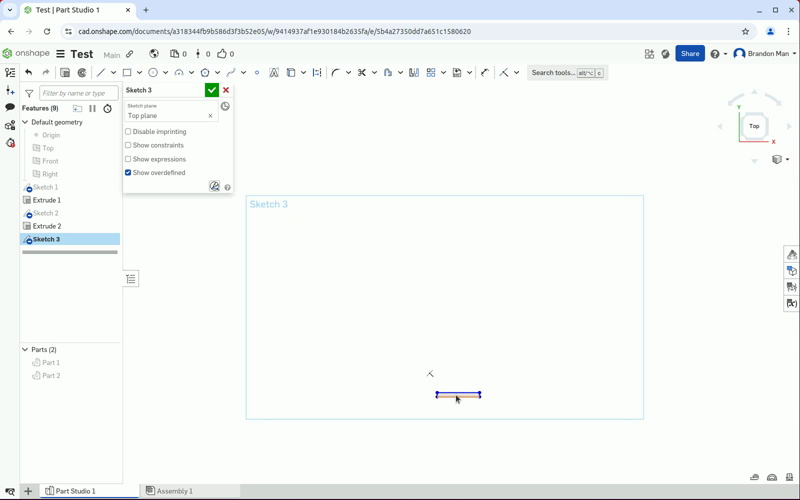
scroll(6)
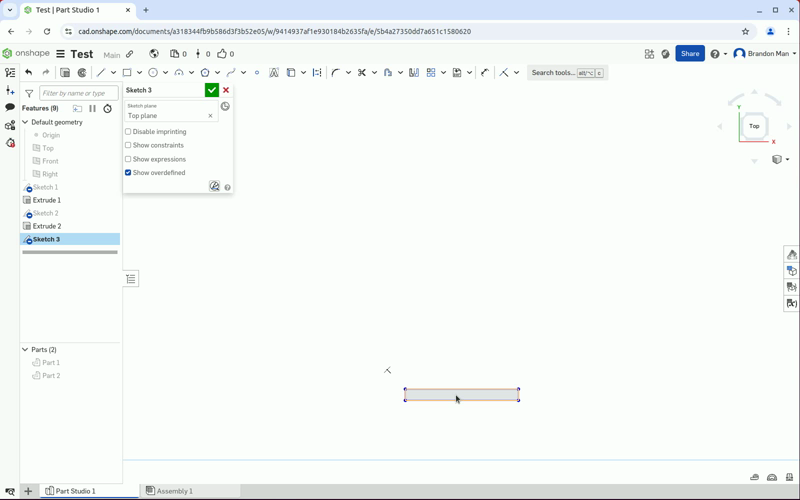
click(456, 394)
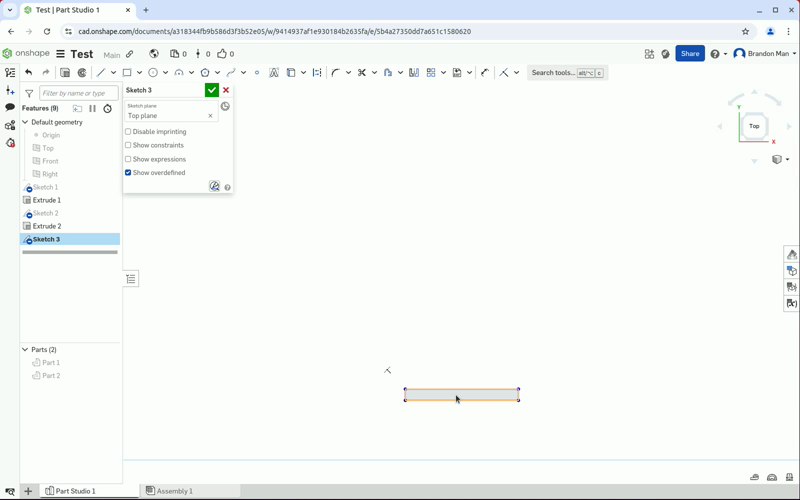
scroll(-6)
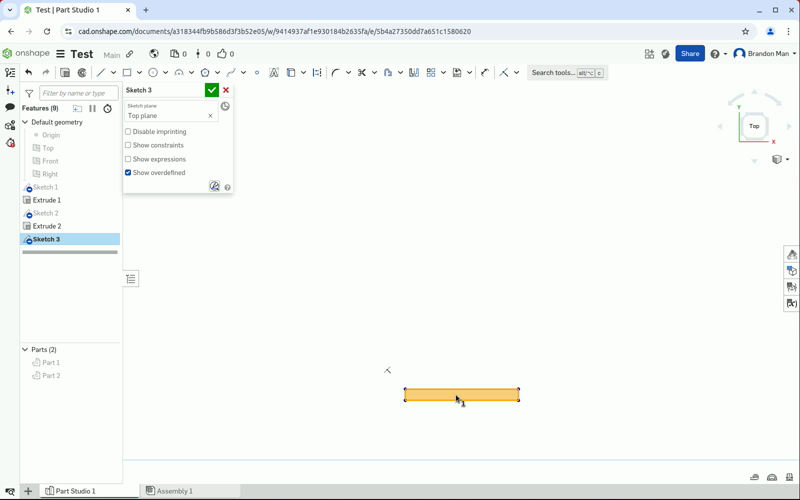
scroll(-6)
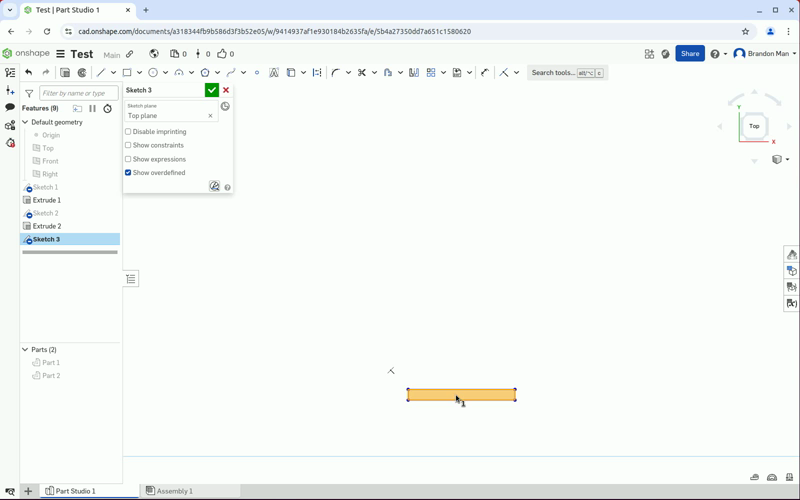
scroll(-6)
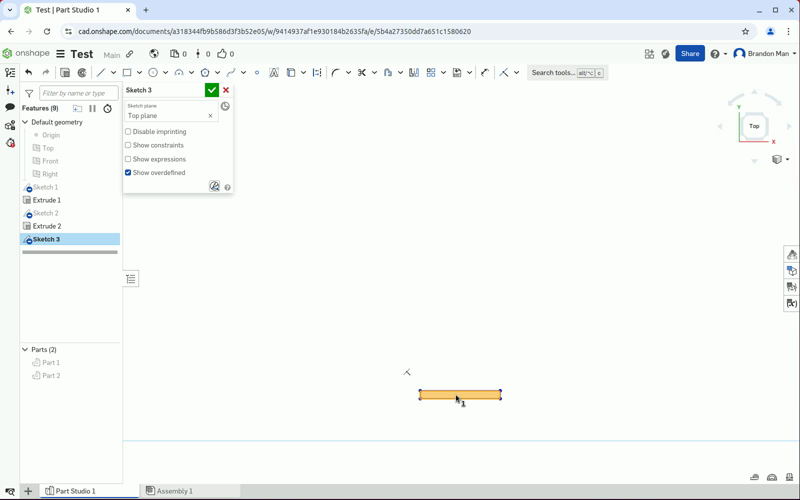
scroll(-6)
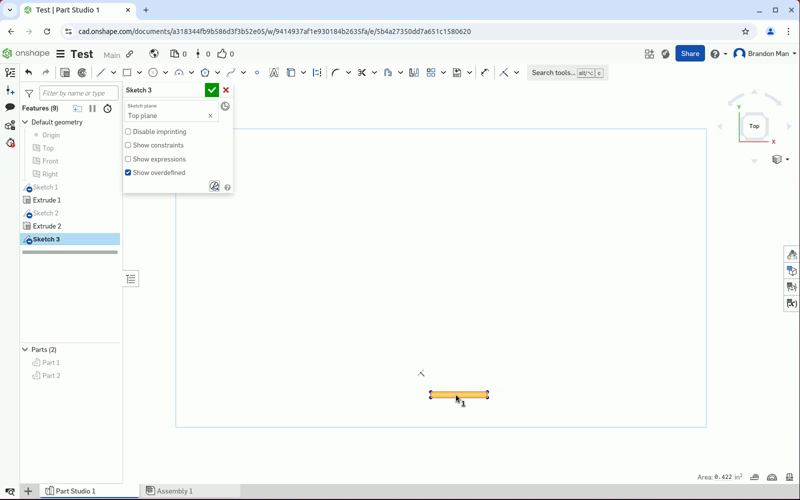
scroll(-6)
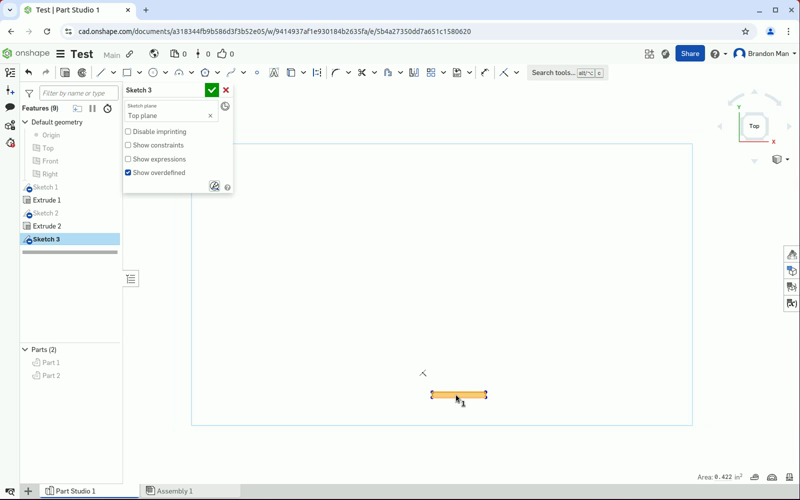
scroll(-6)
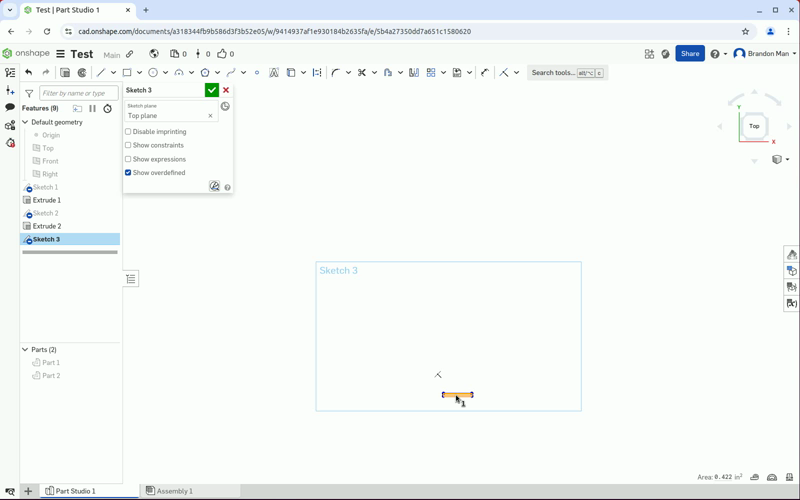
scroll(-6)
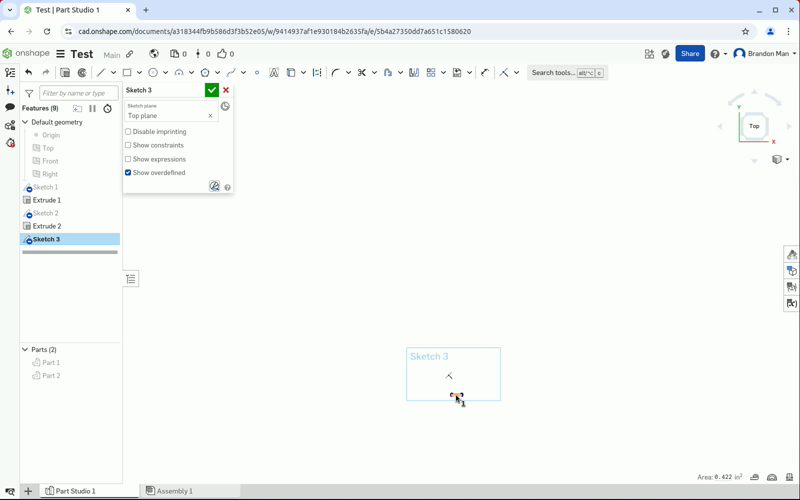
mouse_move(73, 352)
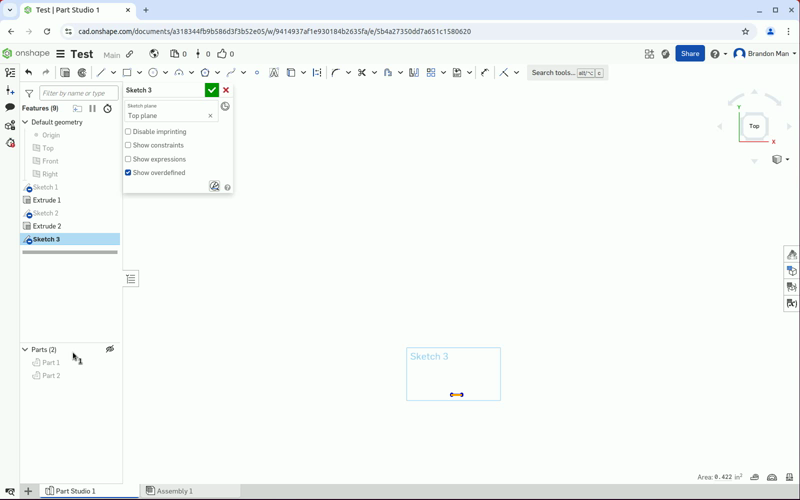
key(shift+y)
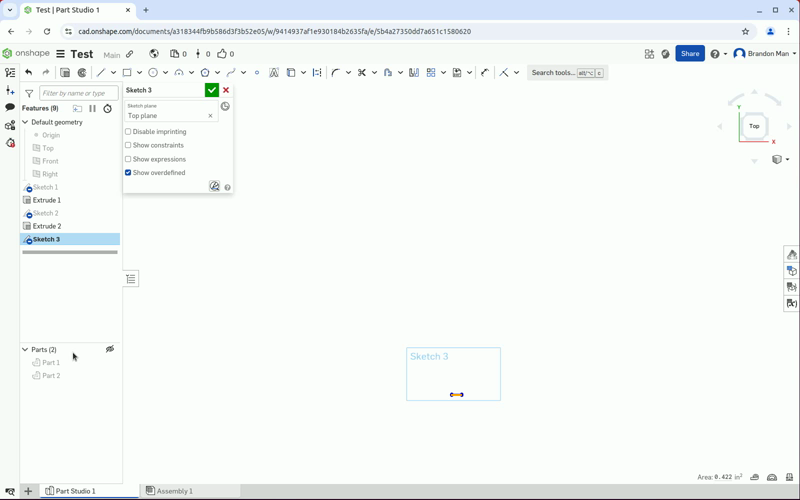
key(shift+e)
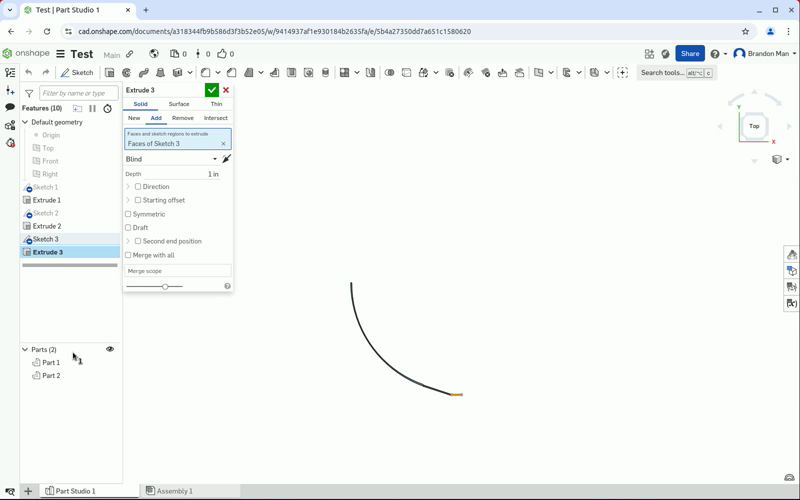
mouse_move(143, 106)
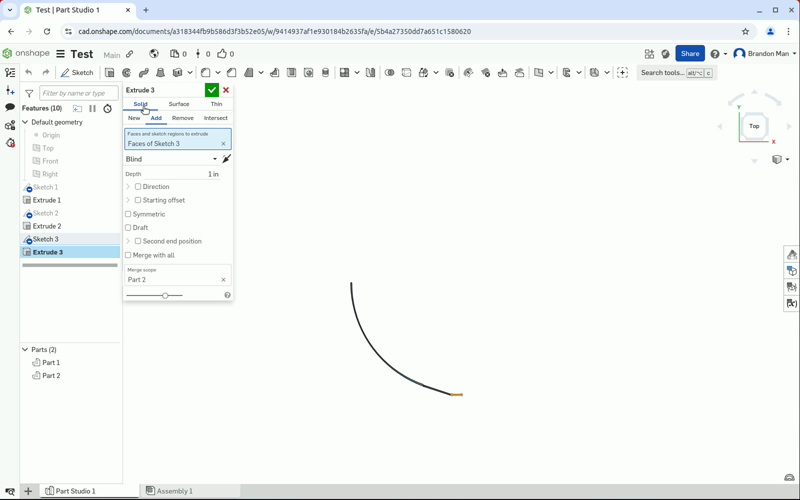
click(143, 106)
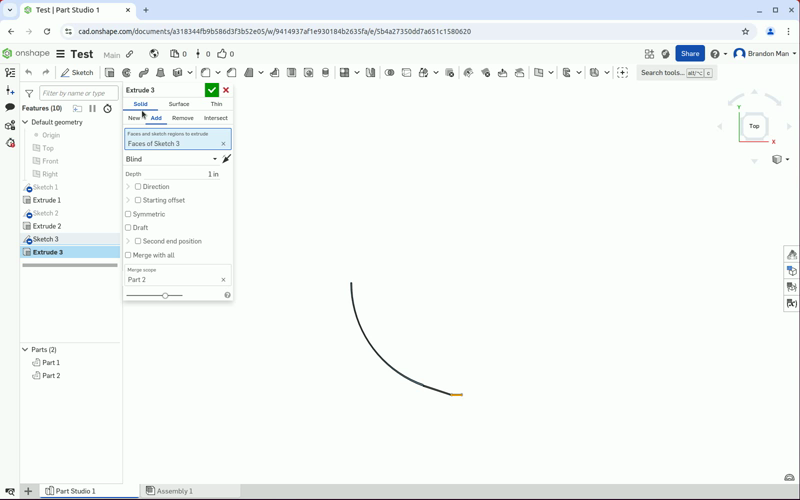
mouse_move(137, 120)
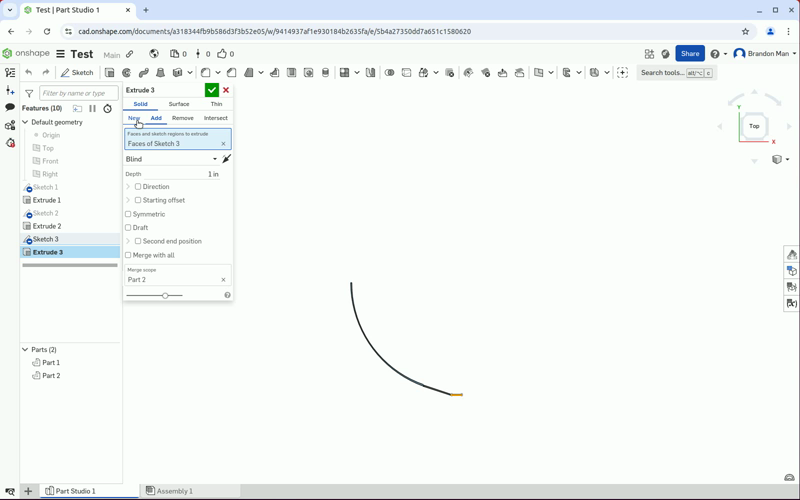
click(137, 120)
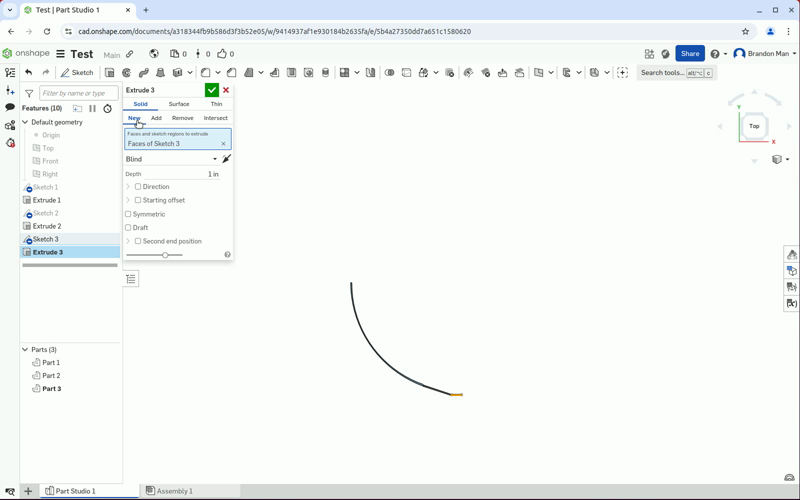
key(tab, 4)
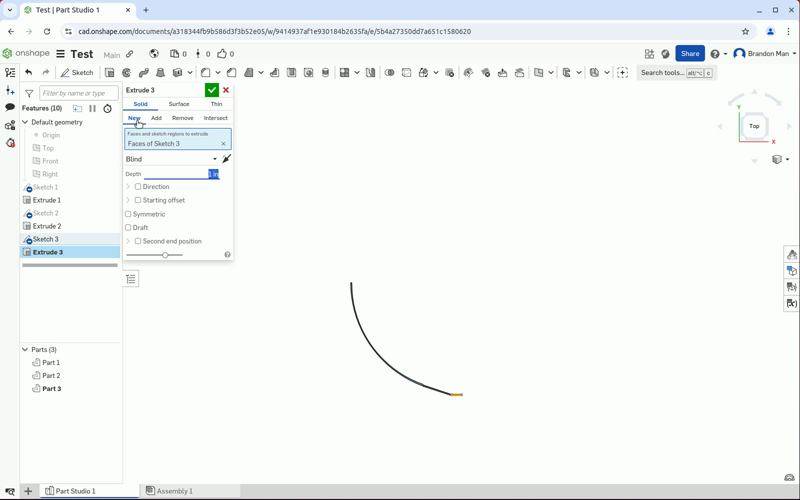
text(5.536)
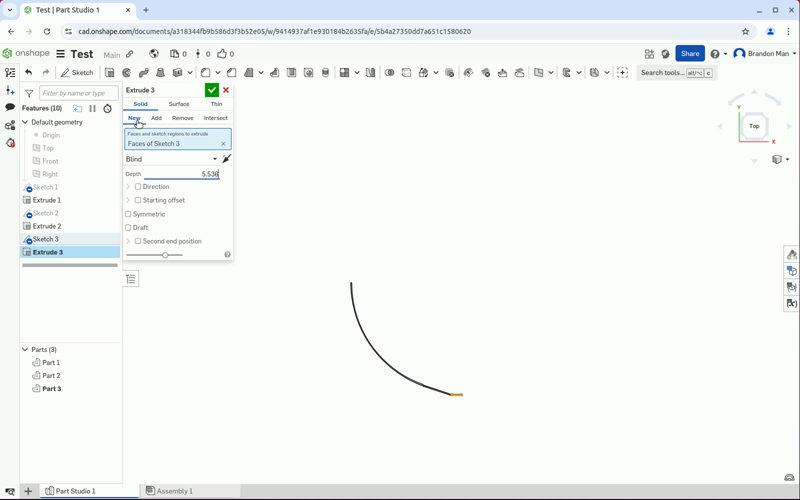
key(enter)
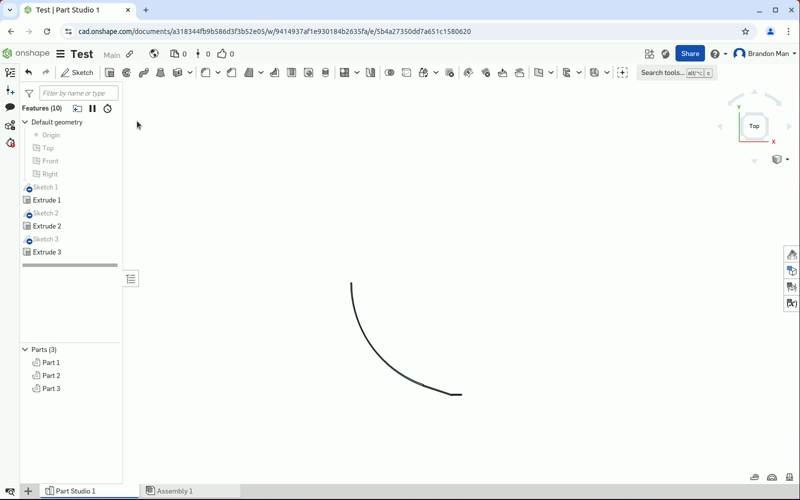
key(shift+h)
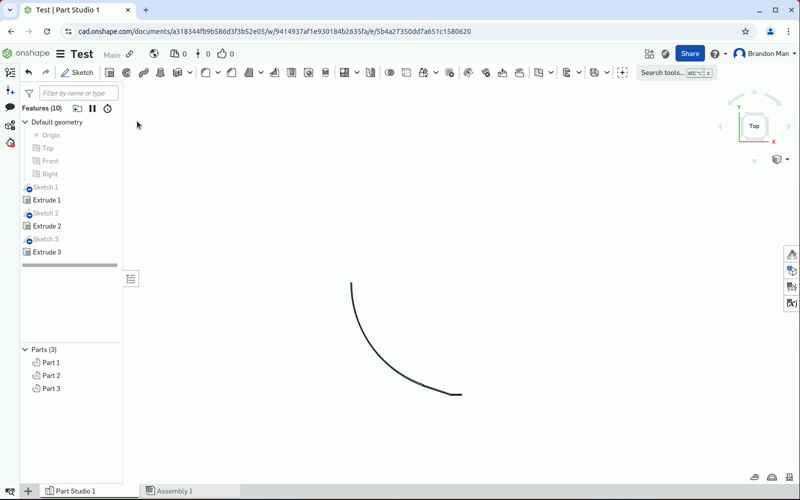
key(shift+h)
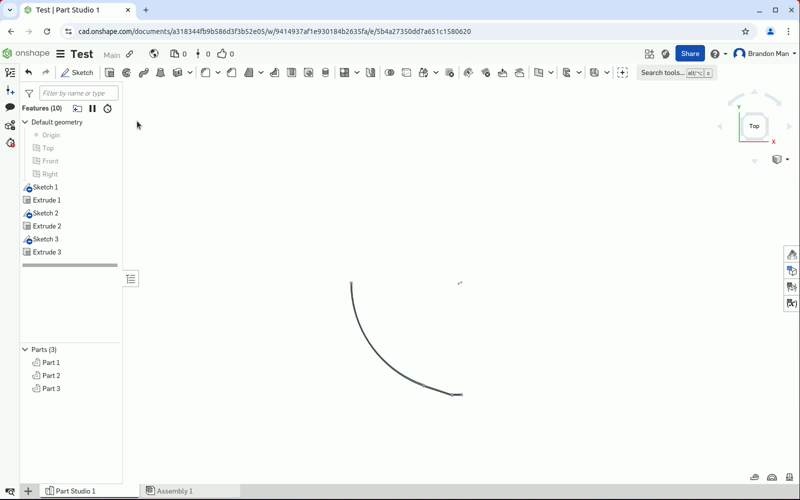
key(shift+7)
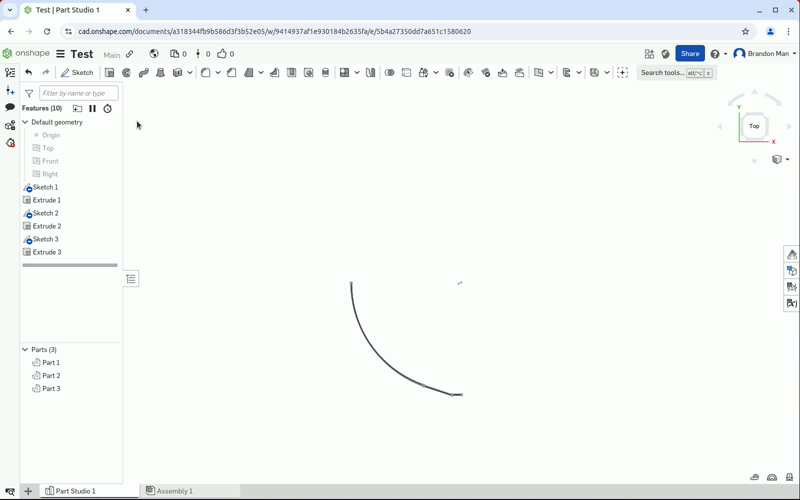
key(up, 3)
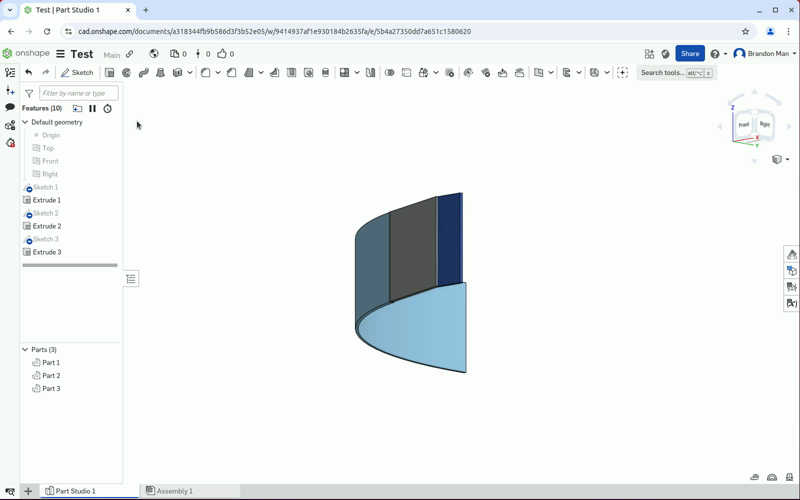
key(left, 3)
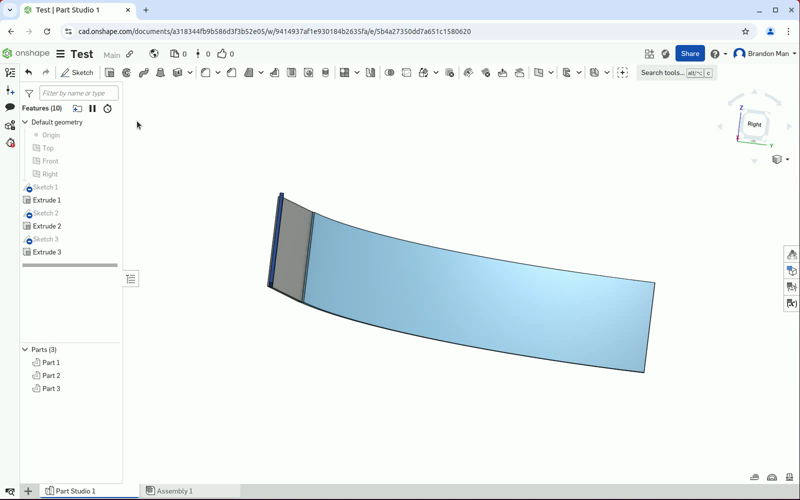
key(right, 3)
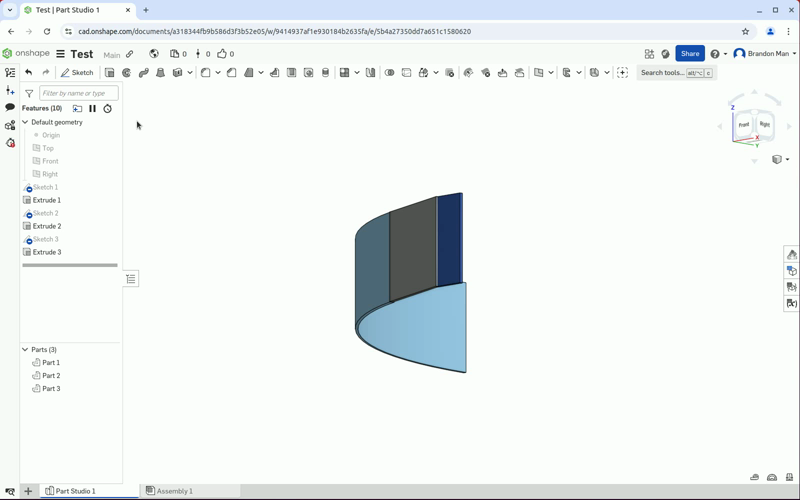
key(down, 3)
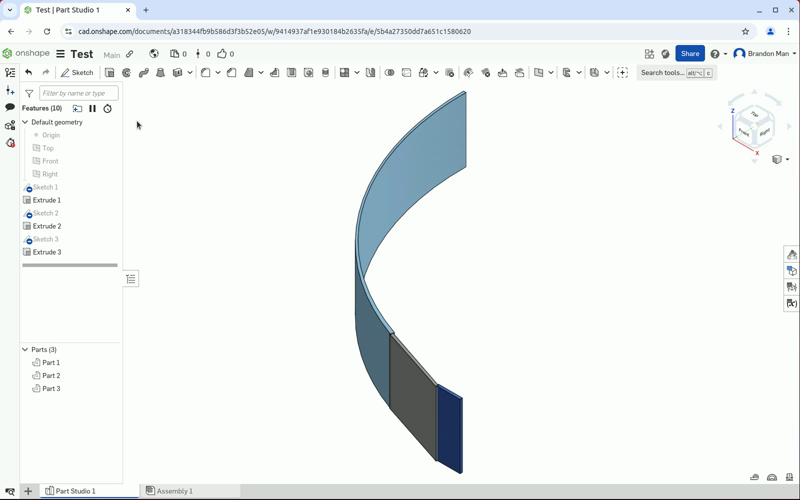
mouse_move(73, 189)
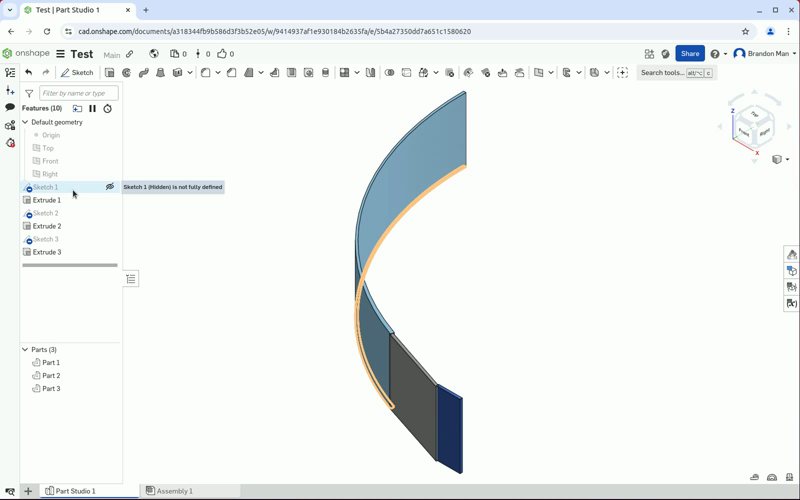
click(73, 189)